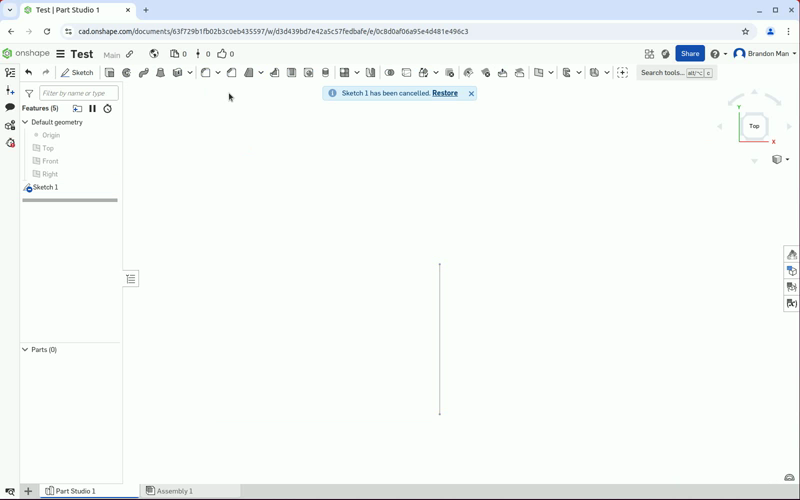
key(shift+h)
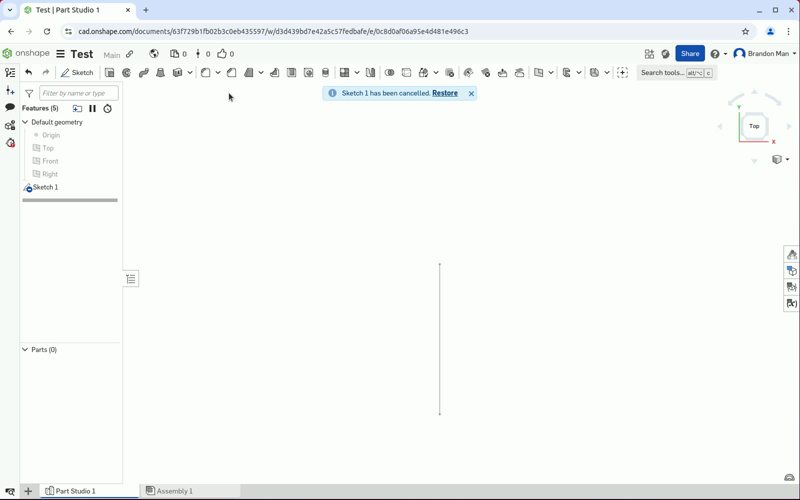
key(shift+s)
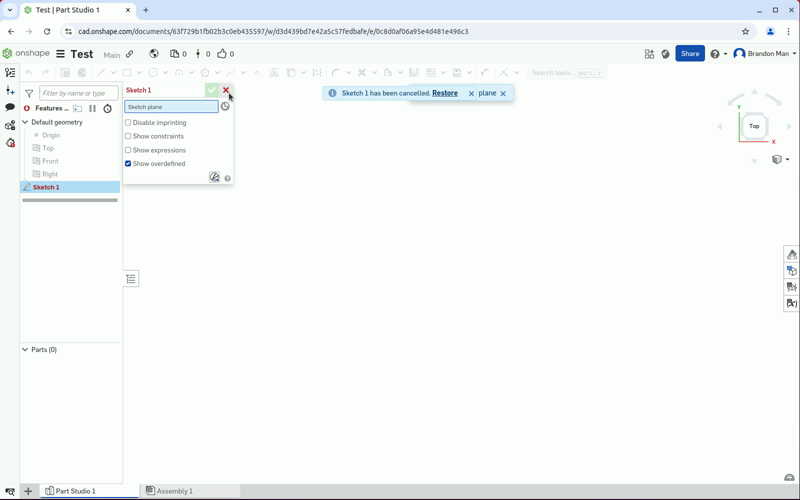
mouse_move(73, 150)
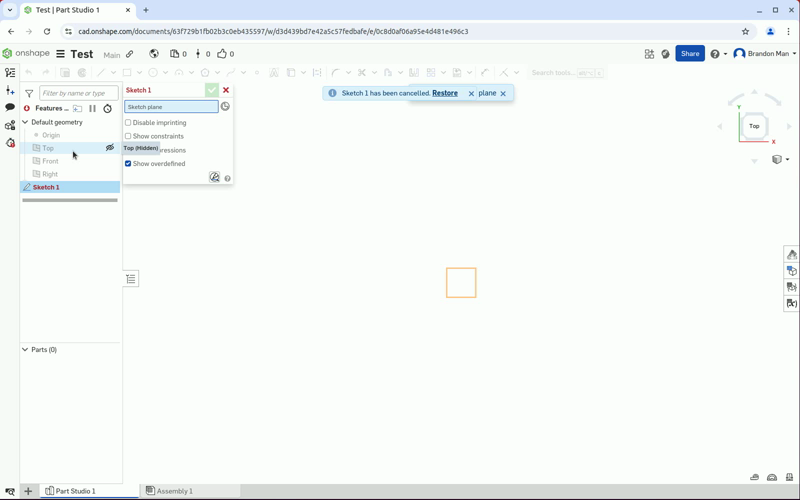
click(73, 150)
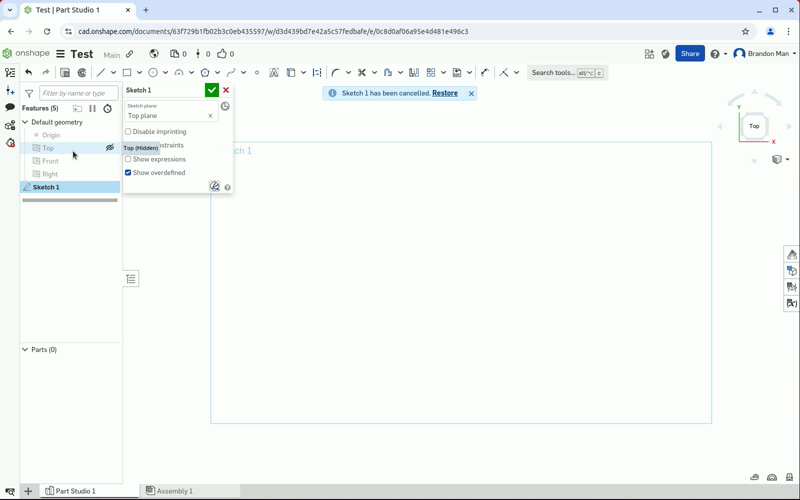
mouse_move(73, 352)
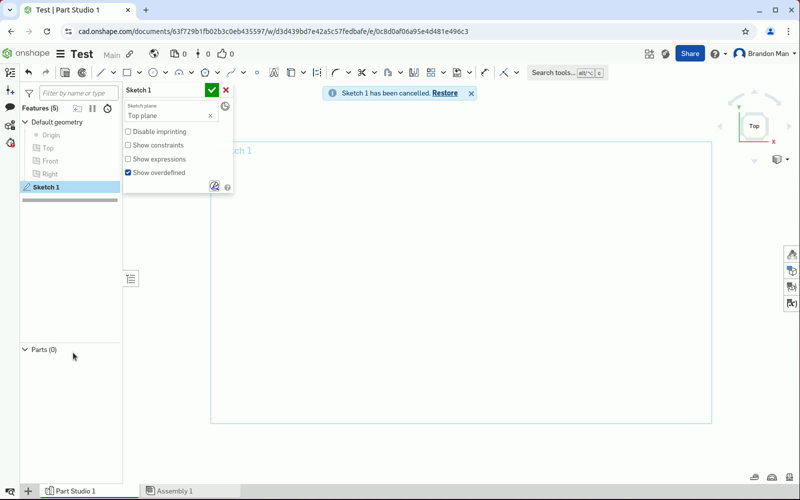
key(y)
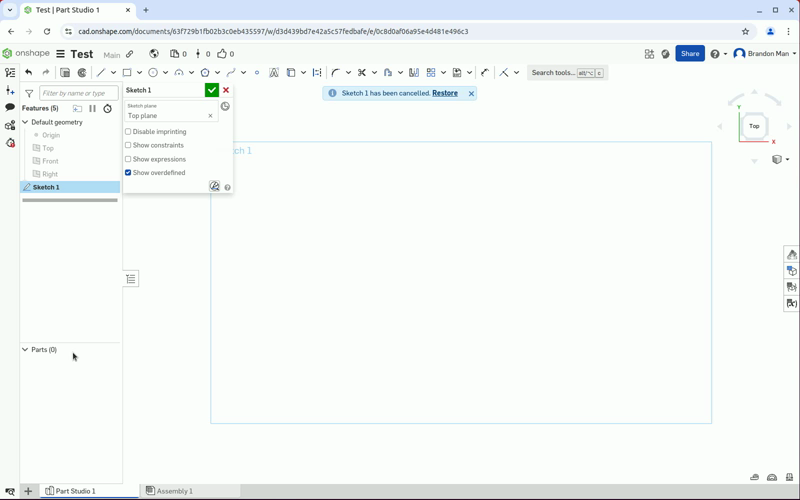
key(a)
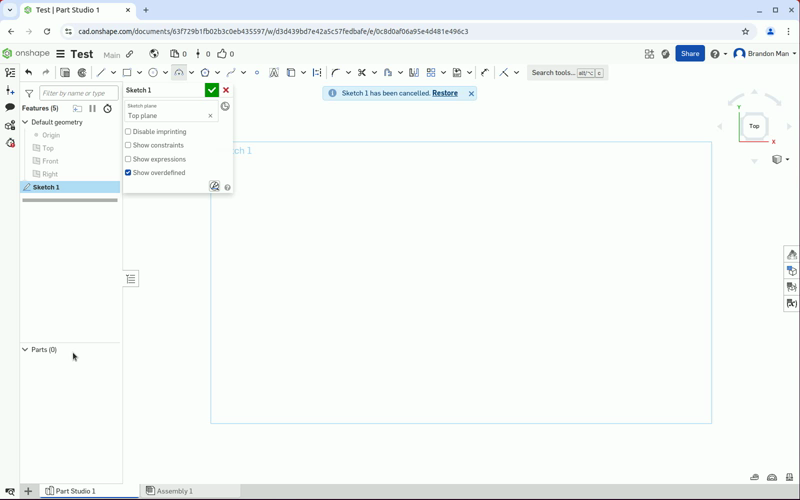
key_down(shift)
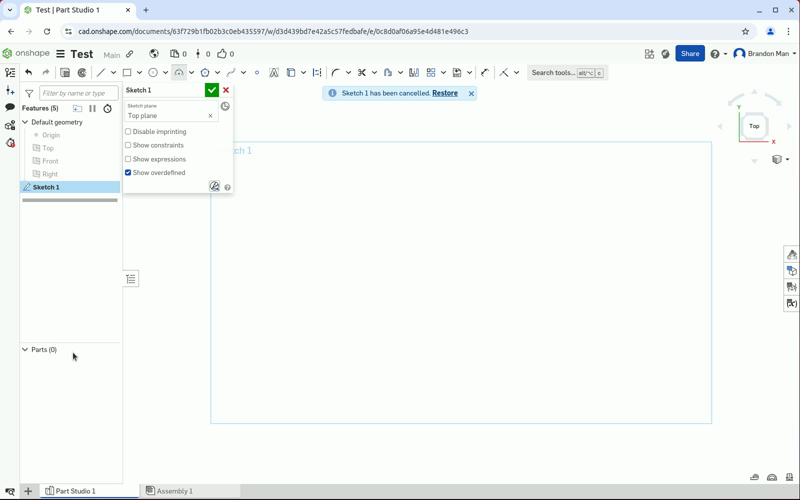
mouse_move(423, 305)
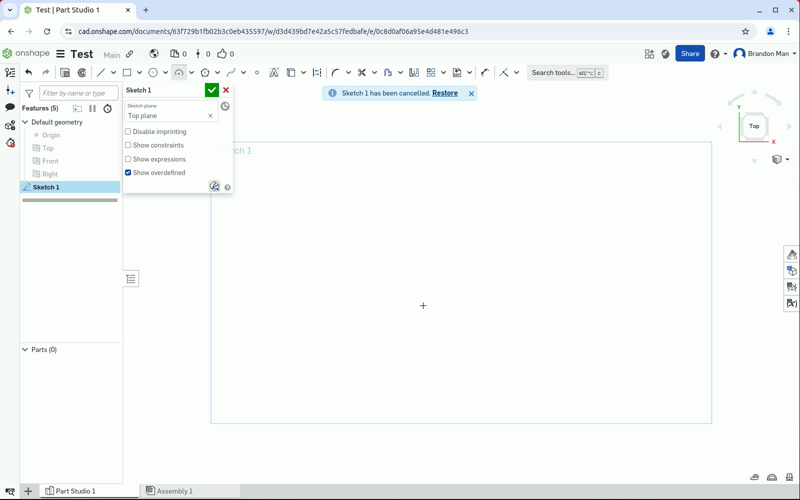
click(423, 305)
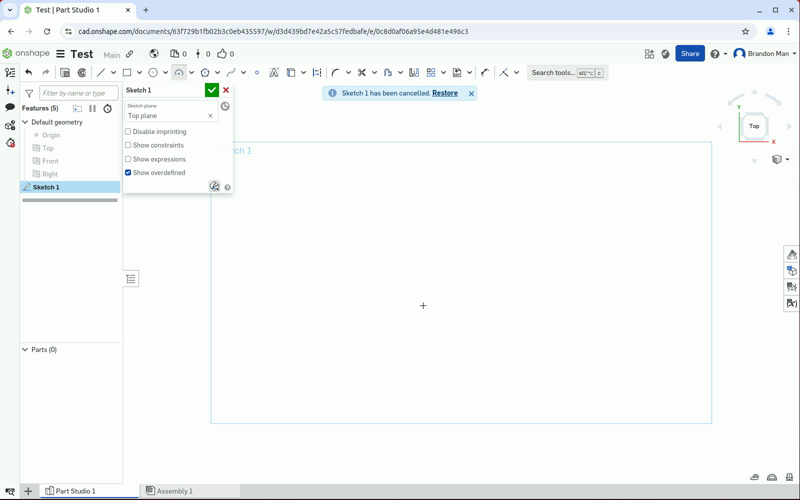
key_up(shift)
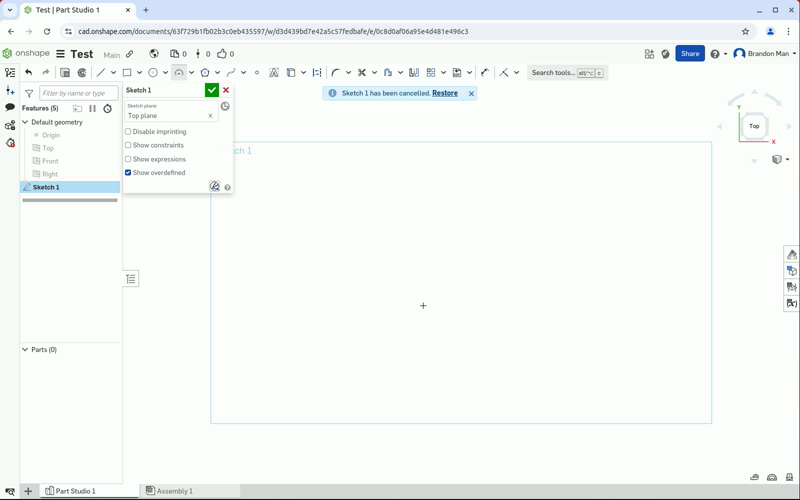
key_down(shift)
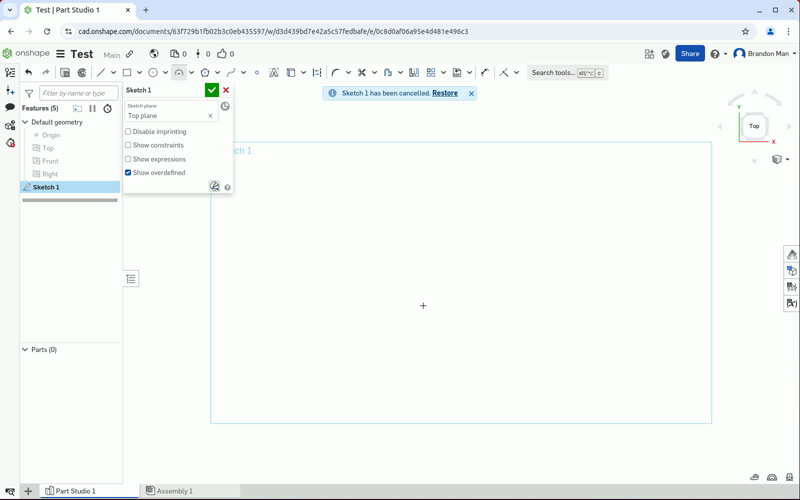
mouse_move(425, 307)
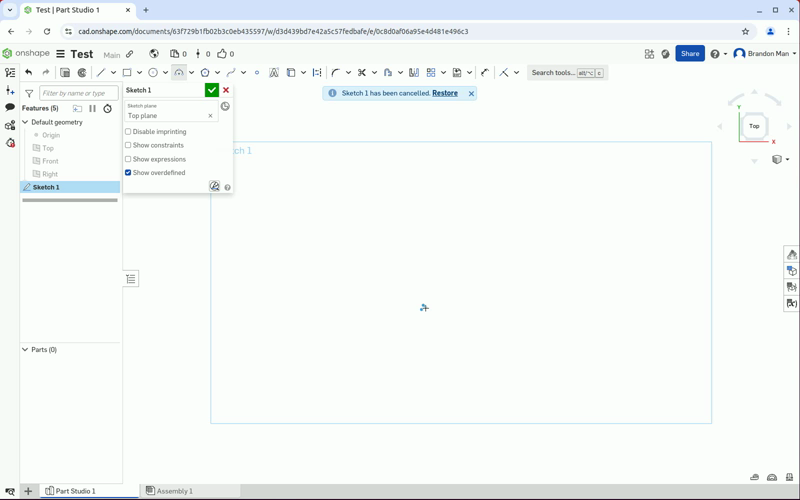
scroll(6)
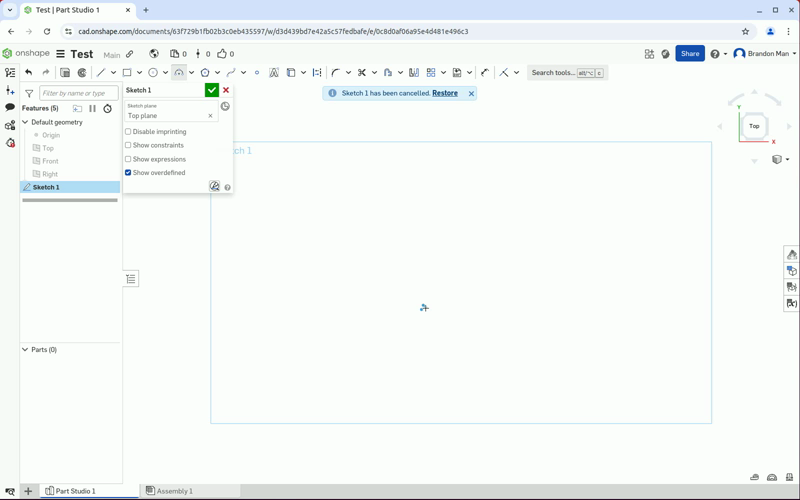
scroll(6)
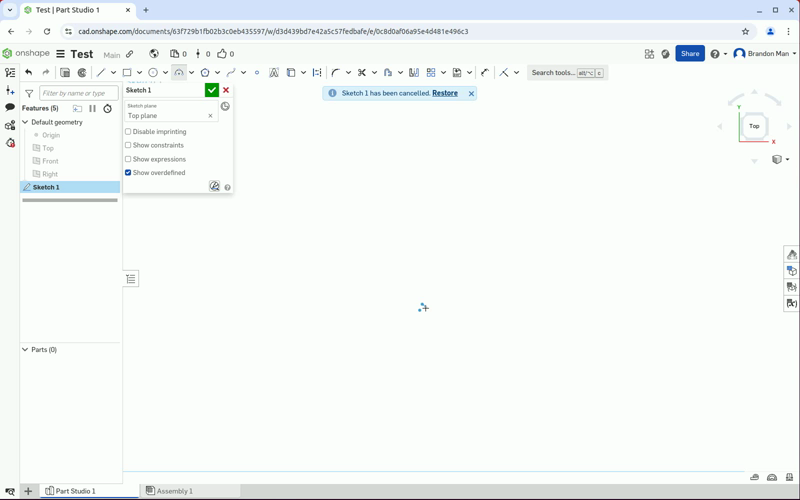
scroll(6)
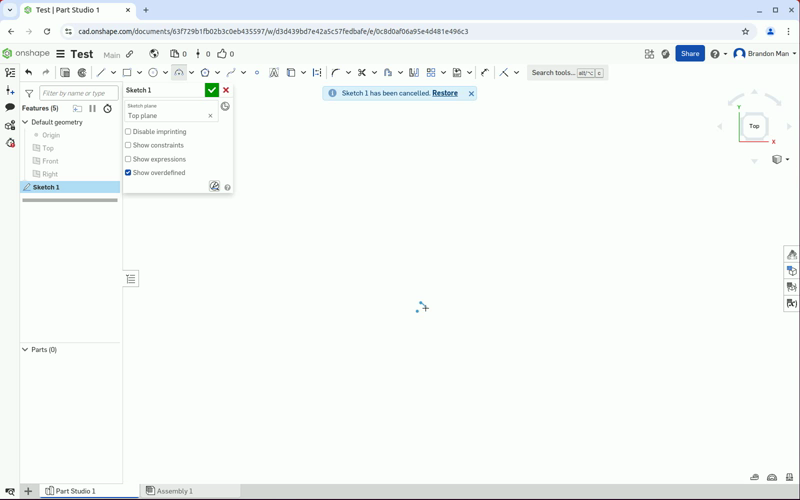
scroll(6)
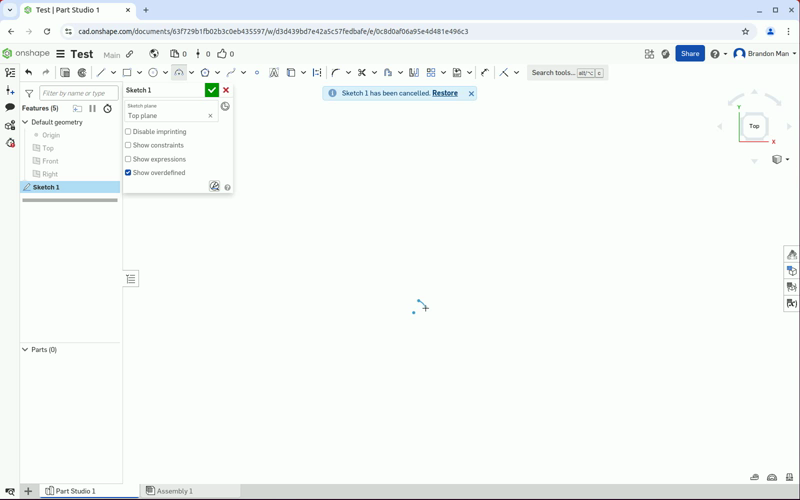
scroll(6)
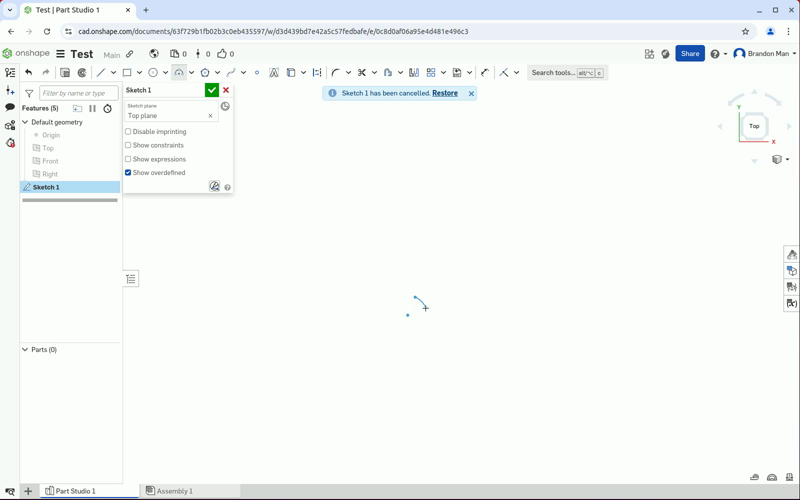
scroll(6)
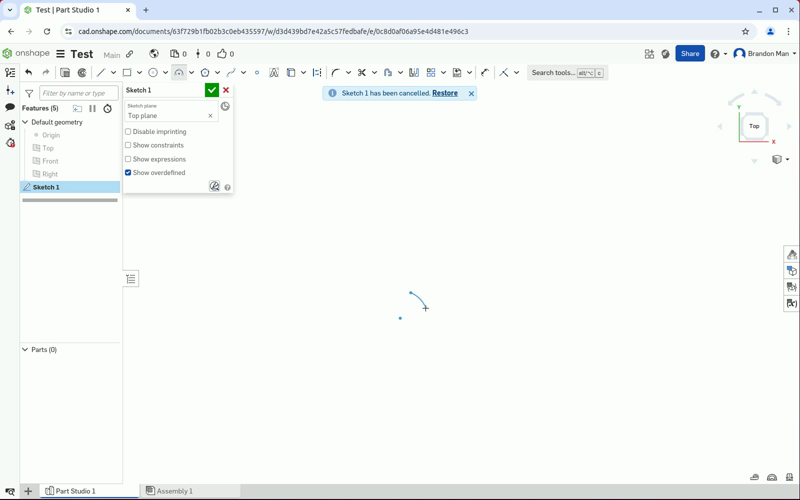
scroll(6)
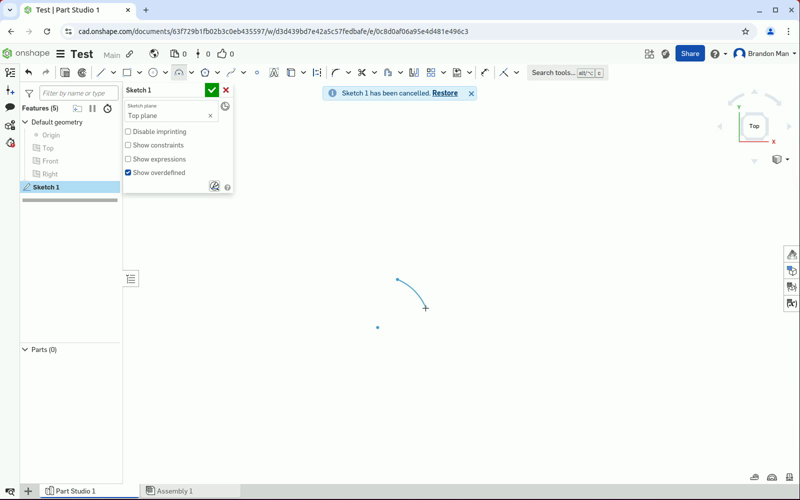
click(425, 307)
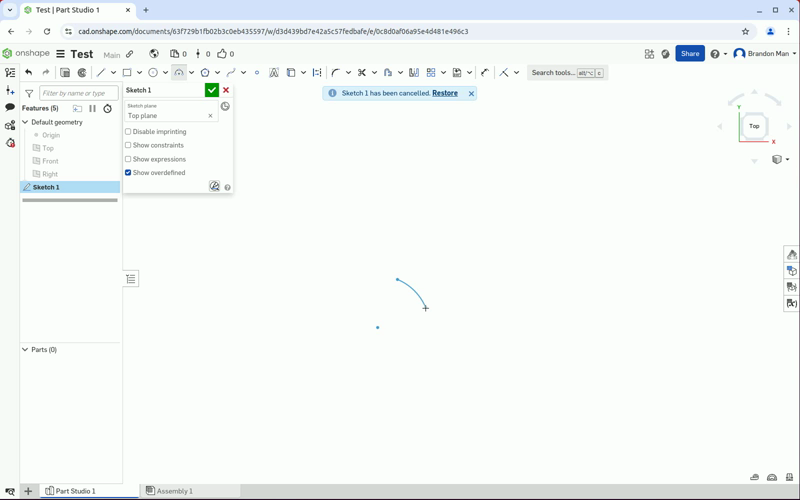
scroll(-6)
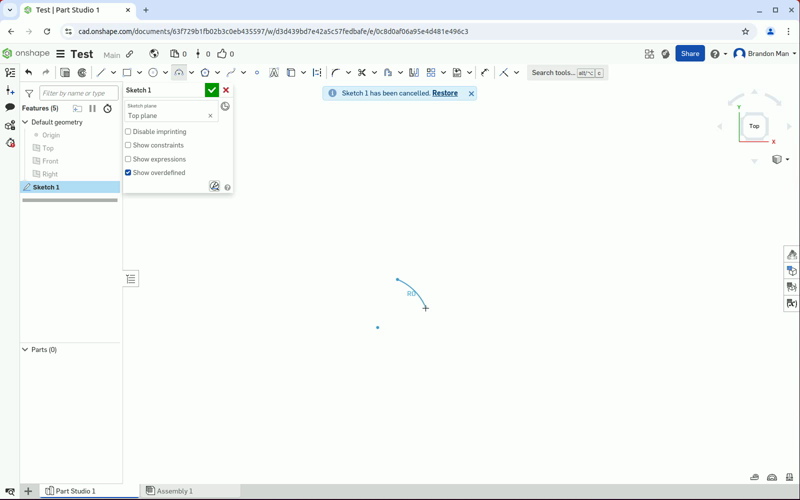
scroll(-6)
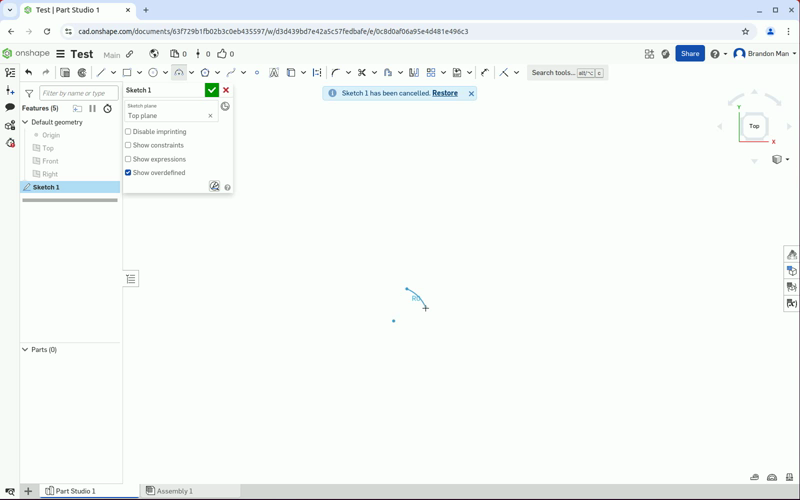
scroll(-6)
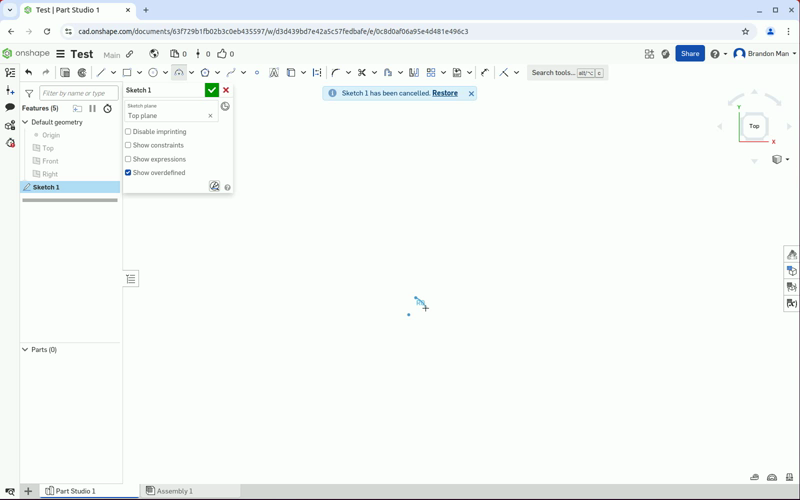
scroll(-6)
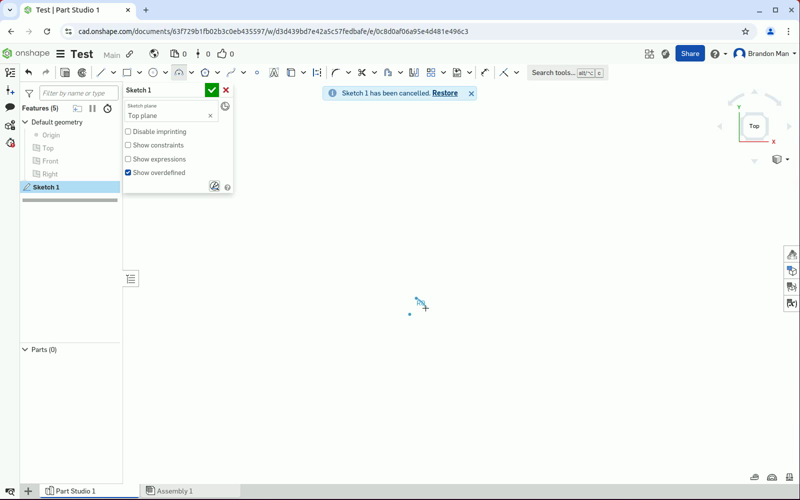
scroll(-6)
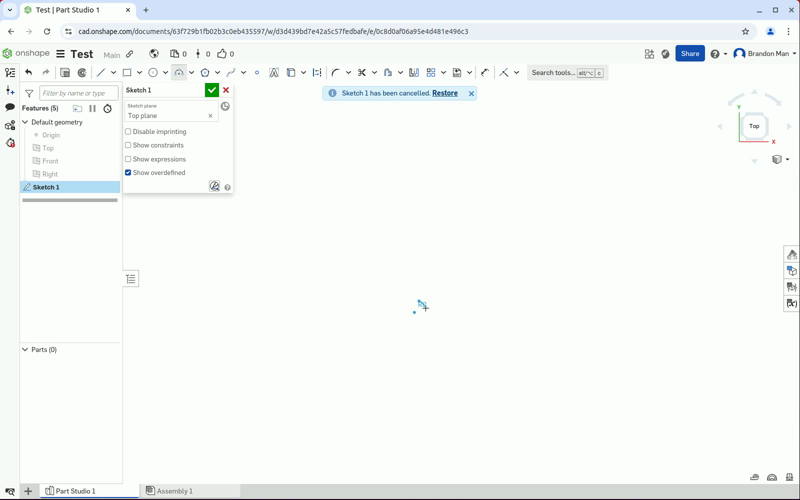
scroll(-6)
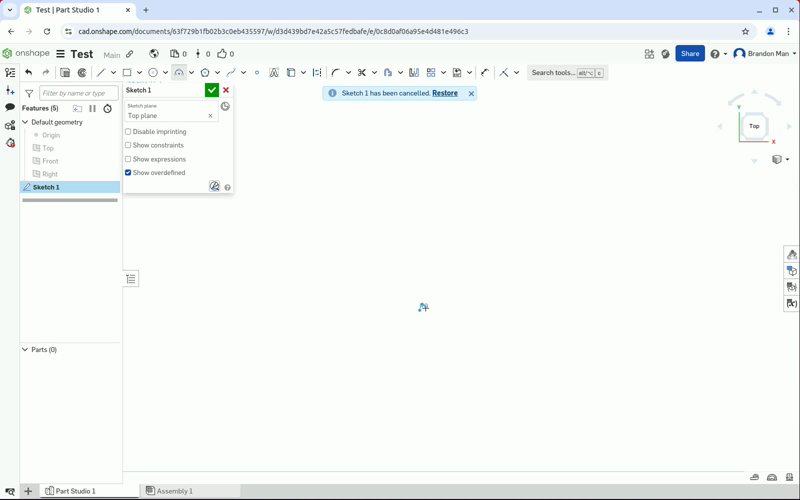
scroll(-6)
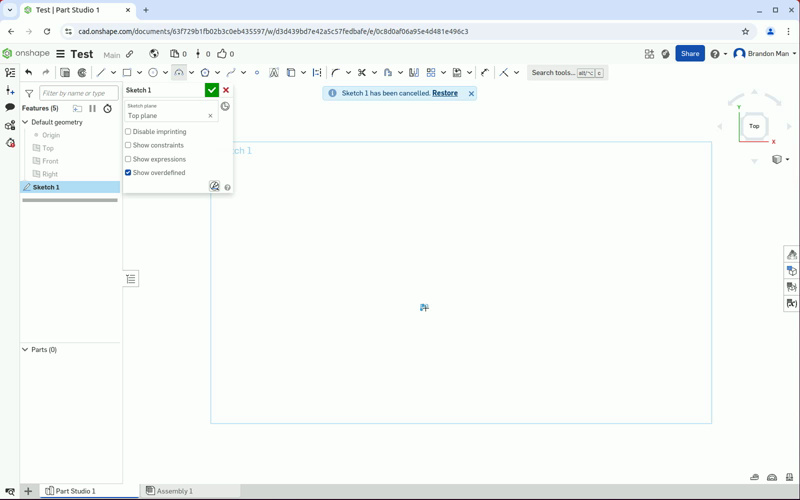
mouse_move(423, 306)
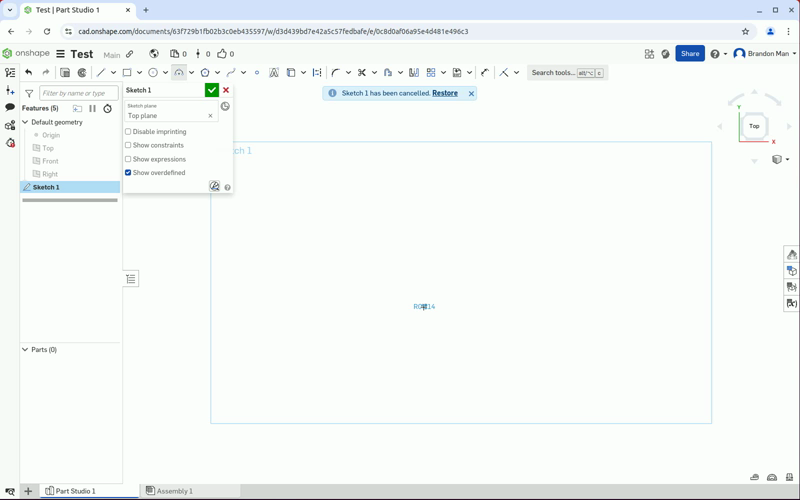
scroll(6)
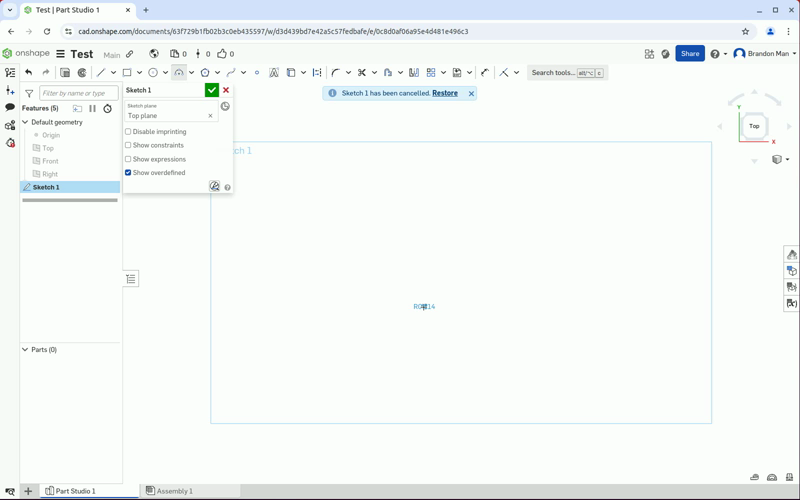
scroll(6)
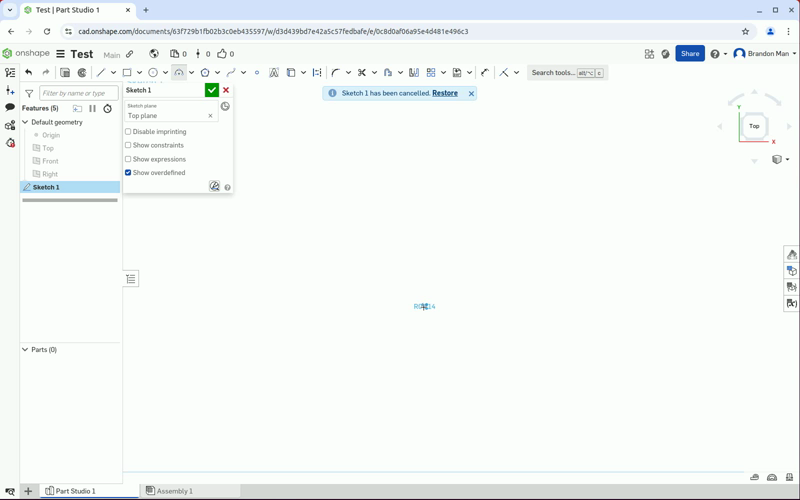
scroll(6)
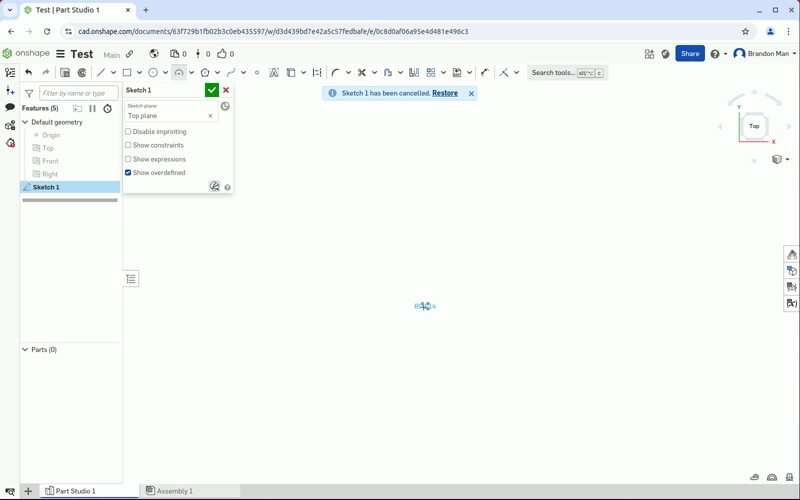
scroll(6)
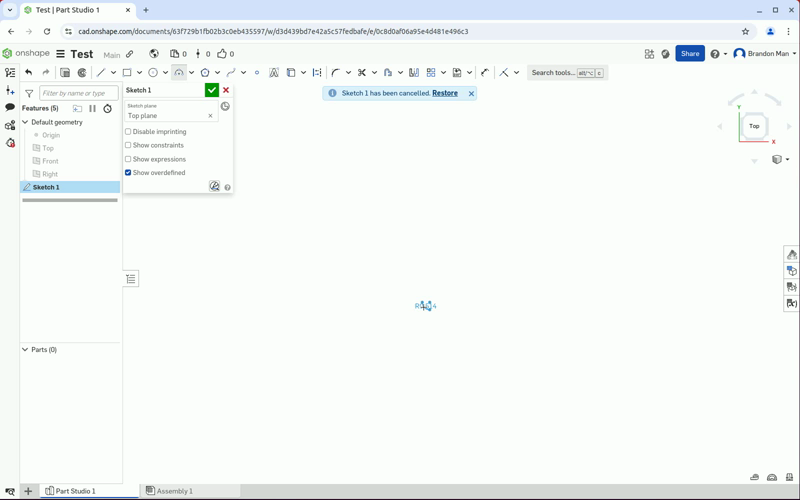
scroll(6)
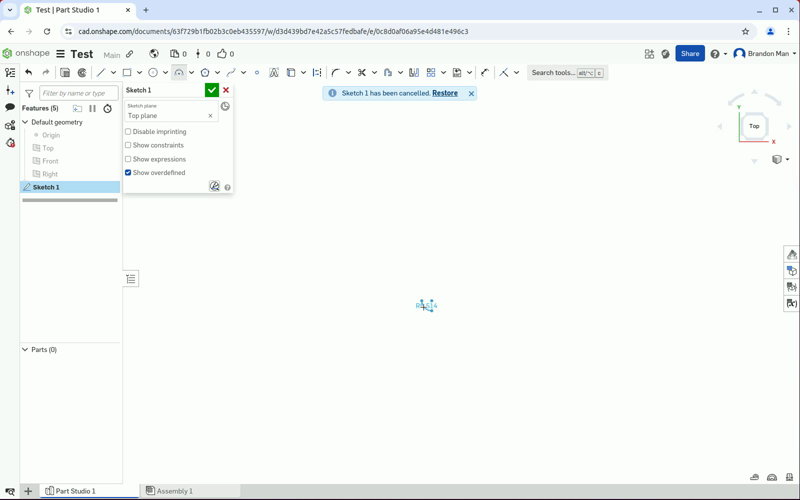
scroll(6)
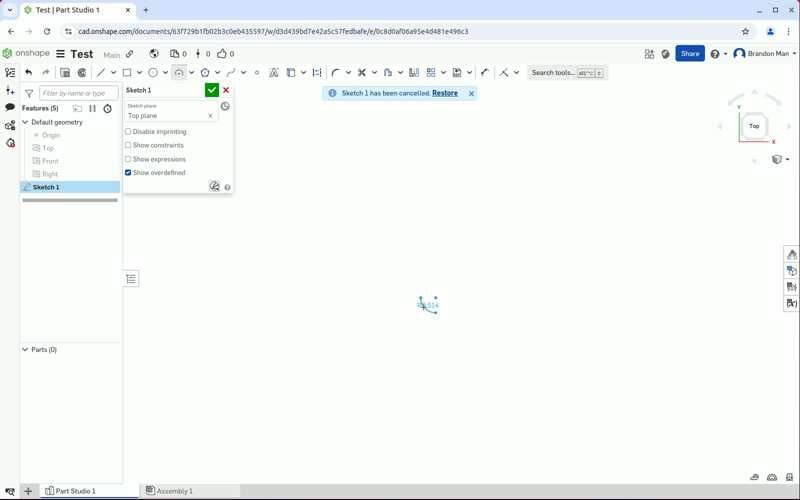
scroll(6)
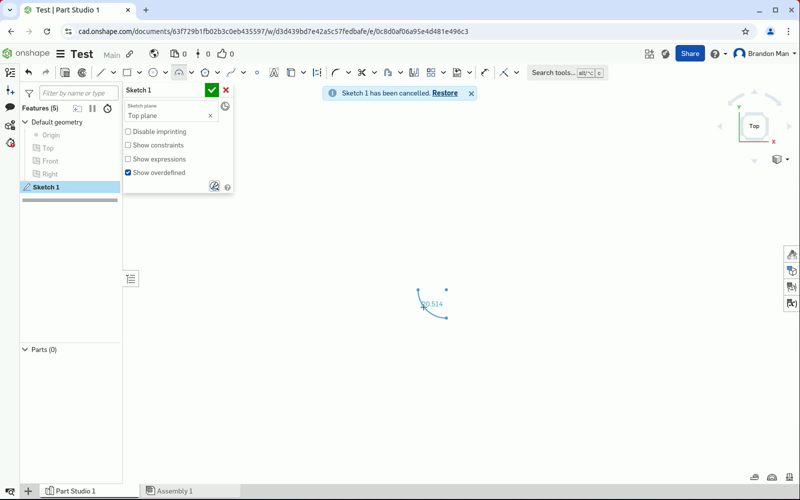
click(423, 306)
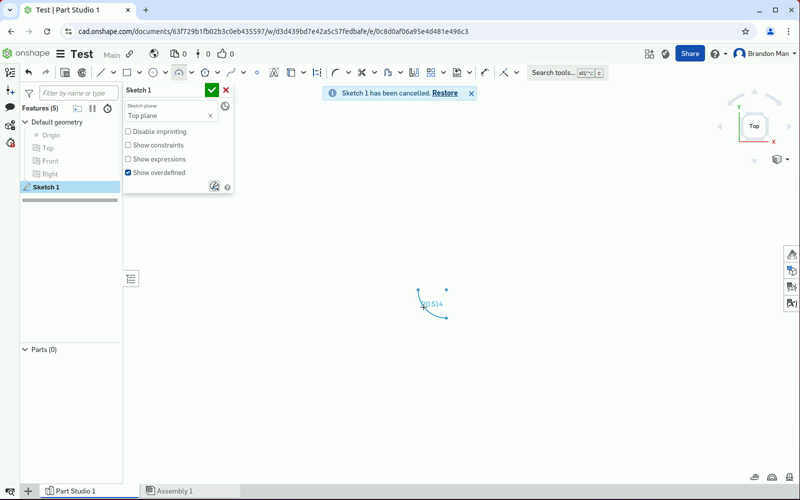
scroll(-6)
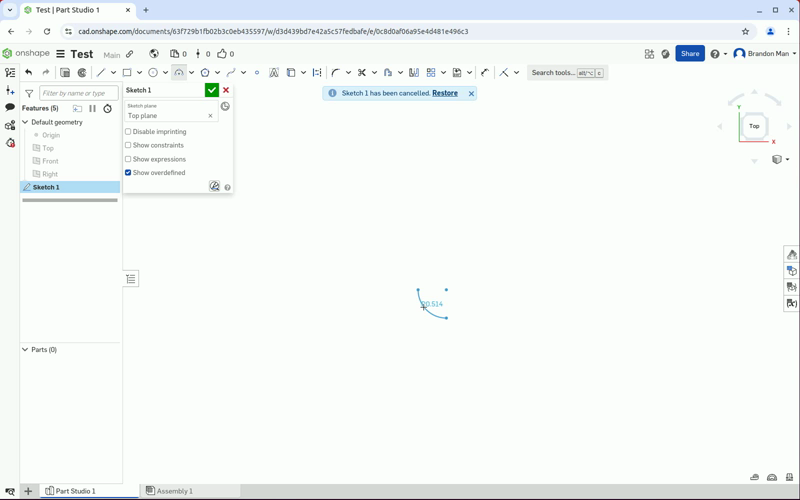
scroll(-6)
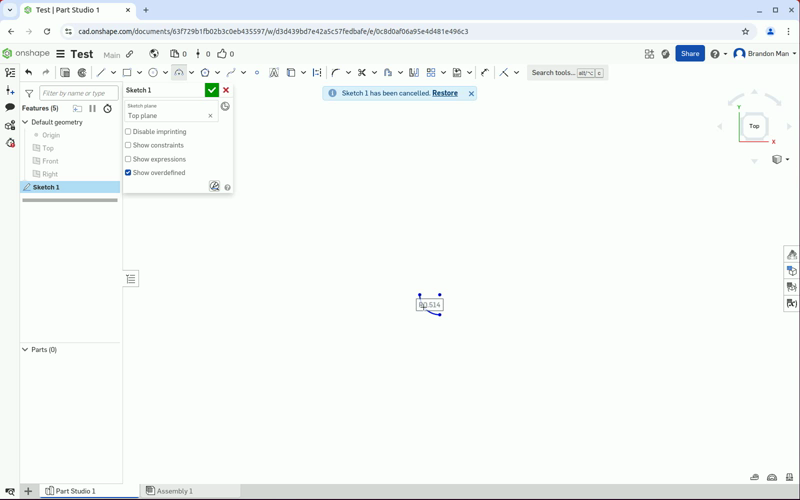
scroll(-6)
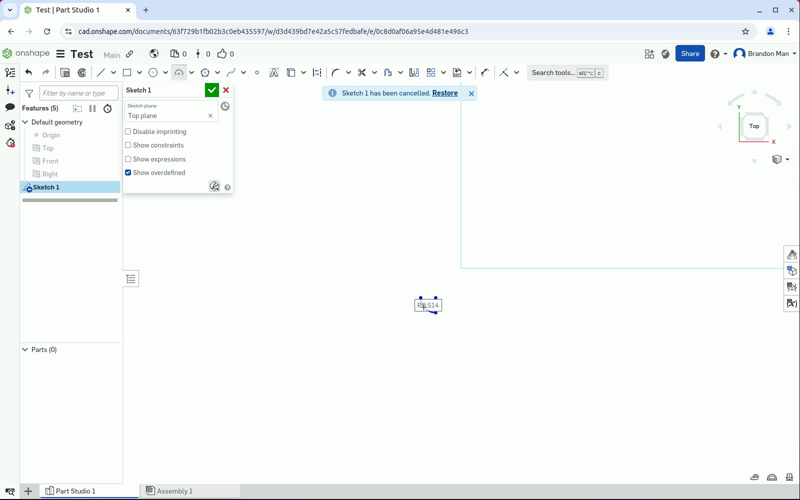
scroll(-6)
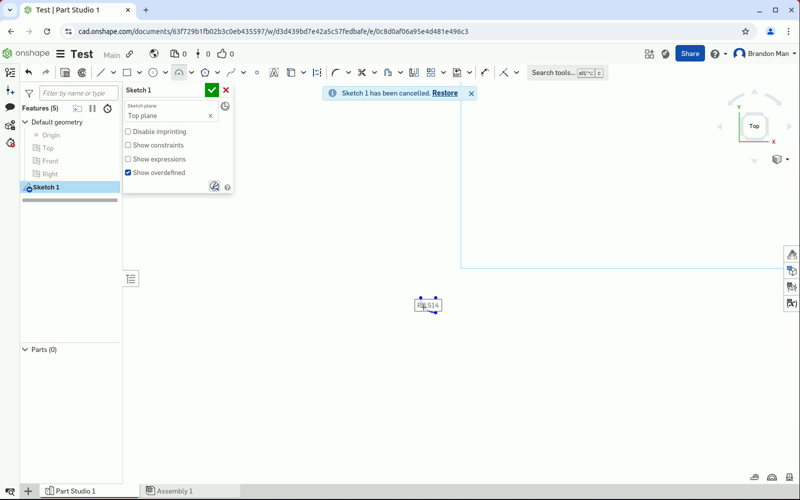
scroll(-6)
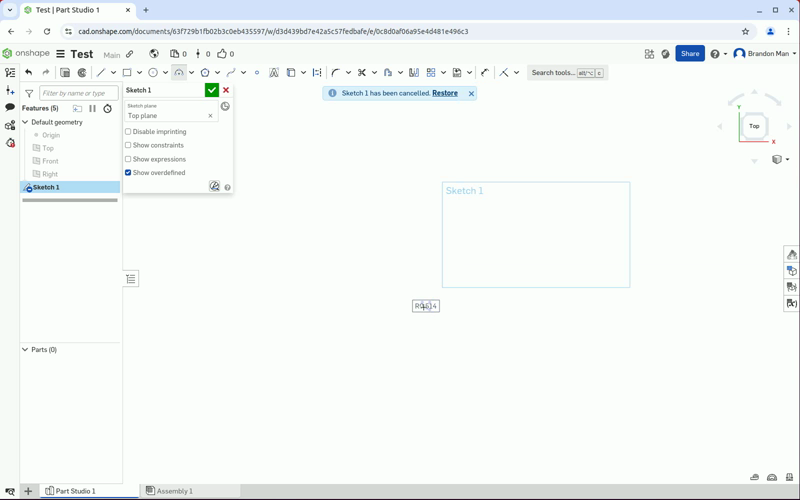
scroll(-6)
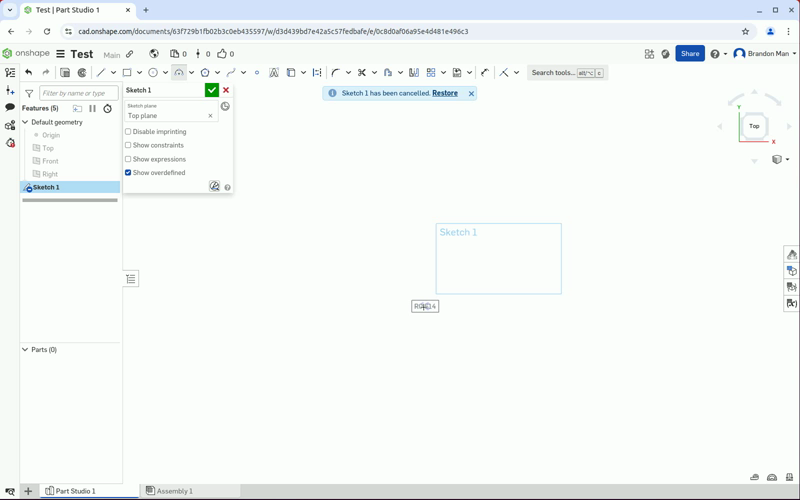
scroll(-6)
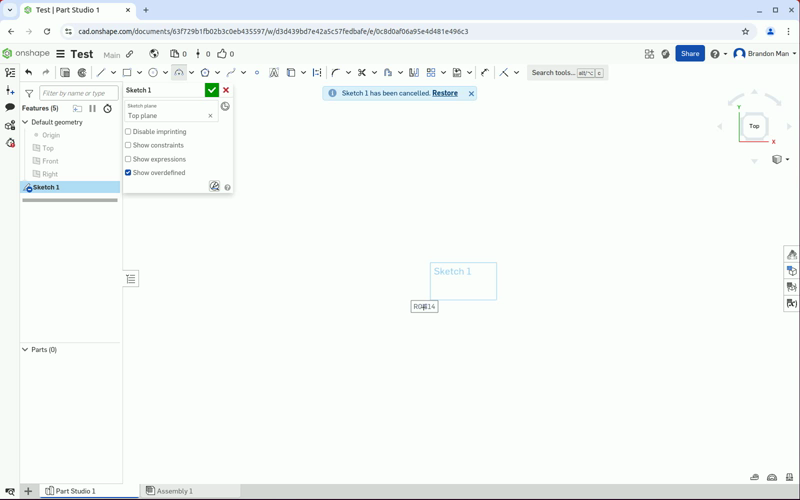
key_up(shift)
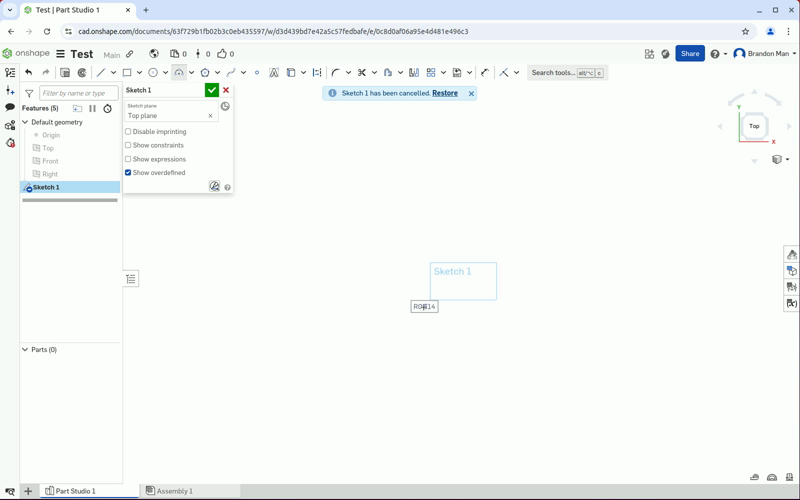
key(esc)
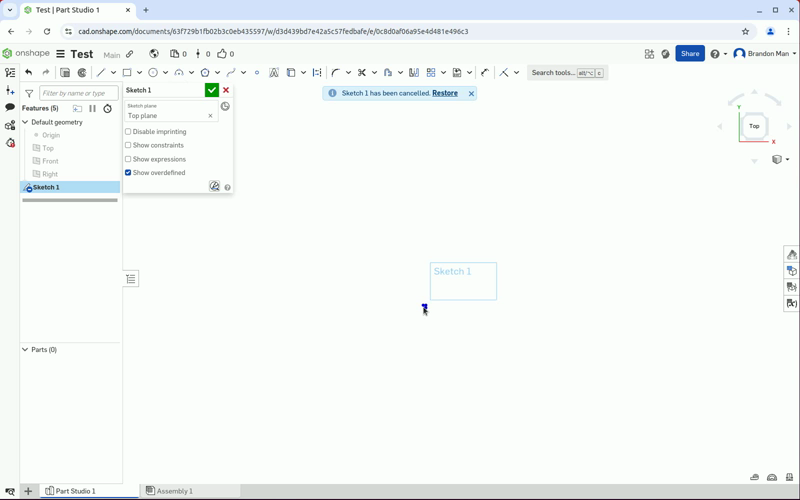
key(l)
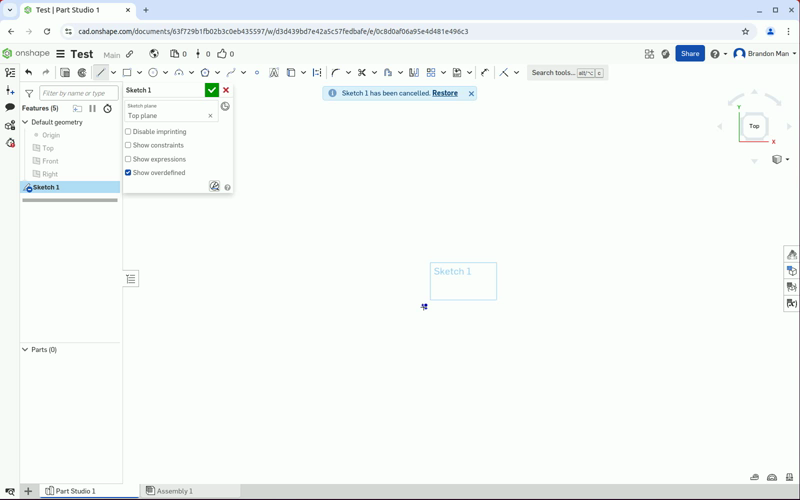
mouse_move(425, 307)
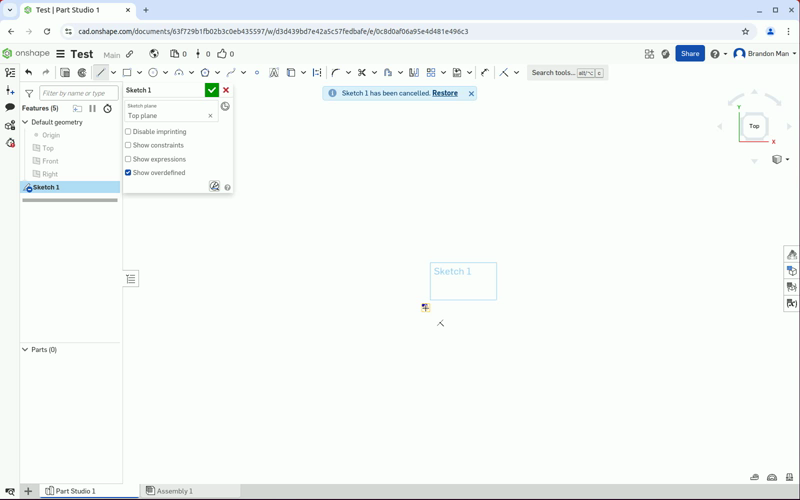
scroll(6)
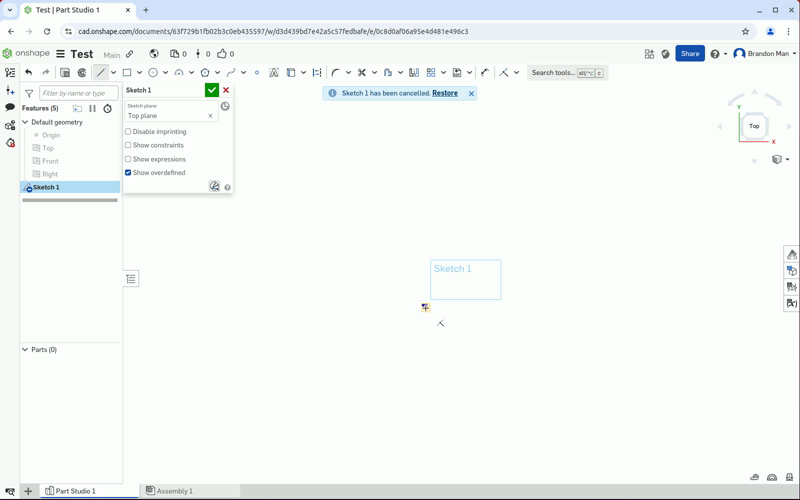
scroll(6)
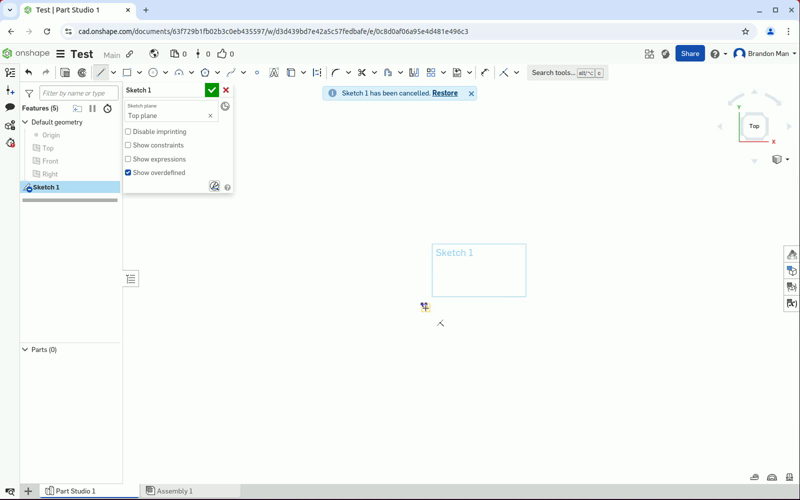
scroll(6)
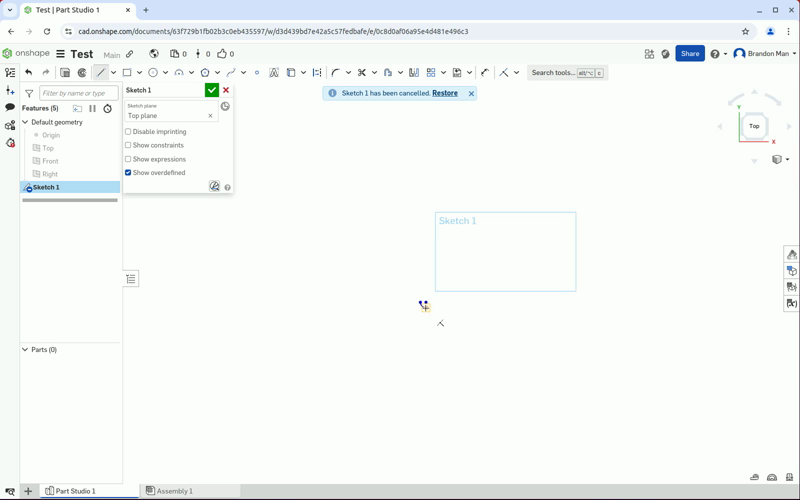
scroll(6)
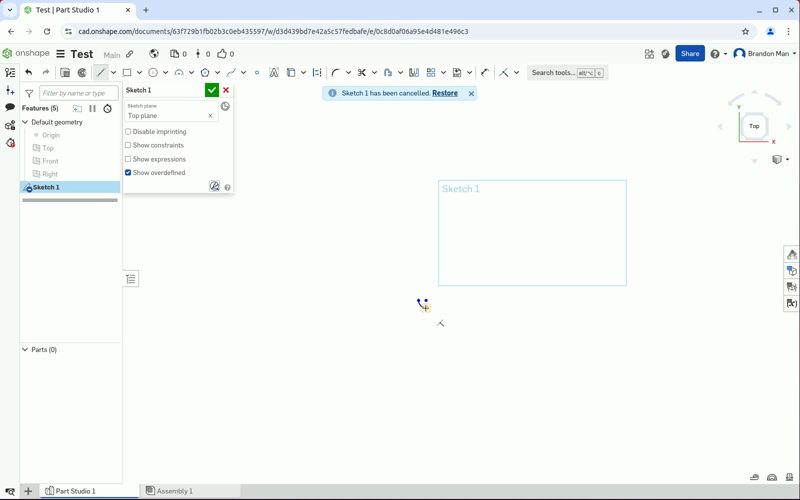
scroll(6)
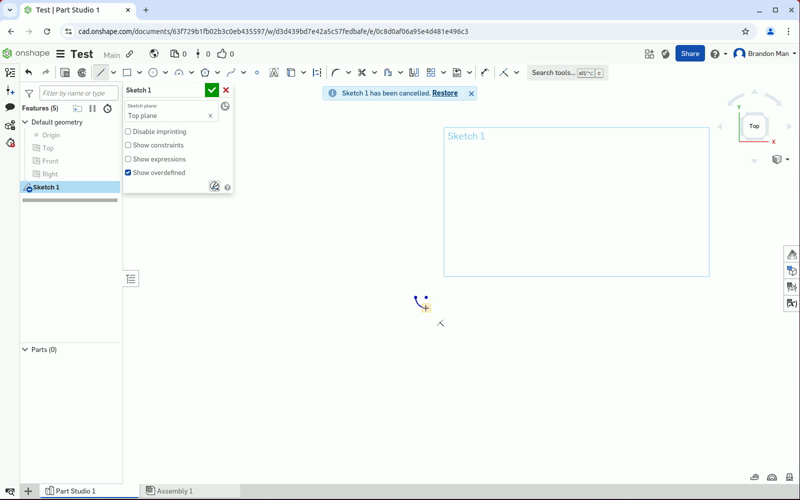
scroll(6)
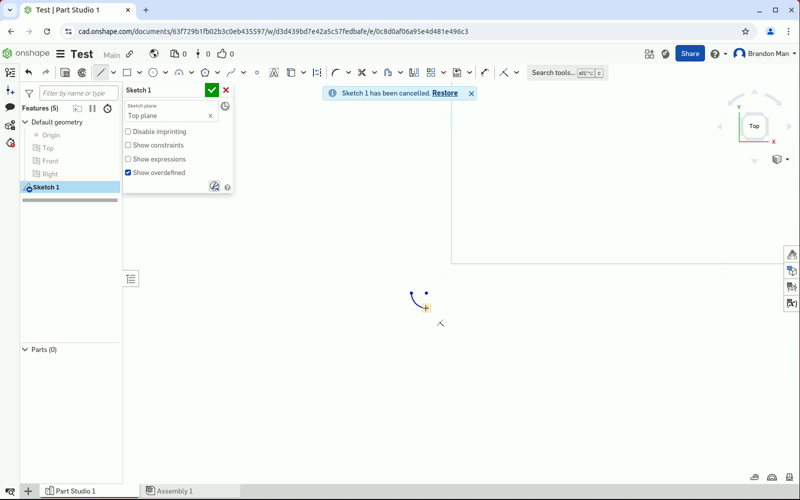
scroll(6)
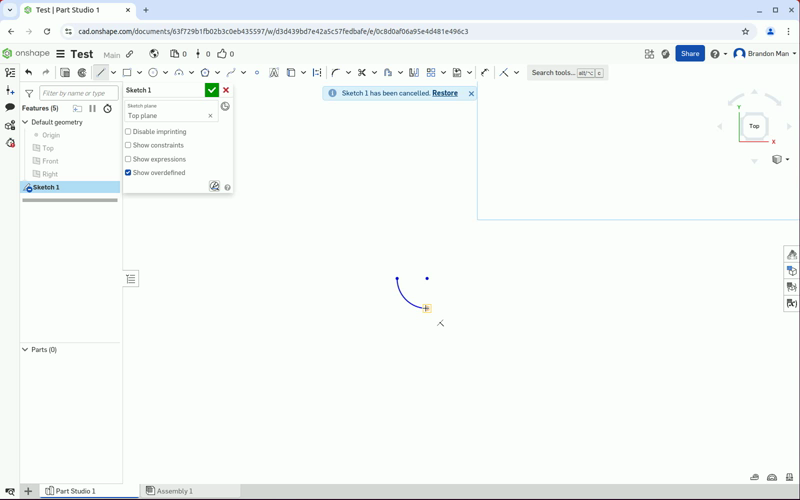
click(425, 307)
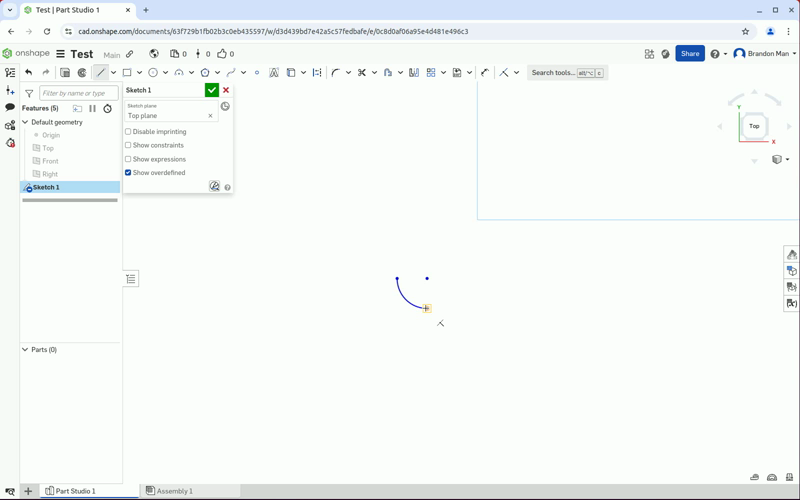
scroll(-6)
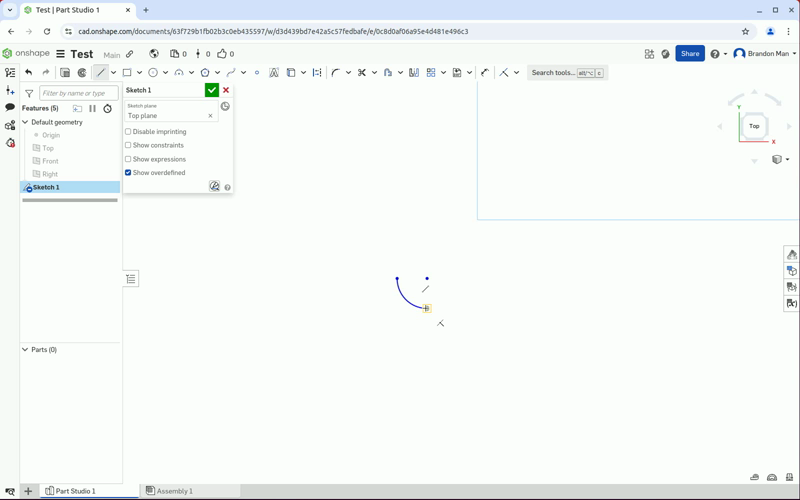
scroll(-6)
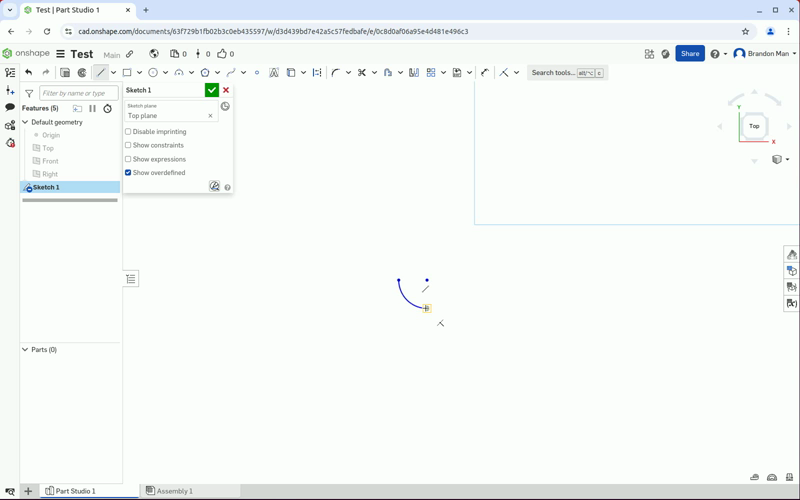
scroll(-6)
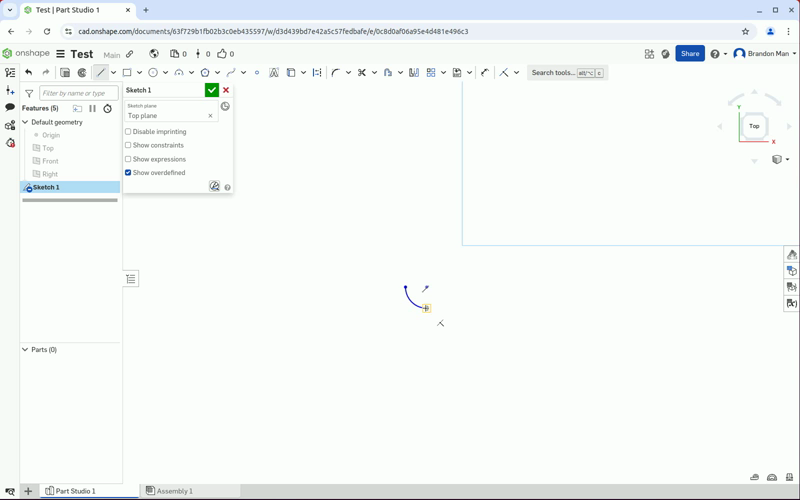
scroll(-6)
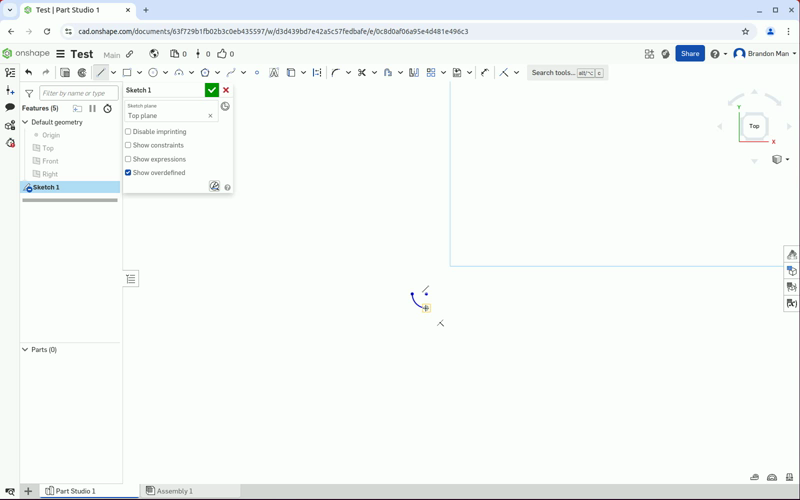
scroll(-6)
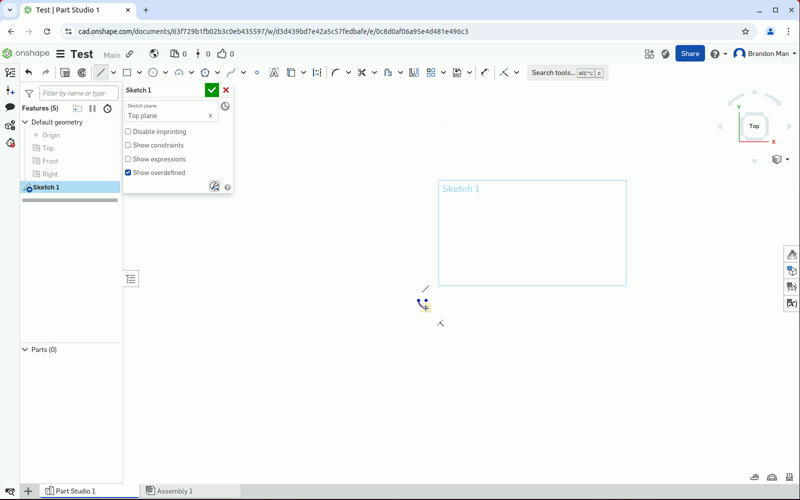
scroll(-6)
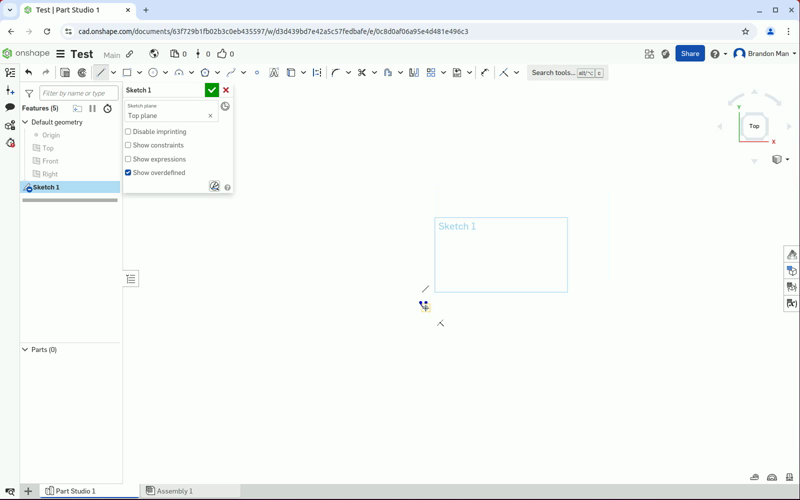
scroll(-6)
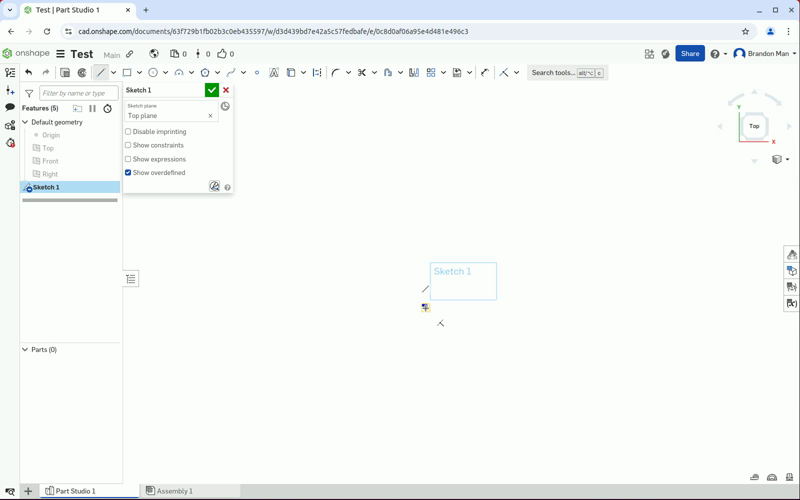
key_down(shift)
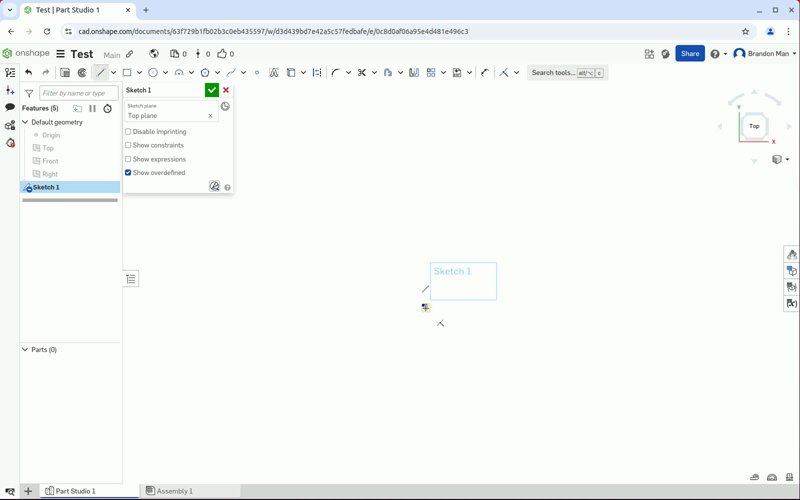
mouse_move(498, 307)
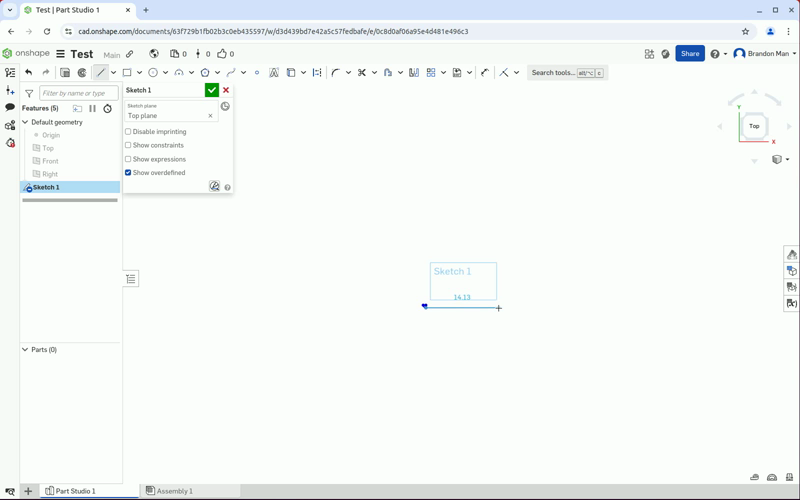
click(498, 307)
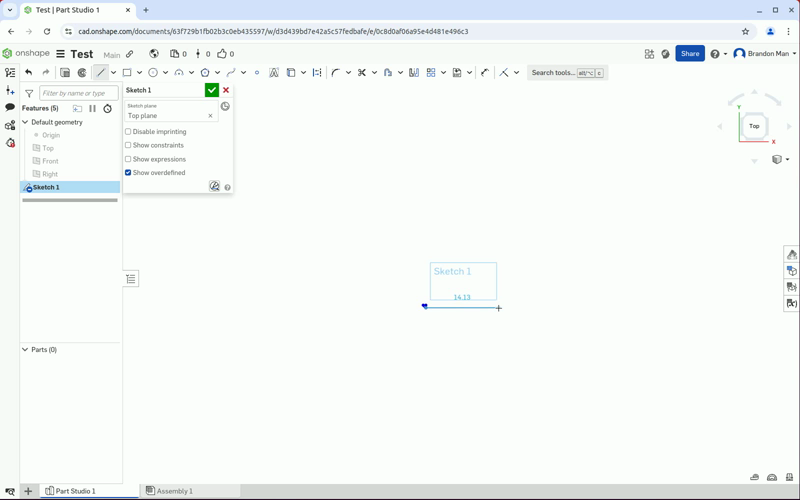
key_up(shift)
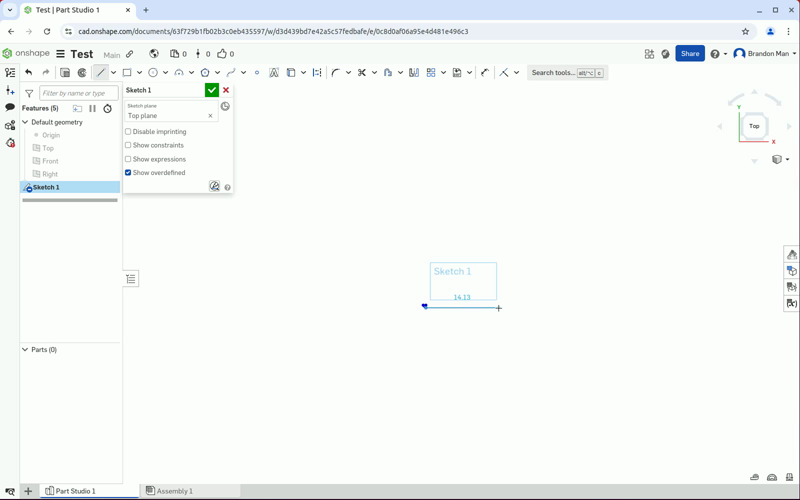
key_down(shift)
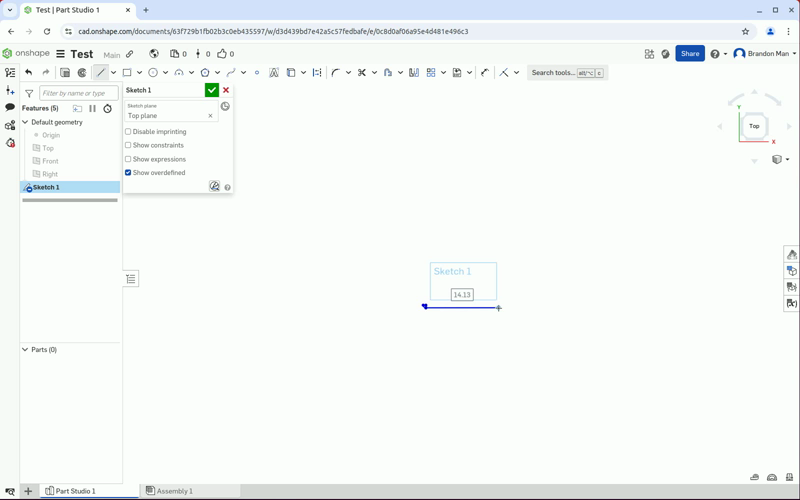
mouse_move(528, 307)
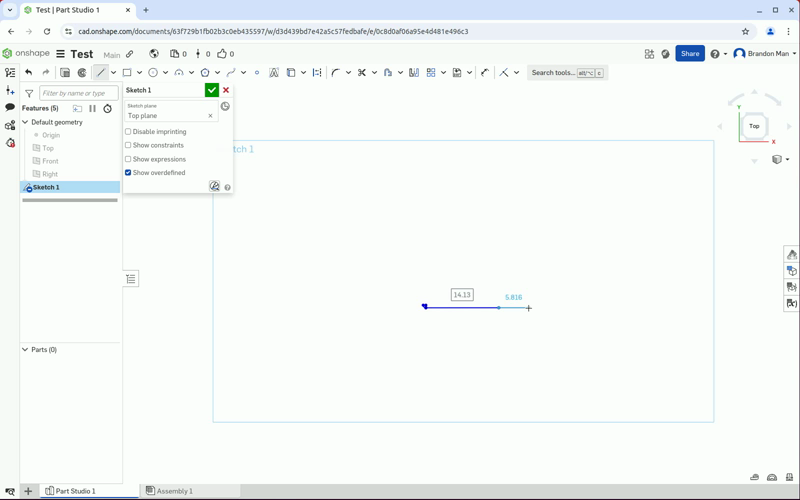
mouse_move(498, 285)
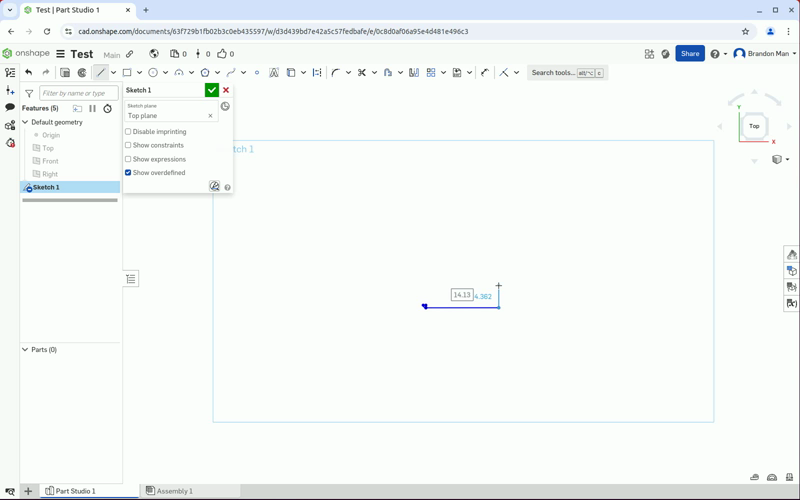
click(498, 285)
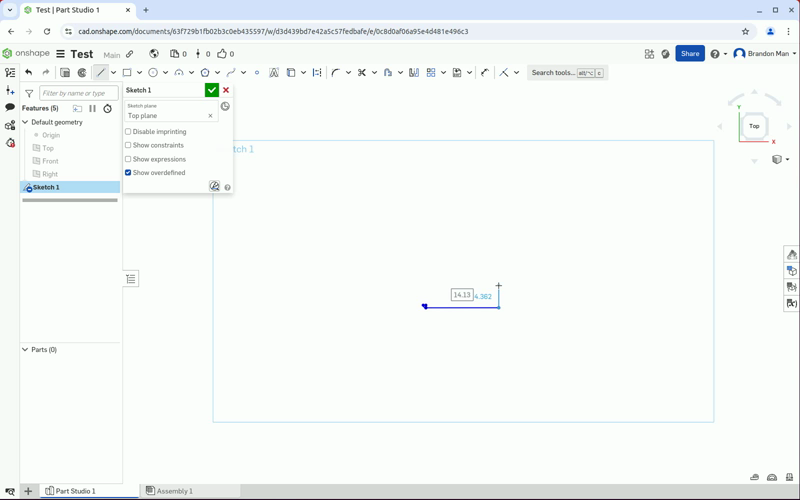
key_up(shift)
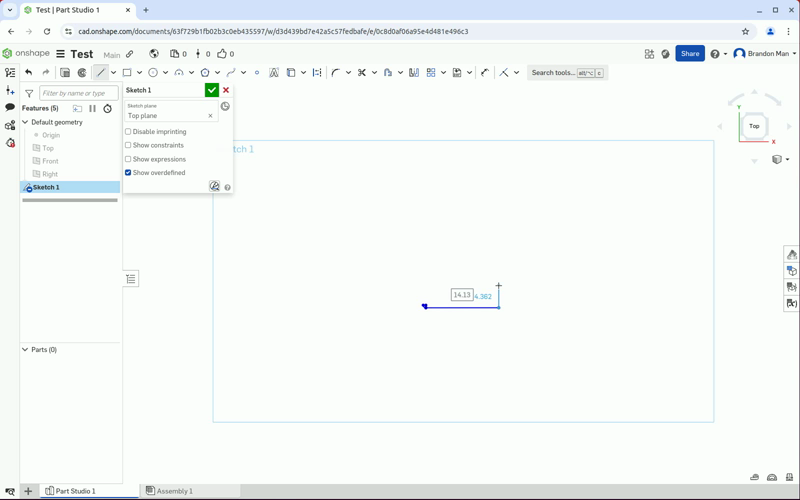
key_down(shift)
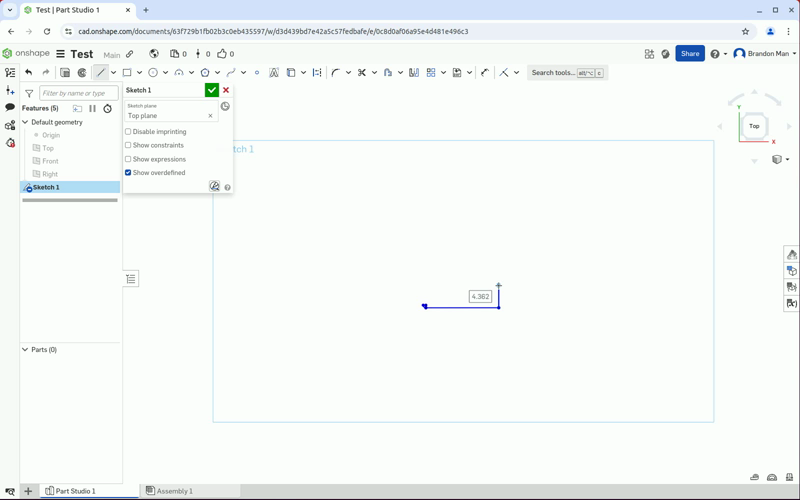
mouse_move(528, 285)
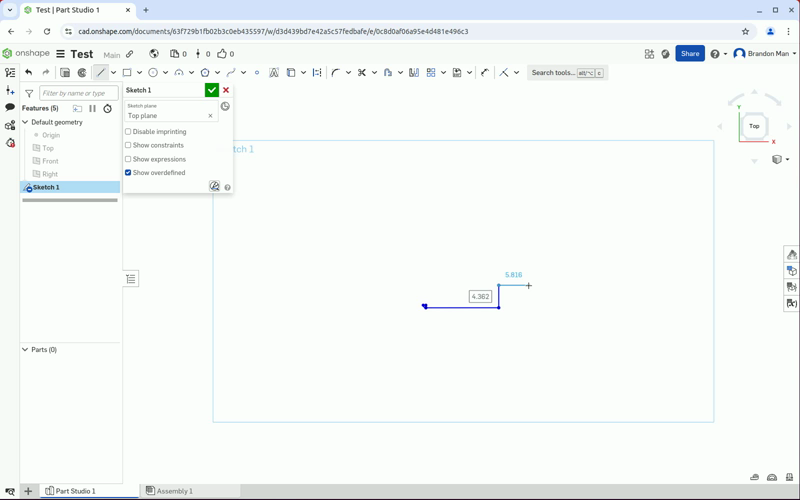
mouse_move(498, 259)
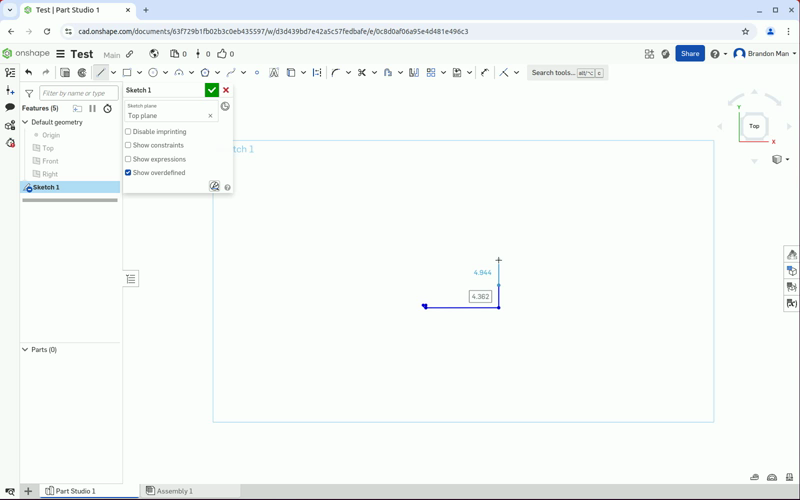
click(498, 259)
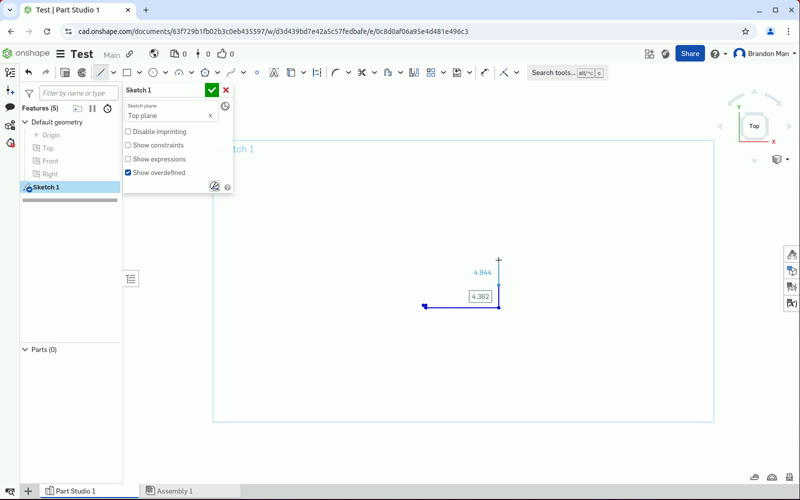
key_up(shift)
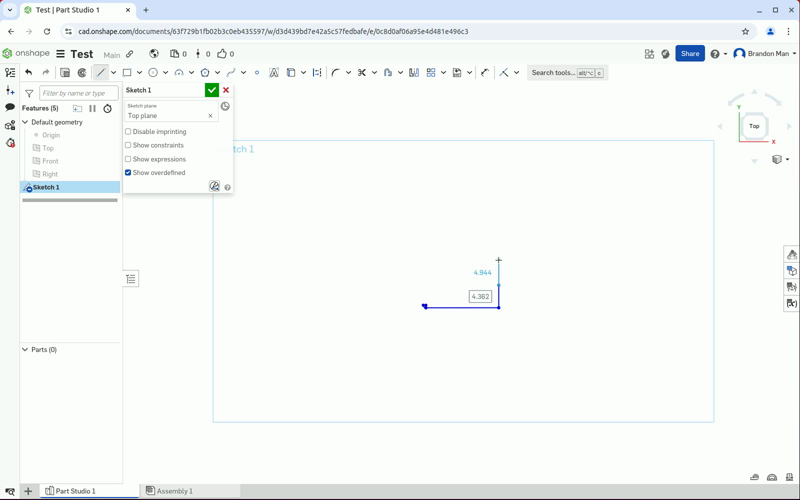
key(esc)
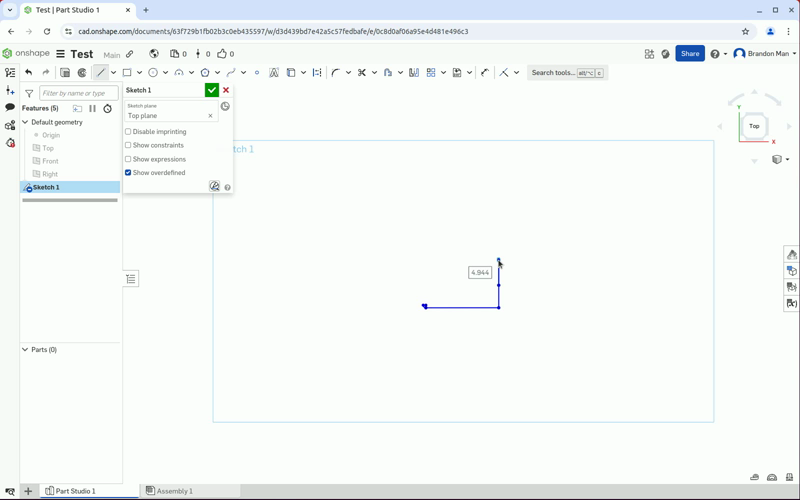
key(a)
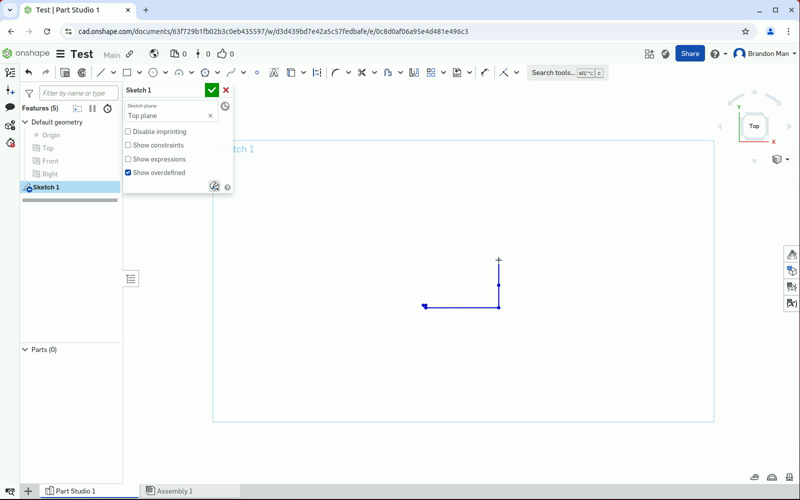
mouse_move(498, 259)
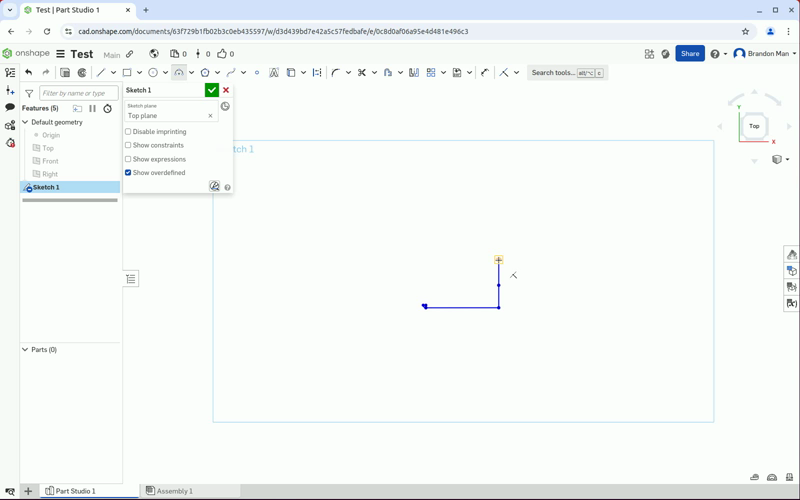
click(498, 259)
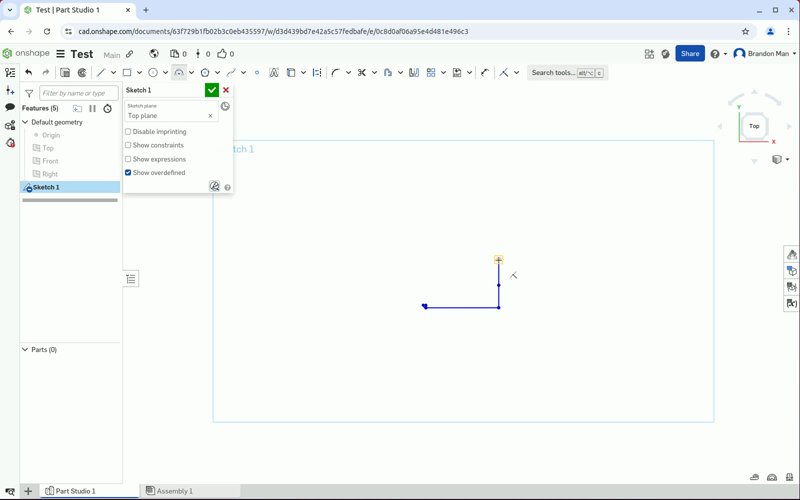
key_down(shift)
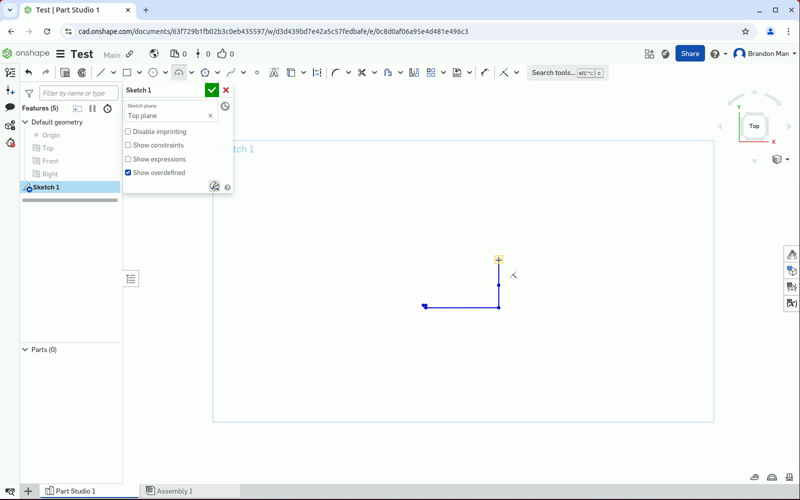
mouse_move(496, 257)
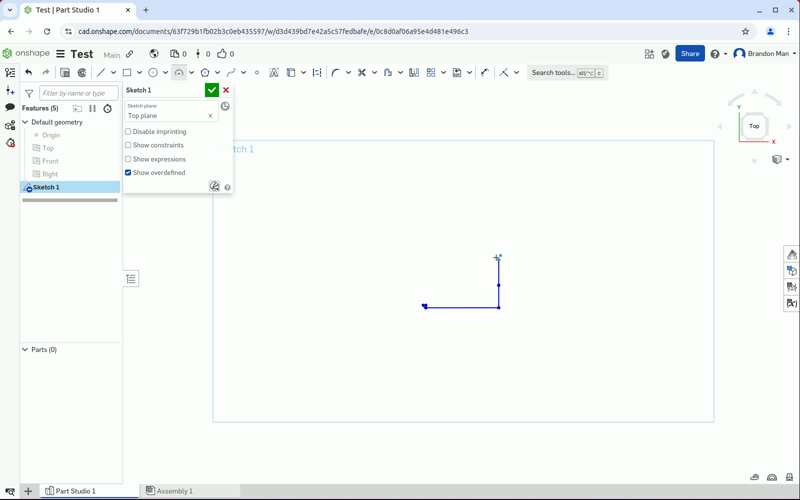
scroll(6)
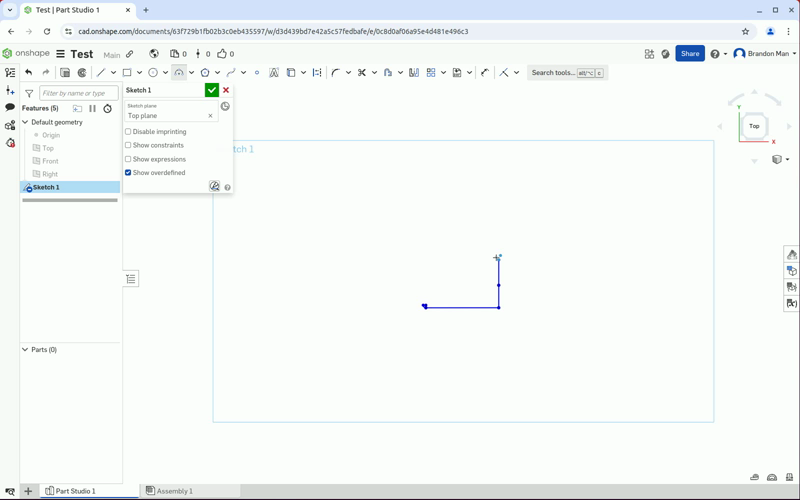
scroll(6)
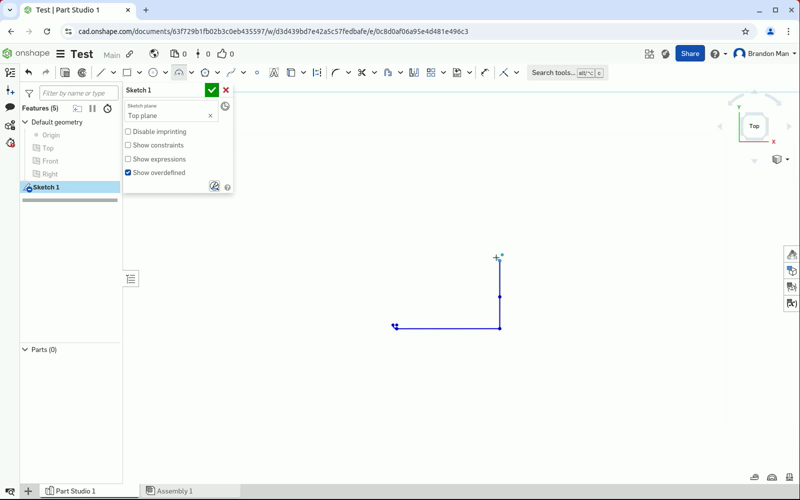
scroll(6)
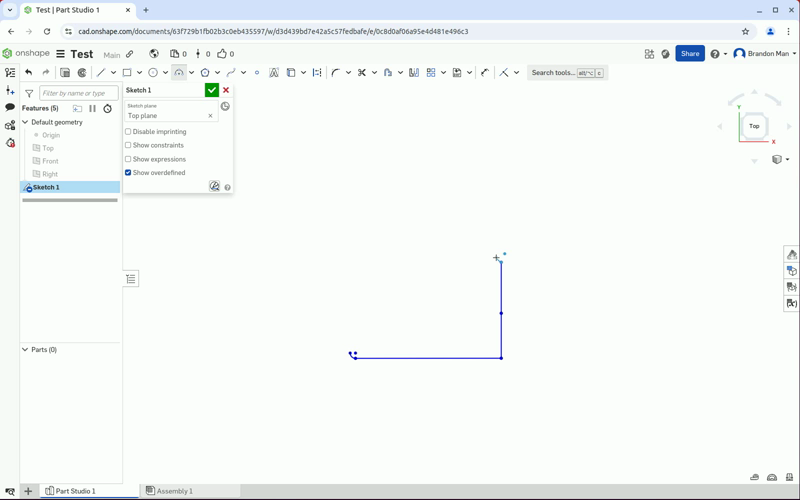
scroll(6)
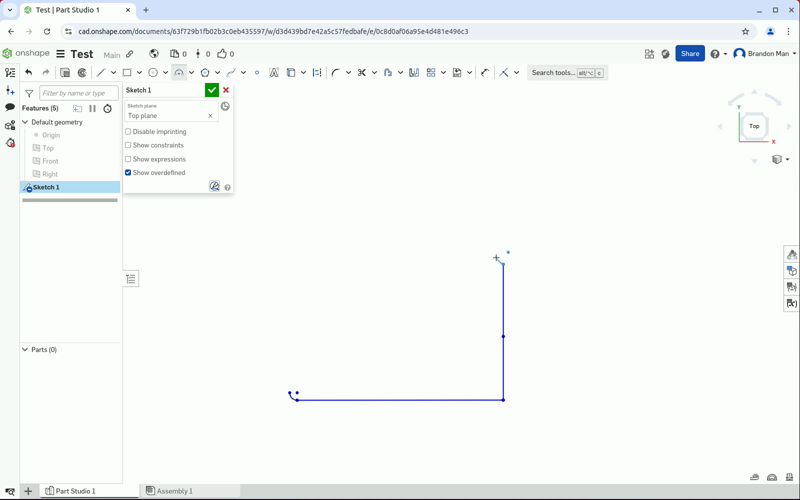
scroll(6)
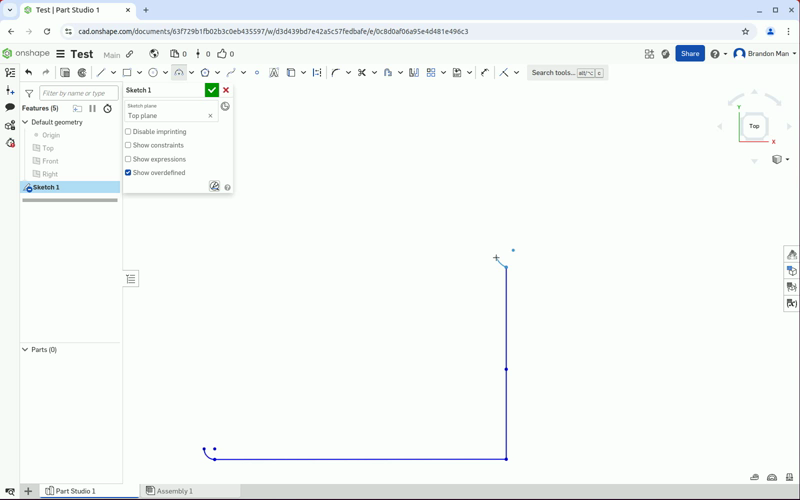
scroll(6)
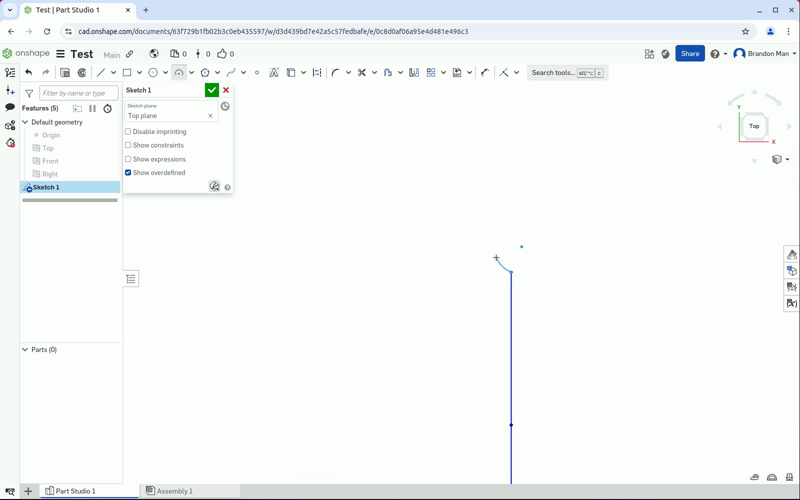
scroll(6)
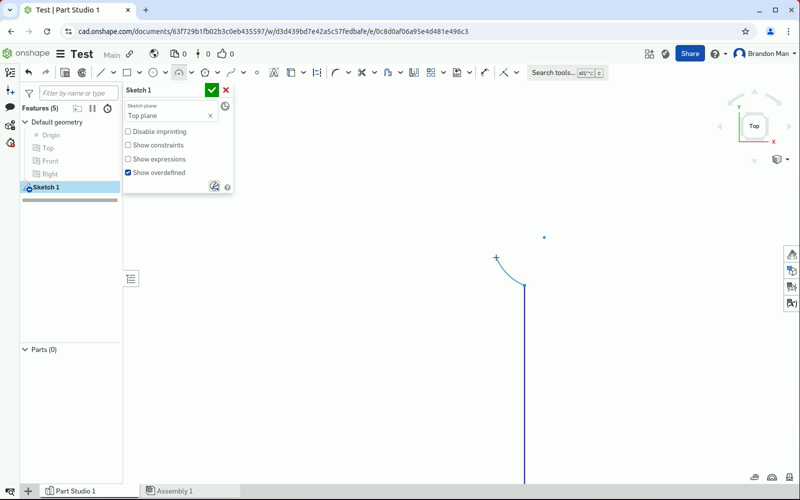
click(496, 257)
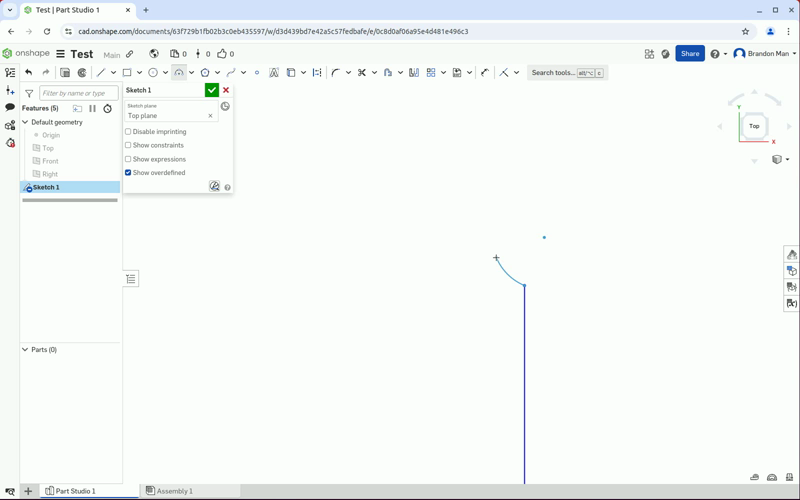
scroll(-6)
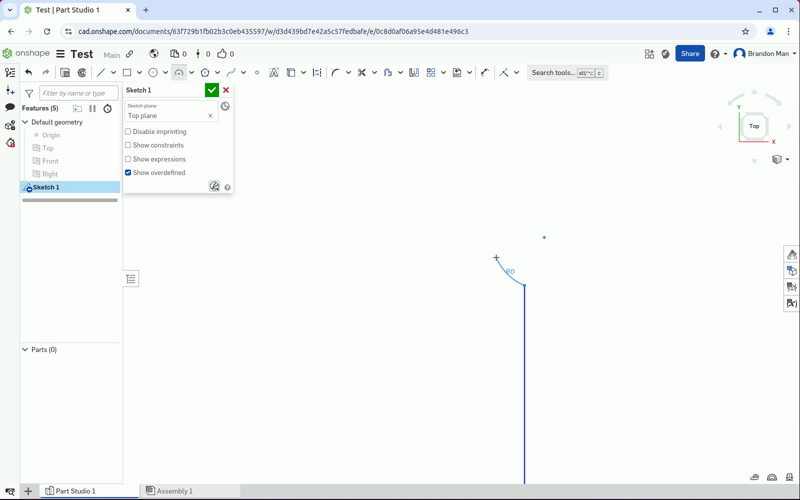
scroll(-6)
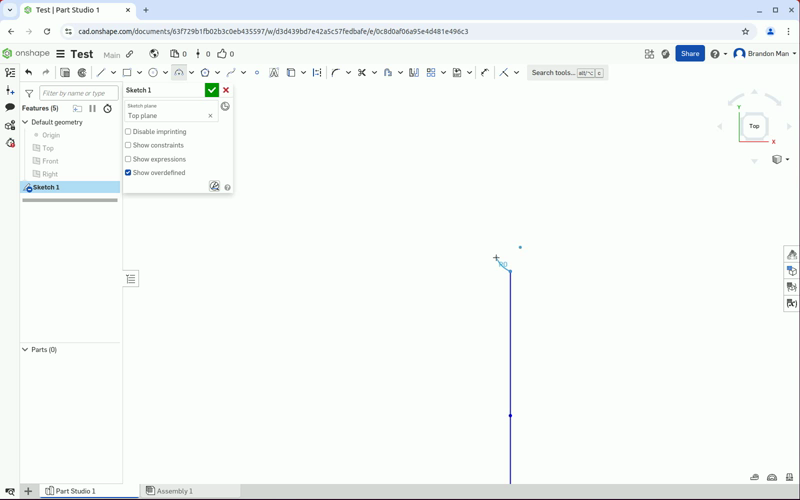
scroll(-6)
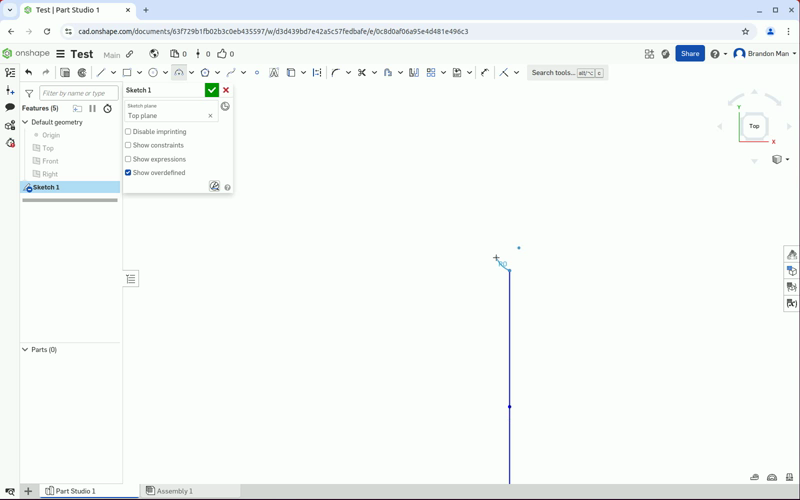
scroll(-6)
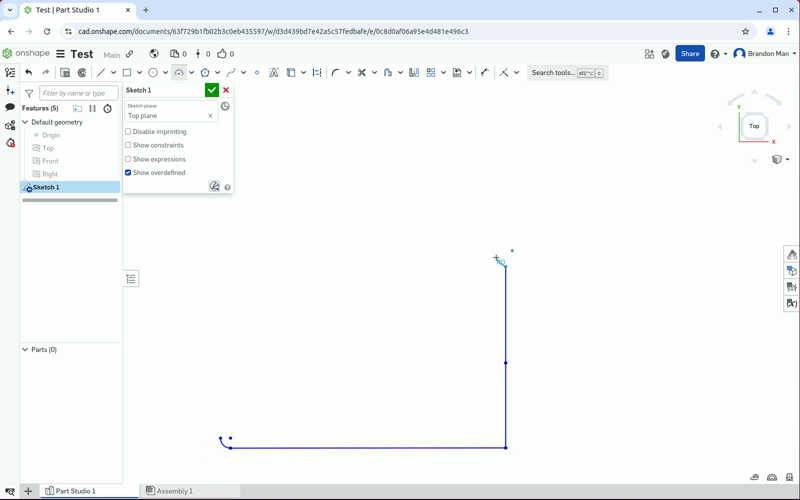
scroll(-6)
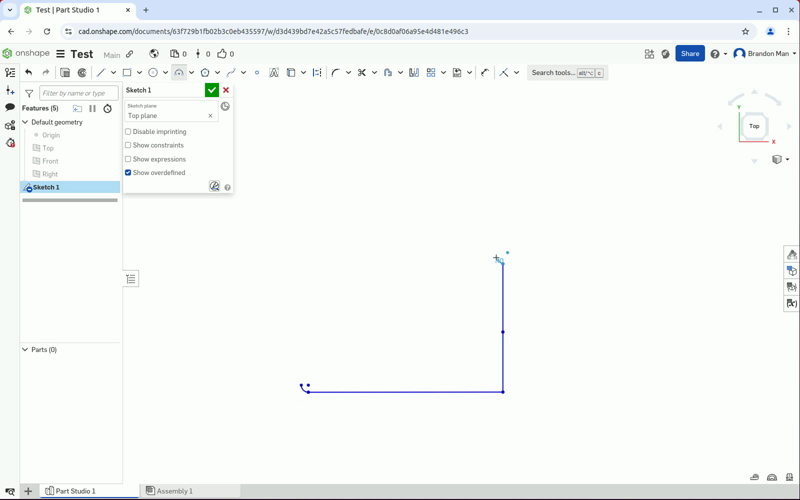
scroll(-6)
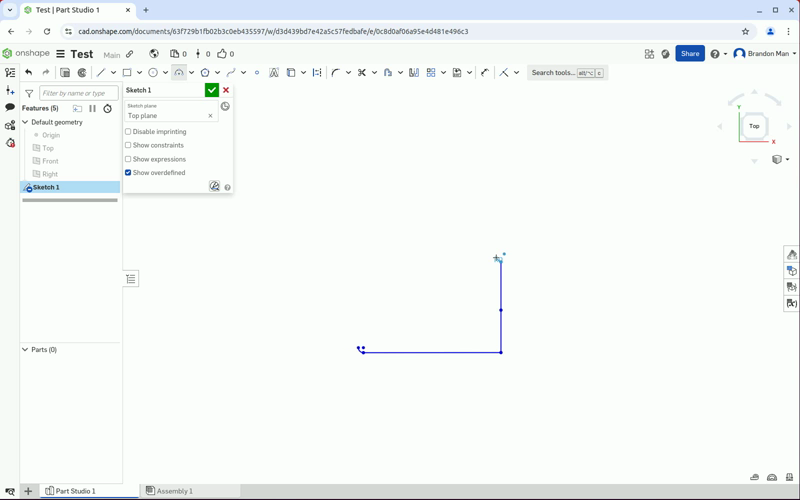
scroll(-6)
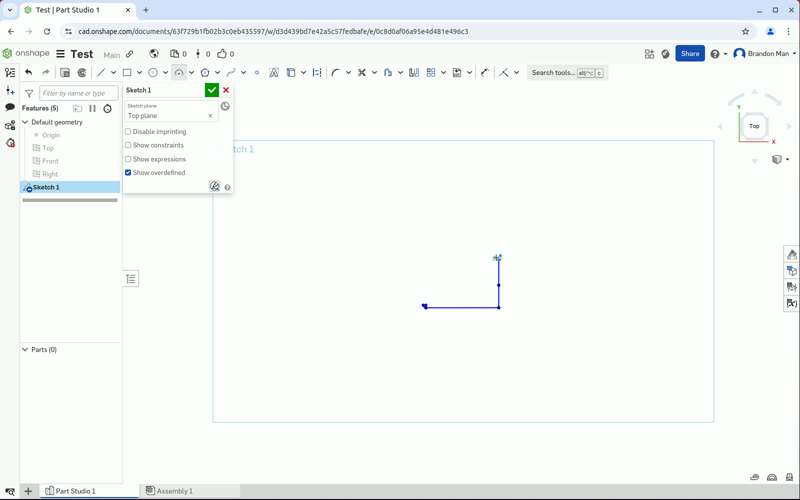
mouse_move(498, 258)
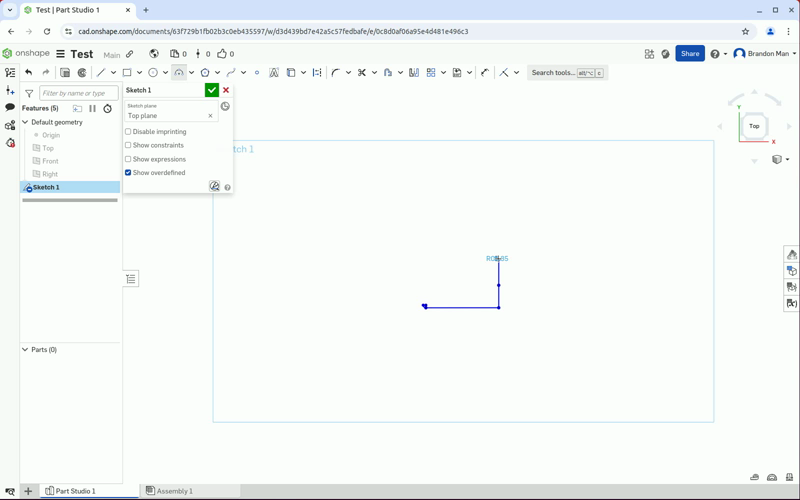
scroll(6)
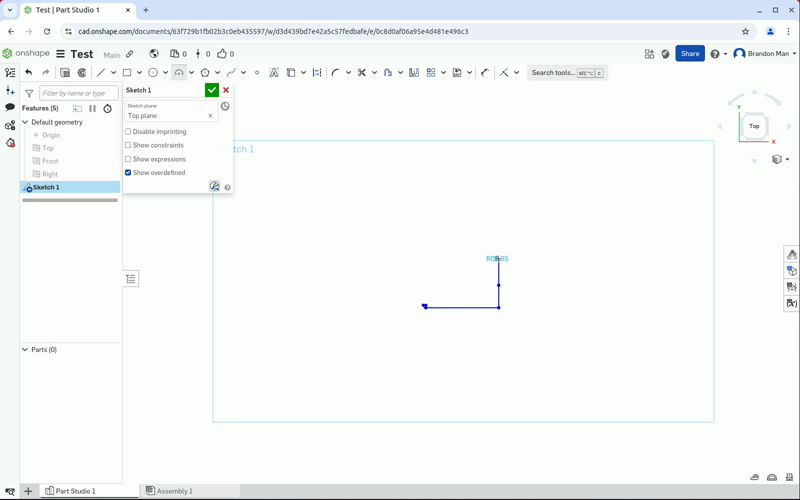
scroll(6)
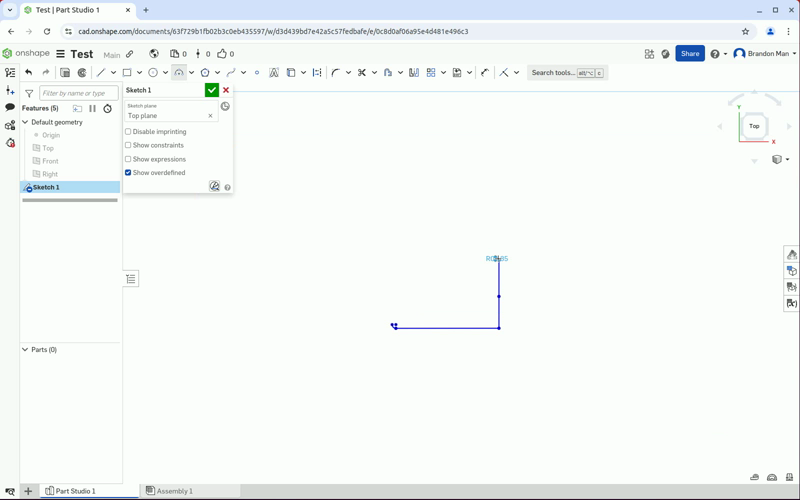
scroll(6)
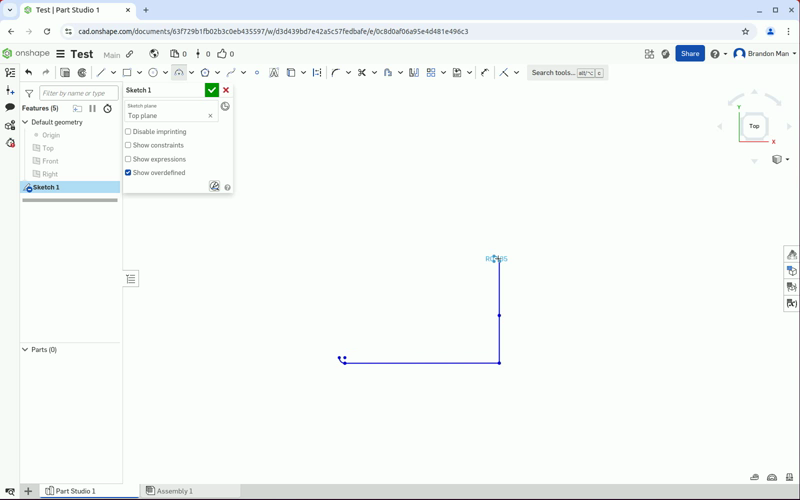
scroll(6)
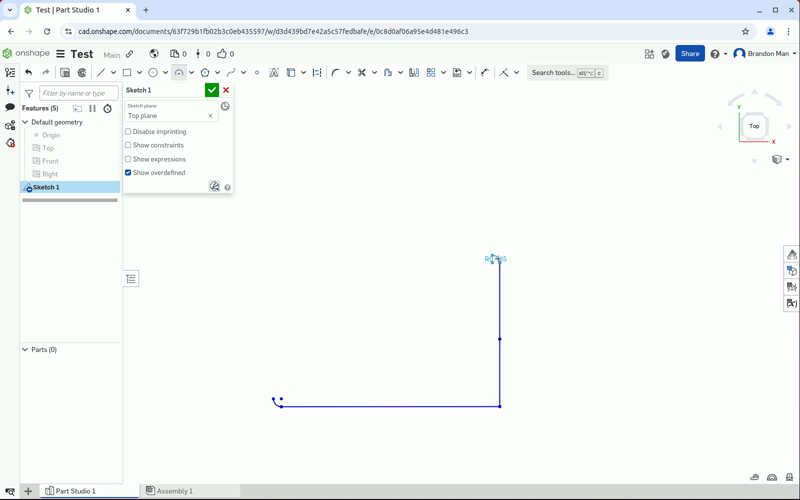
scroll(6)
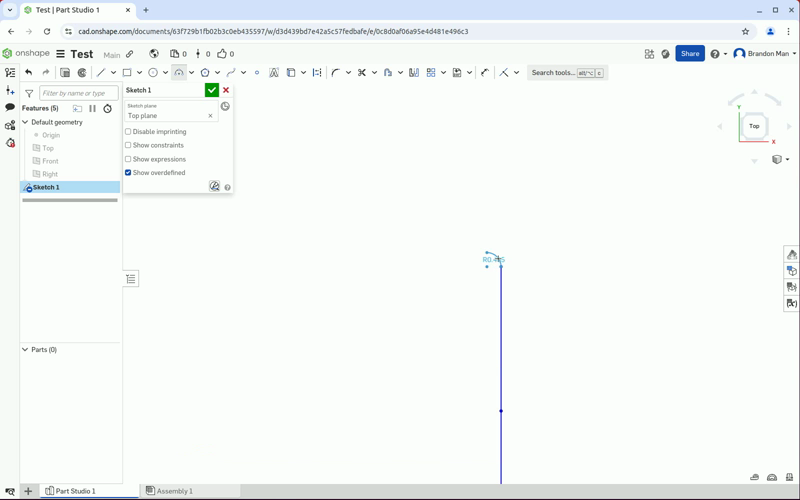
scroll(6)
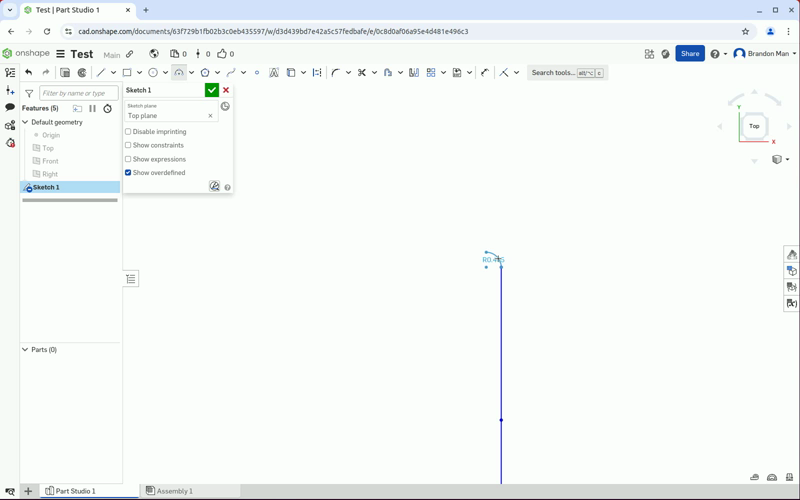
scroll(6)
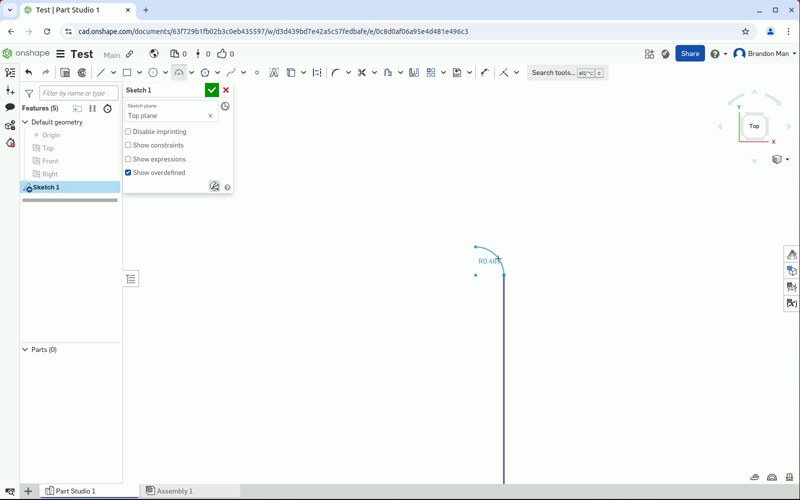
click(498, 258)
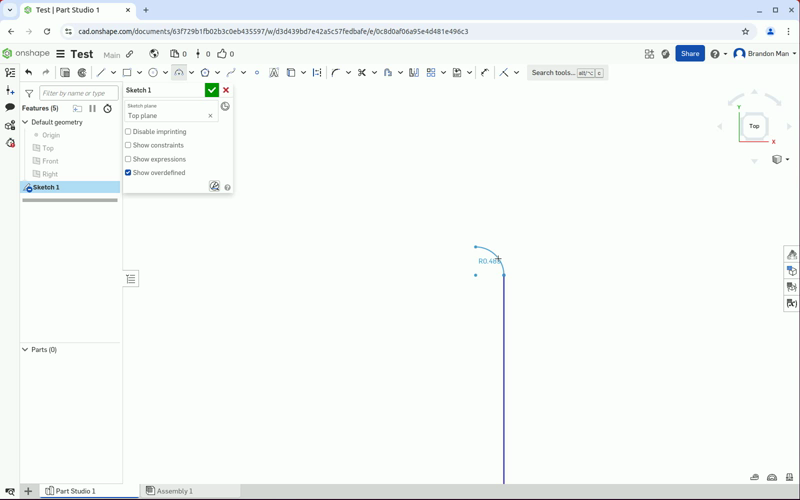
scroll(-6)
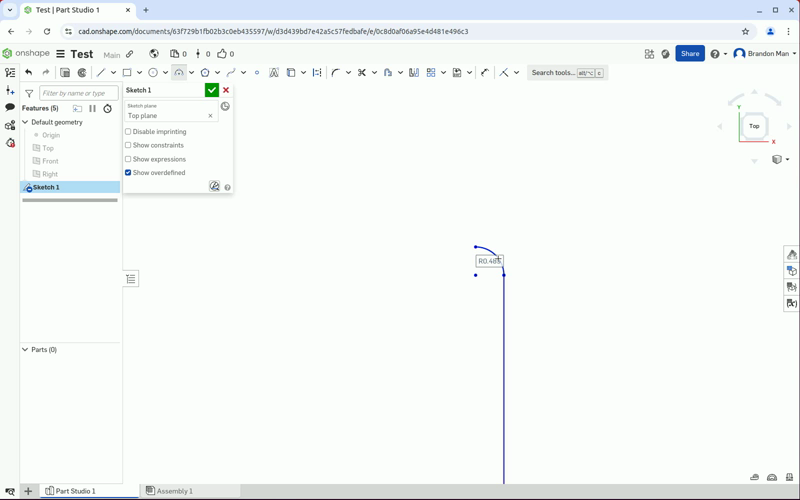
scroll(-6)
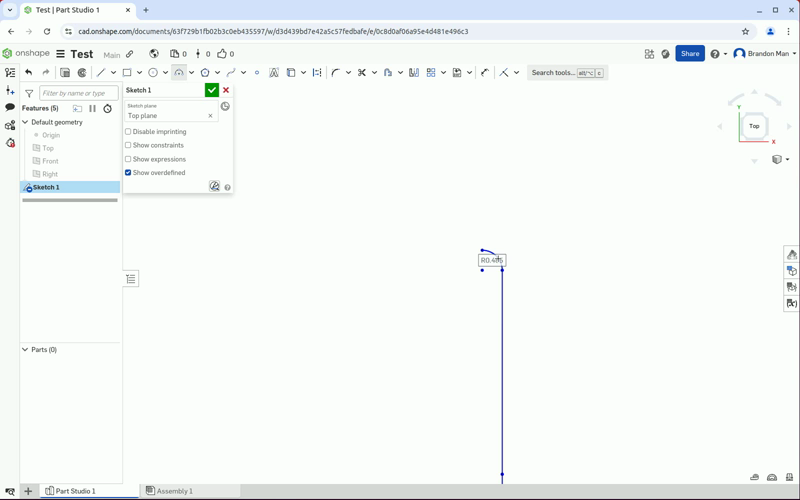
scroll(-6)
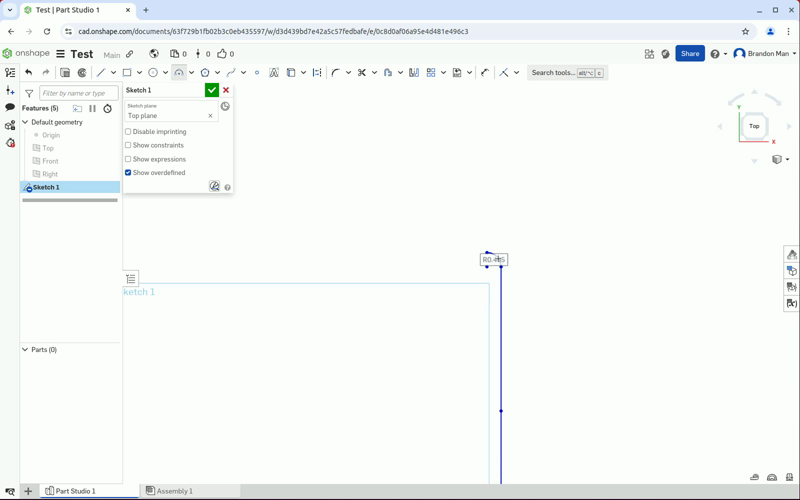
scroll(-6)
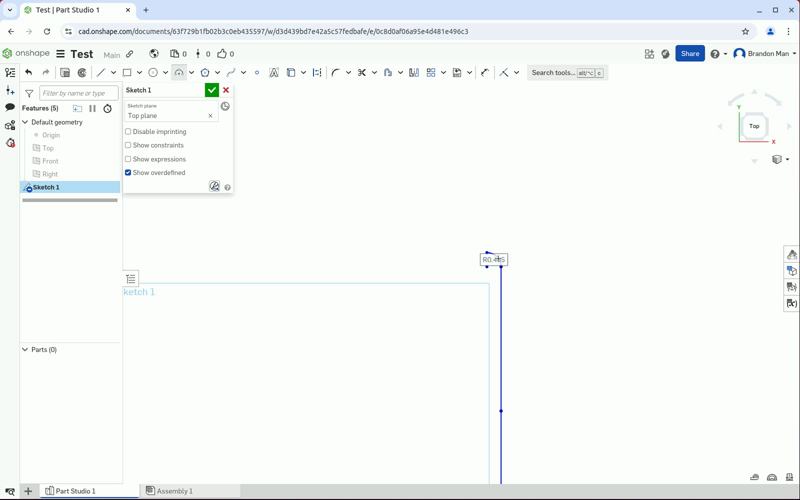
scroll(-6)
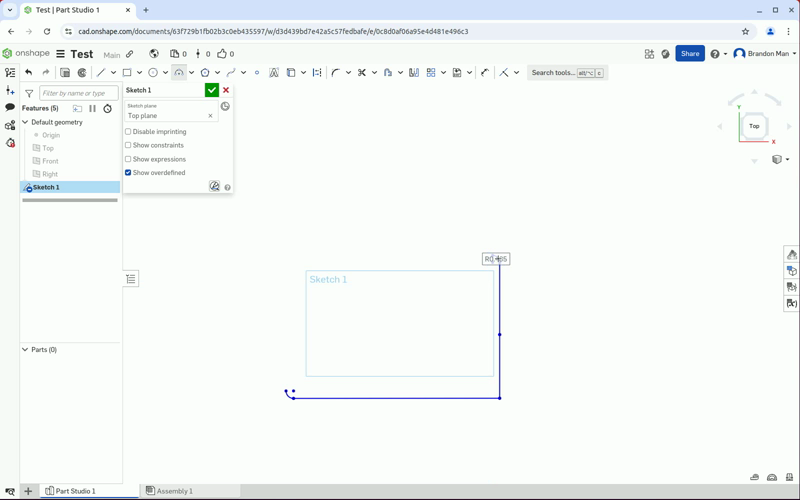
scroll(-6)
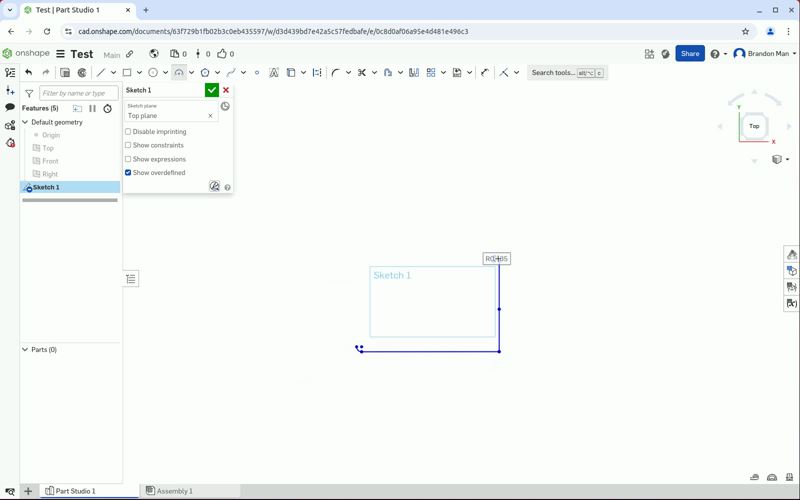
scroll(-6)
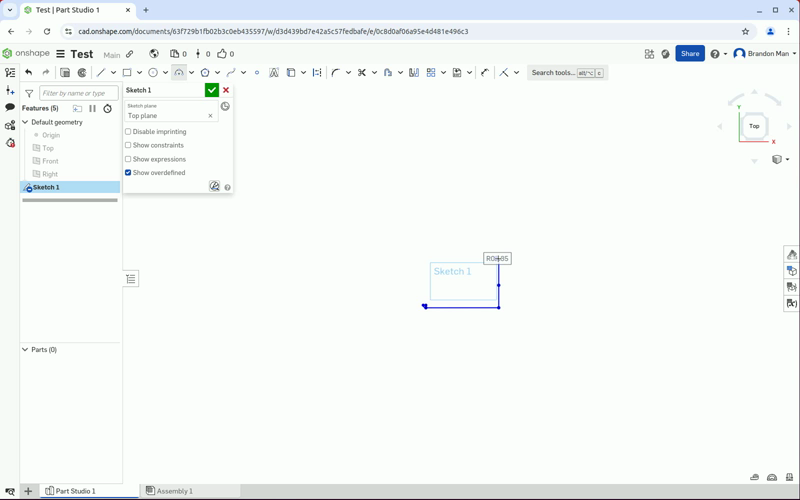
key_up(shift)
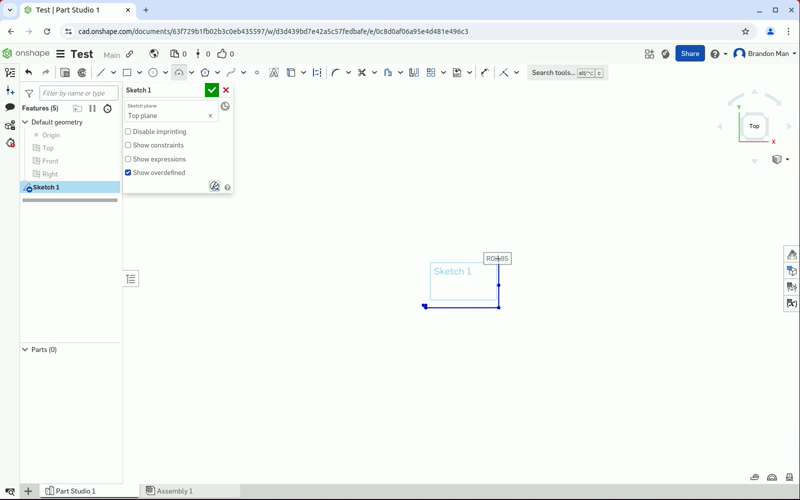
key(esc)
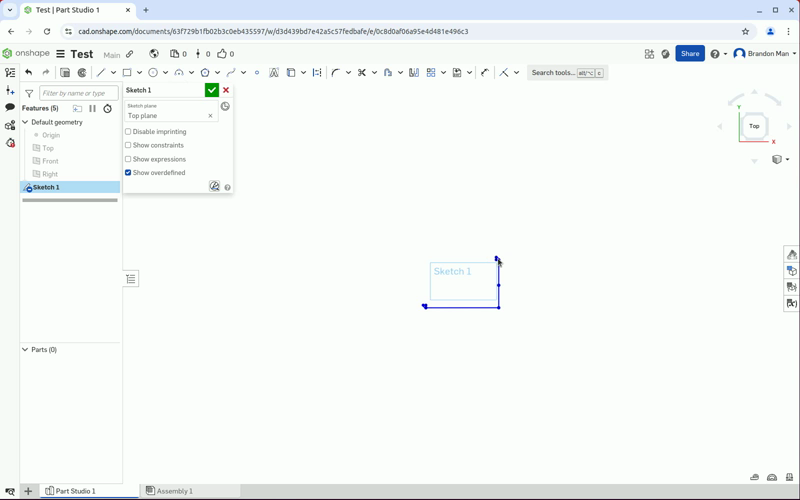
key(l)
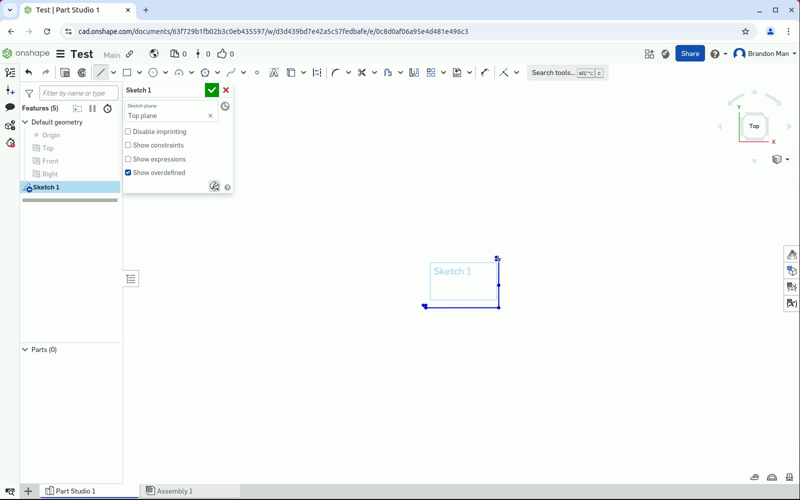
mouse_move(496, 257)
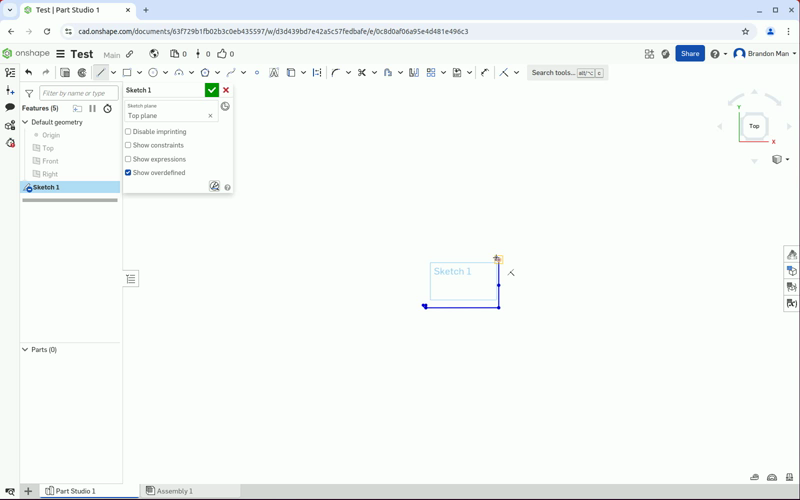
scroll(6)
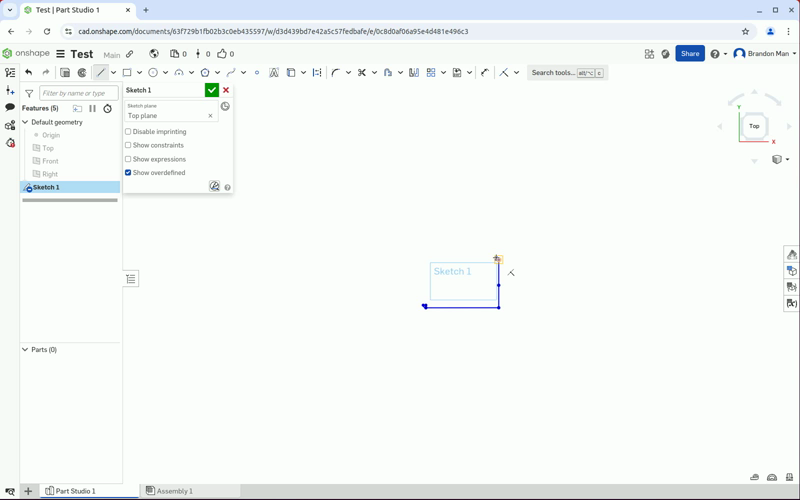
scroll(6)
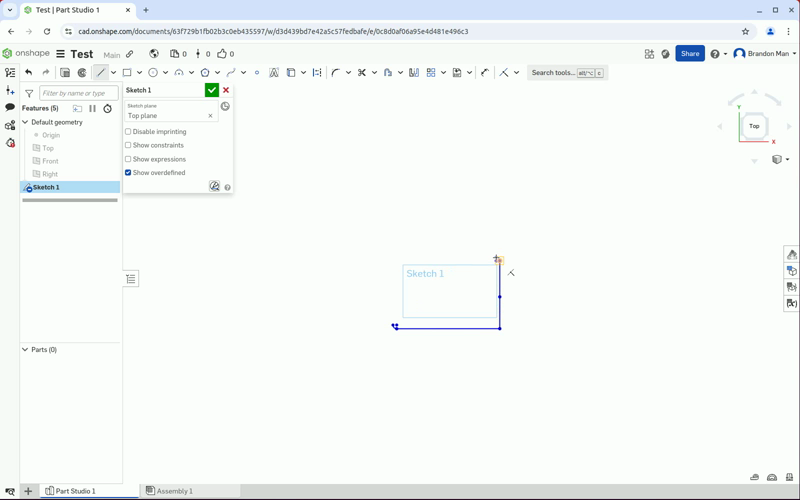
scroll(6)
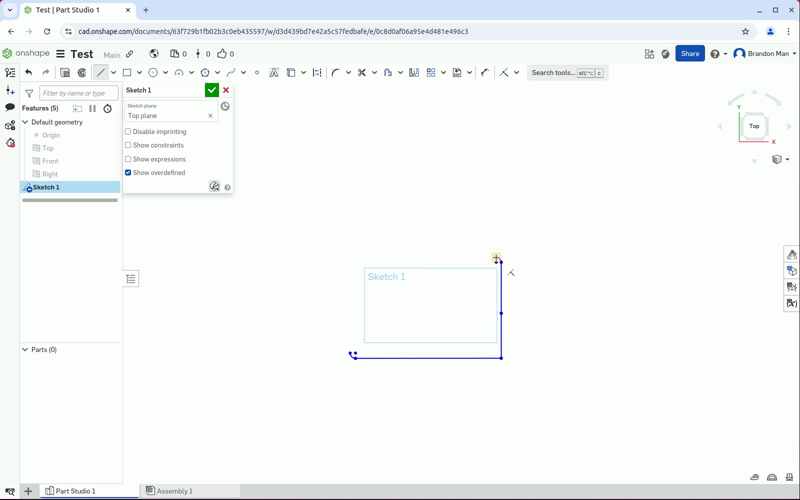
scroll(6)
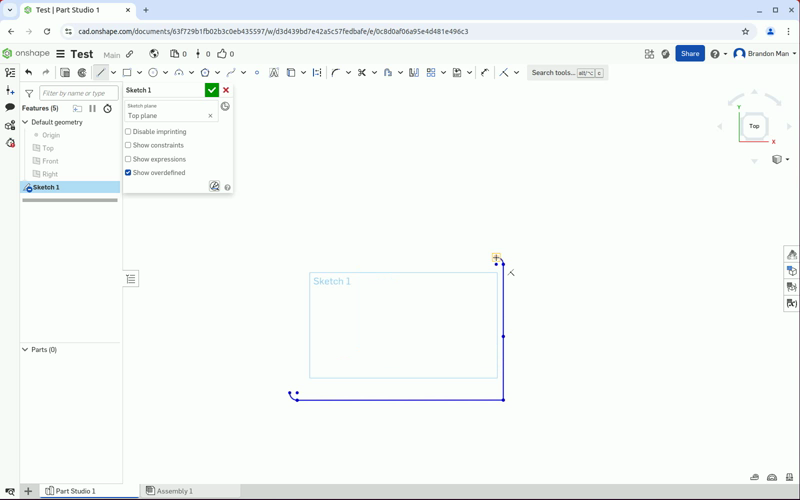
scroll(6)
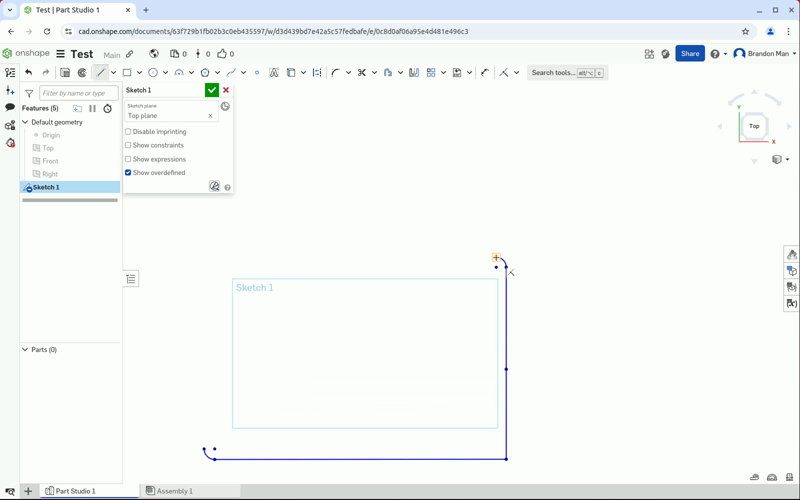
scroll(6)
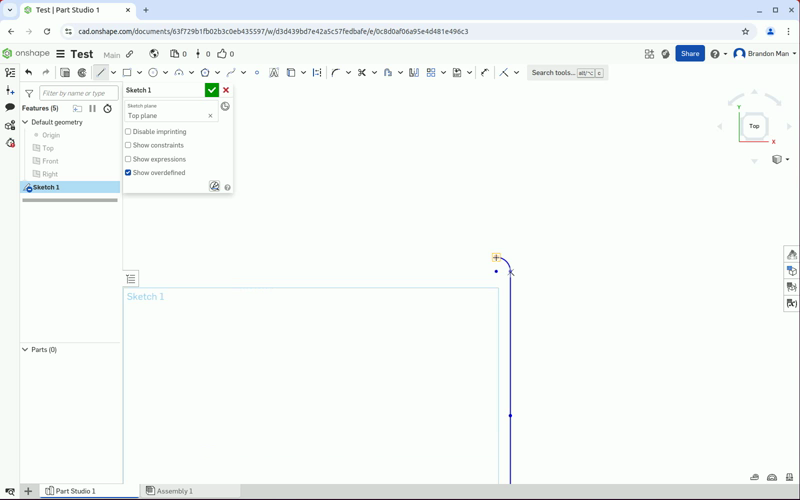
scroll(6)
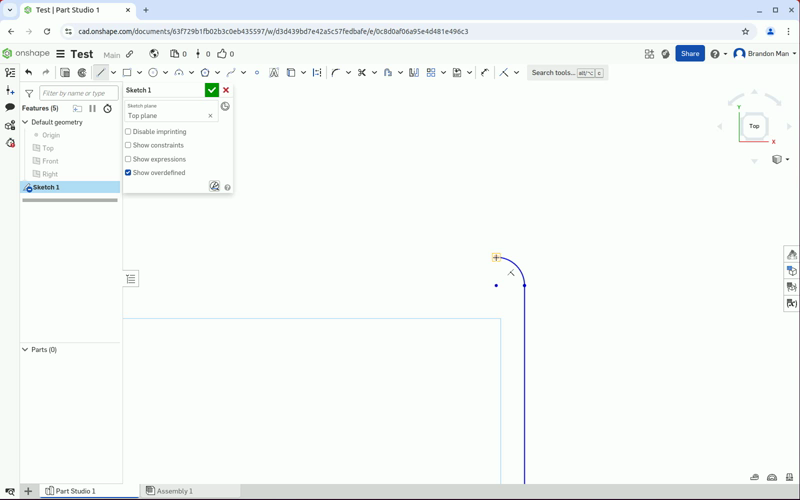
click(496, 257)
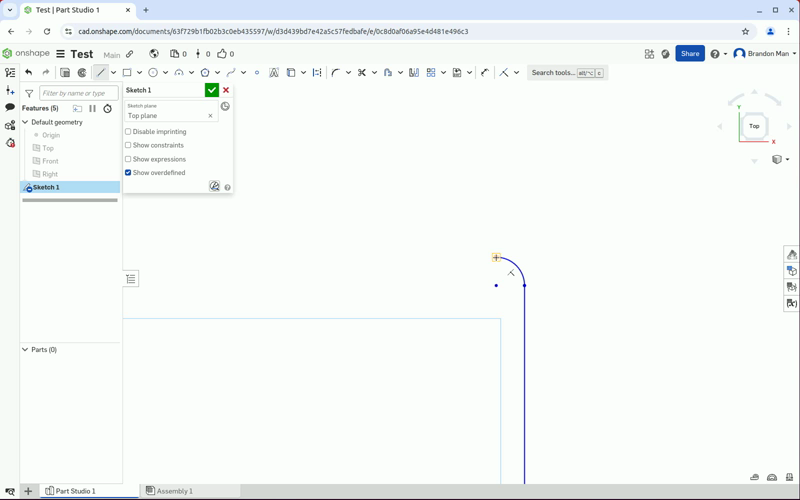
scroll(-6)
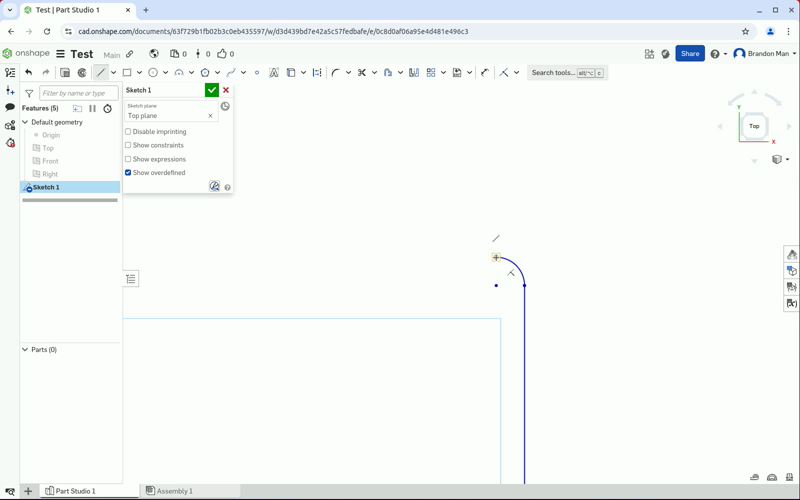
scroll(-6)
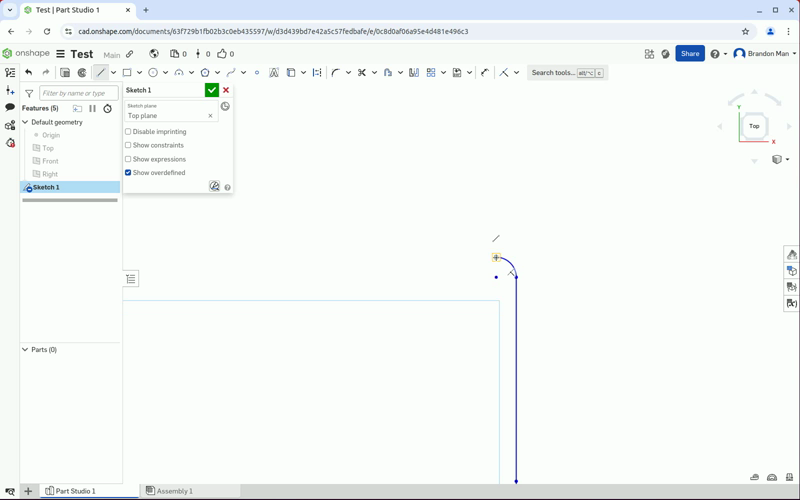
scroll(-6)
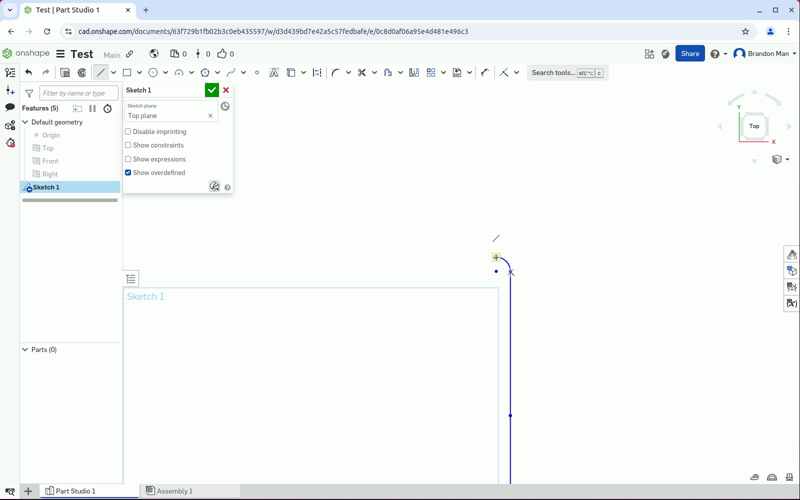
scroll(-6)
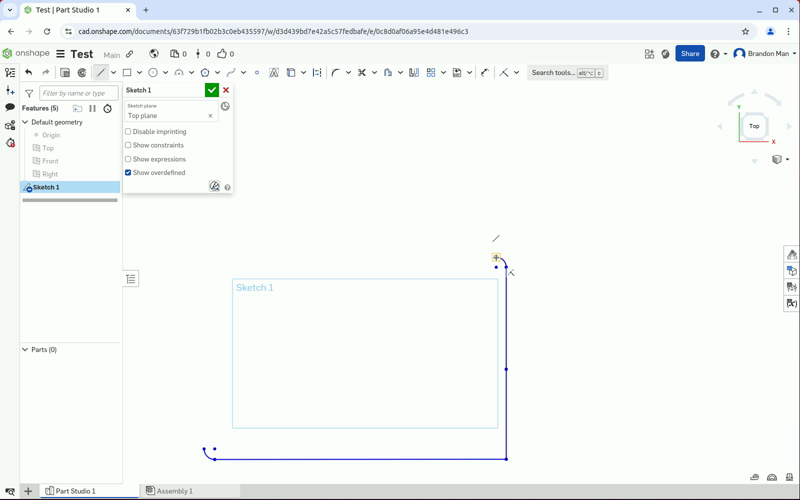
scroll(-6)
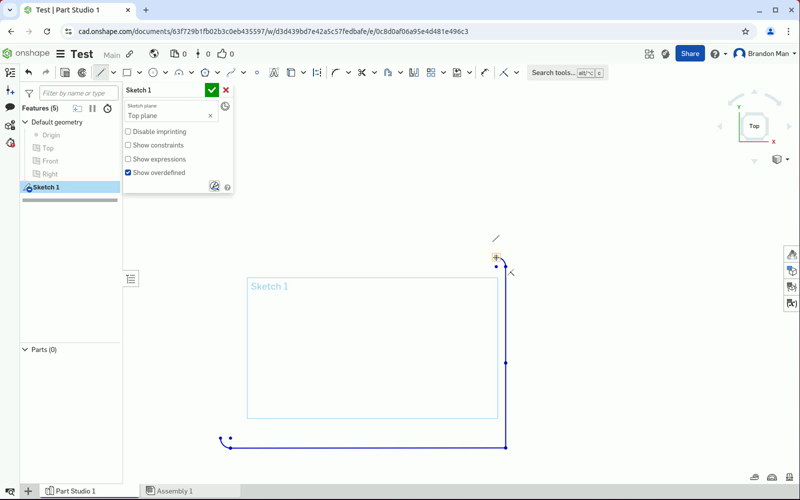
scroll(-6)
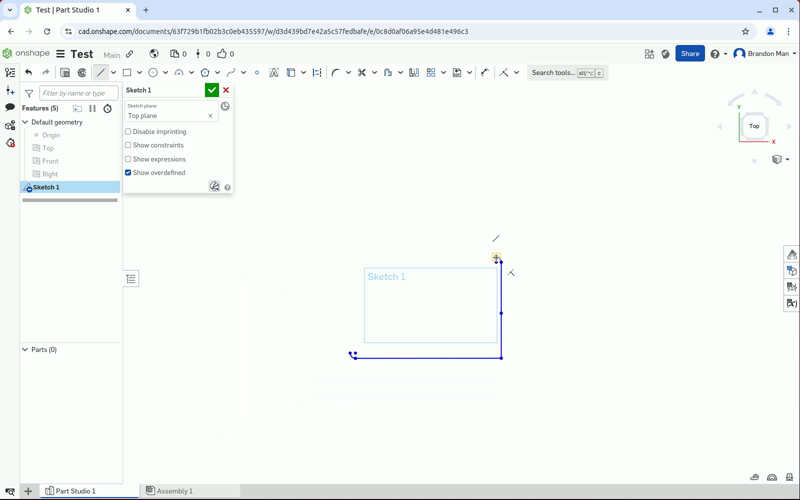
scroll(-6)
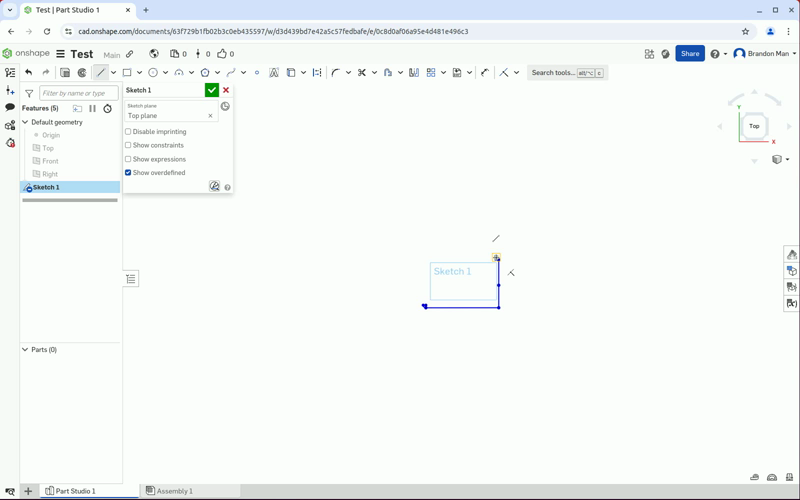
key_down(shift)
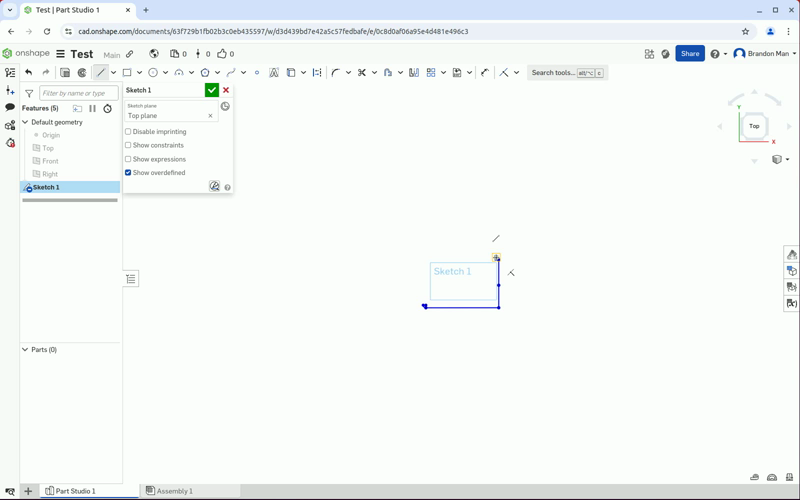
mouse_move(423, 257)
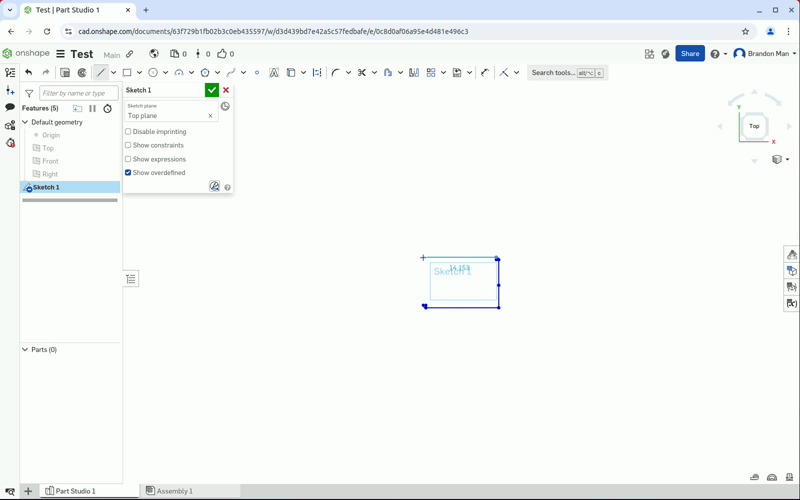
click(423, 257)
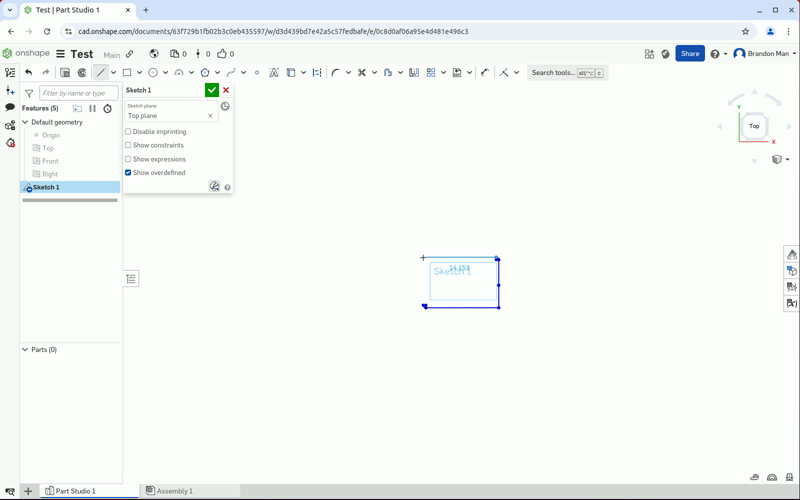
key_up(shift)
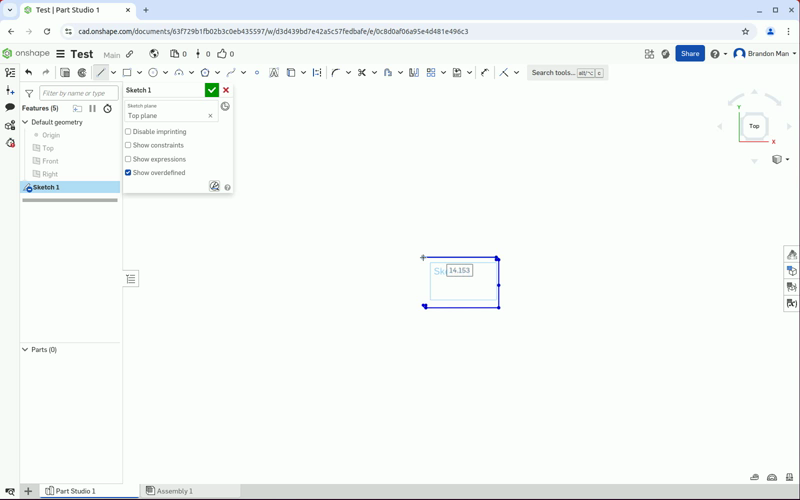
key_down(shift)
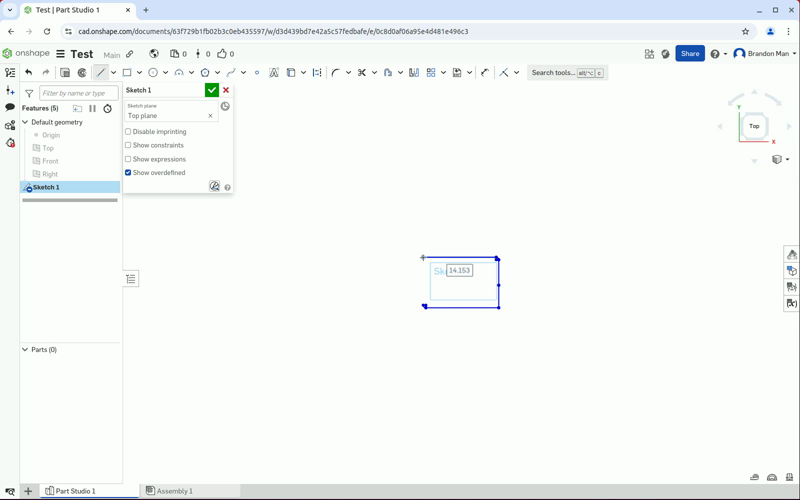
mouse_move(453, 257)
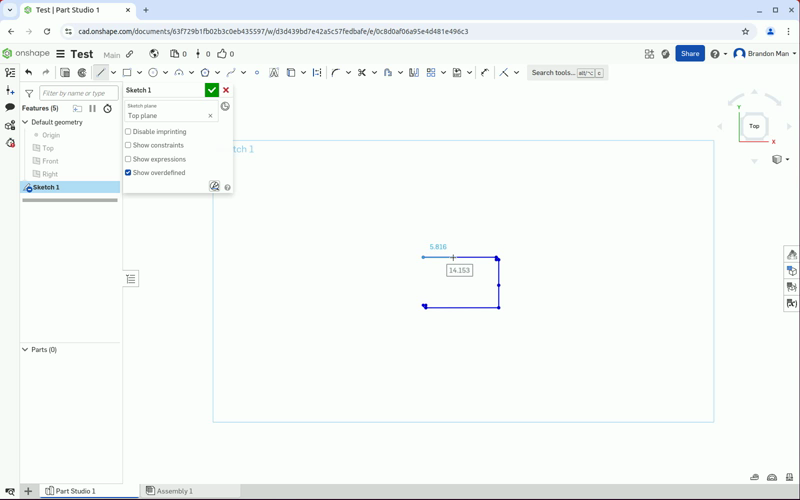
mouse_move(423, 279)
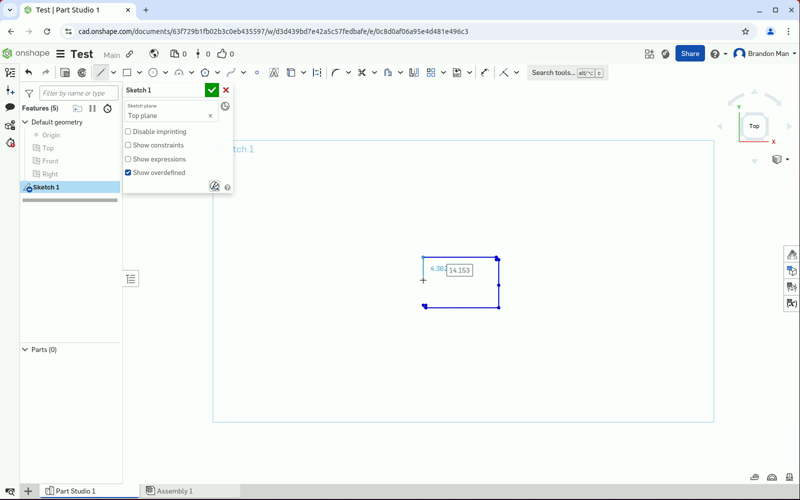
click(423, 279)
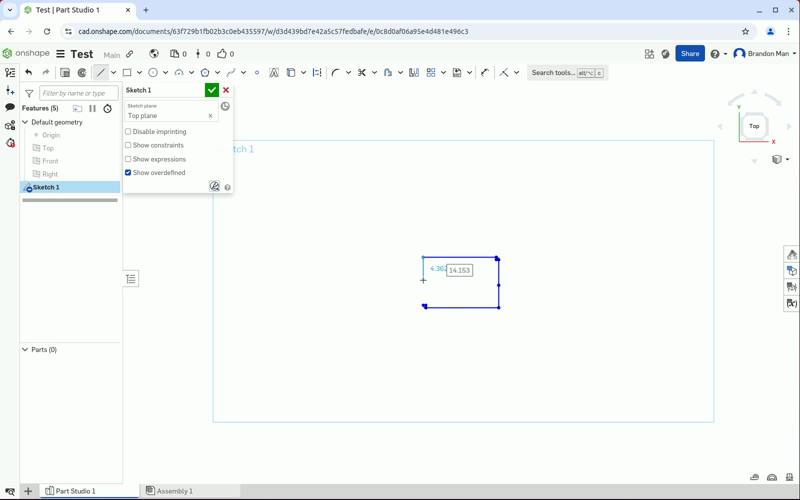
key_up(shift)
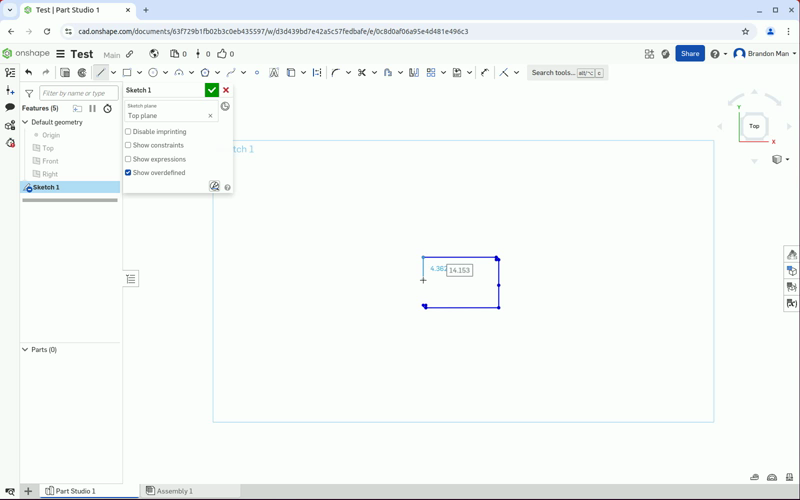
mouse_move(453, 279)
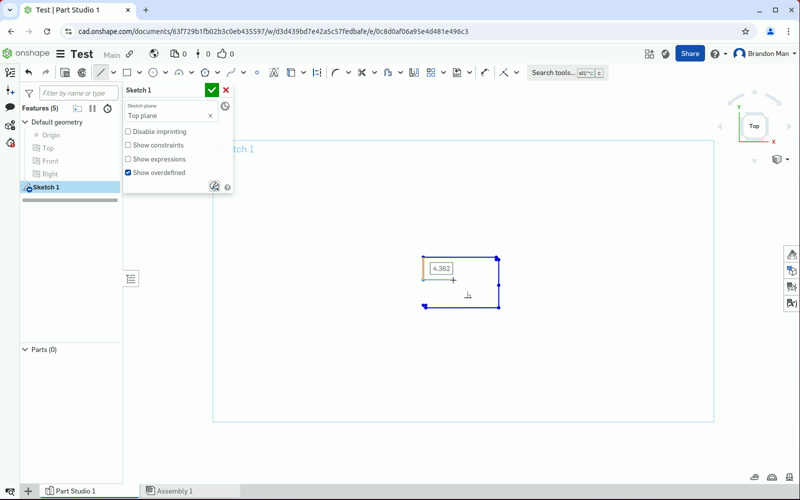
key_down(shift)
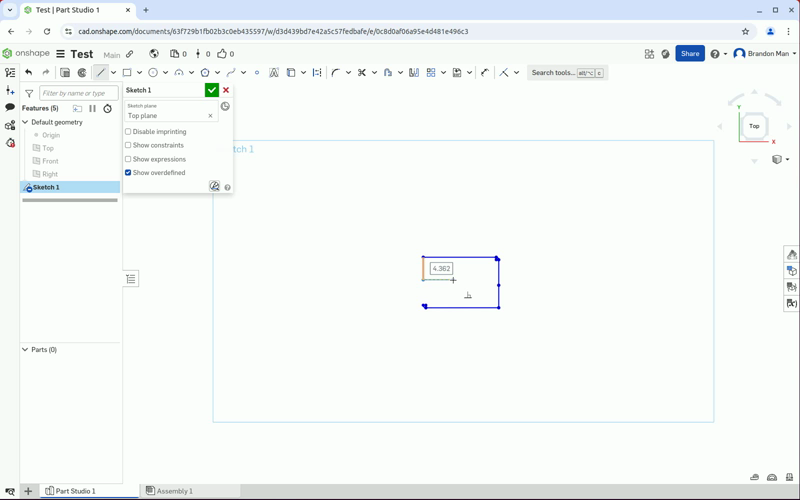
mouse_move(423, 305)
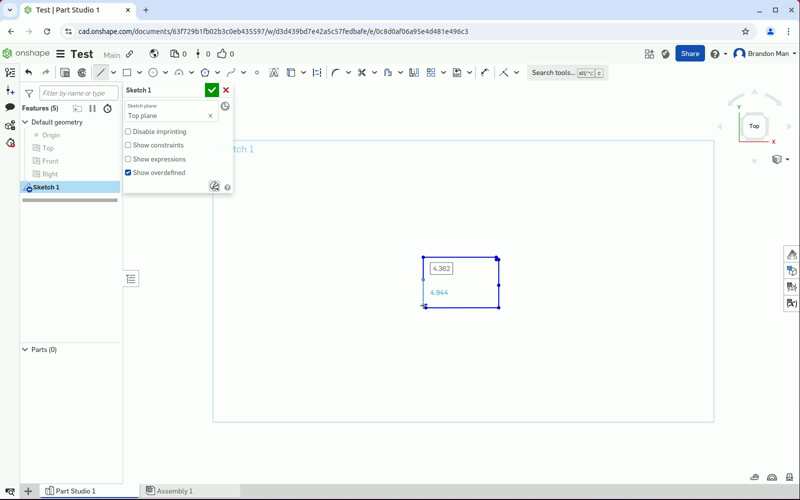
scroll(6)
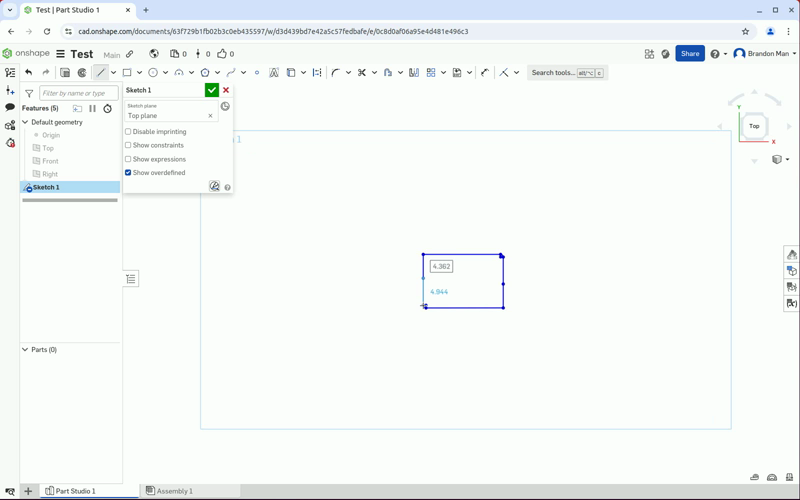
scroll(6)
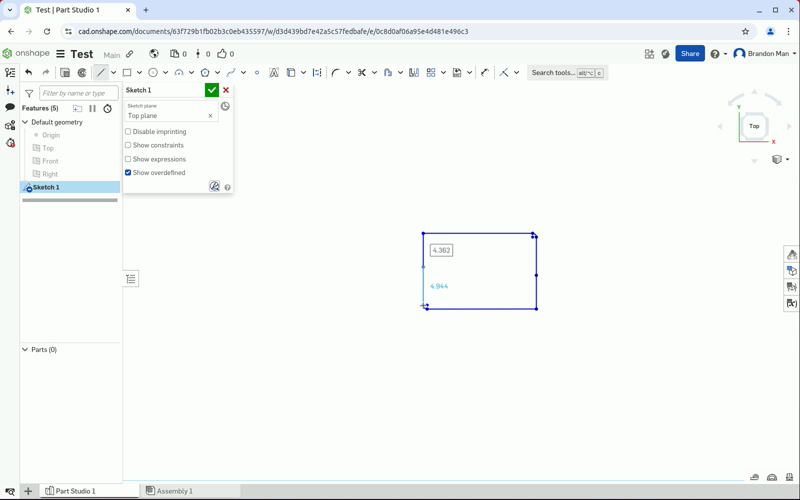
scroll(6)
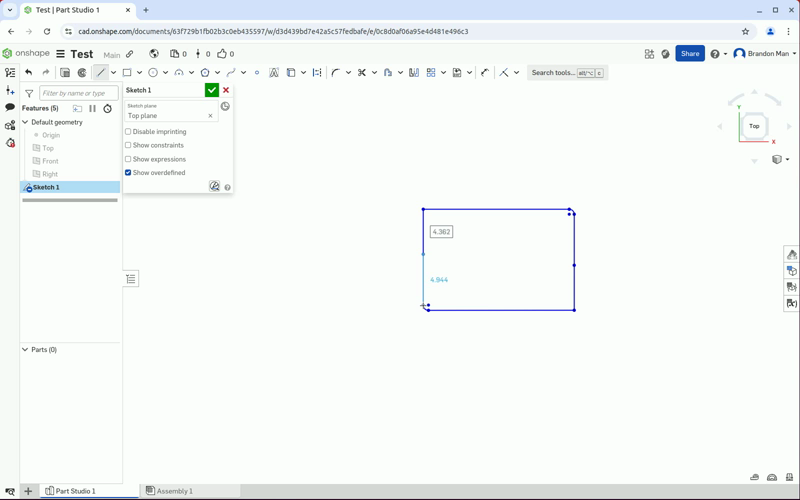
scroll(6)
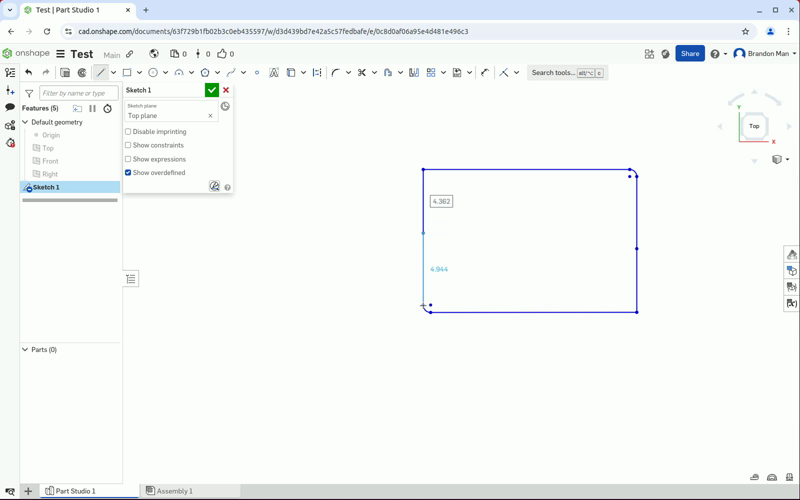
scroll(6)
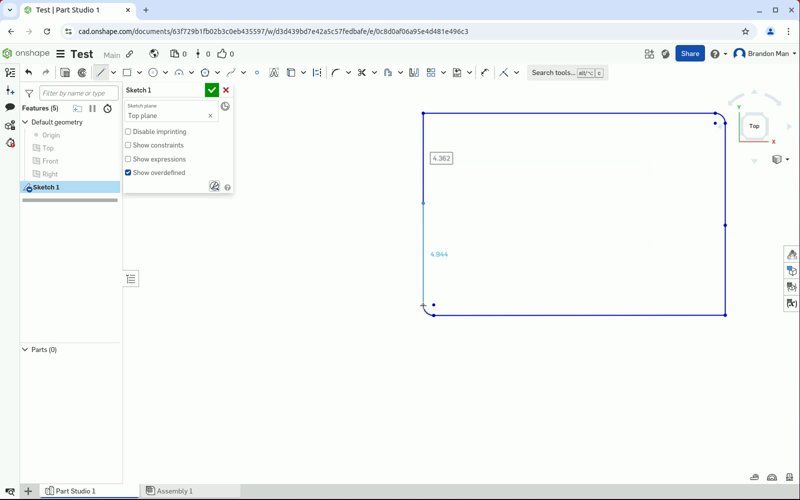
scroll(6)
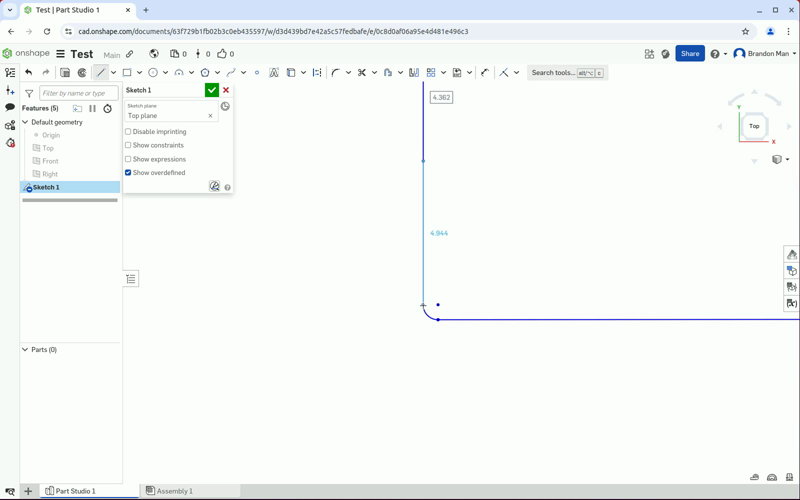
scroll(6)
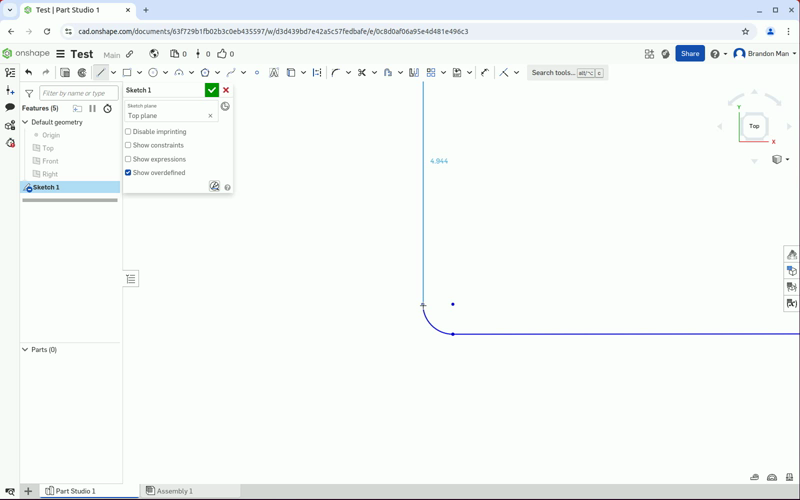
key_up(shift)
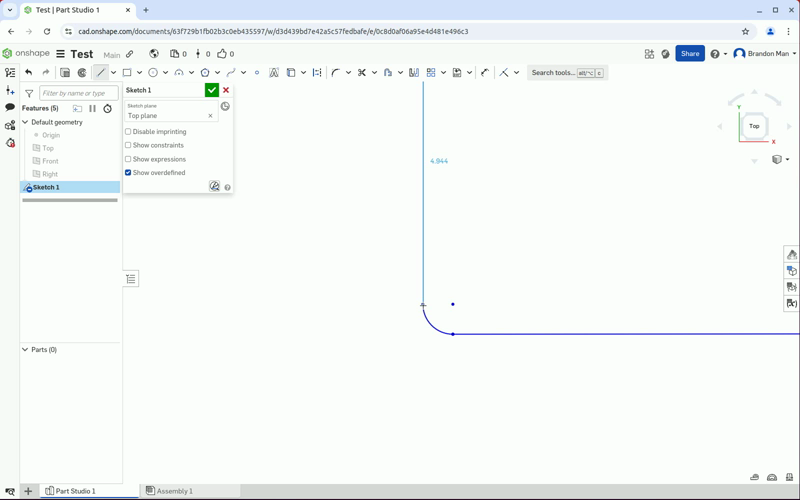
click(423, 305)
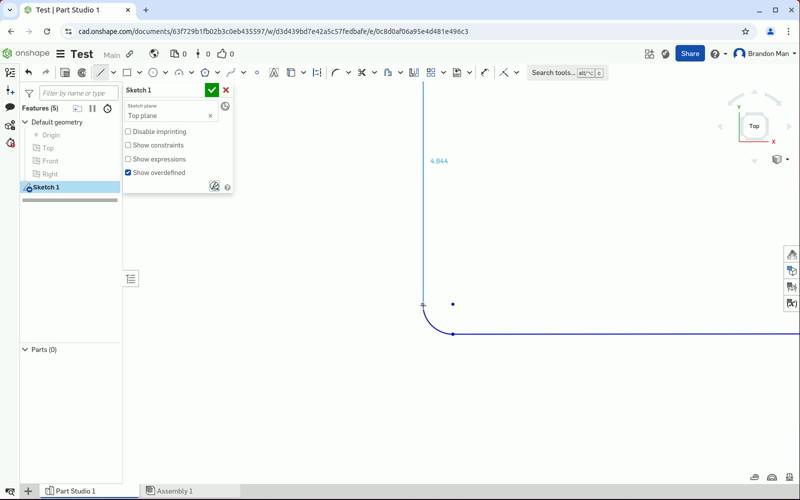
scroll(-6)
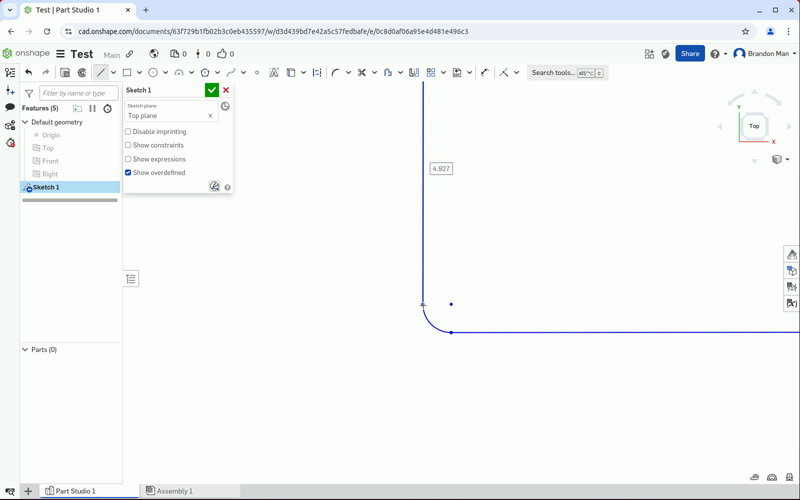
scroll(-6)
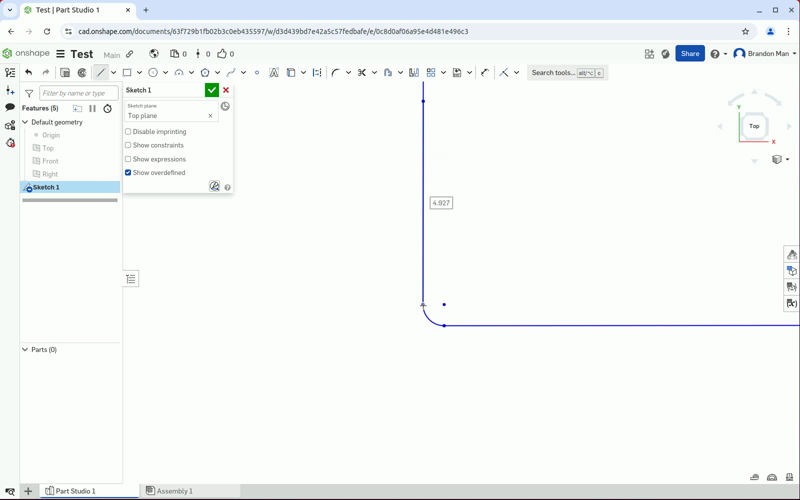
scroll(-6)
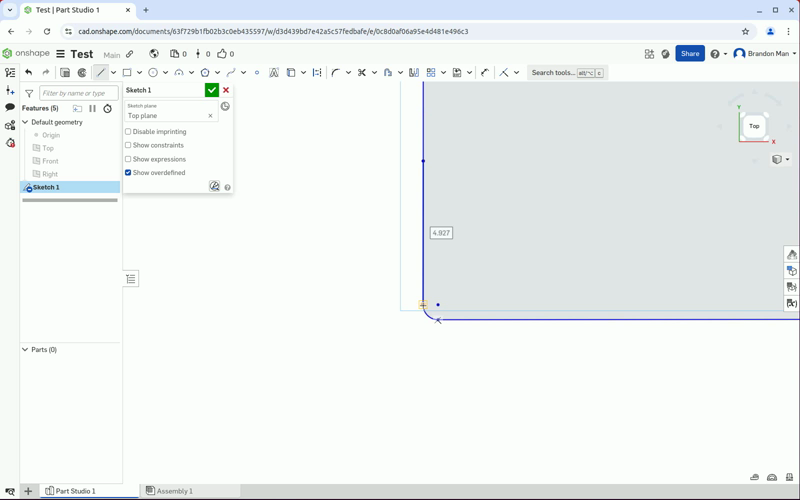
scroll(-6)
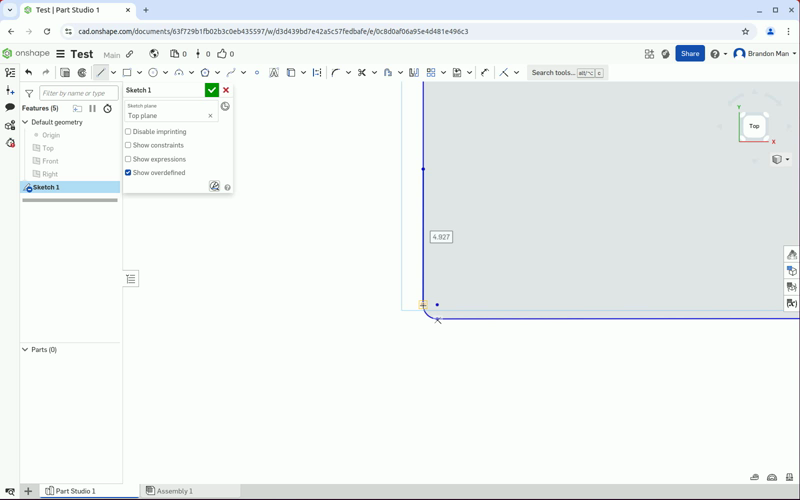
scroll(-6)
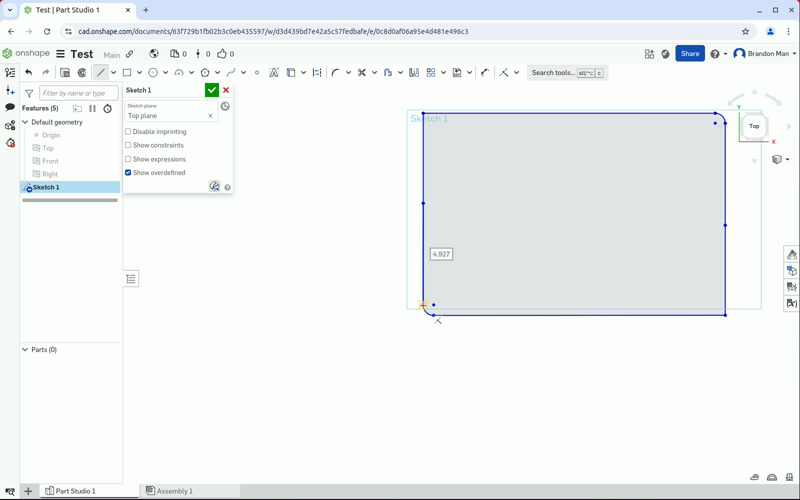
scroll(-6)
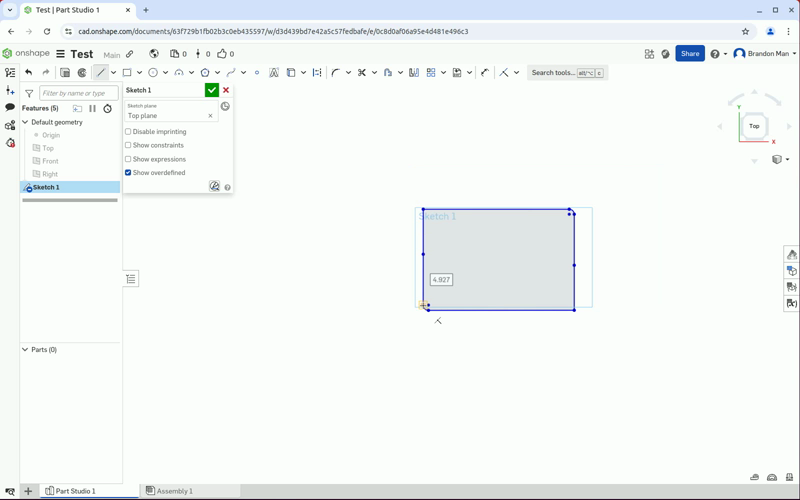
scroll(-6)
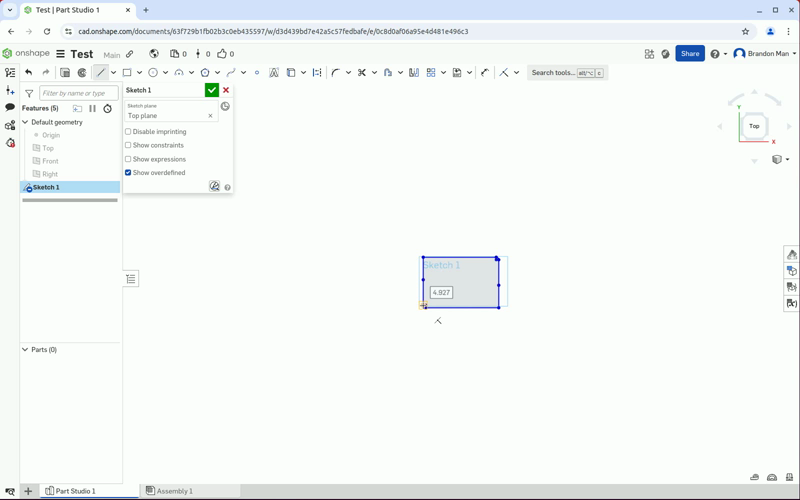
key(esc)
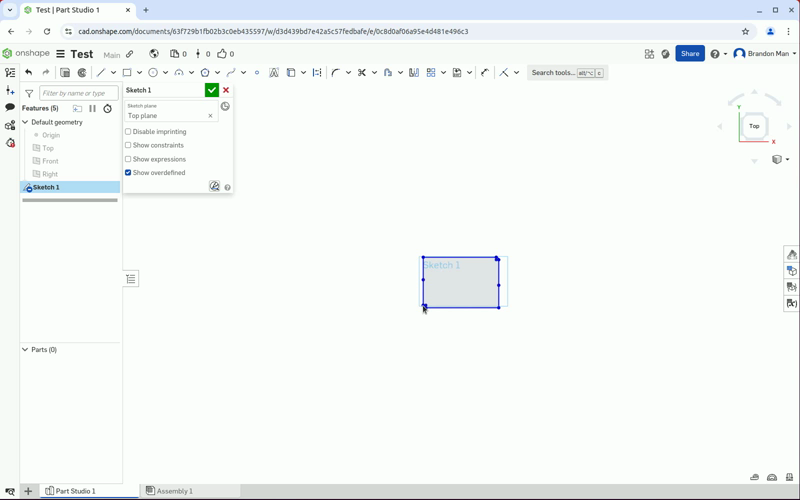
mouse_move(444, 291)
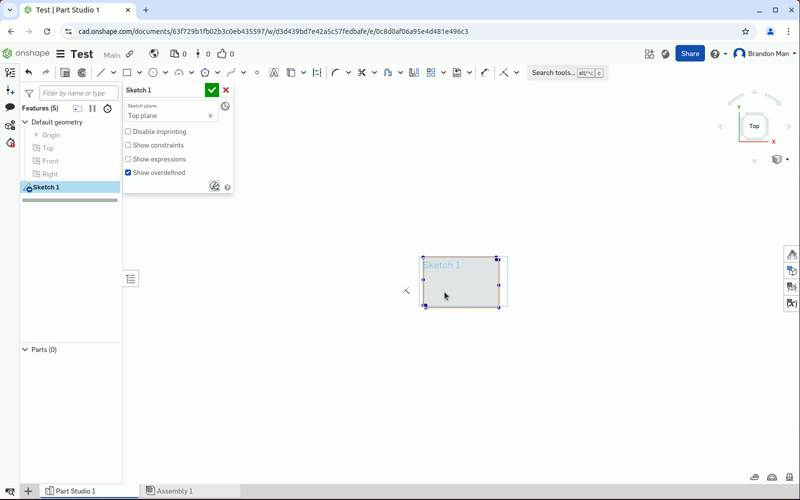
click(444, 291)
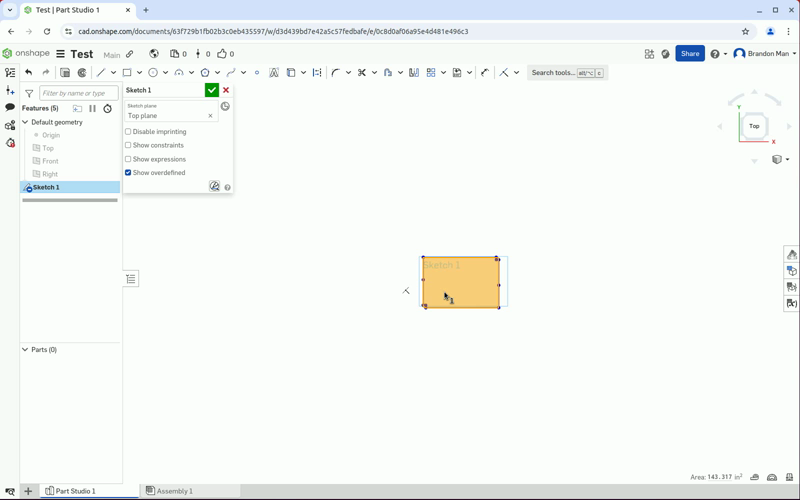
mouse_move(73, 352)
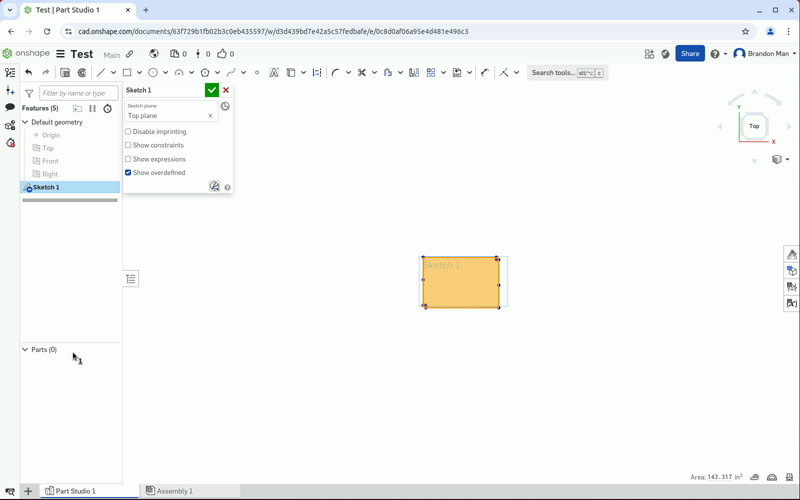
key(shift+y)
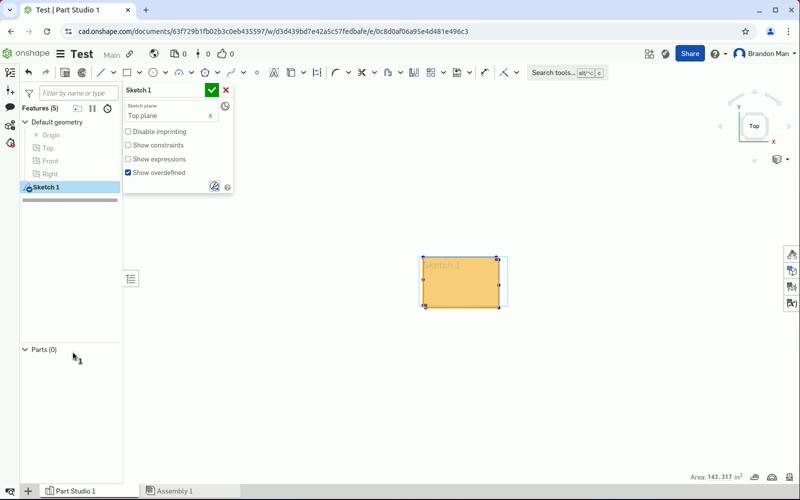
key(shift+e)
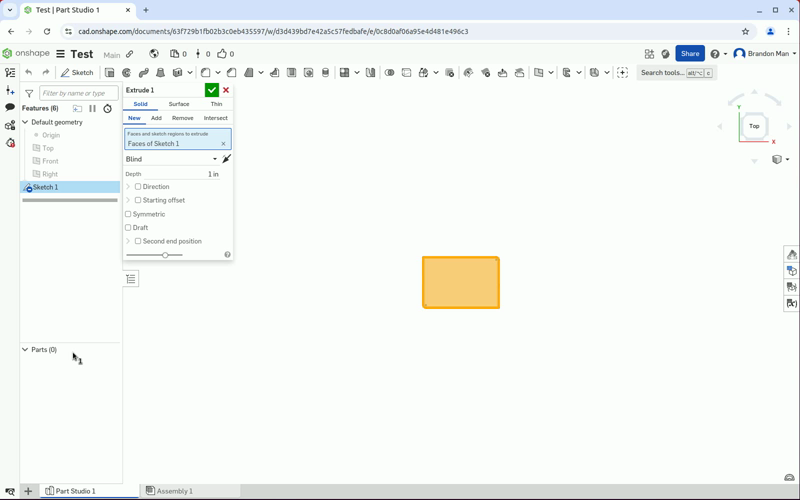
mouse_move(143, 106)
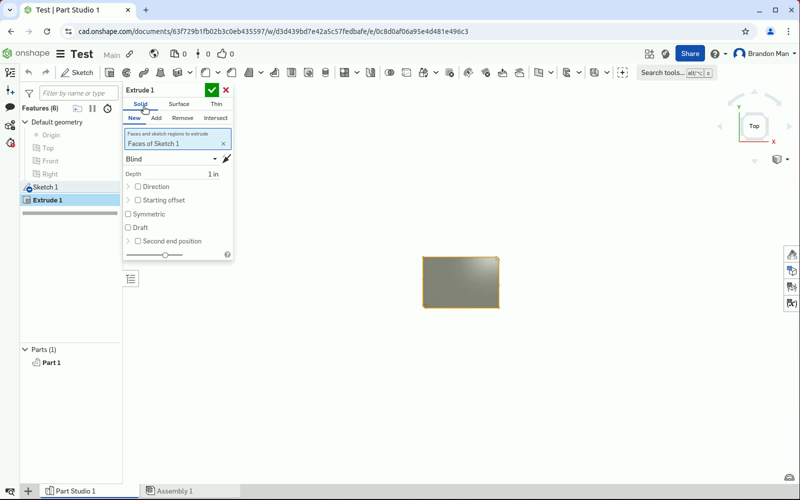
click(143, 106)
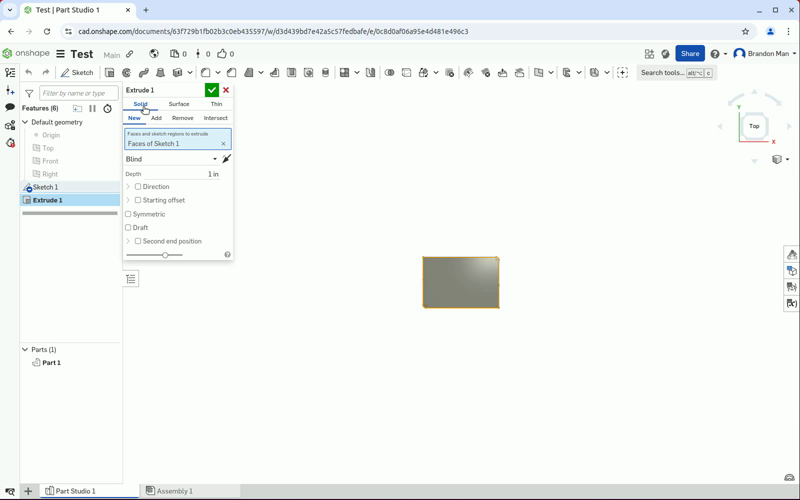
mouse_move(137, 120)
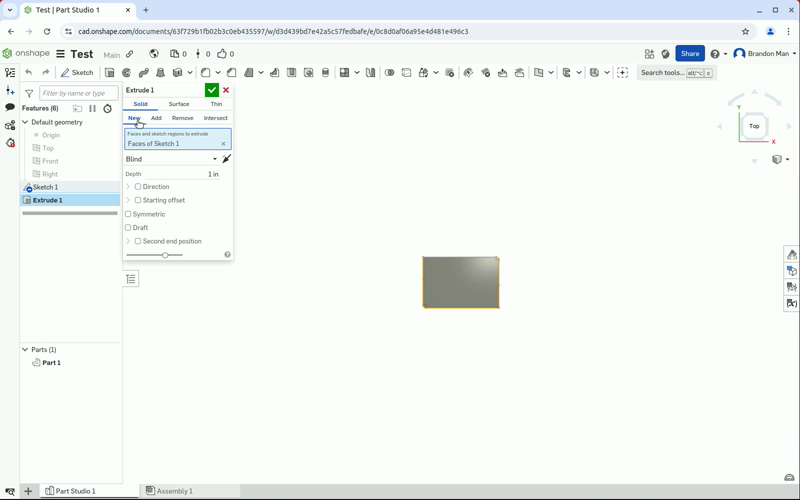
click(137, 120)
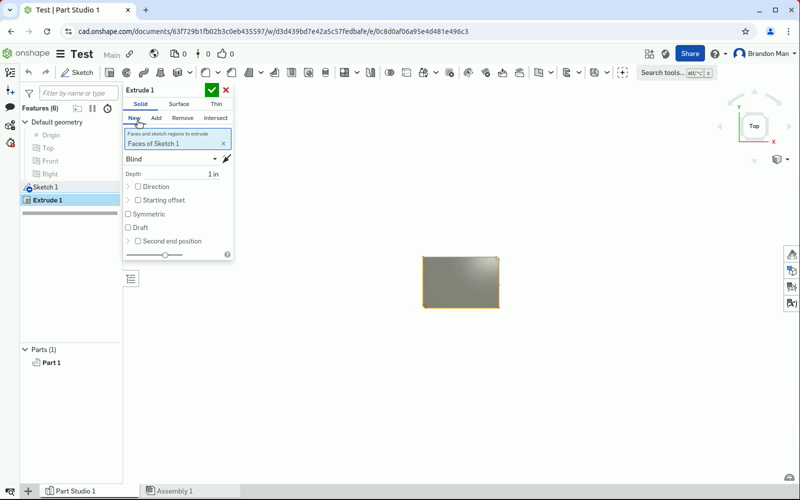
key(tab, 4)
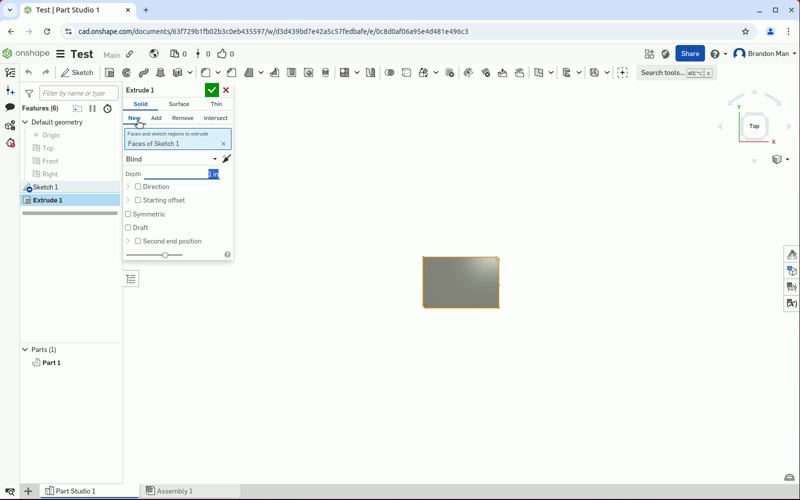
text(0.481)
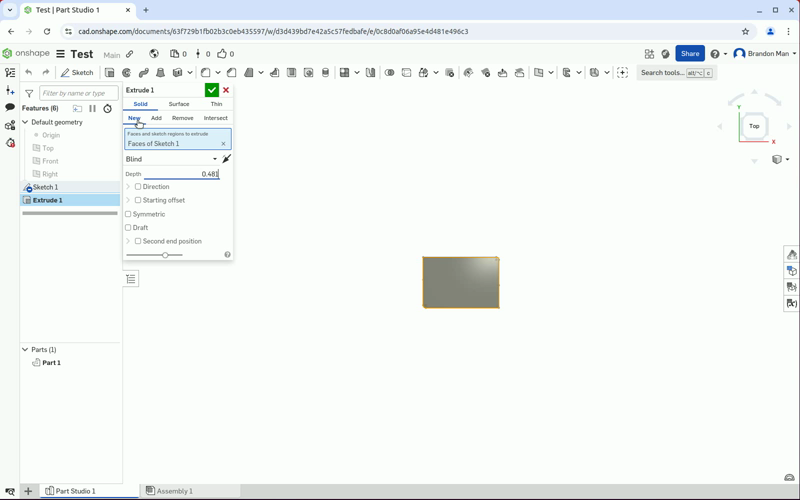
key(enter)
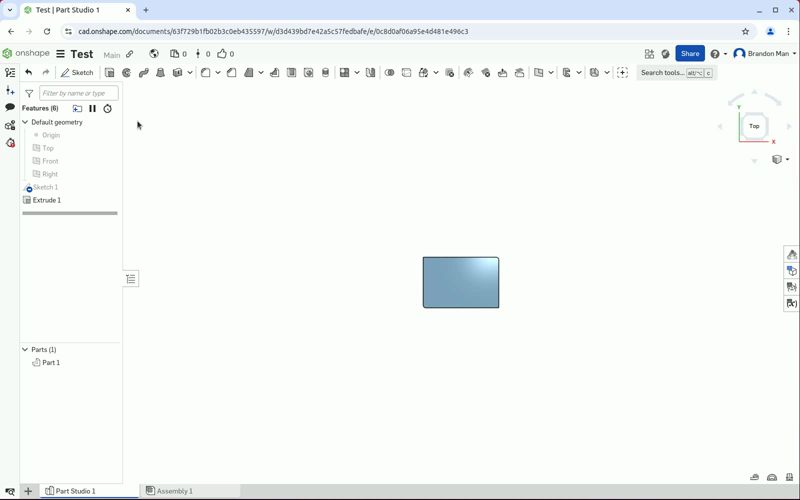
key(shift+h)
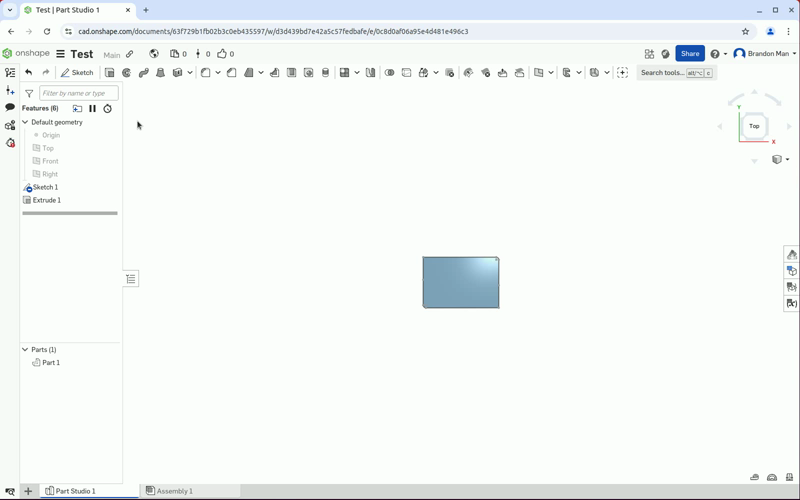
key(shift+h)
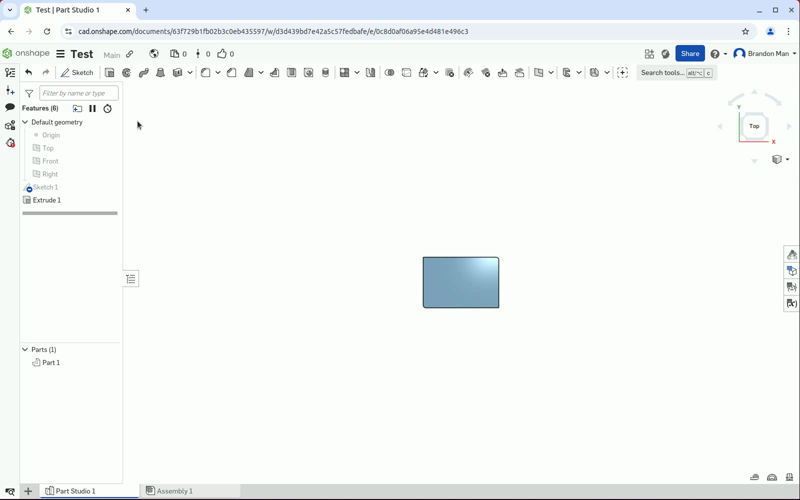
mouse_move(73, 189)
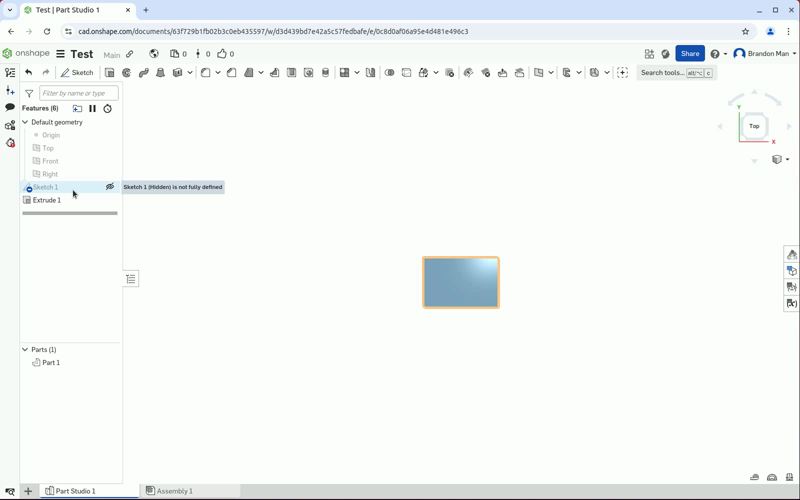
click(73, 189)
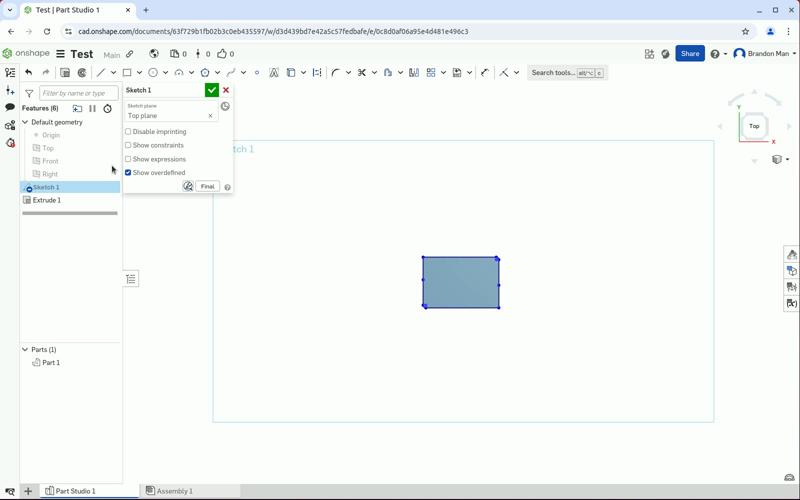
mouse_move(229, 92)
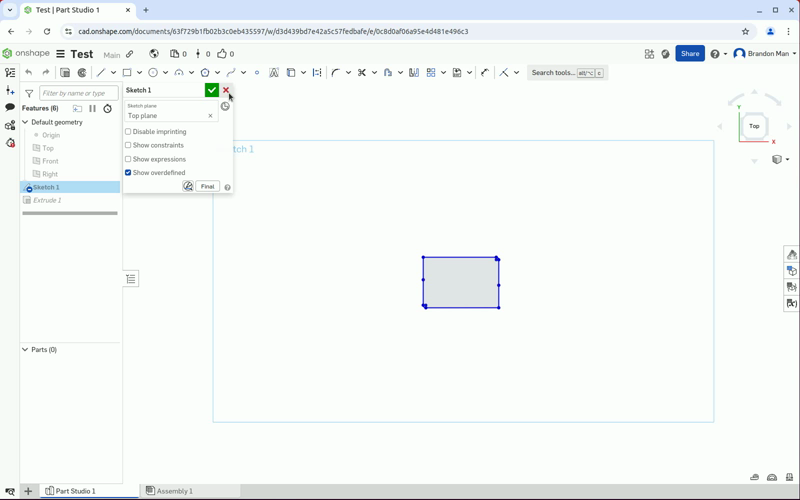
click(229, 92)
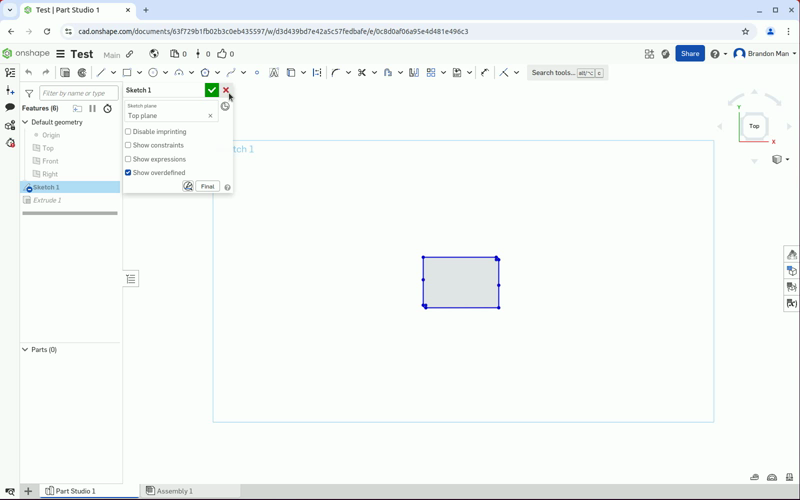
key(shift+s)
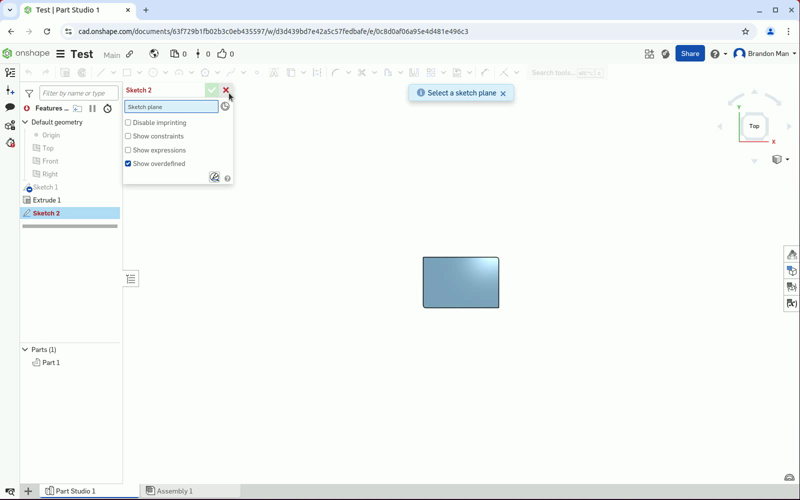
mouse_move(73, 150)
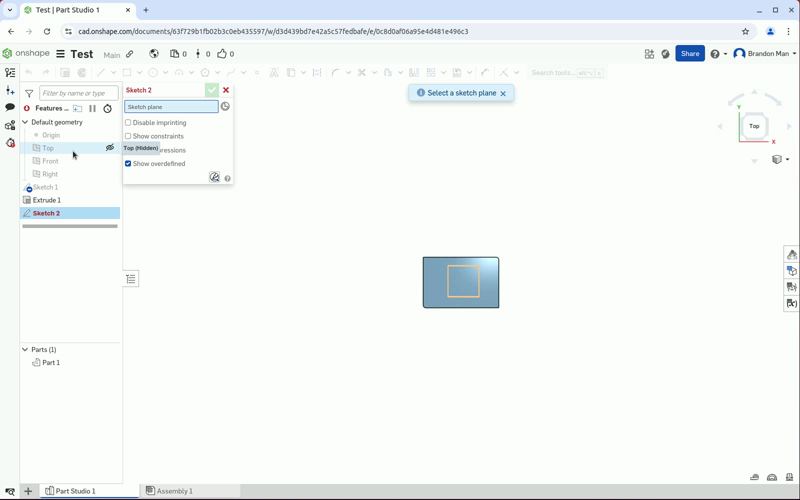
click(73, 150)
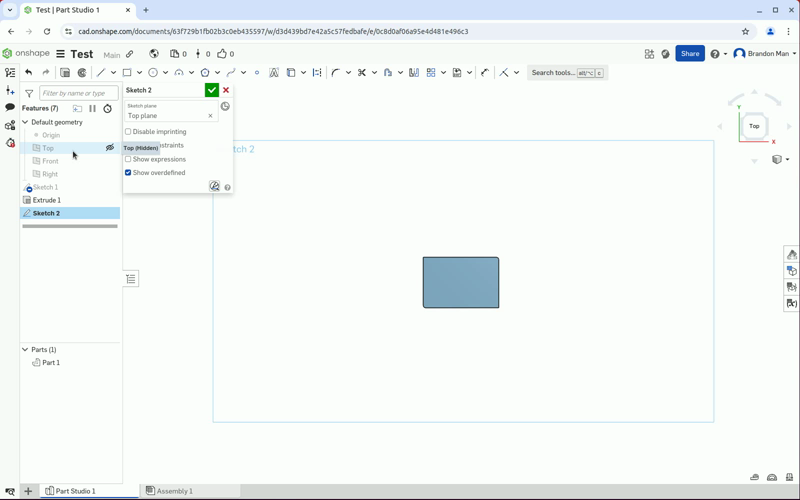
mouse_move(73, 352)
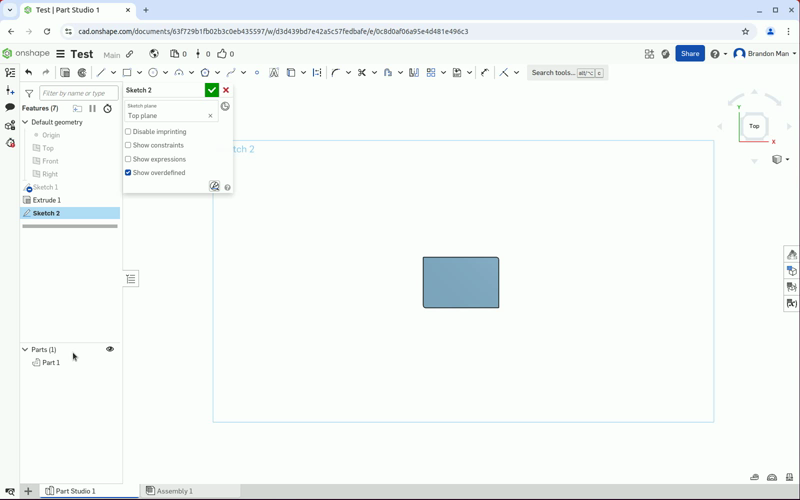
key(y)
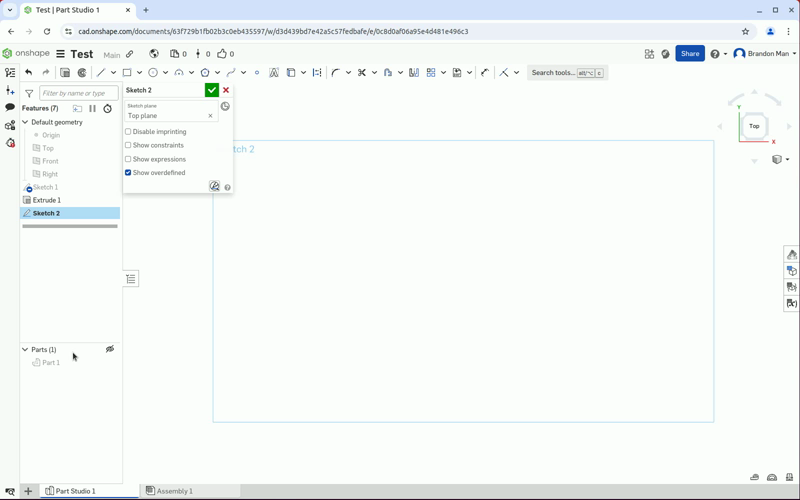
key(l)
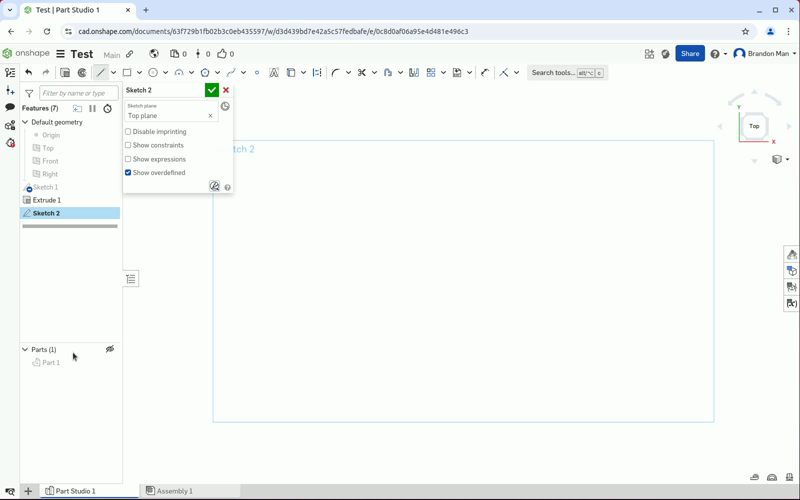
key_down(shift)
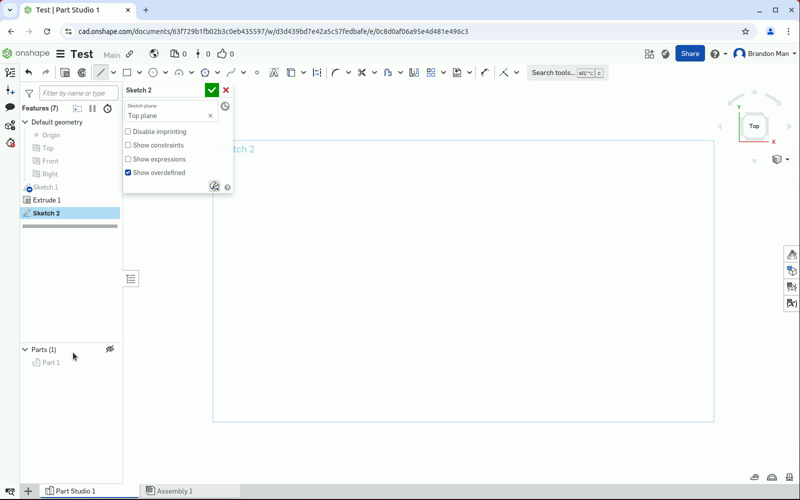
mouse_move(372, 307)
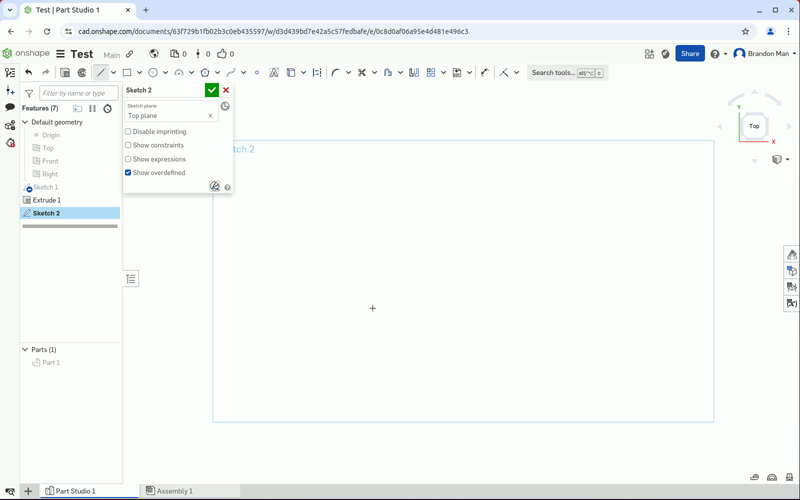
click(372, 307)
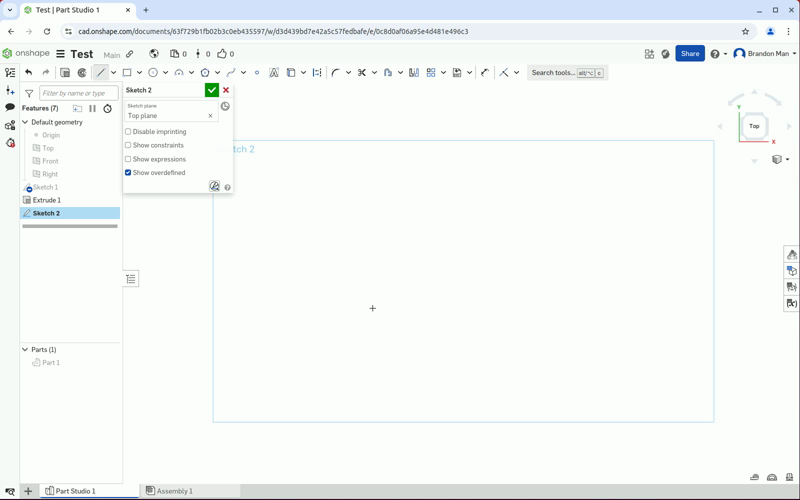
key_up(shift)
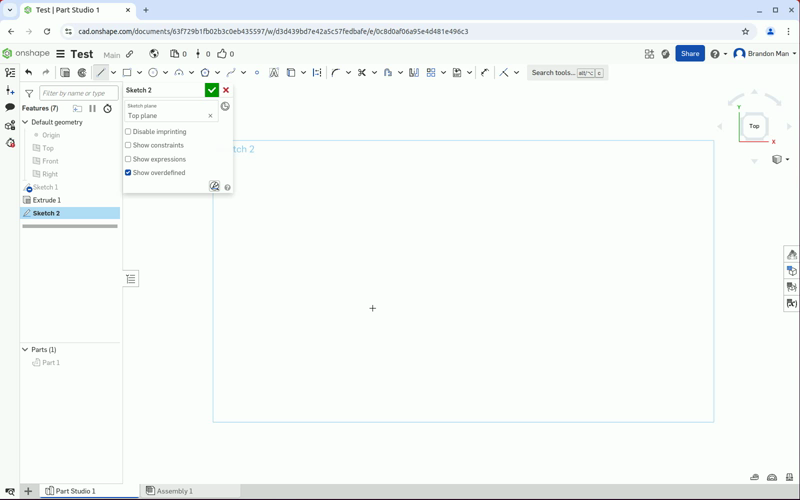
key_down(shift)
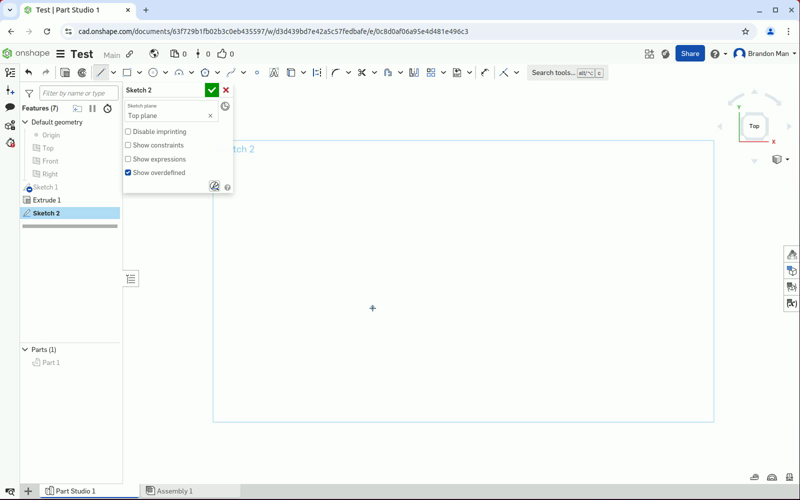
mouse_move(402, 307)
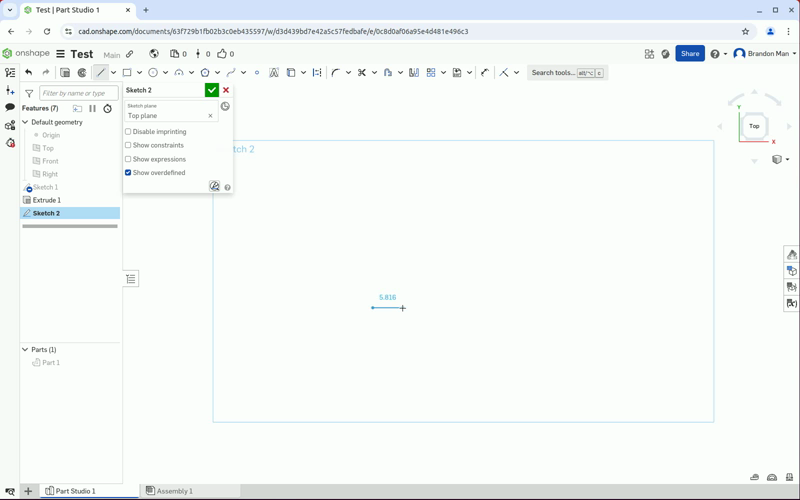
mouse_move(419, 307)
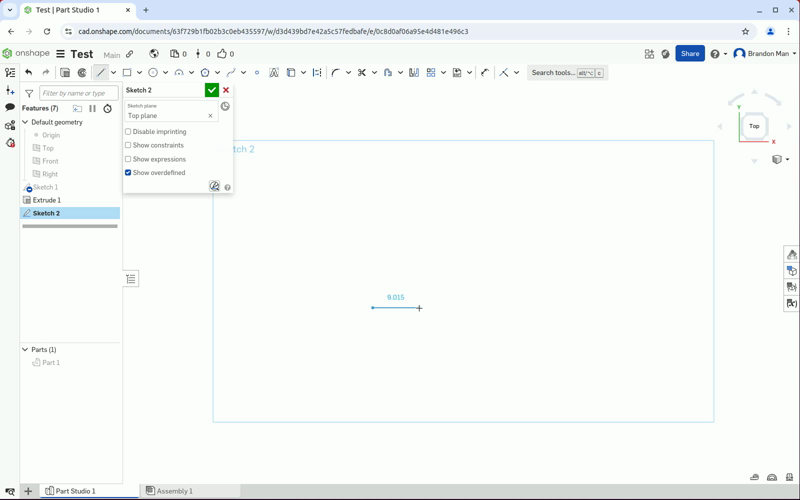
click(419, 307)
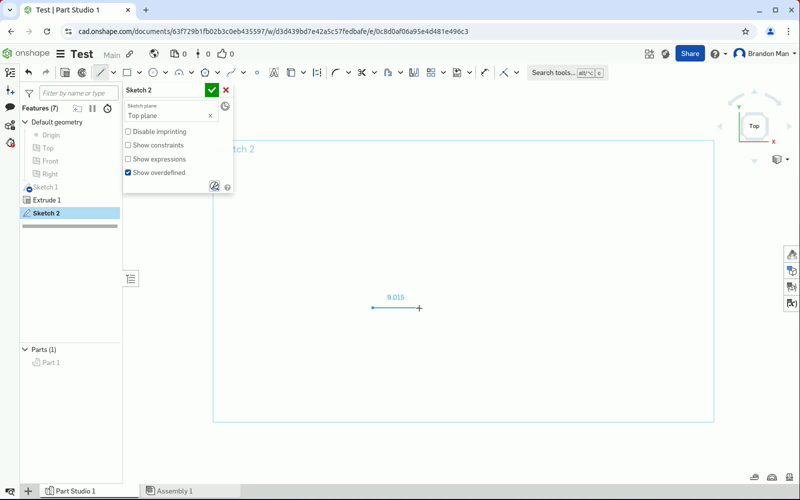
key_up(shift)
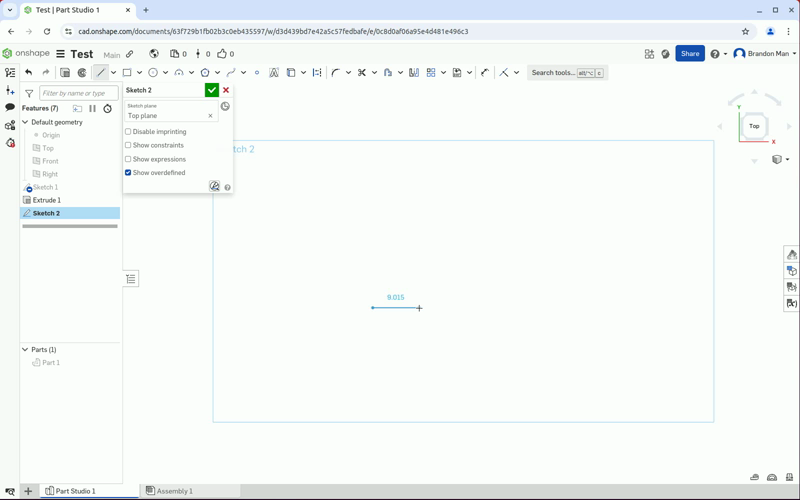
key(esc)
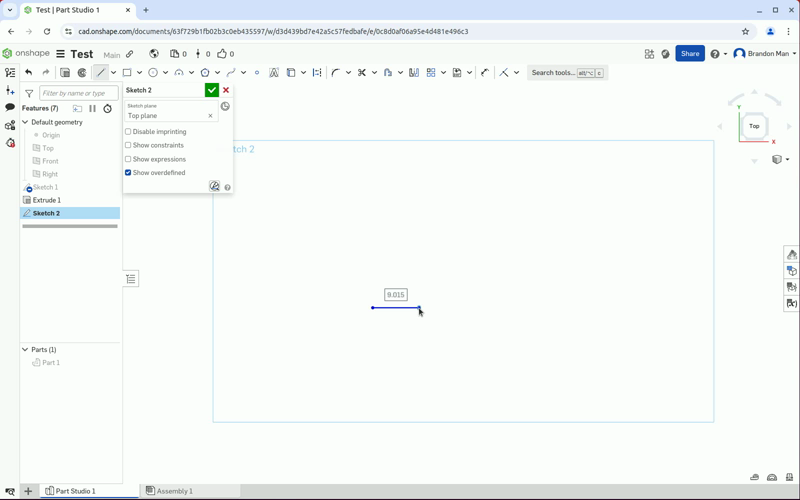
key(a)
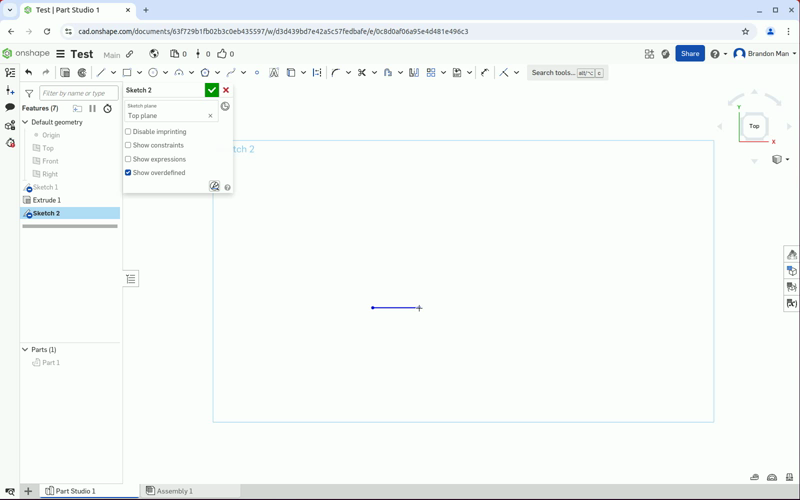
mouse_move(419, 307)
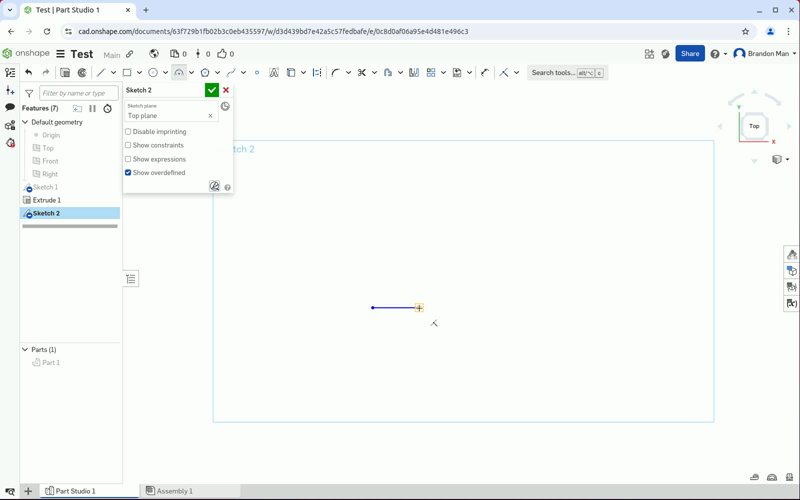
click(419, 307)
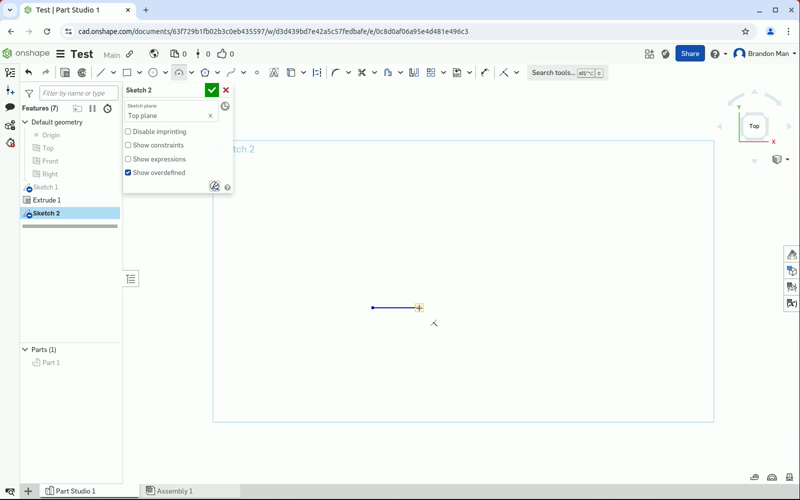
key_down(shift)
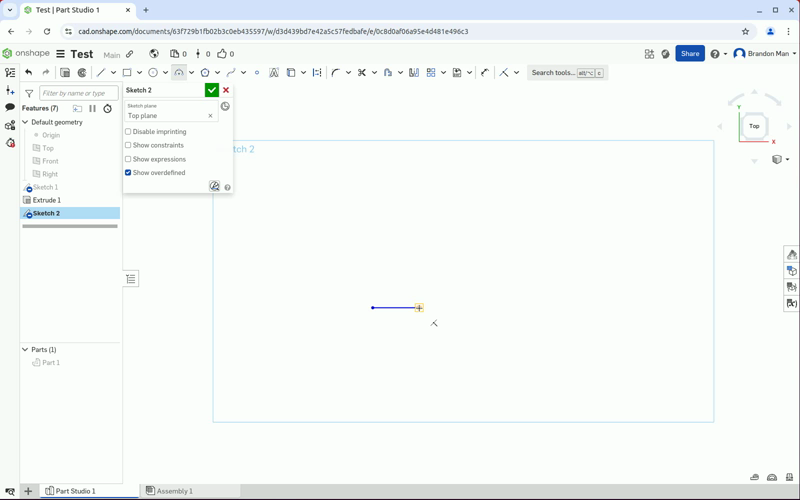
mouse_move(421, 304)
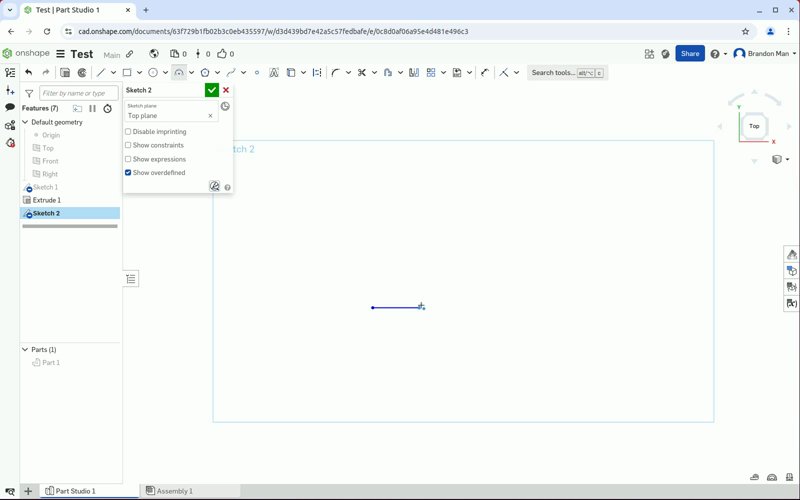
scroll(6)
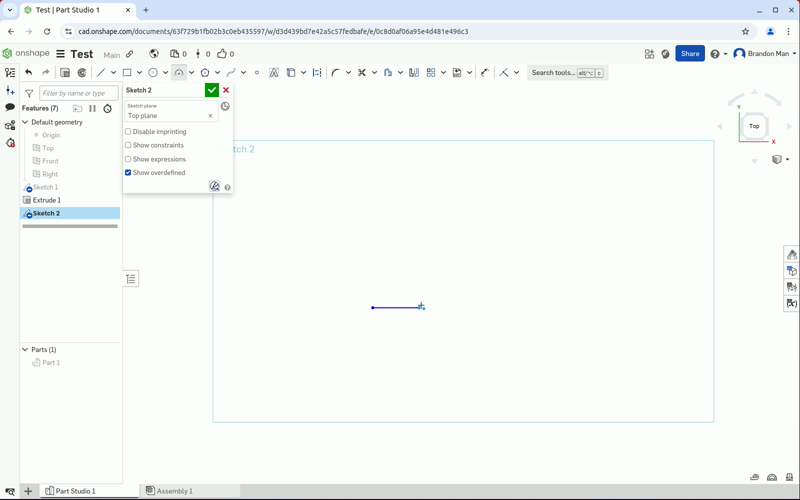
scroll(6)
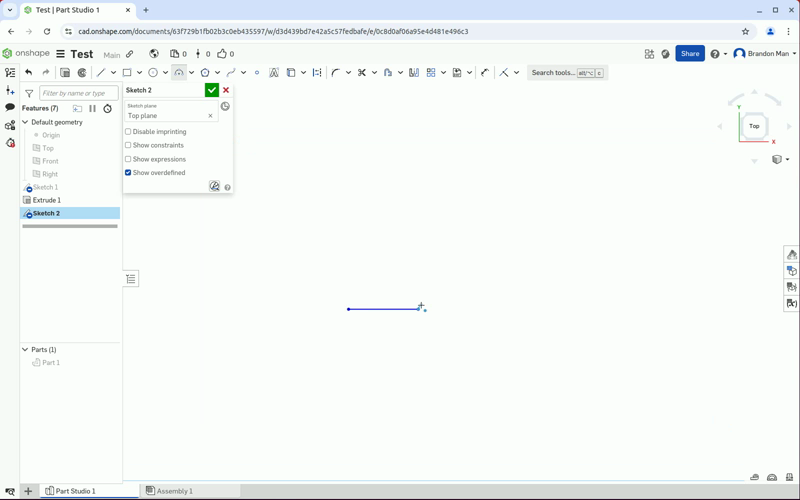
scroll(6)
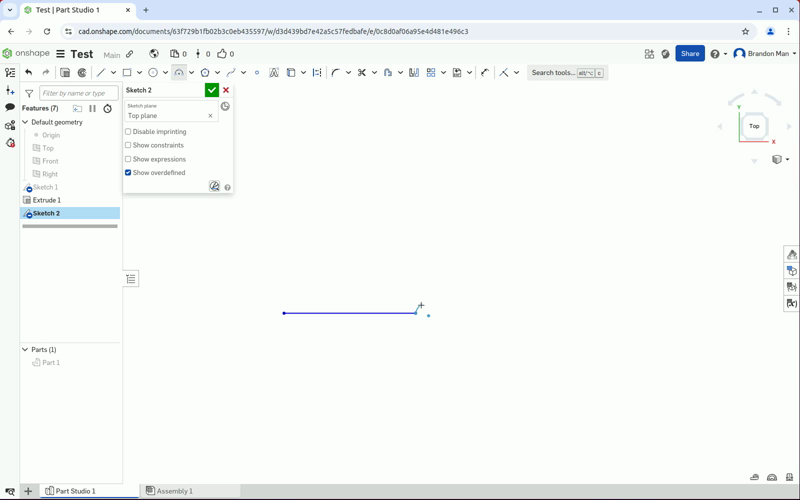
scroll(6)
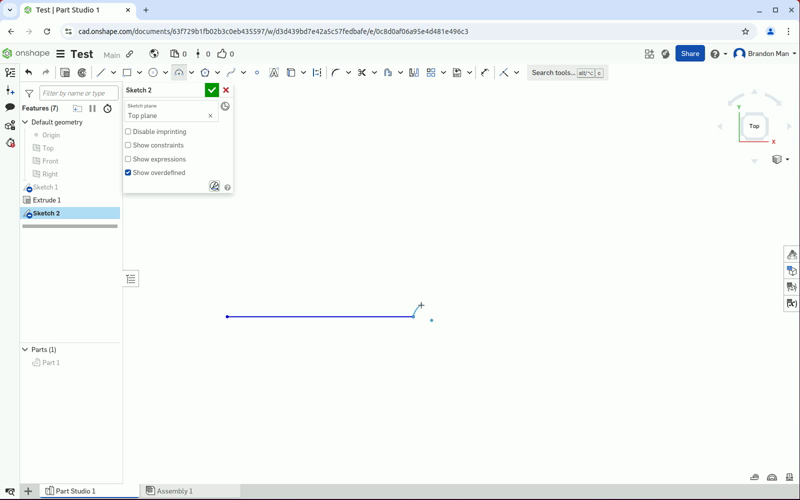
scroll(6)
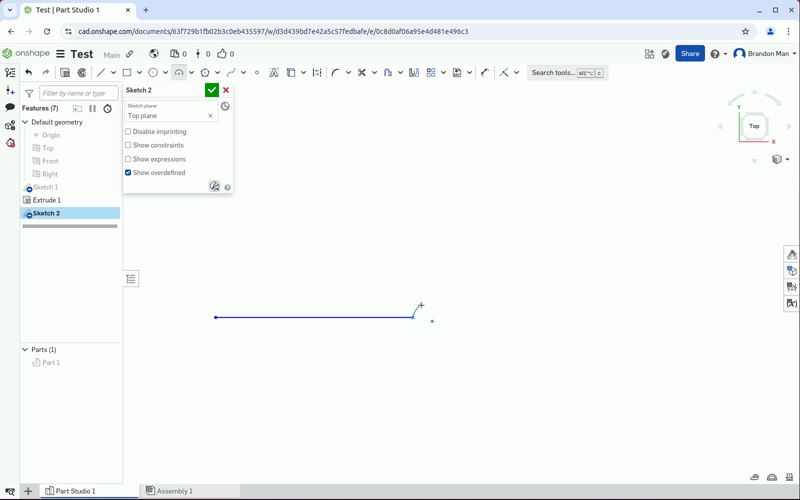
scroll(6)
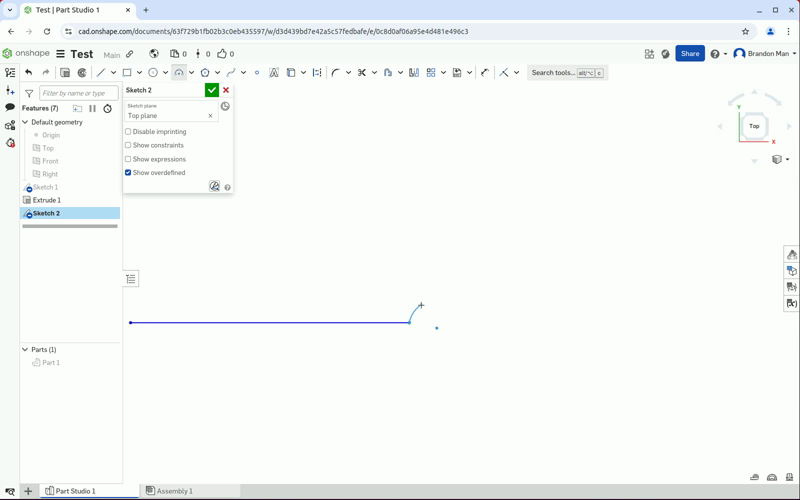
scroll(6)
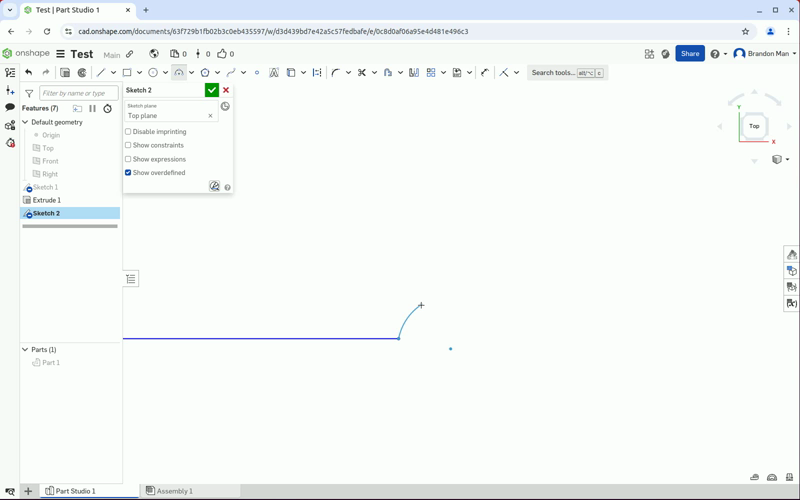
click(421, 304)
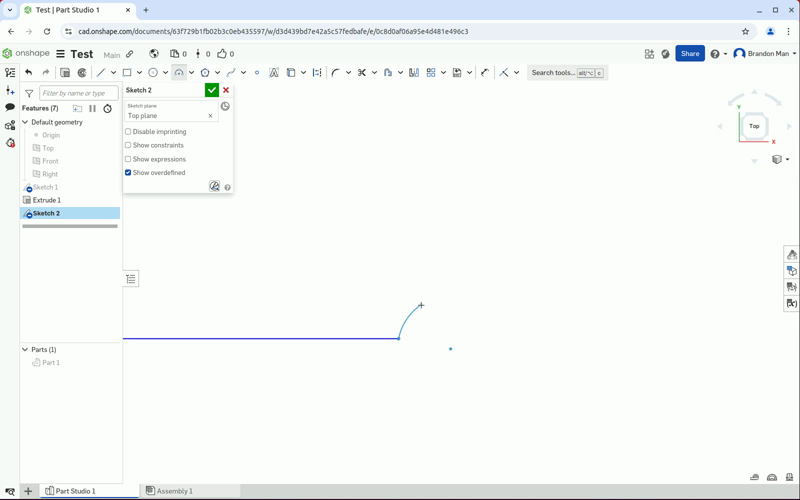
scroll(-6)
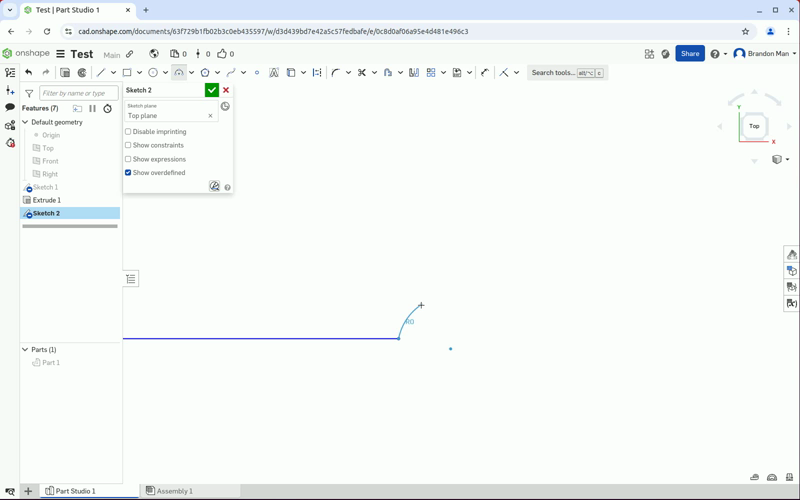
scroll(-6)
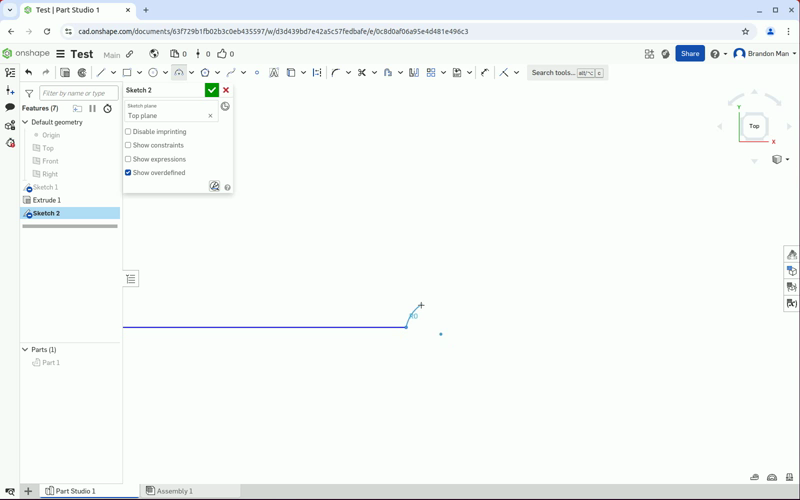
scroll(-6)
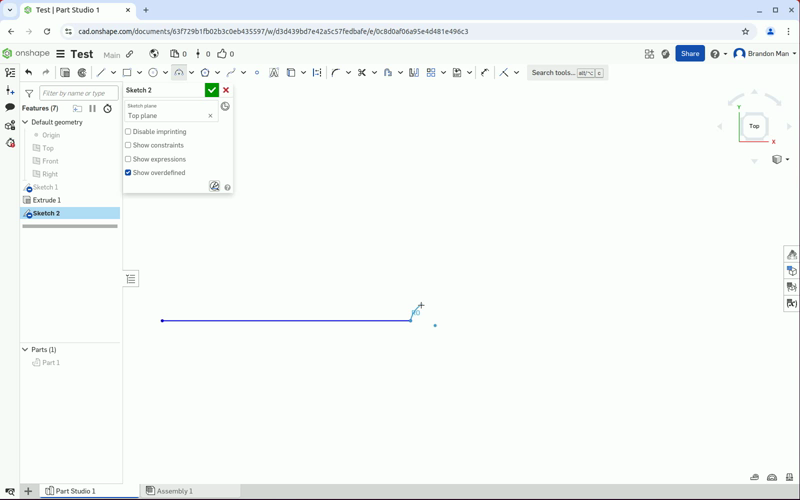
scroll(-6)
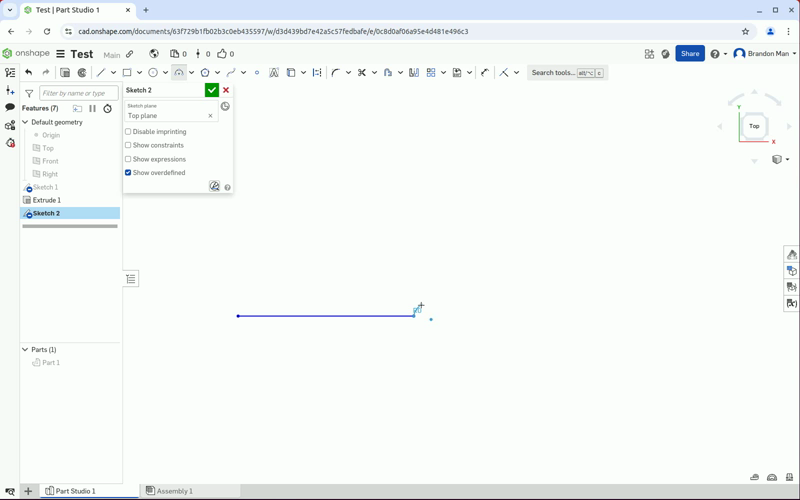
scroll(-6)
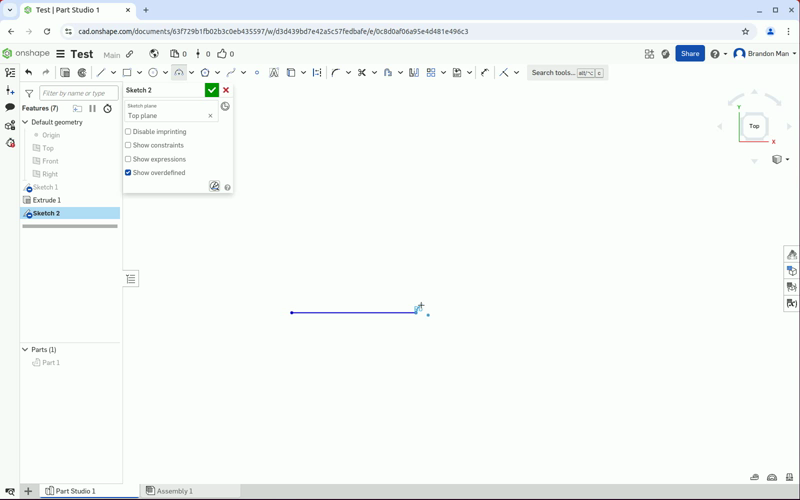
scroll(-6)
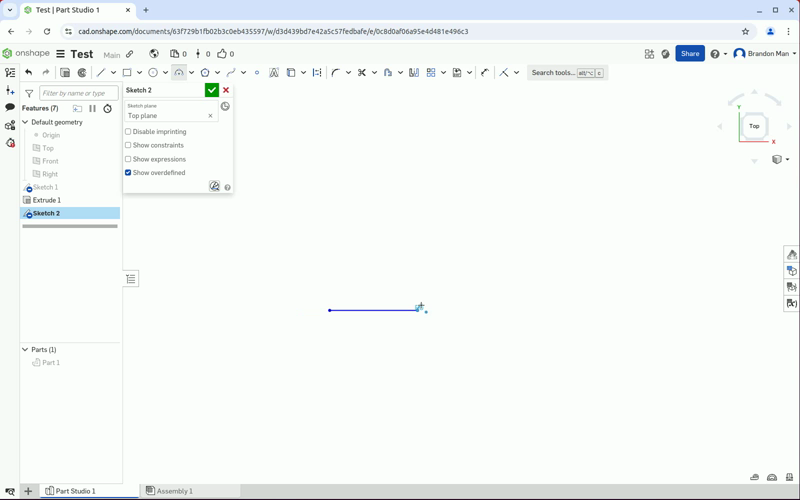
scroll(-6)
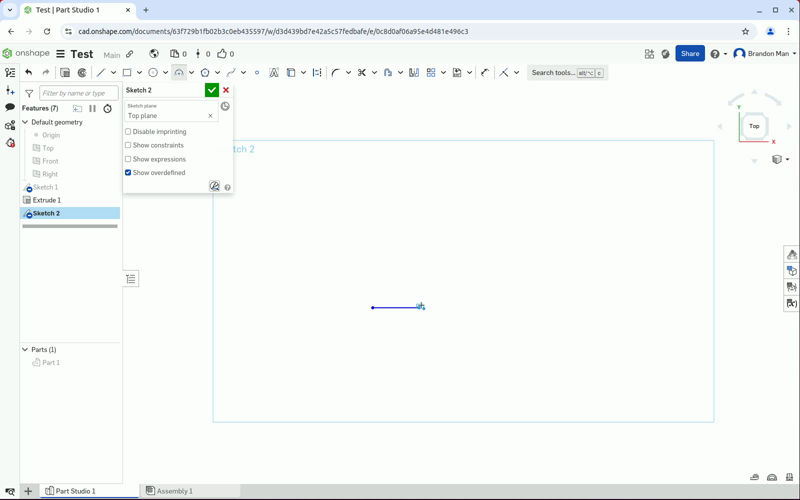
mouse_move(420, 306)
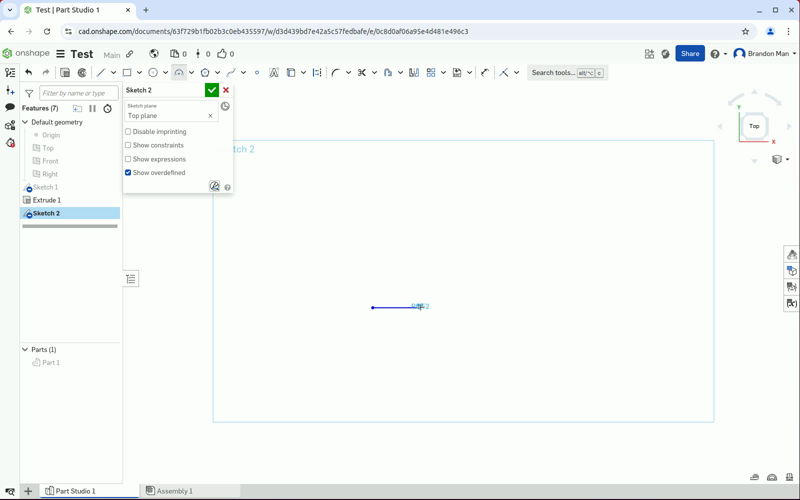
scroll(6)
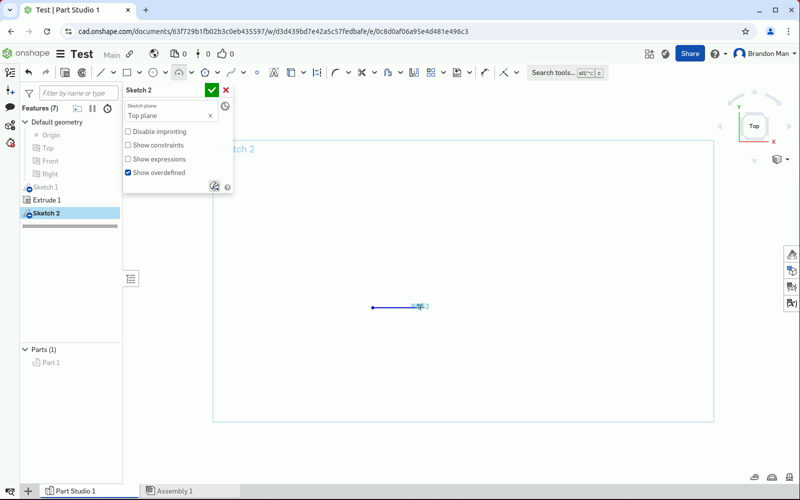
scroll(6)
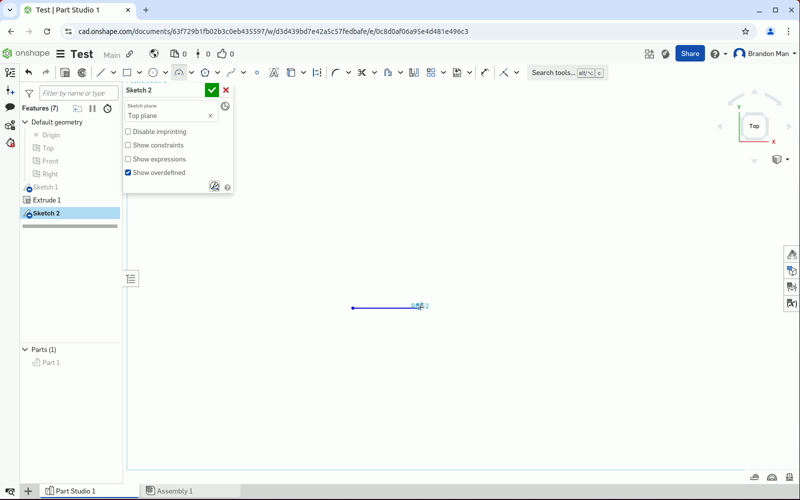
scroll(6)
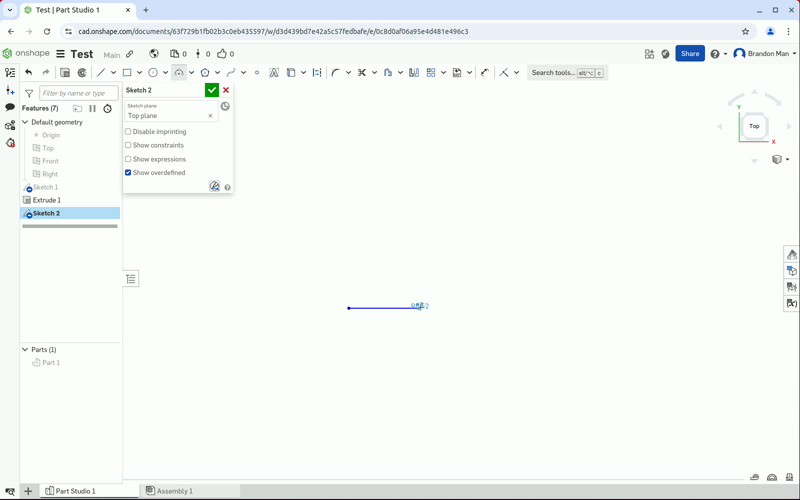
scroll(6)
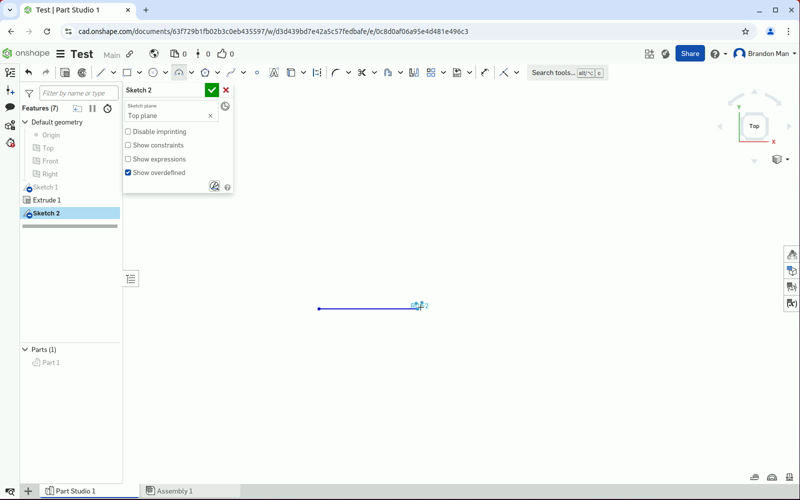
scroll(6)
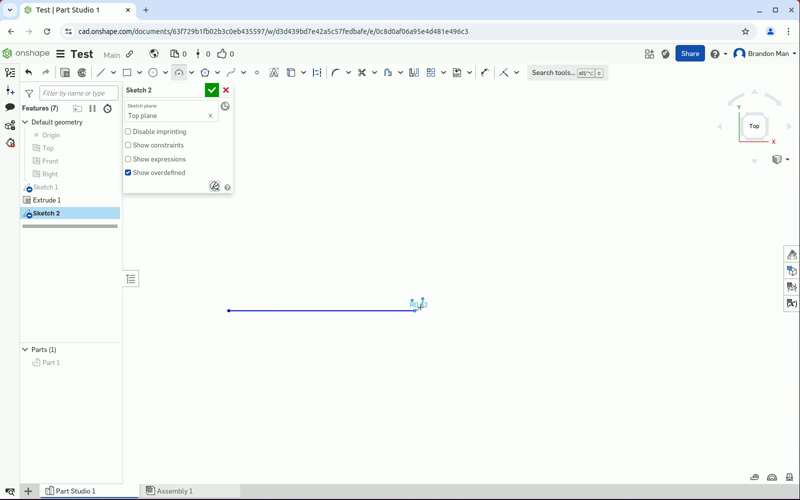
scroll(6)
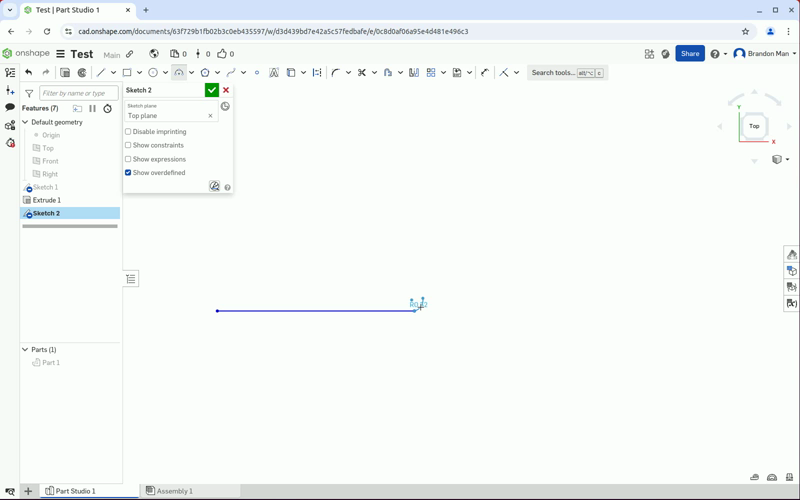
scroll(6)
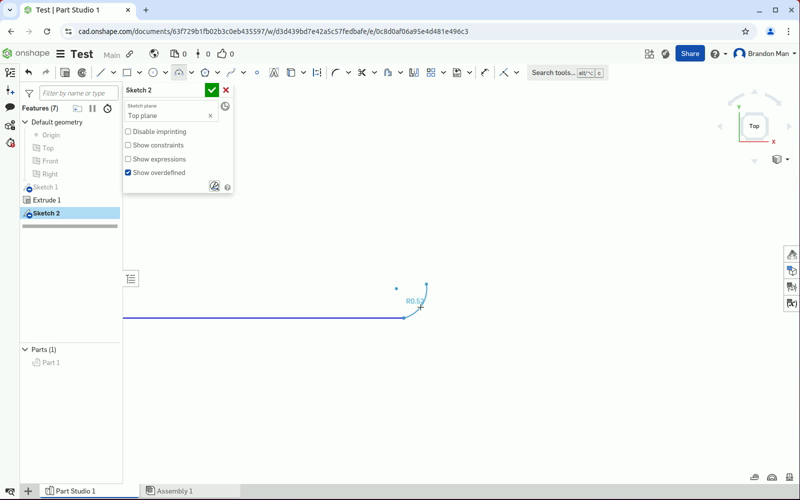
click(420, 306)
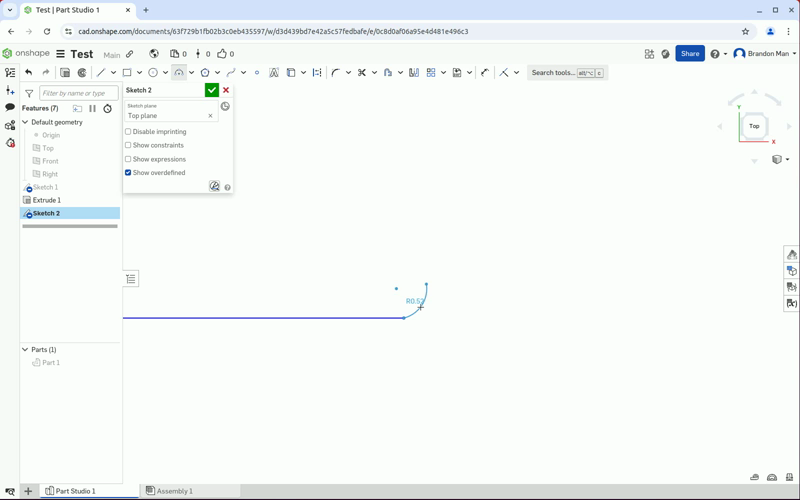
scroll(-6)
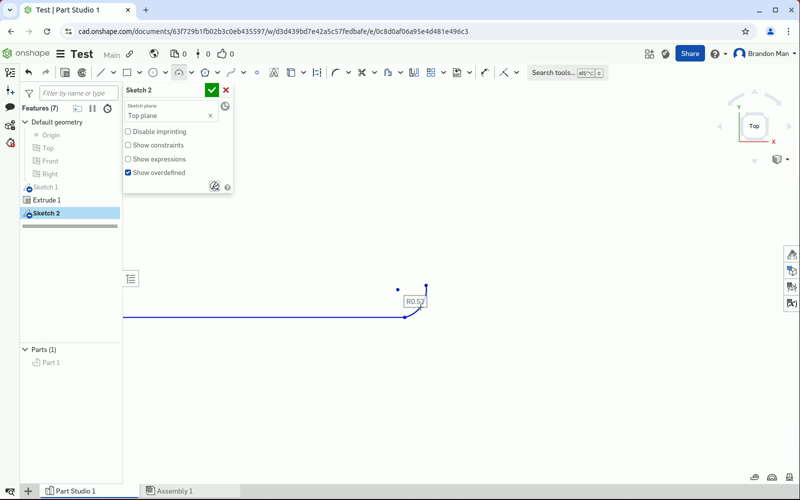
scroll(-6)
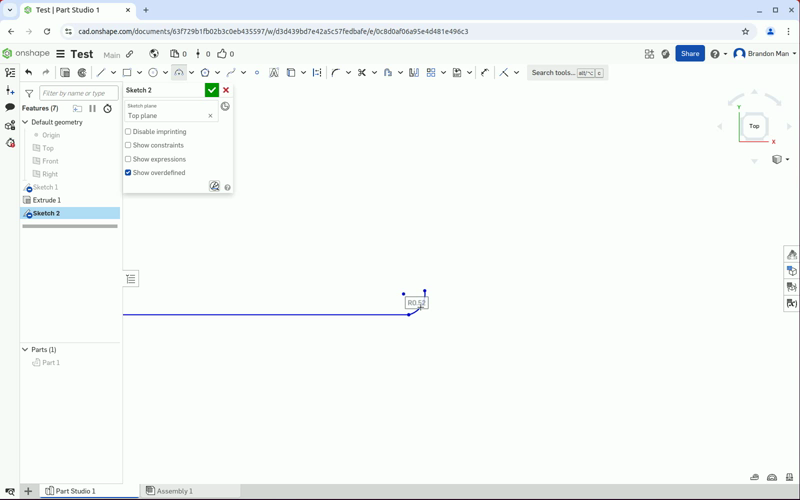
scroll(-6)
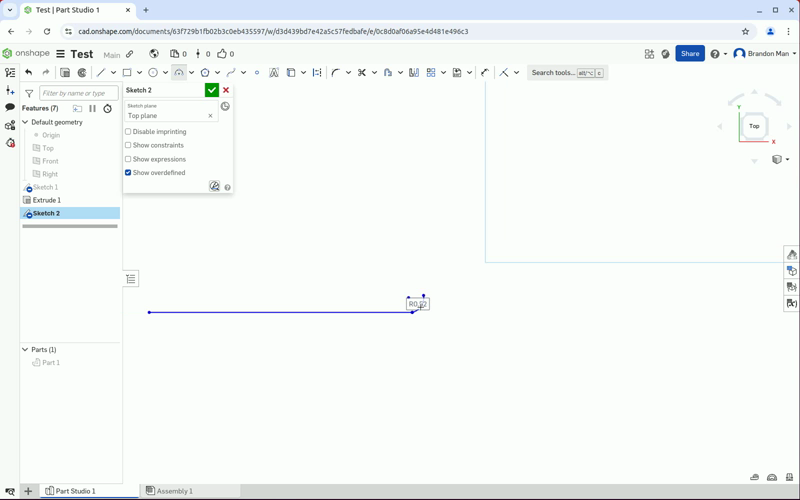
scroll(-6)
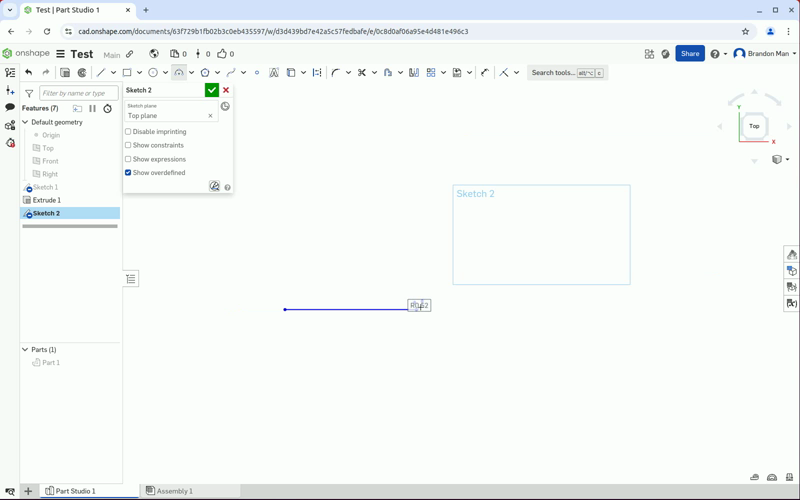
scroll(-6)
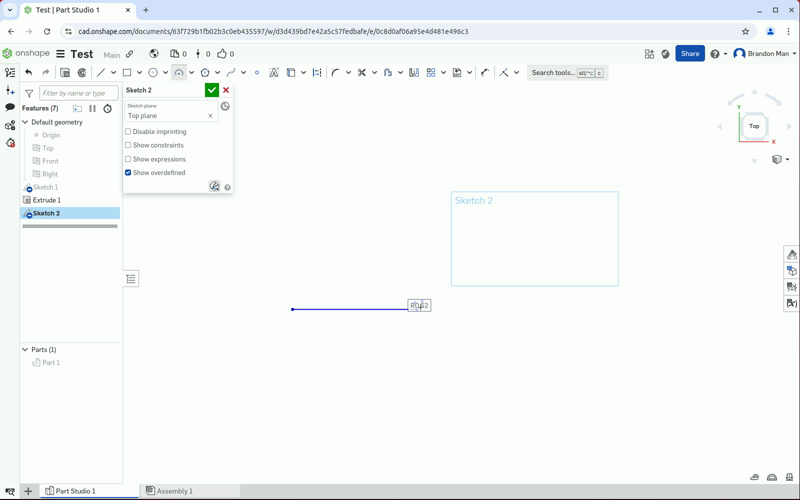
scroll(-6)
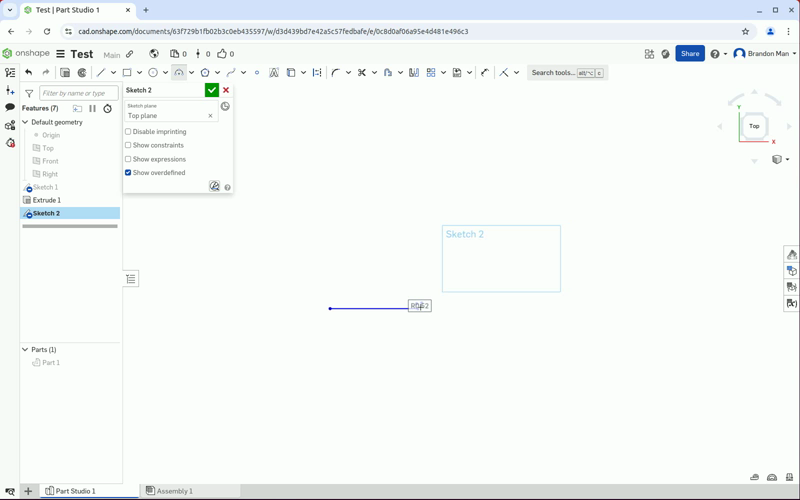
scroll(-6)
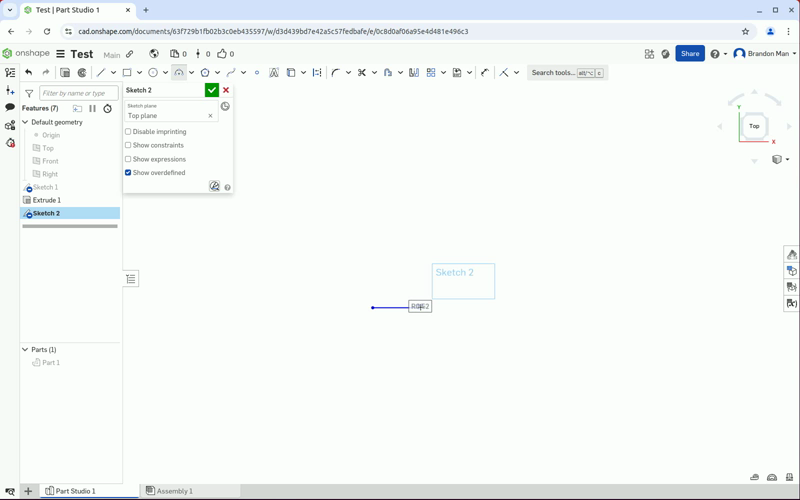
key_up(shift)
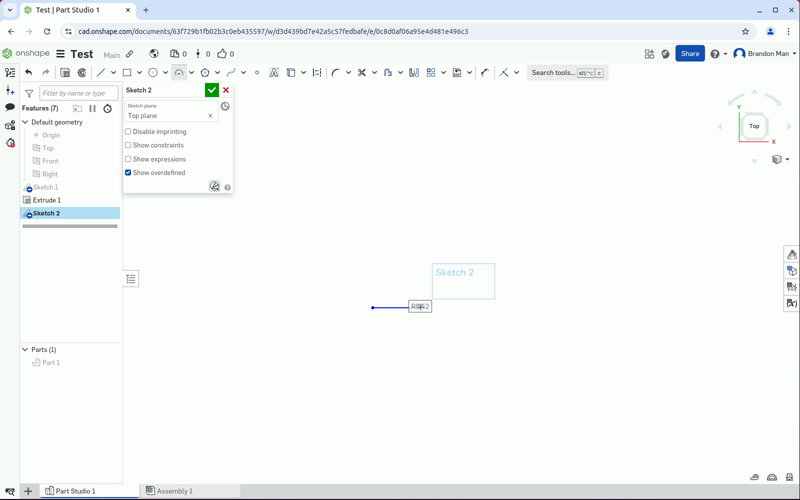
key(esc)
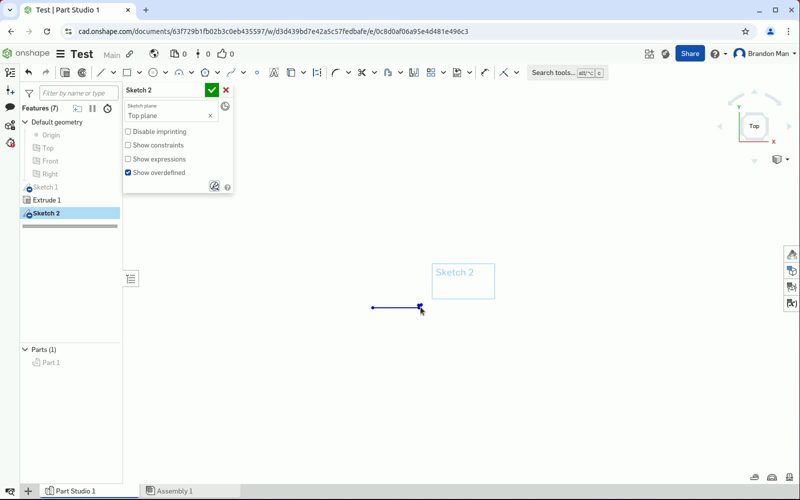
key(l)
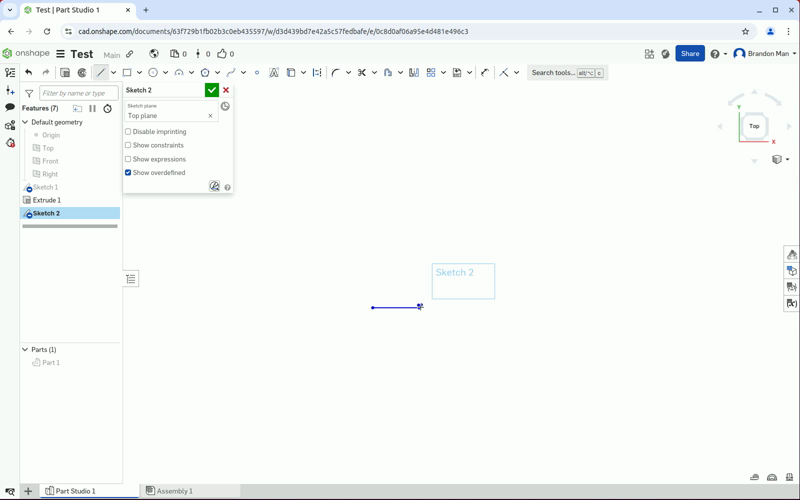
mouse_move(421, 304)
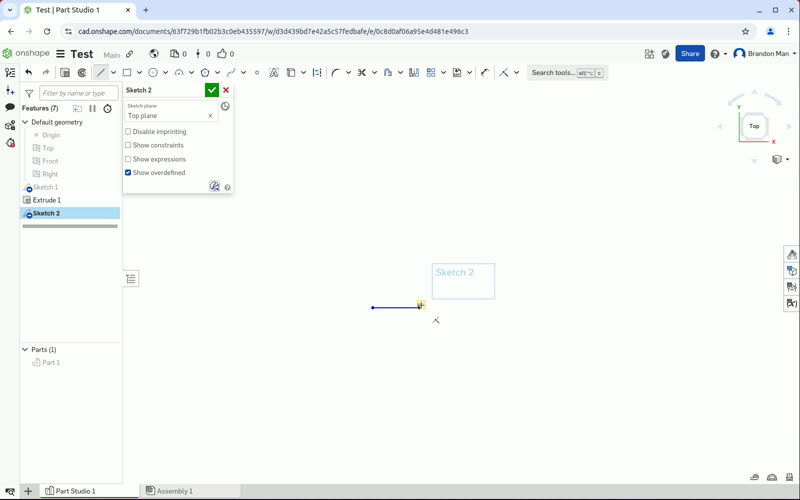
scroll(6)
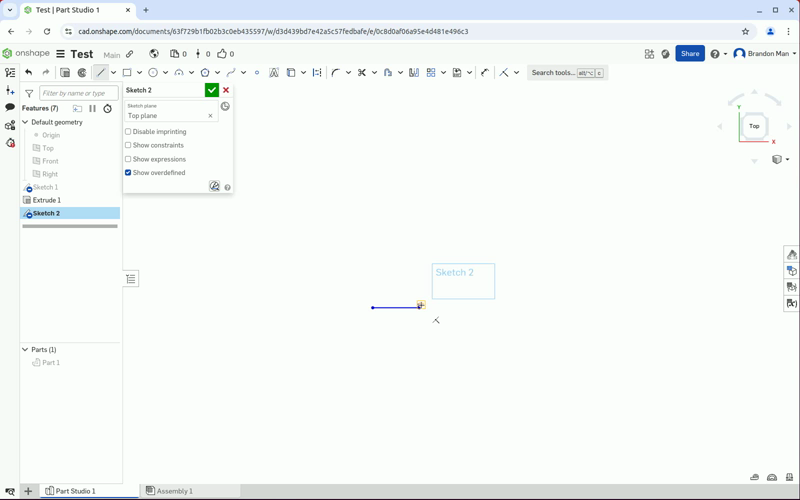
scroll(6)
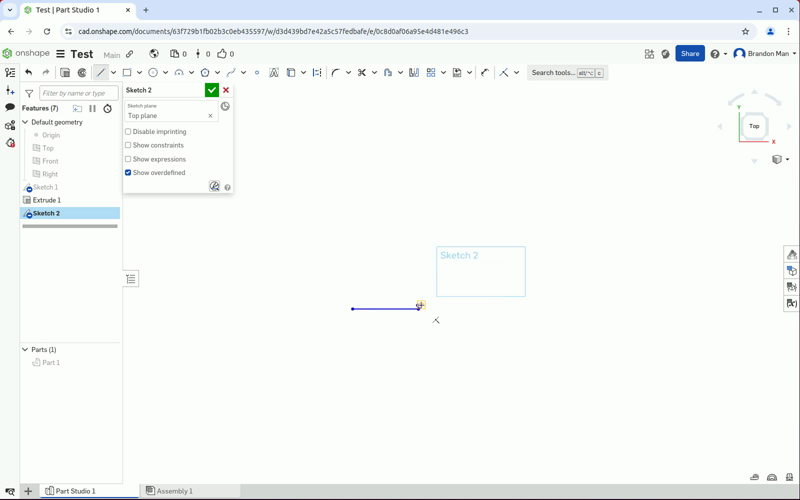
scroll(6)
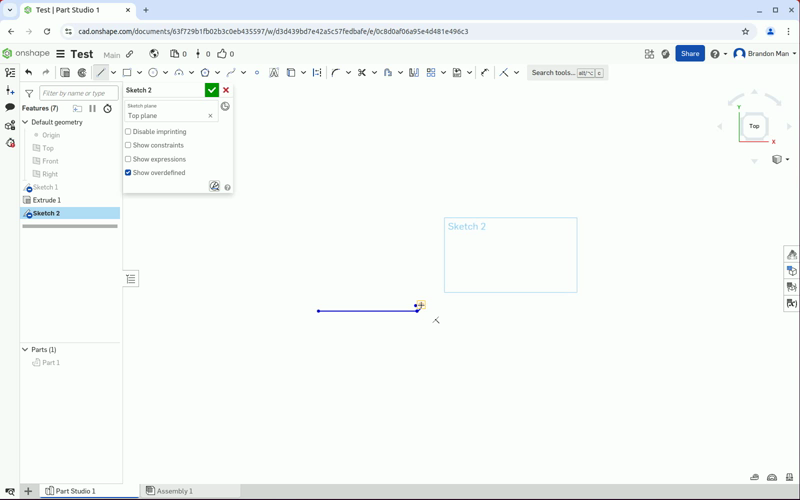
scroll(6)
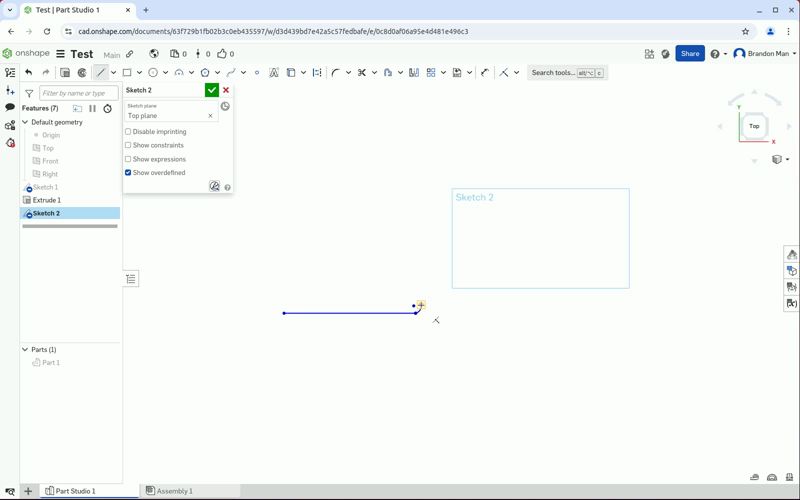
scroll(6)
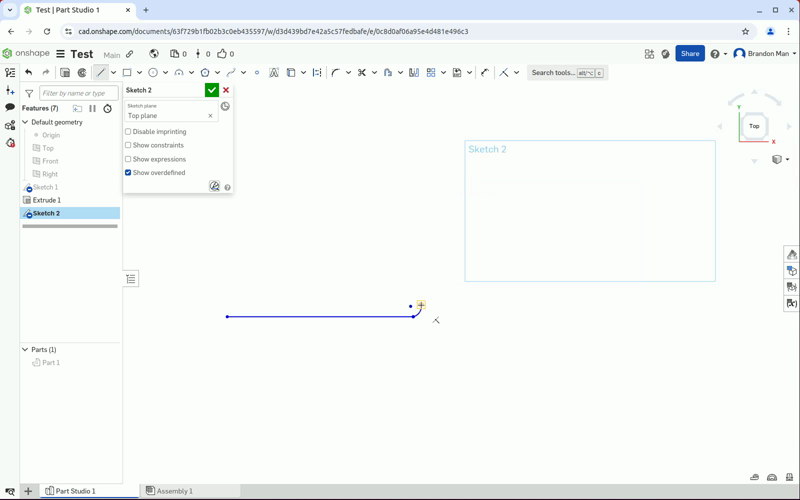
scroll(6)
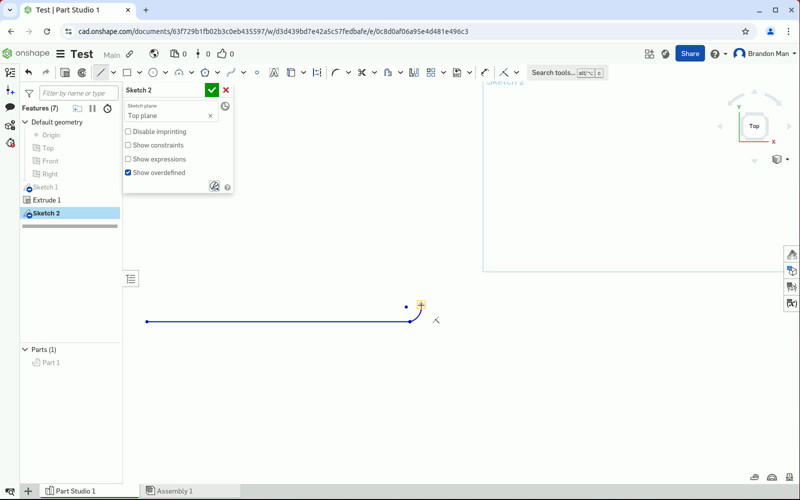
scroll(6)
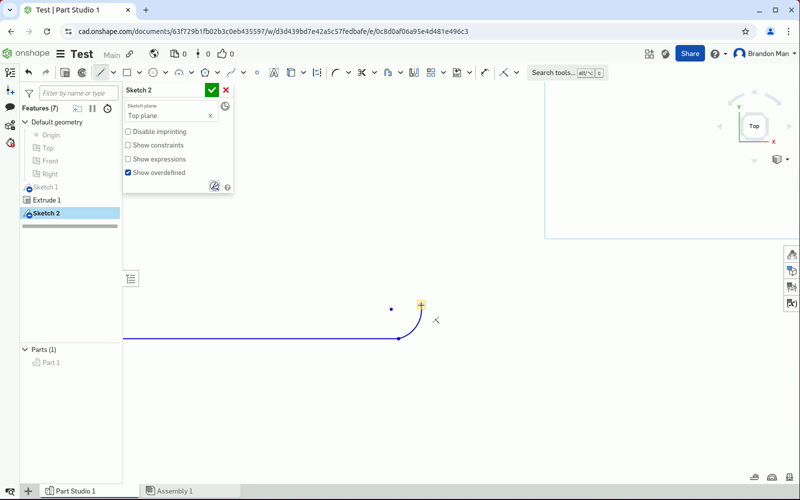
click(421, 304)
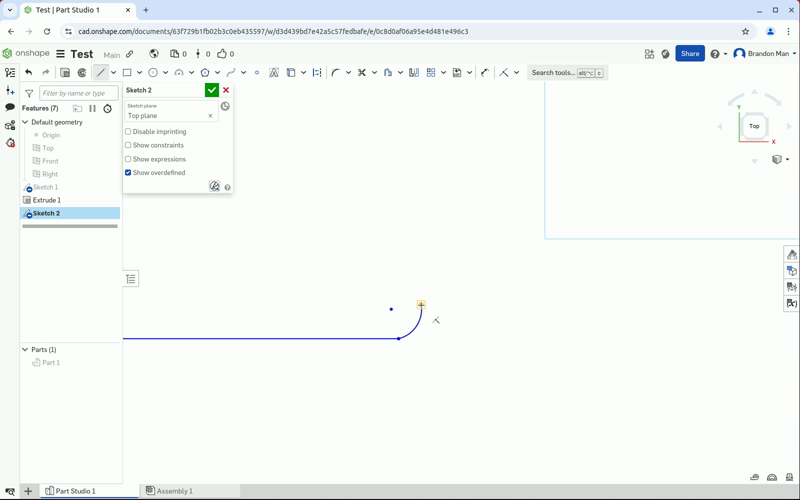
scroll(-6)
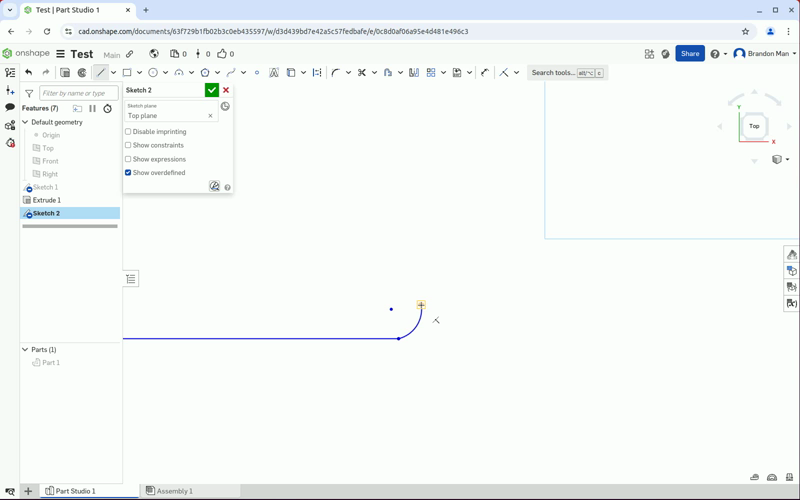
scroll(-6)
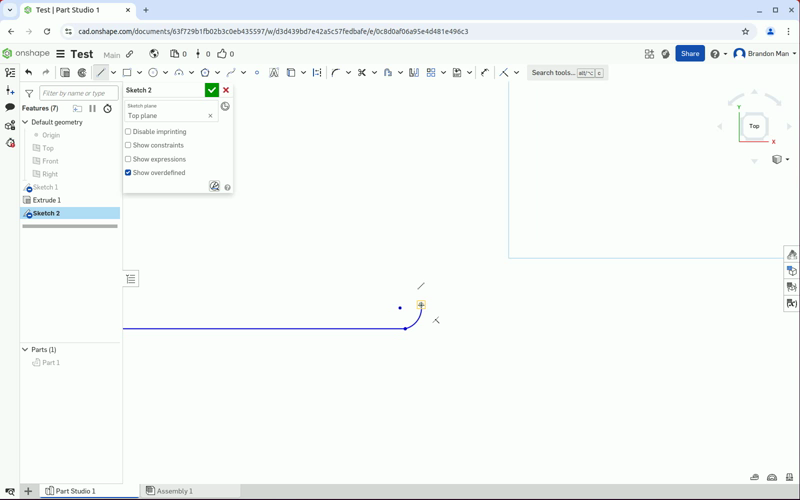
scroll(-6)
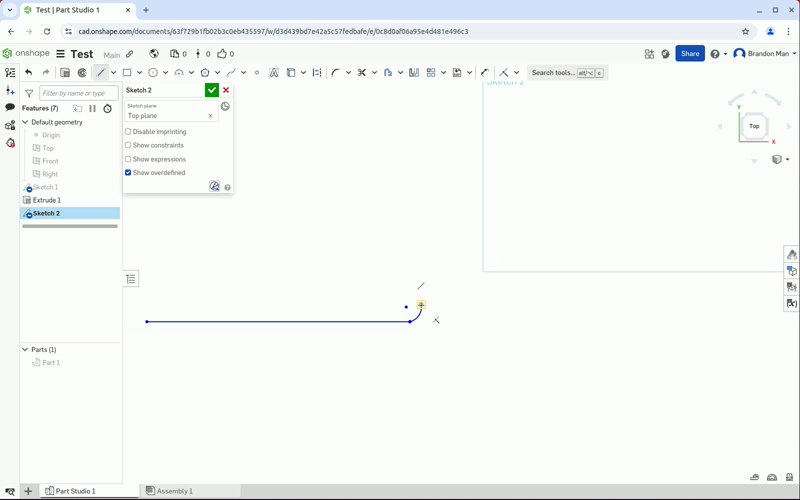
scroll(-6)
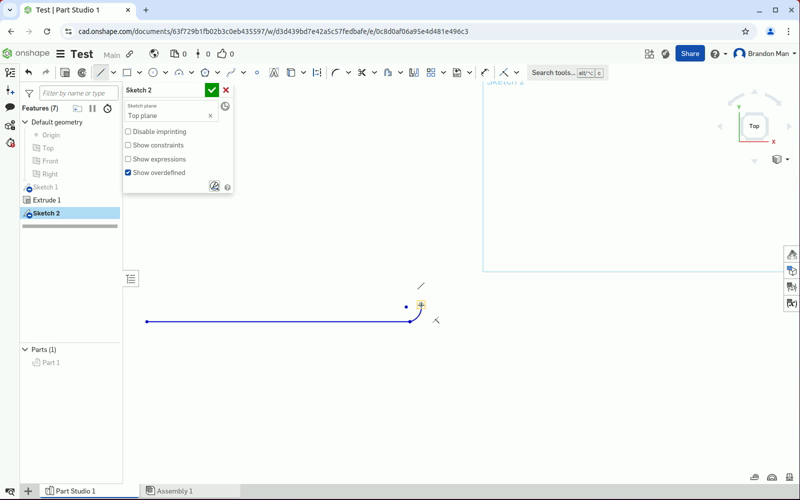
scroll(-6)
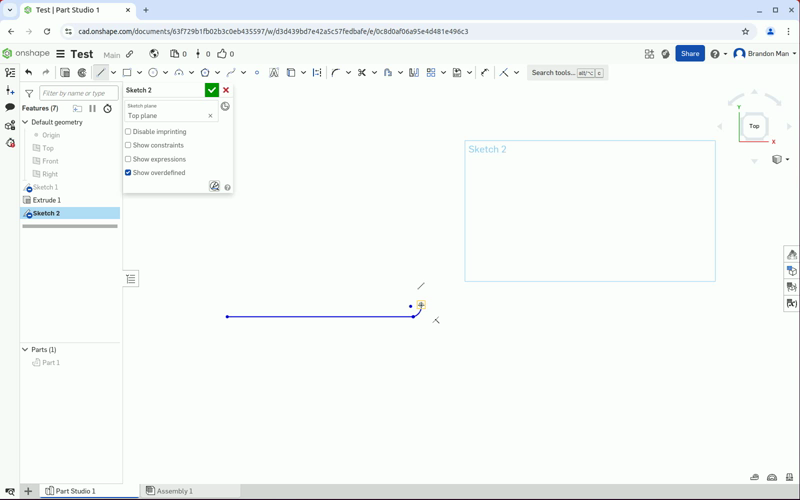
scroll(-6)
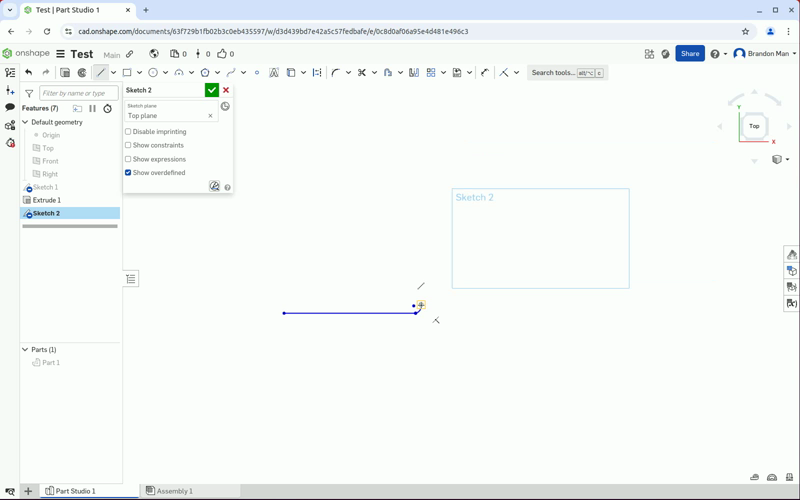
scroll(-6)
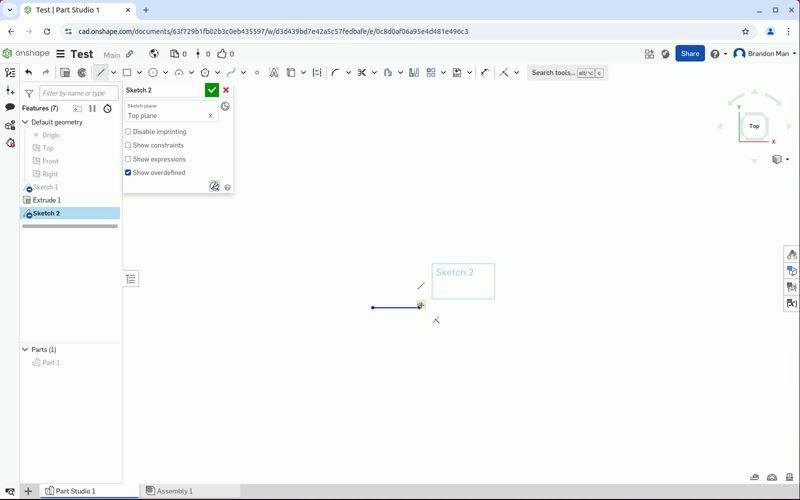
key_down(shift)
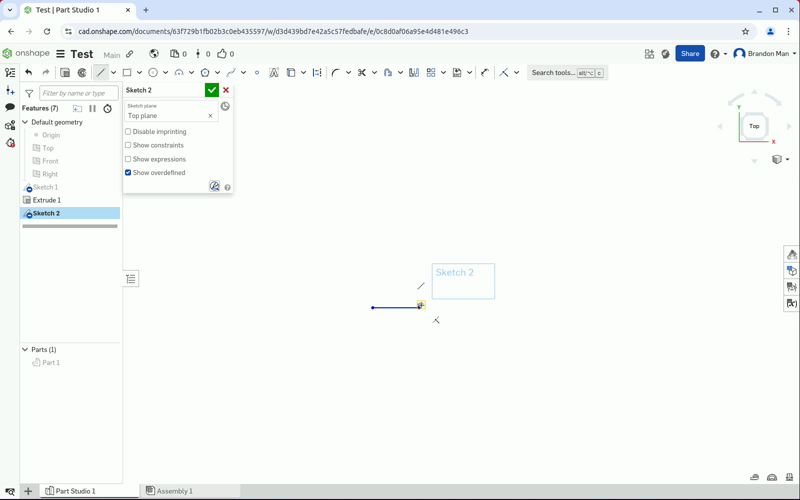
mouse_move(451, 304)
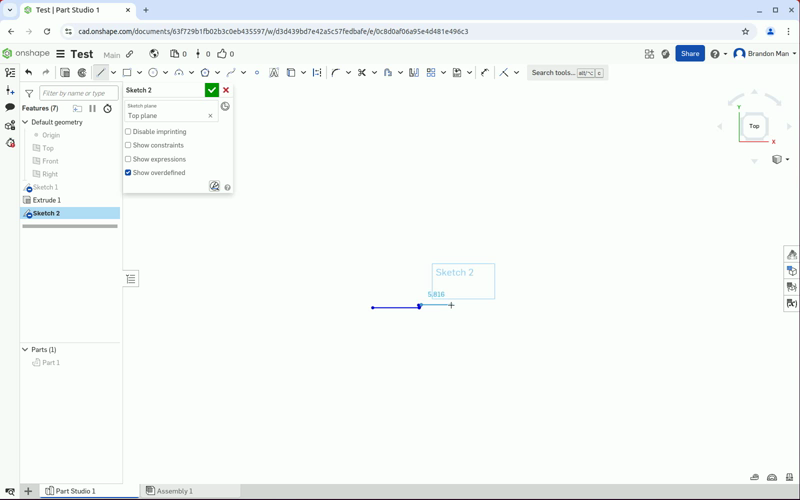
mouse_move(421, 284)
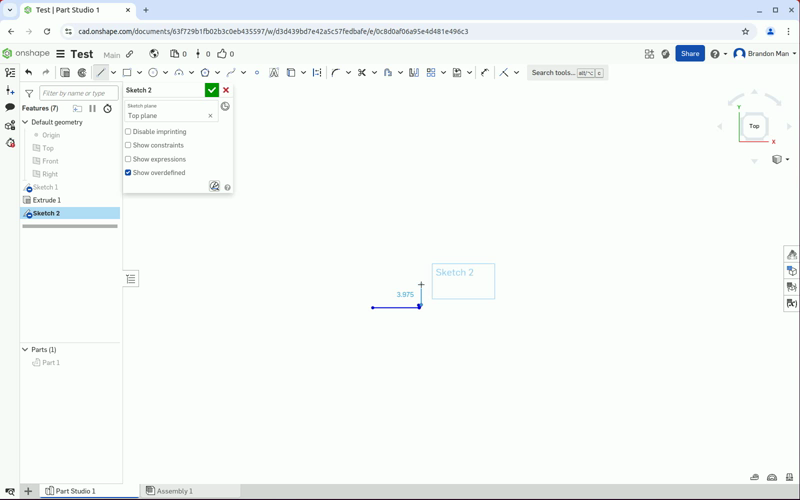
click(421, 284)
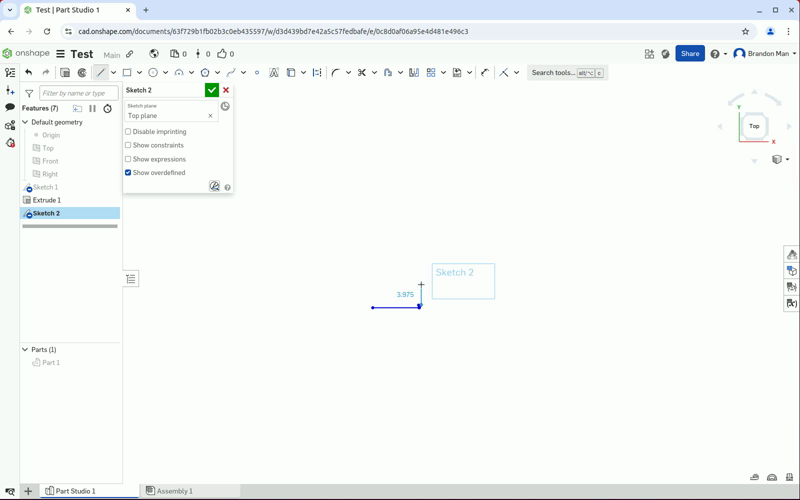
key_up(shift)
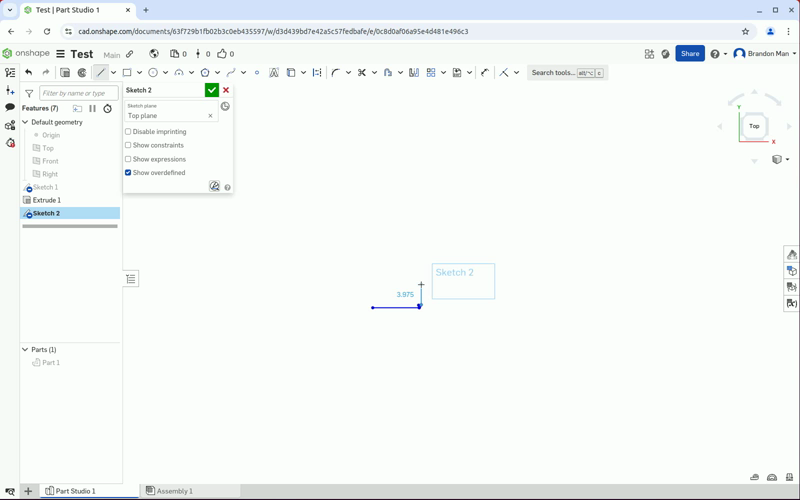
key_down(shift)
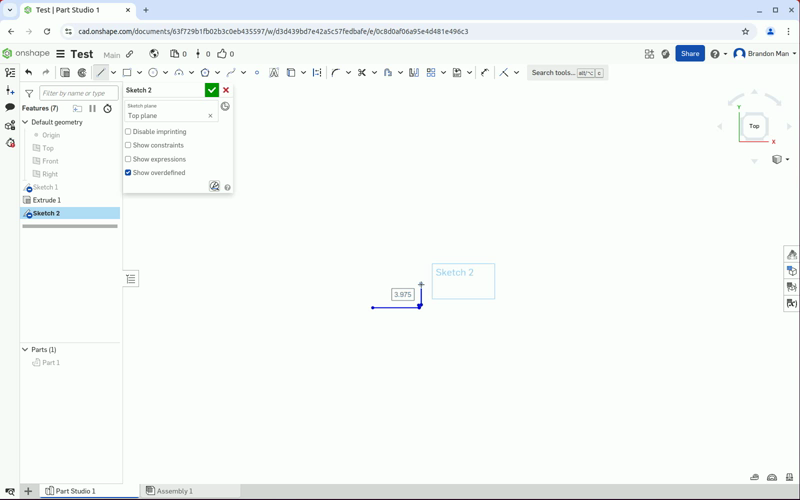
mouse_move(451, 284)
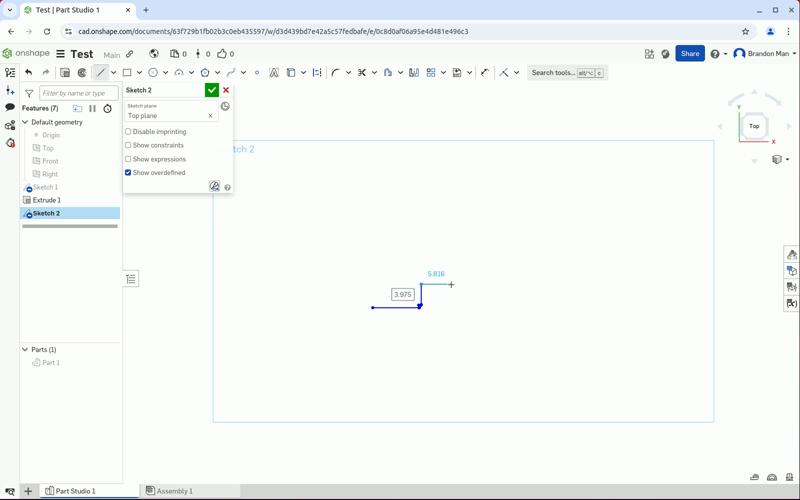
mouse_move(372, 284)
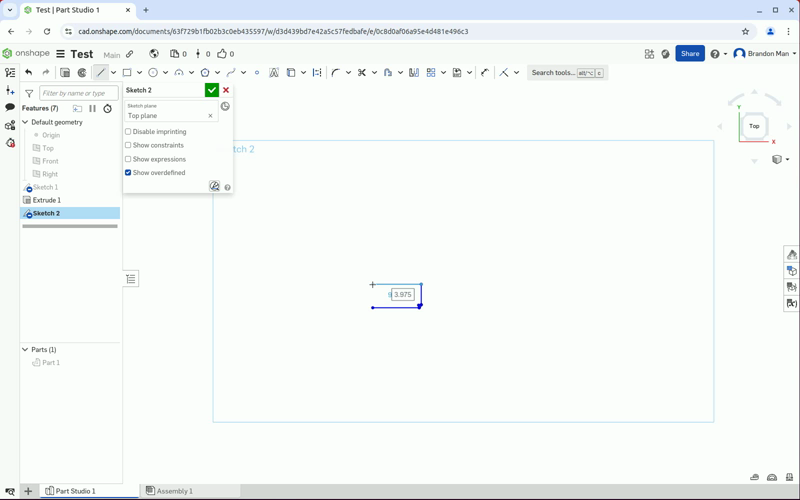
click(372, 284)
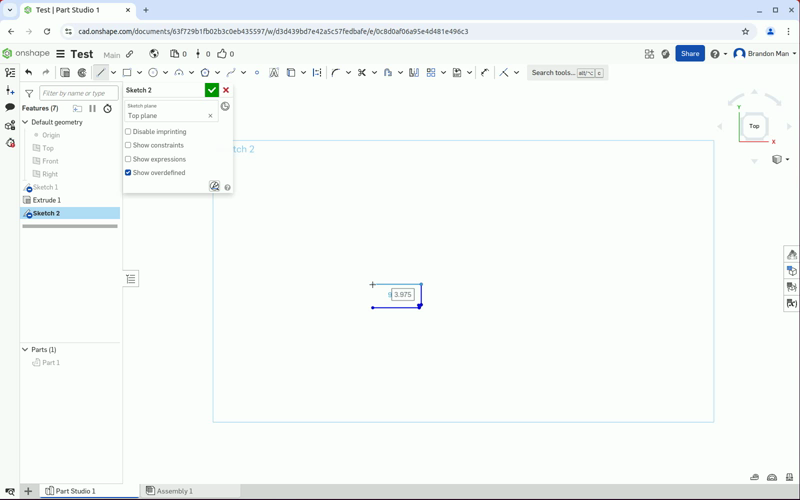
key_up(shift)
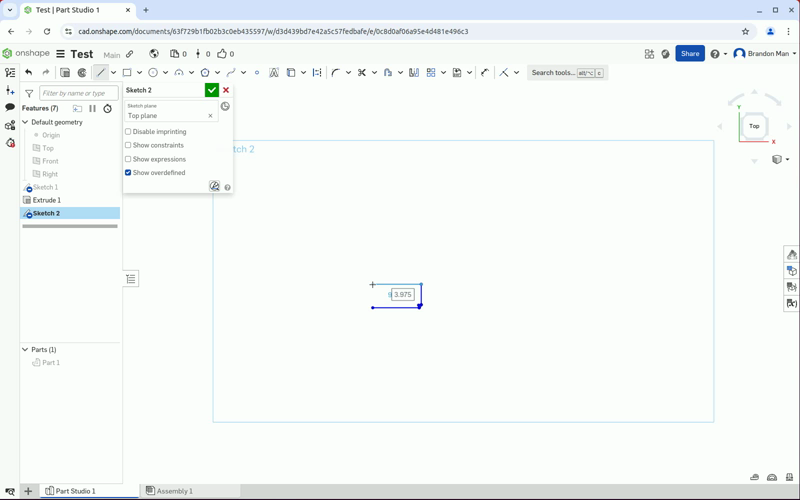
key(esc)
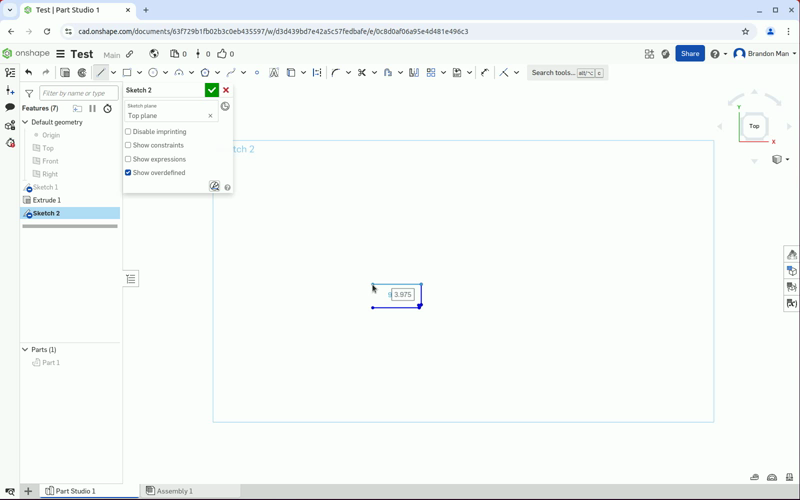
key(a)
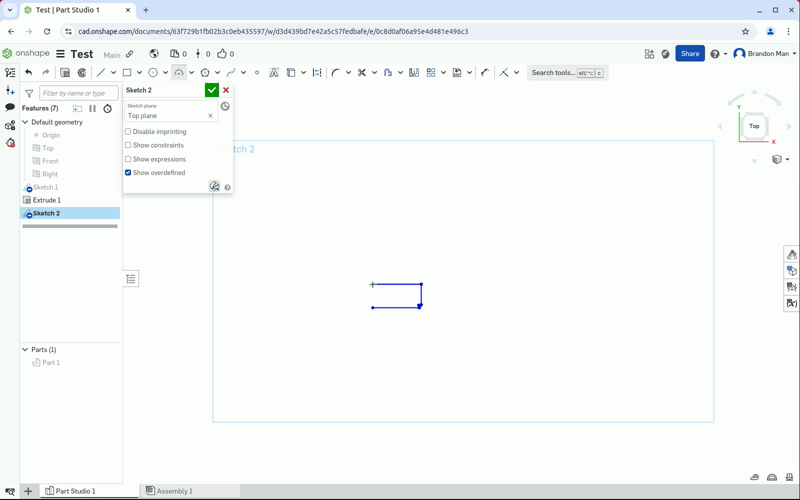
mouse_move(372, 284)
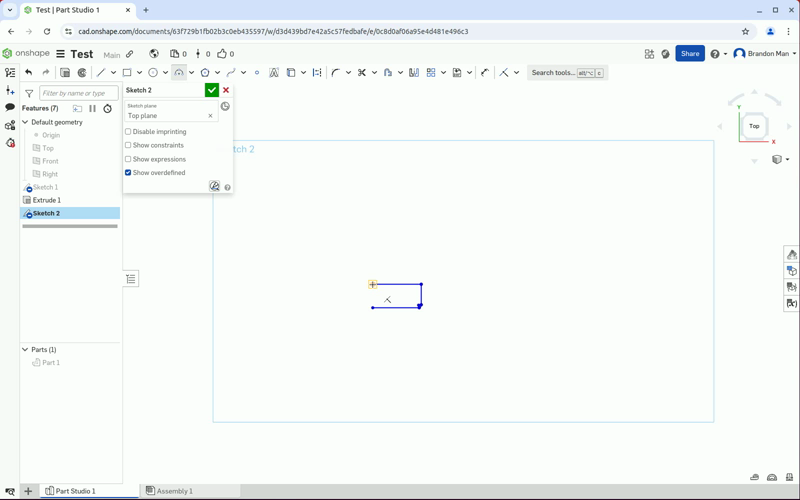
click(372, 284)
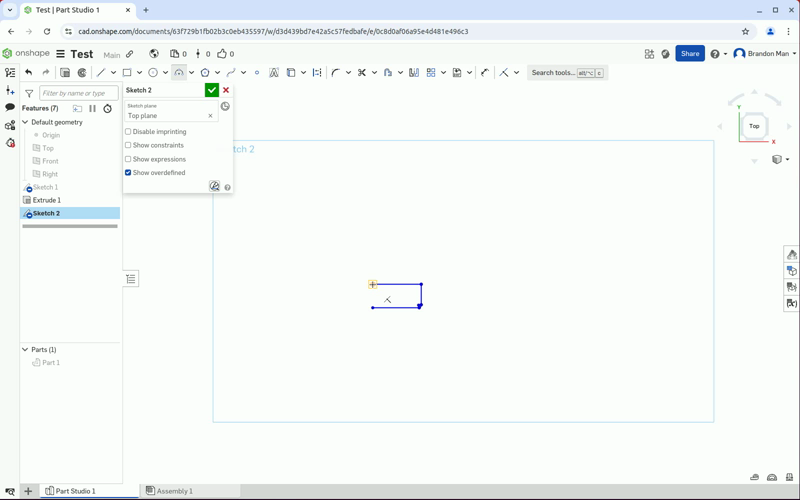
key_down(shift)
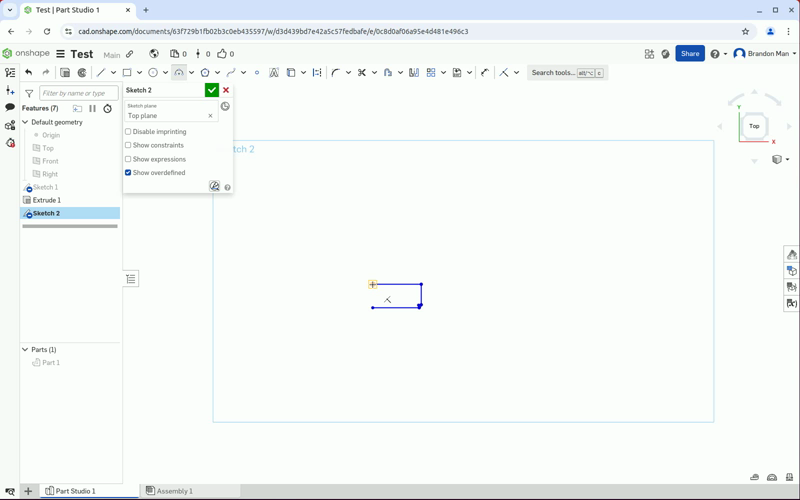
mouse_move(372, 279)
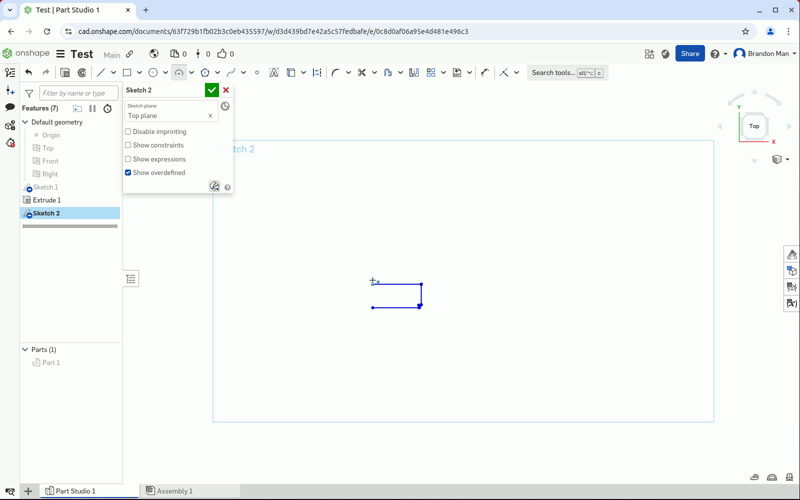
scroll(6)
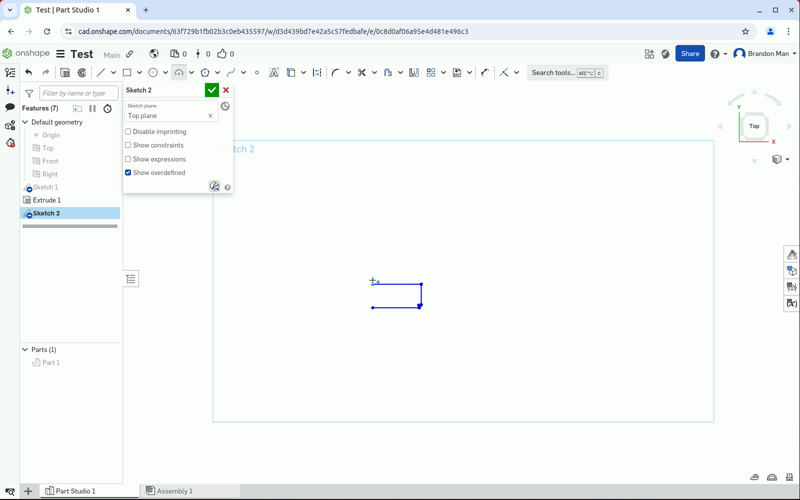
scroll(6)
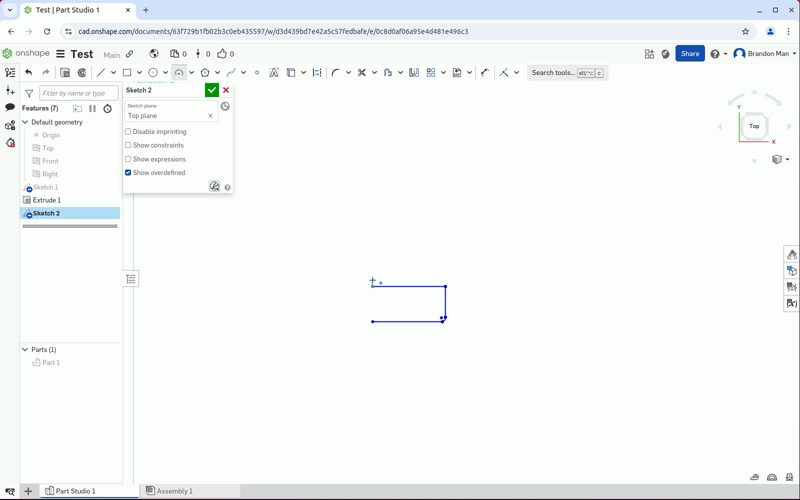
scroll(6)
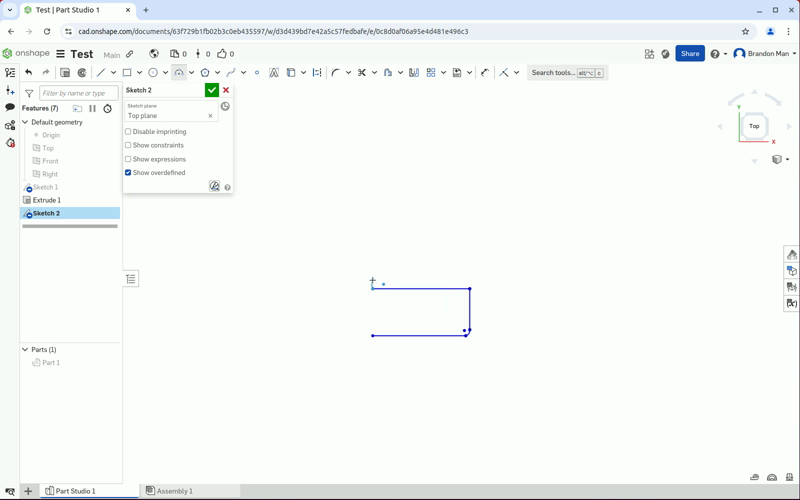
scroll(6)
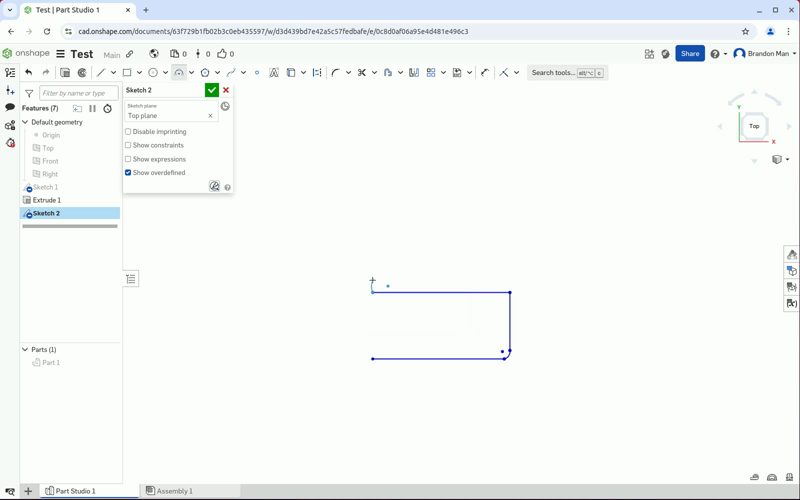
scroll(6)
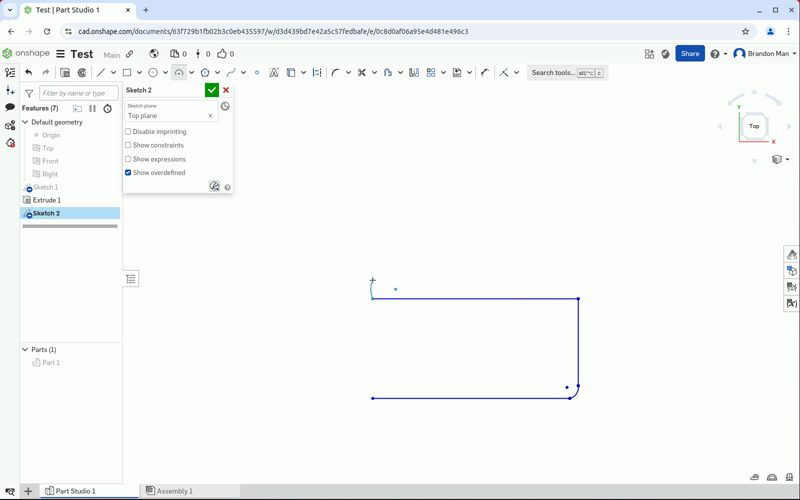
scroll(6)
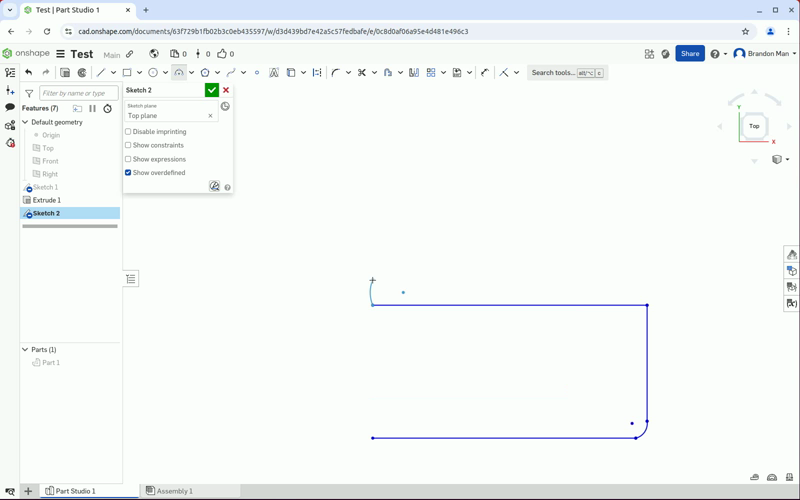
scroll(6)
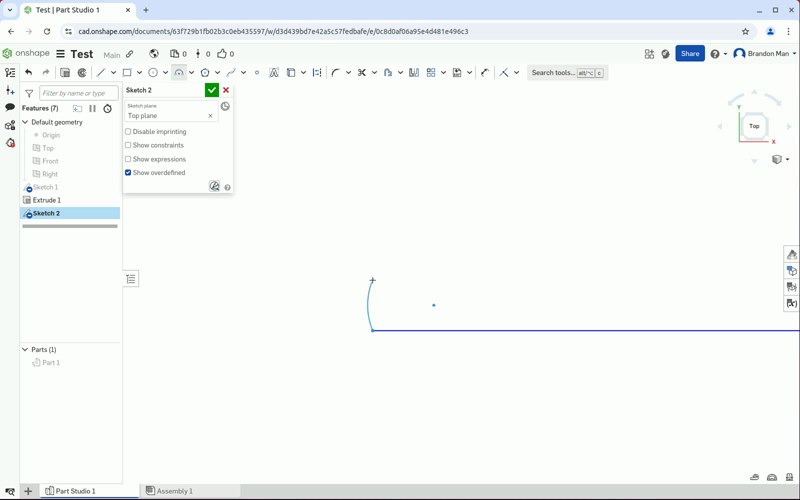
click(372, 279)
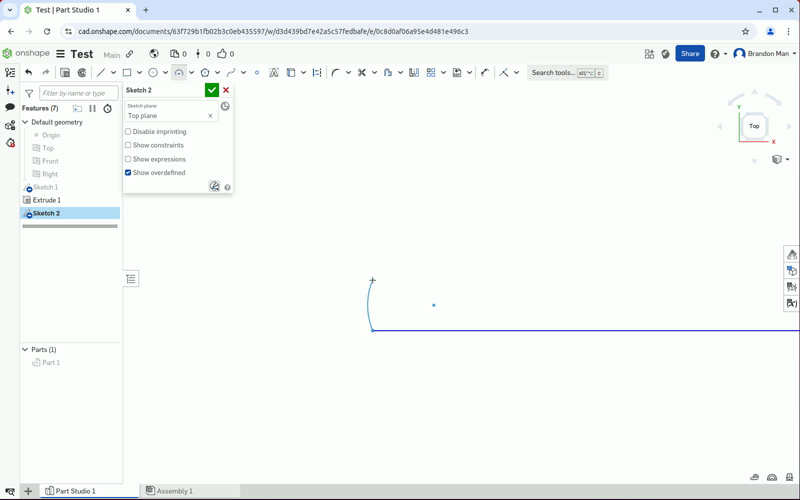
scroll(-6)
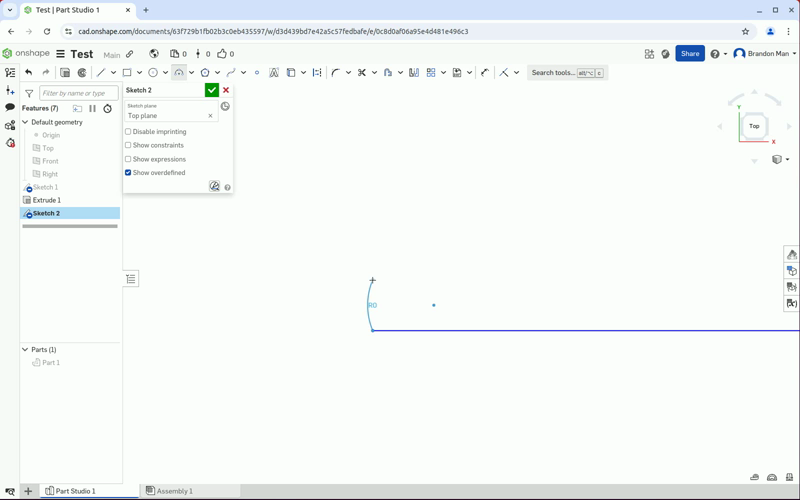
scroll(-6)
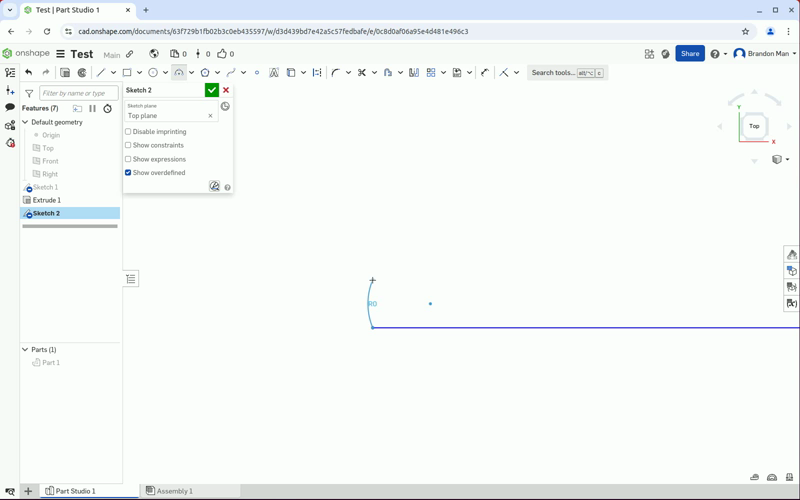
scroll(-6)
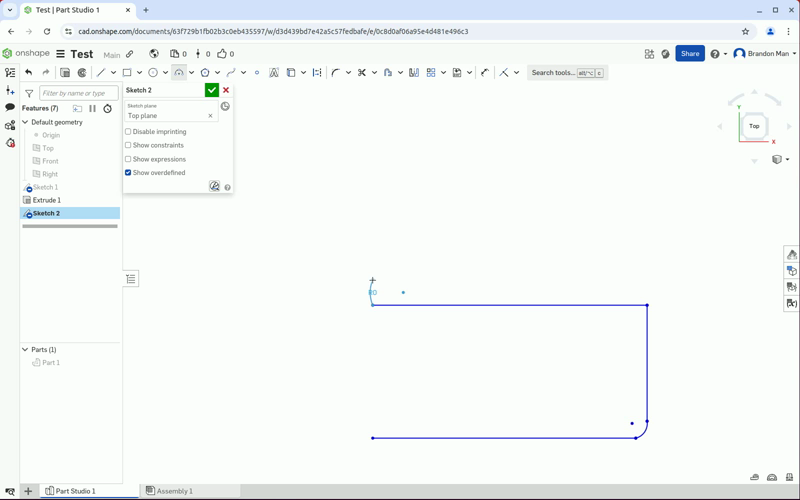
scroll(-6)
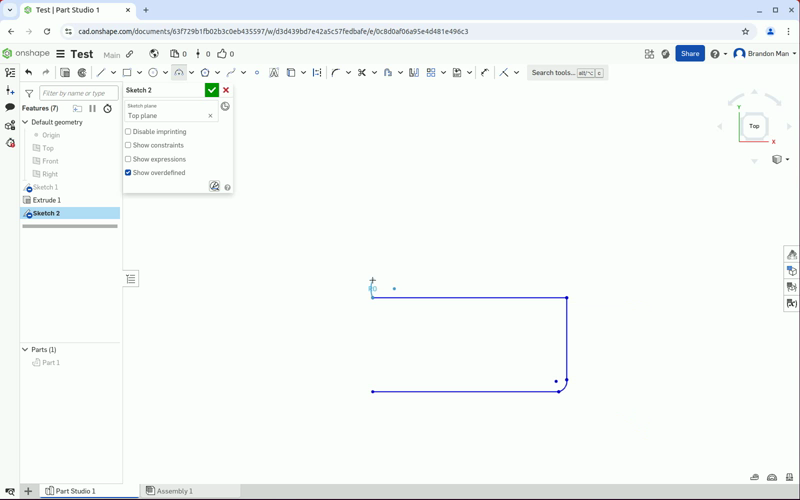
scroll(-6)
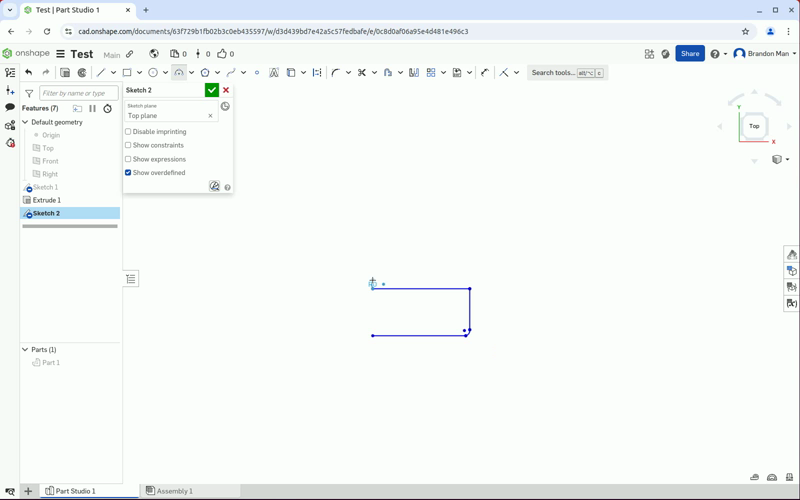
scroll(-6)
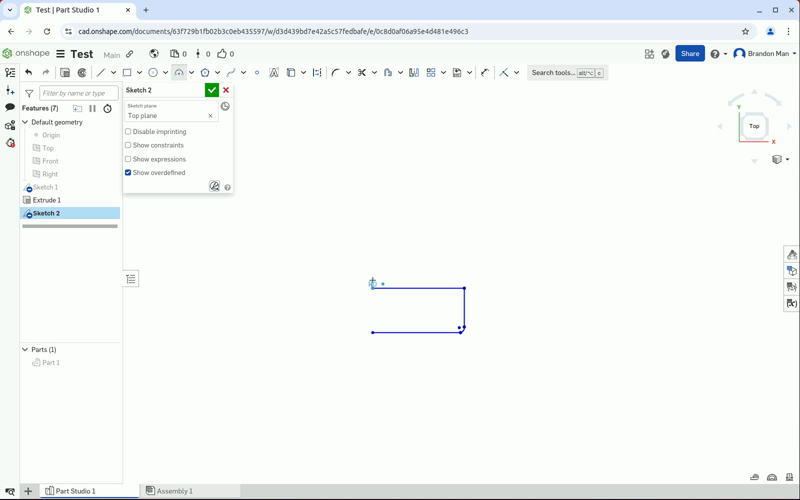
scroll(-6)
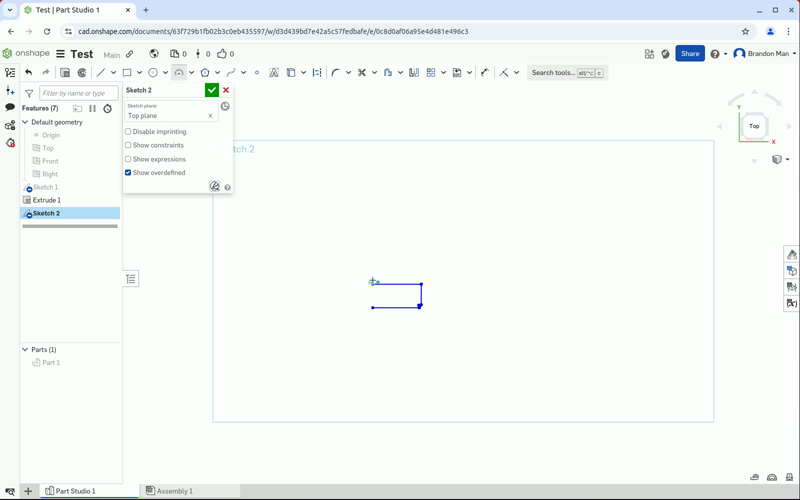
mouse_move(370, 282)
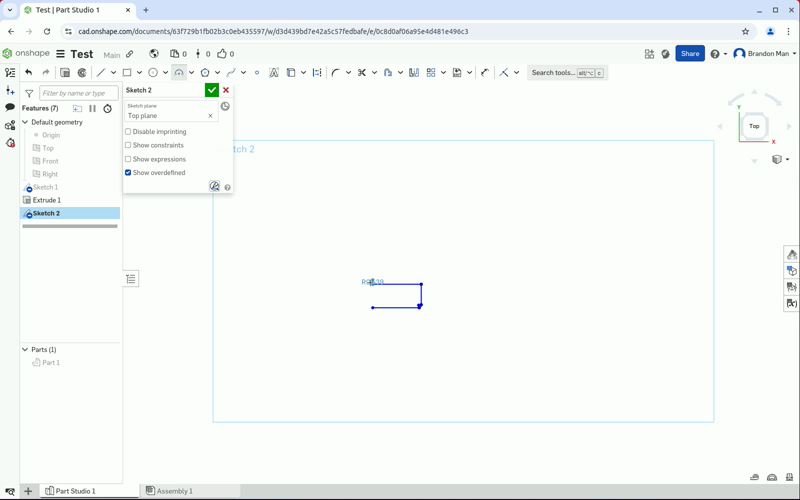
scroll(6)
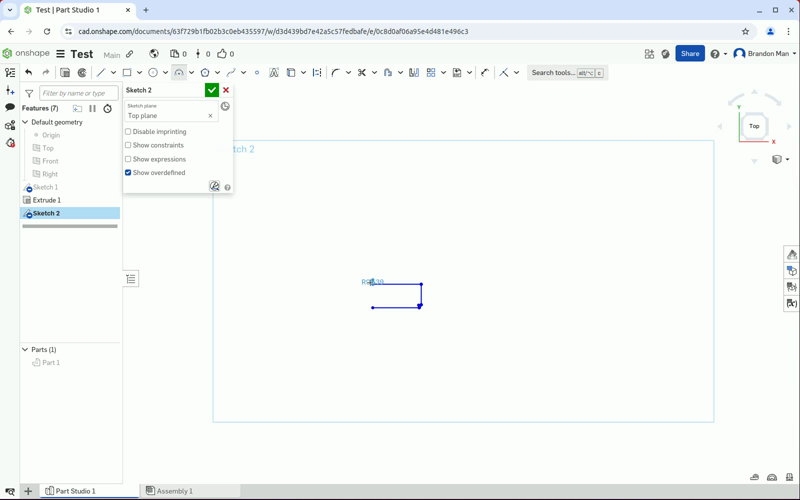
scroll(6)
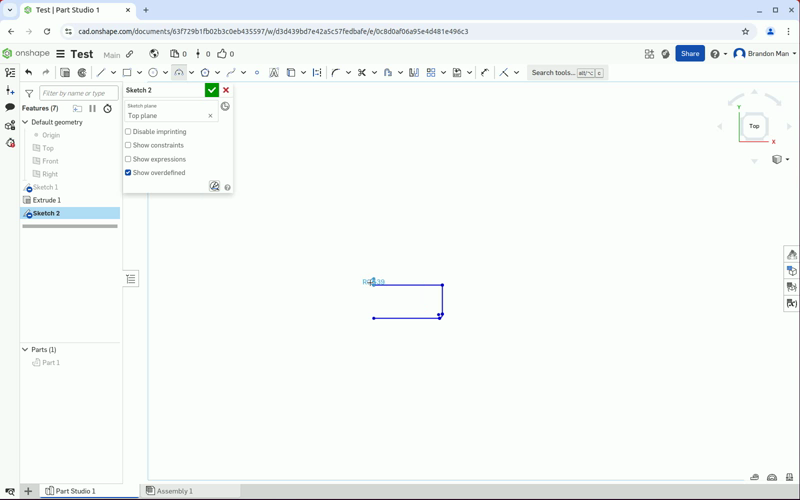
scroll(6)
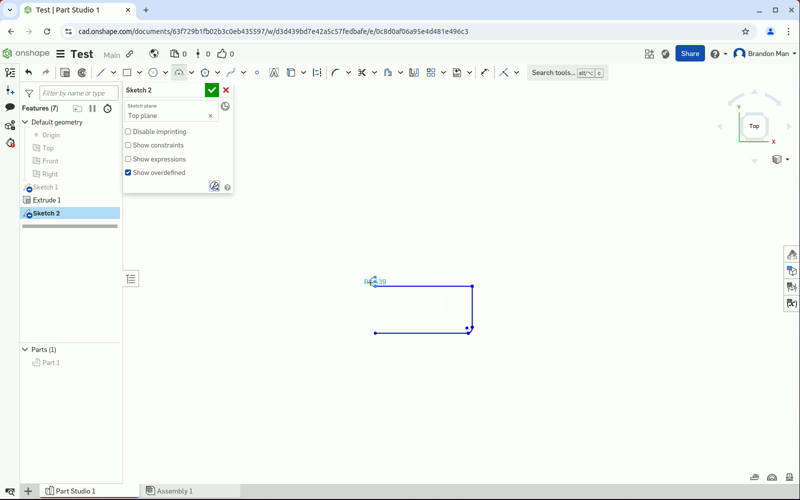
scroll(6)
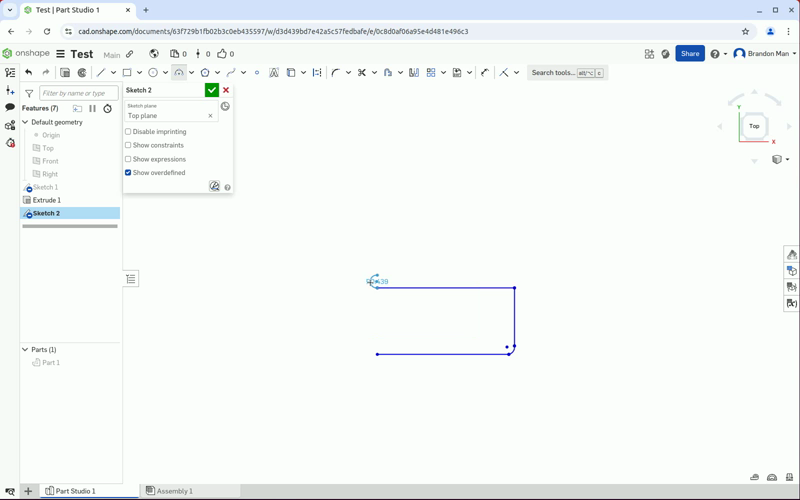
scroll(6)
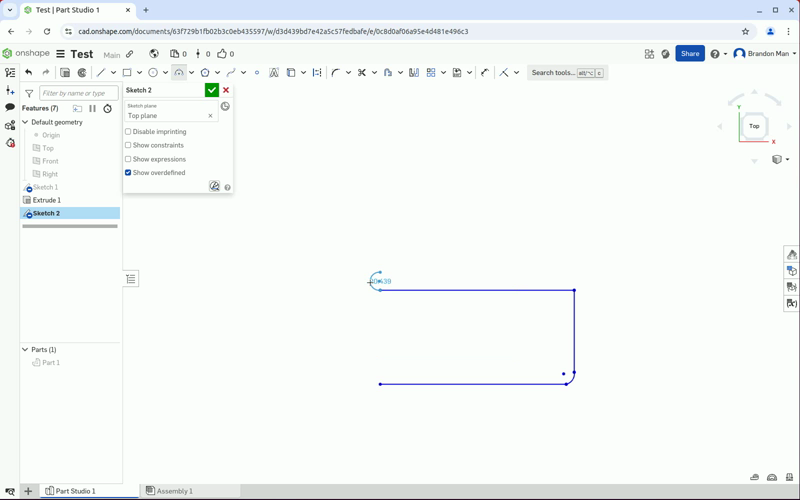
scroll(6)
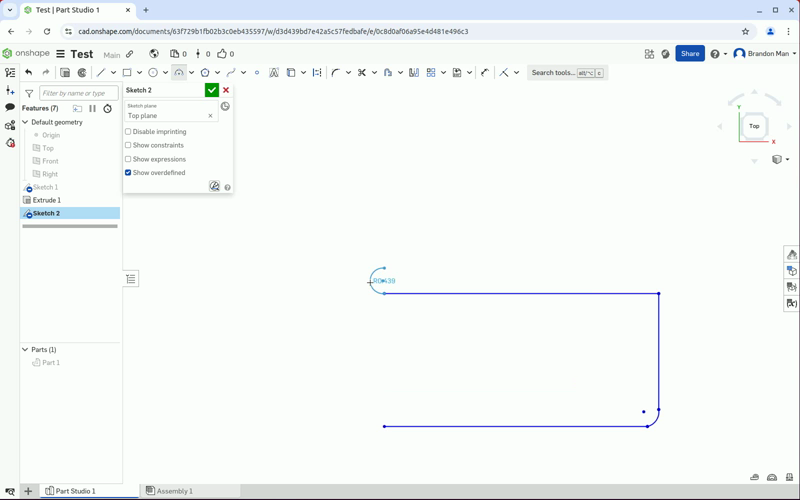
scroll(6)
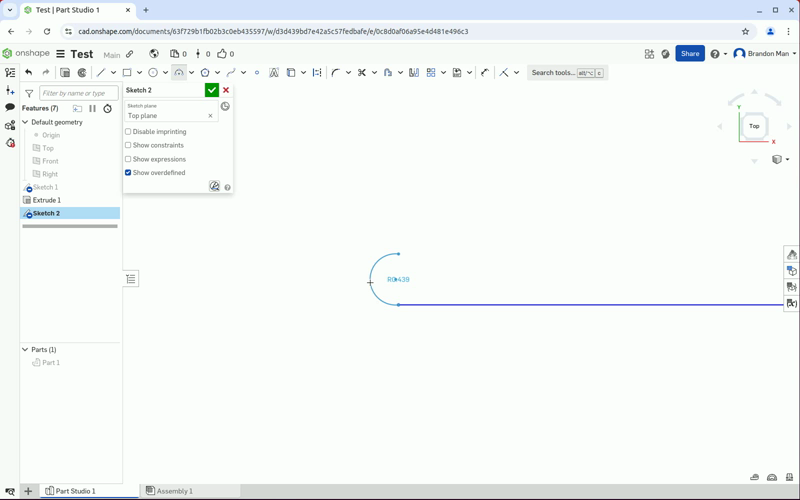
click(370, 282)
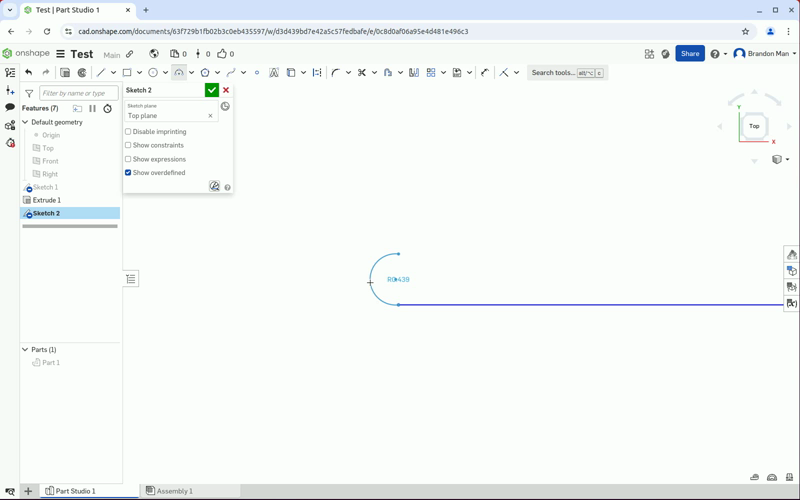
scroll(-6)
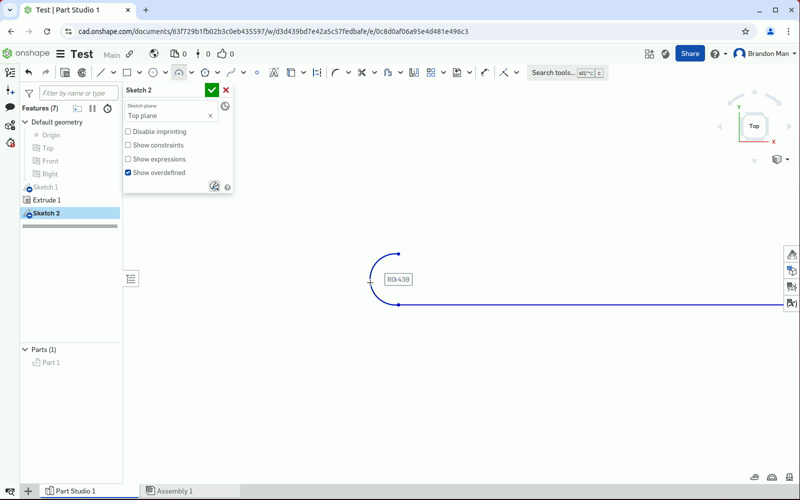
scroll(-6)
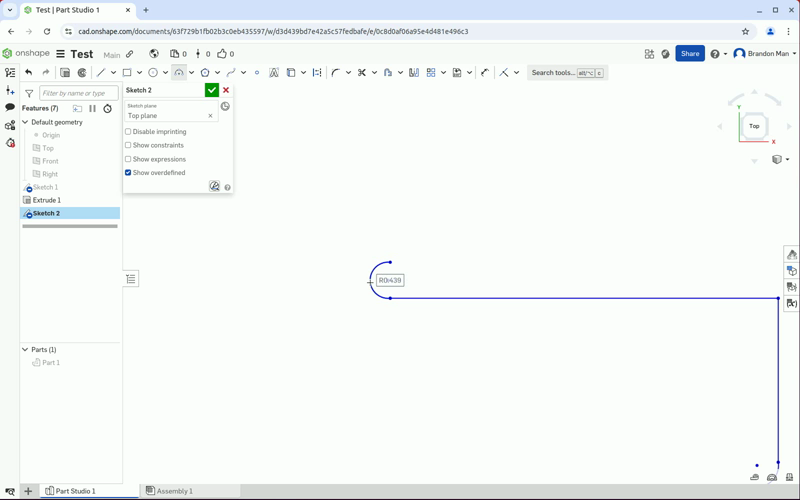
scroll(-6)
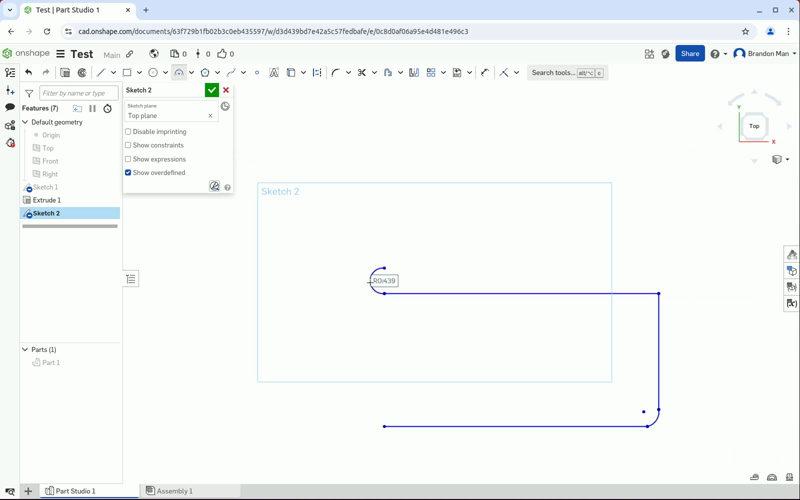
scroll(-6)
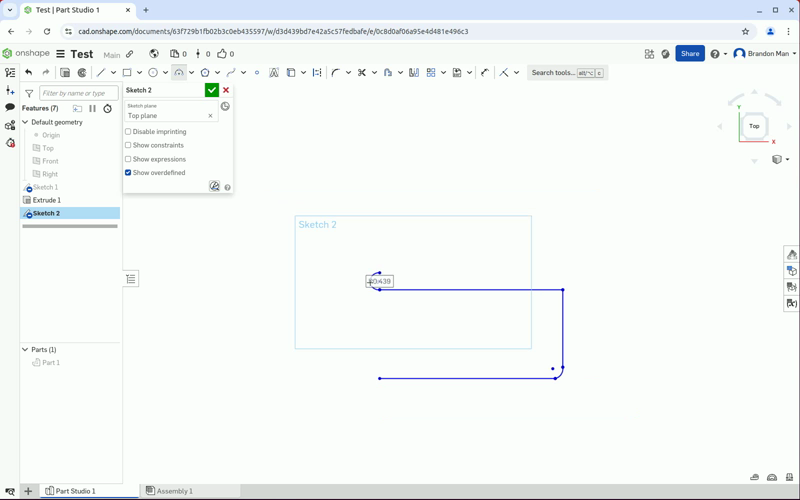
scroll(-6)
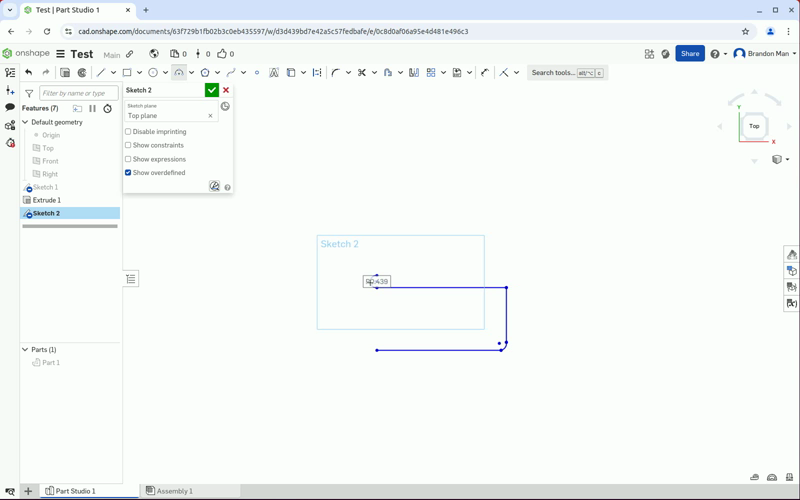
scroll(-6)
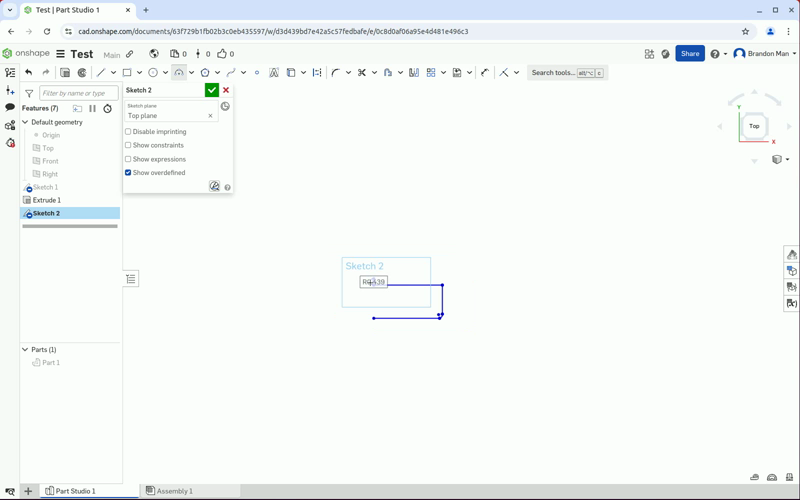
scroll(-6)
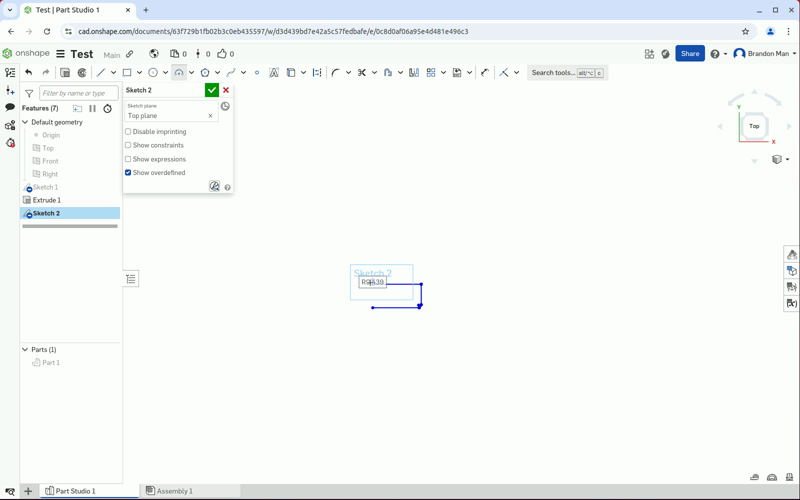
key_up(shift)
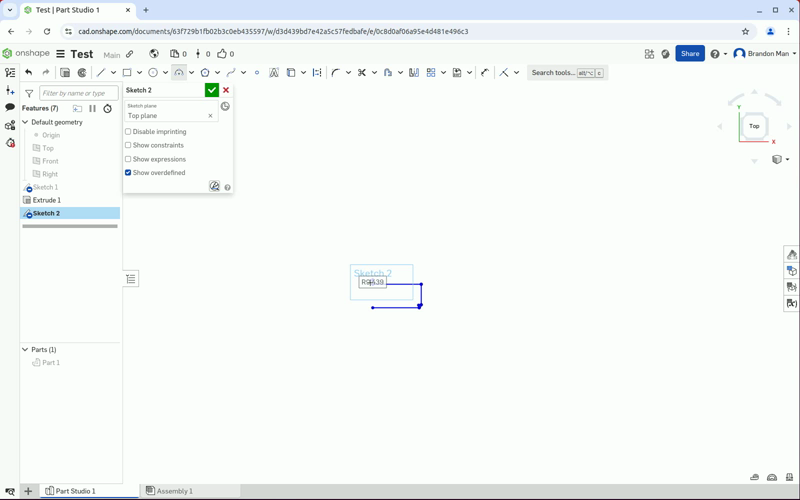
key(esc)
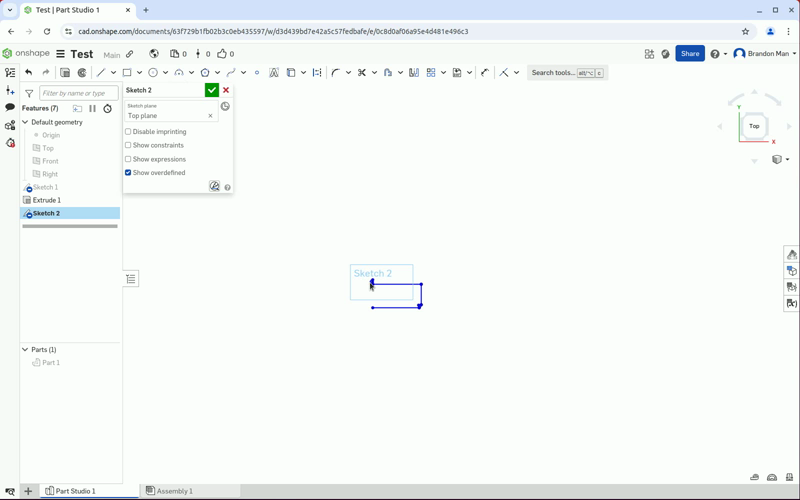
key(l)
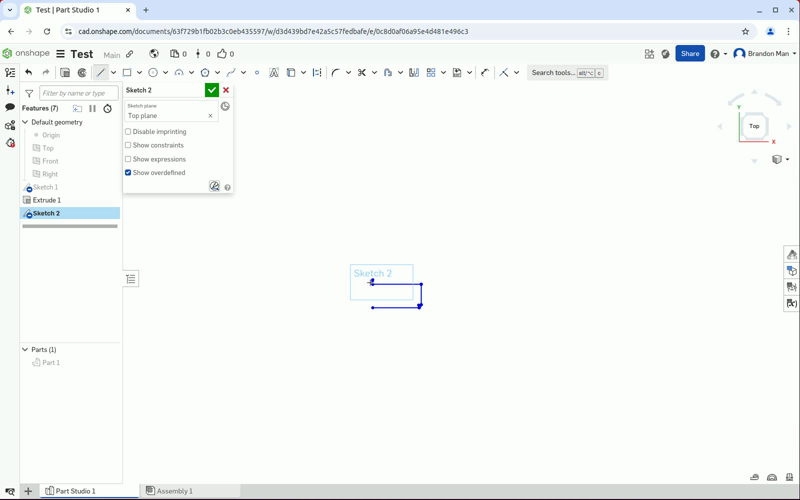
mouse_move(372, 279)
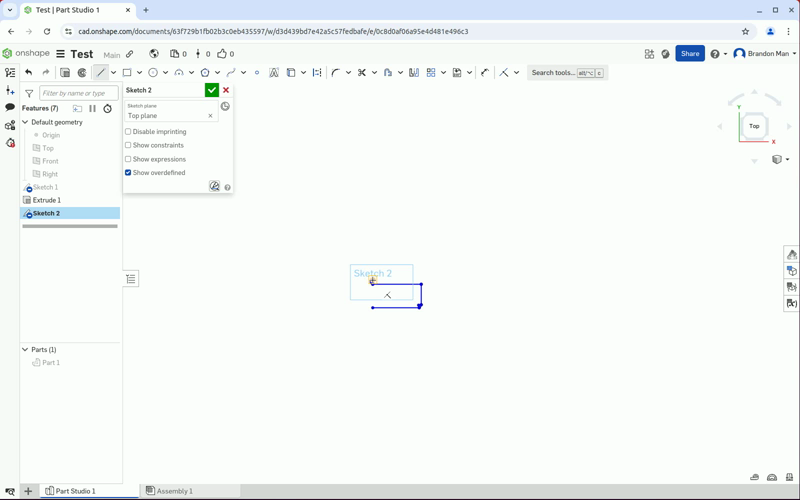
scroll(6)
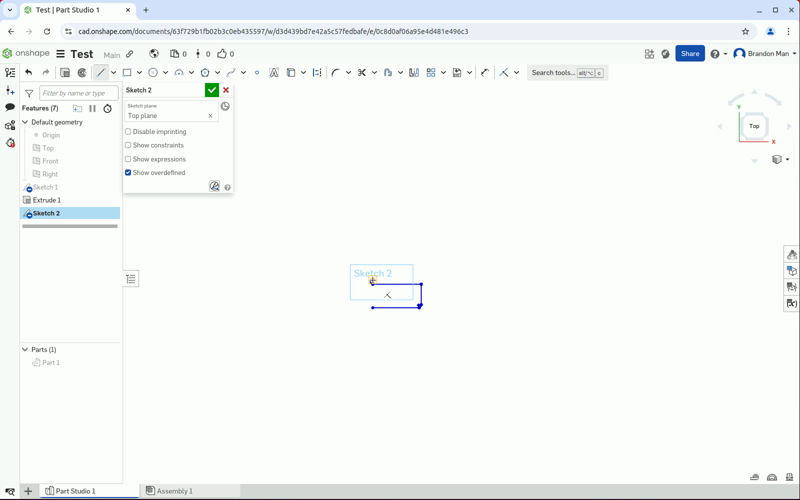
scroll(6)
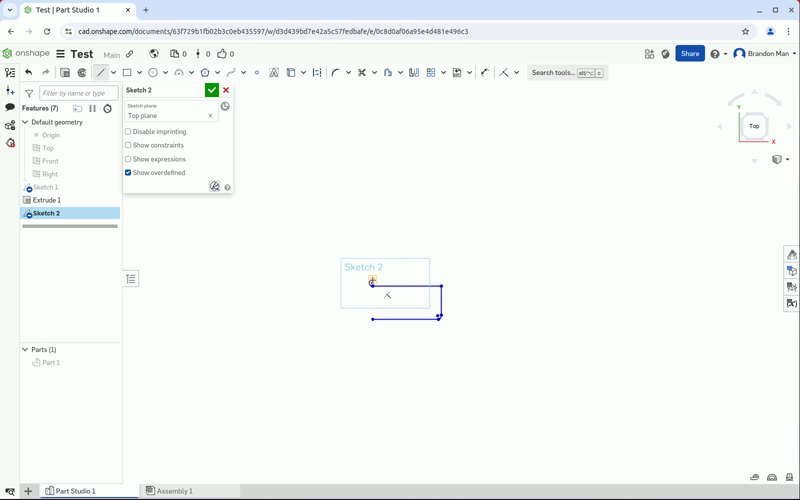
scroll(6)
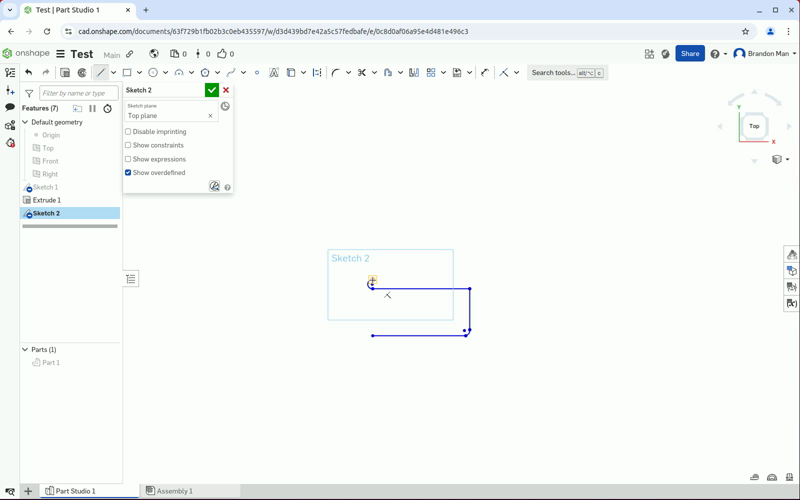
scroll(6)
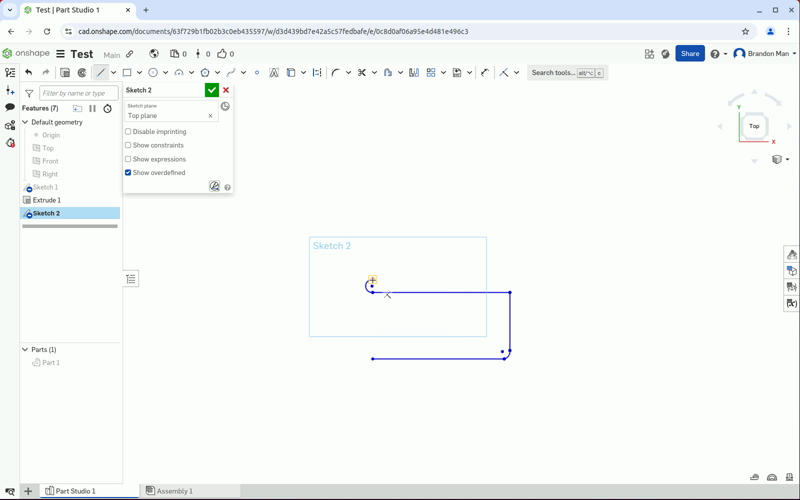
scroll(6)
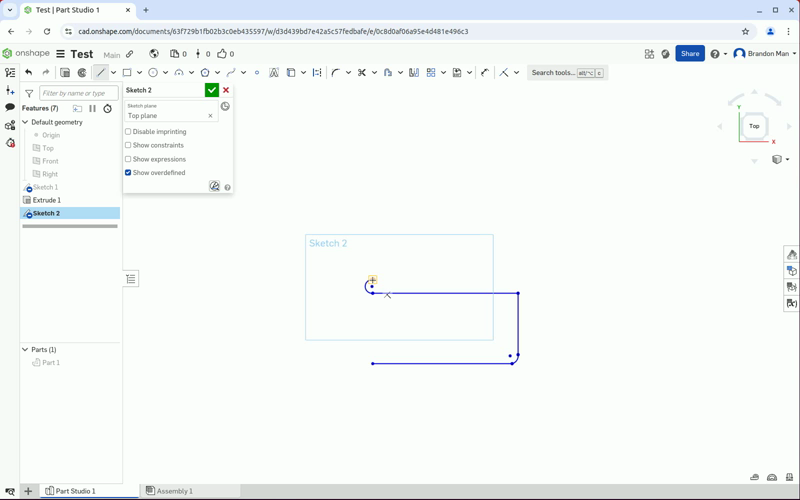
scroll(6)
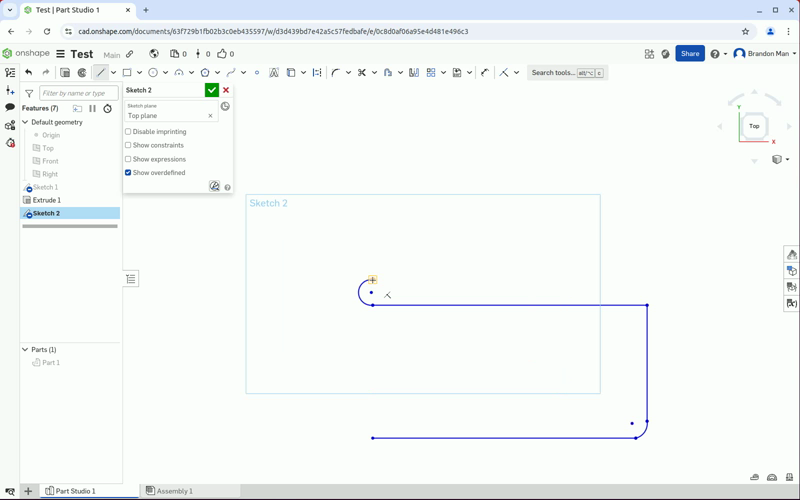
scroll(6)
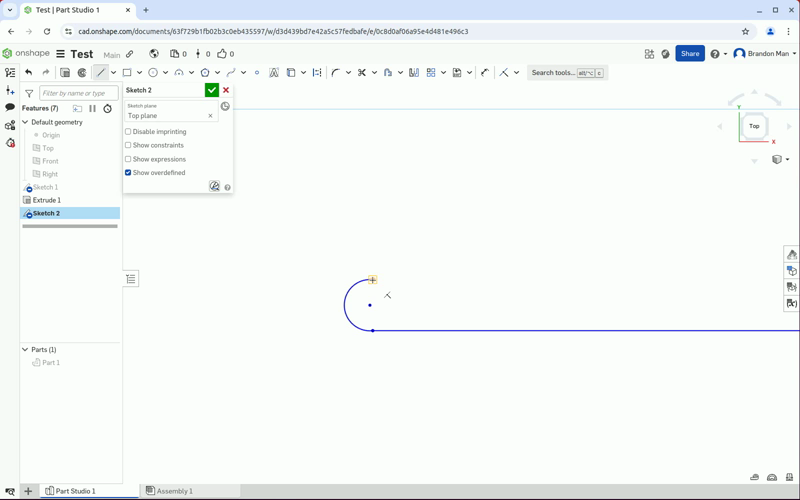
click(372, 279)
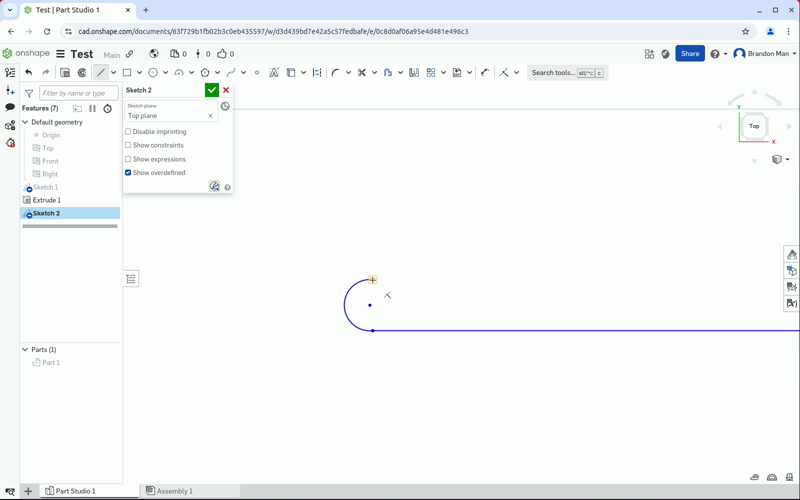
scroll(-6)
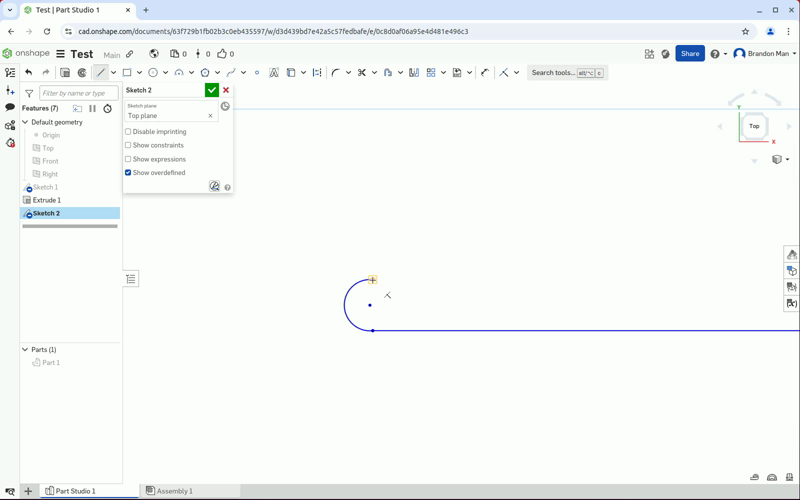
scroll(-6)
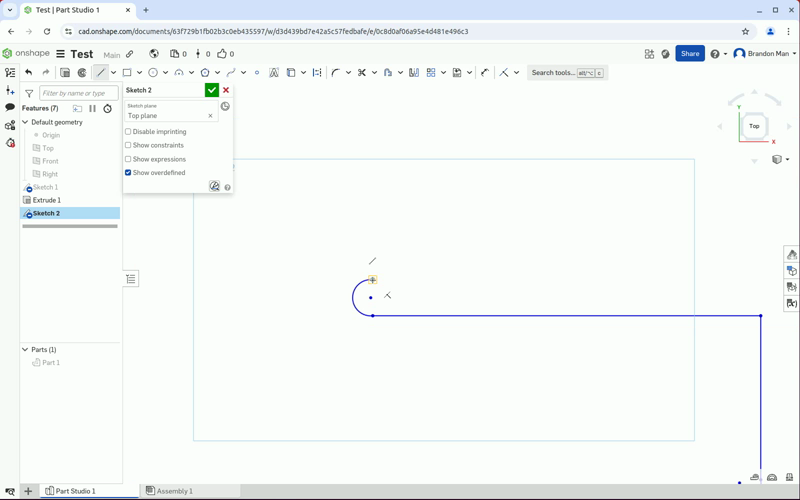
scroll(-6)
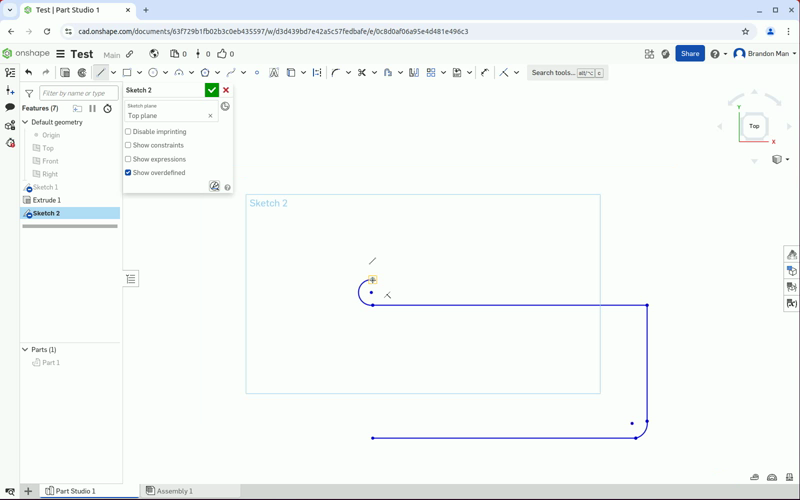
scroll(-6)
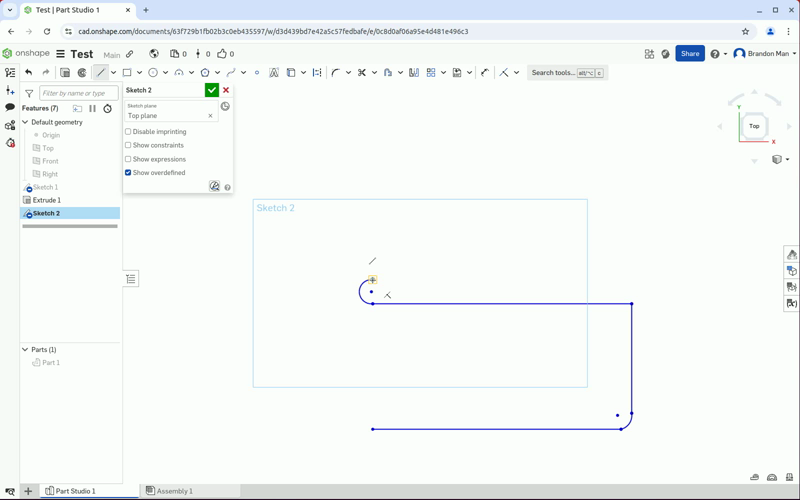
scroll(-6)
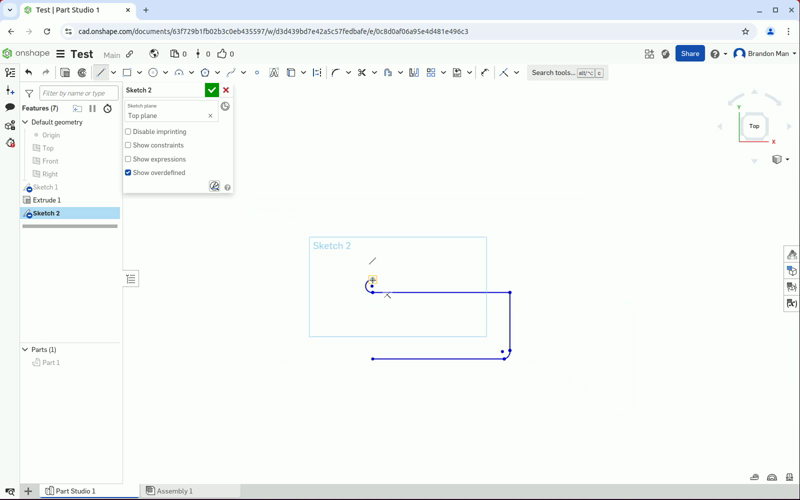
scroll(-6)
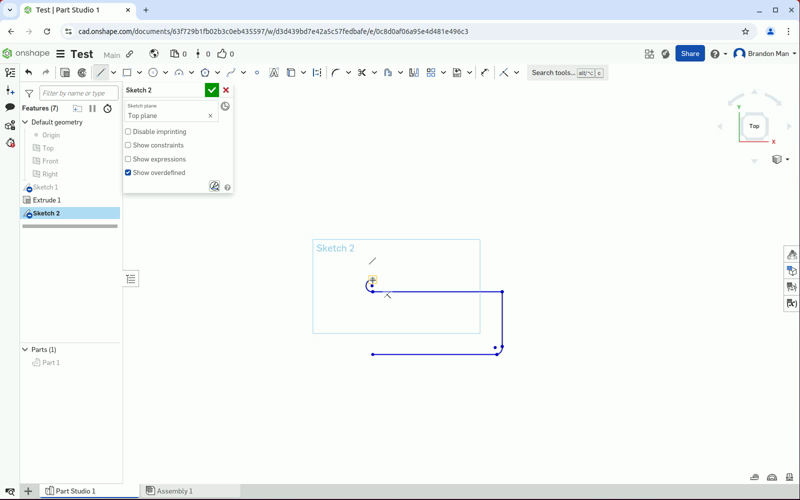
scroll(-6)
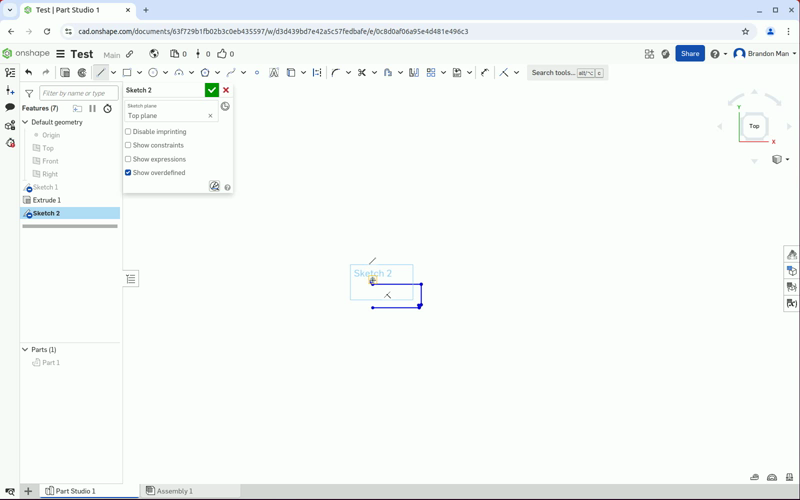
key_down(shift)
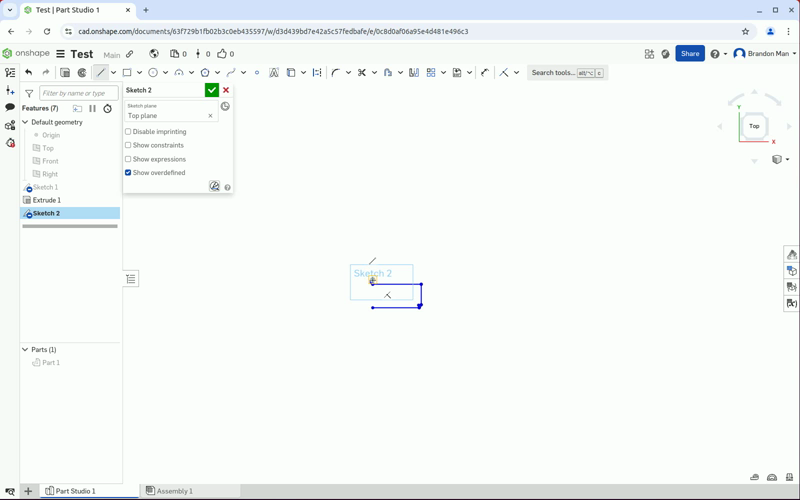
mouse_move(402, 279)
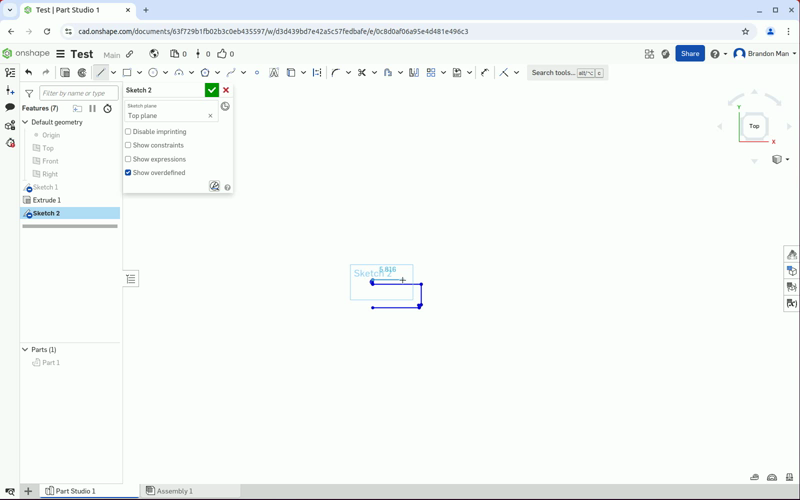
mouse_move(423, 279)
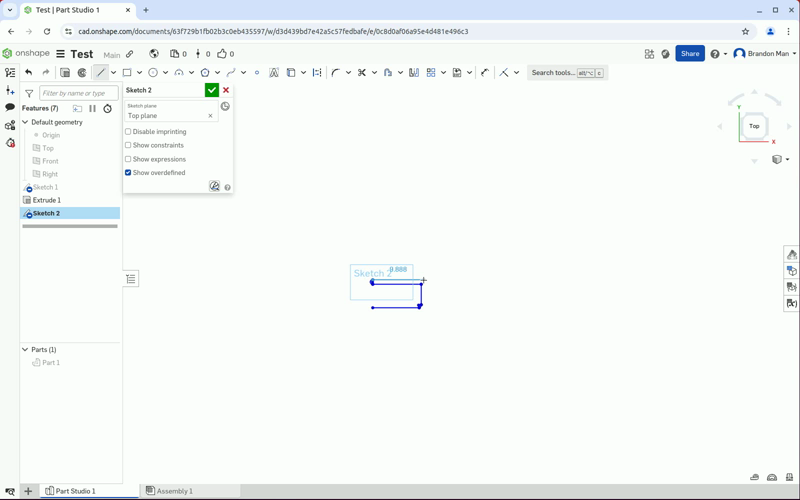
click(423, 279)
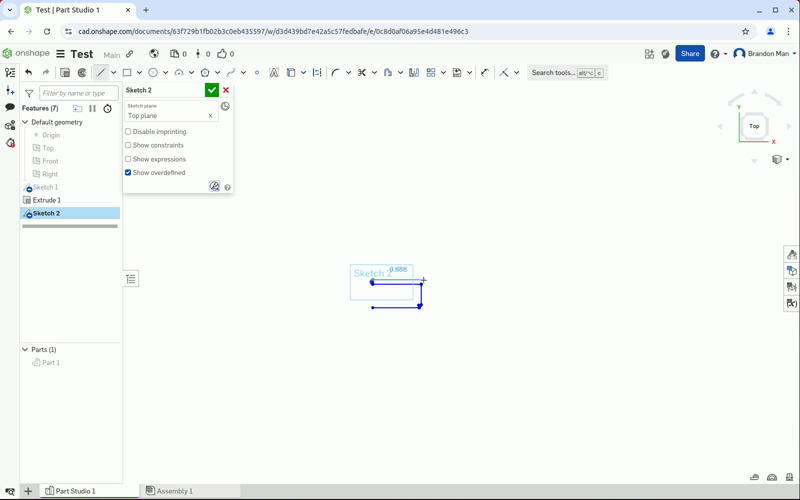
key_up(shift)
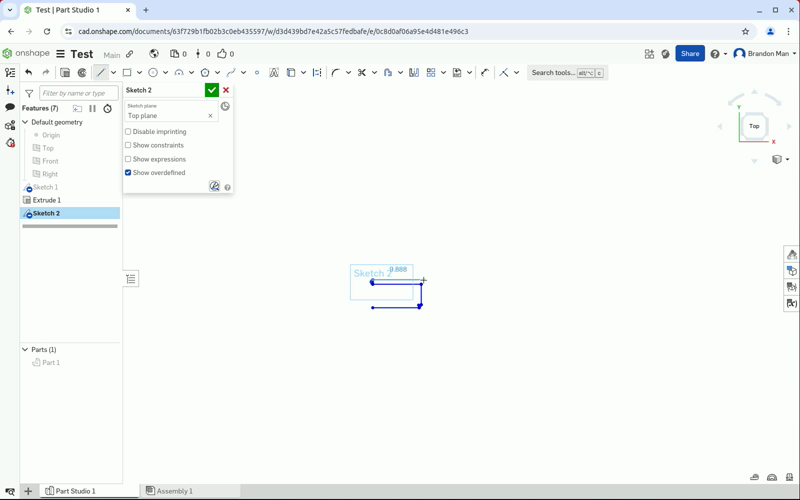
key_down(shift)
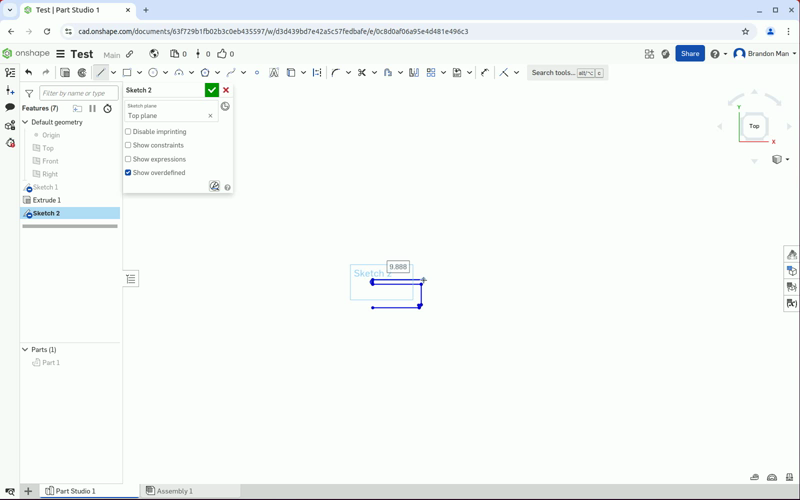
mouse_move(453, 279)
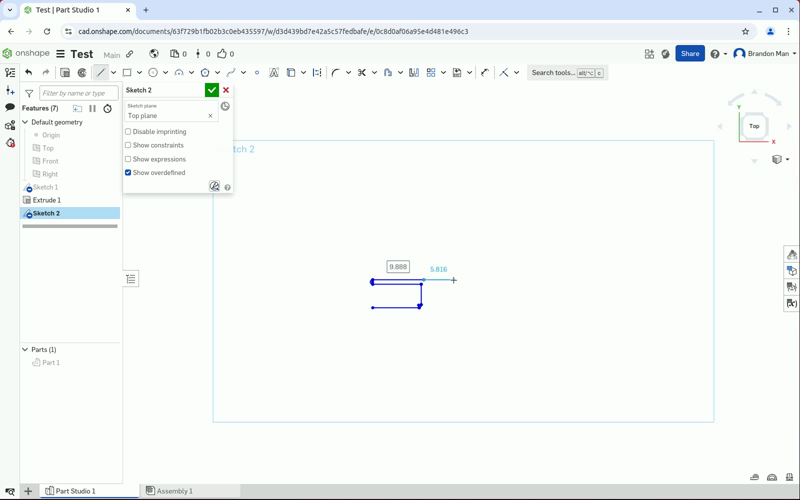
mouse_move(423, 256)
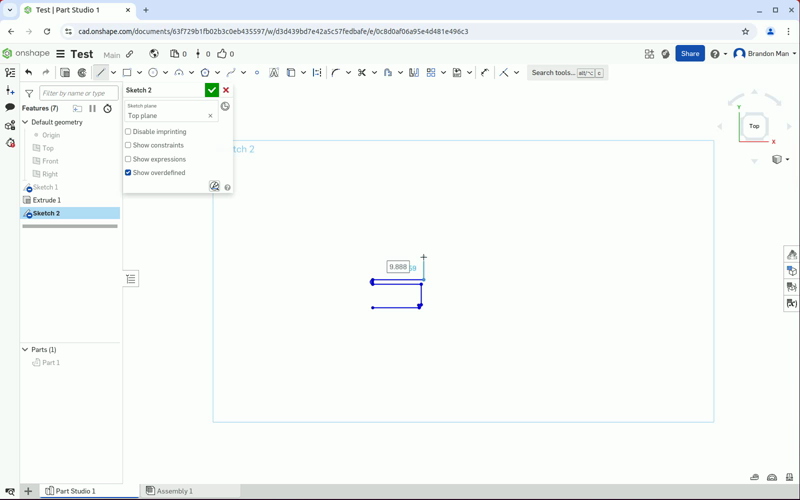
click(423, 256)
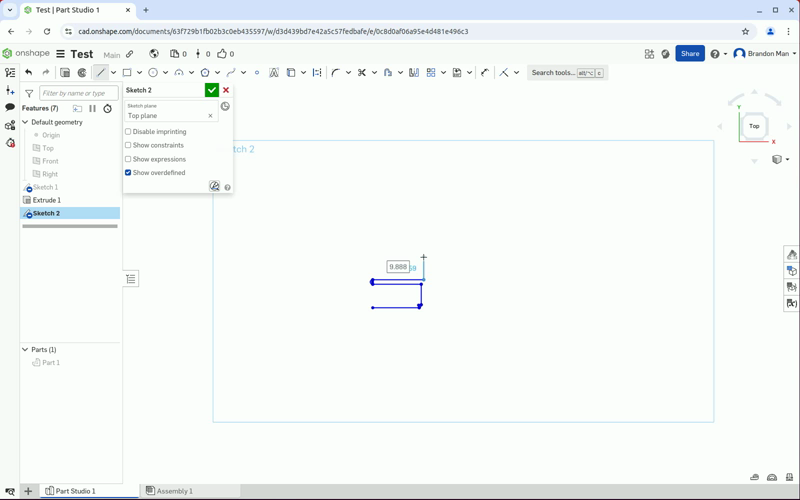
key_up(shift)
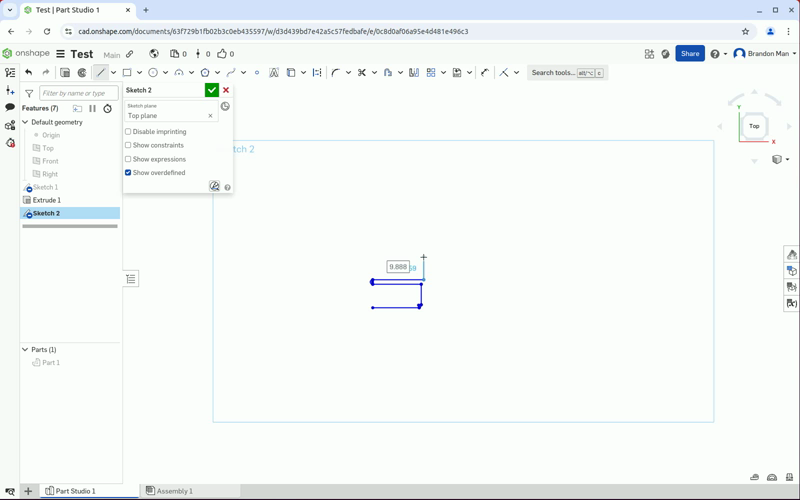
key_down(shift)
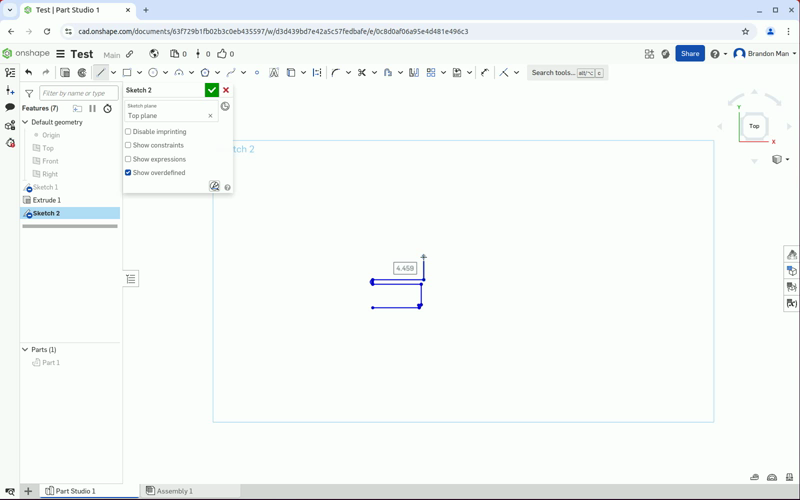
mouse_move(453, 256)
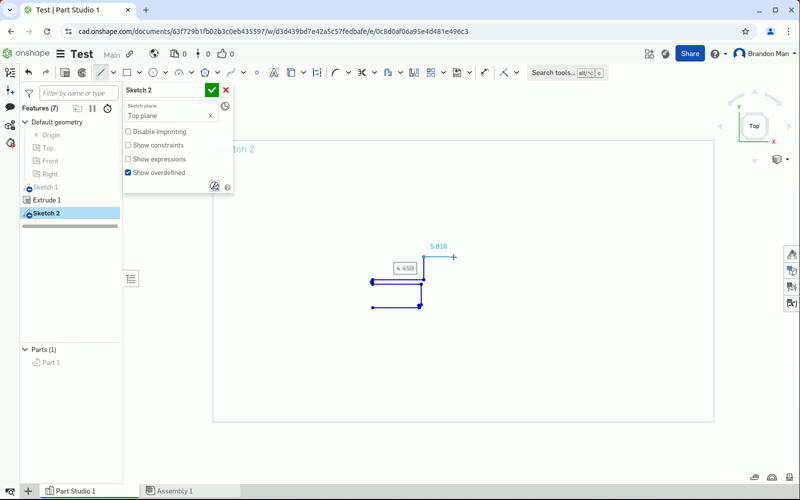
mouse_move(372, 256)
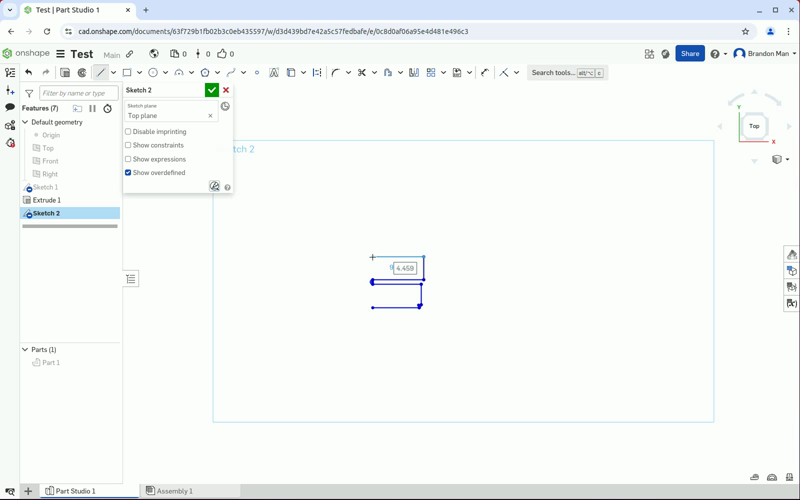
click(372, 256)
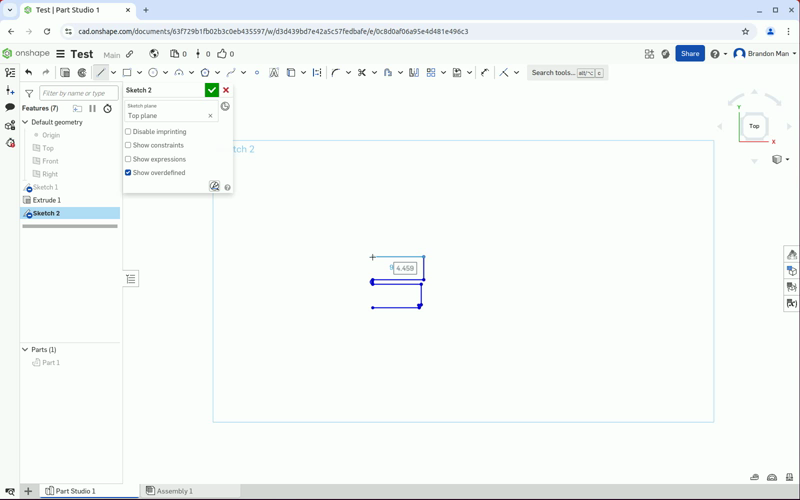
key_up(shift)
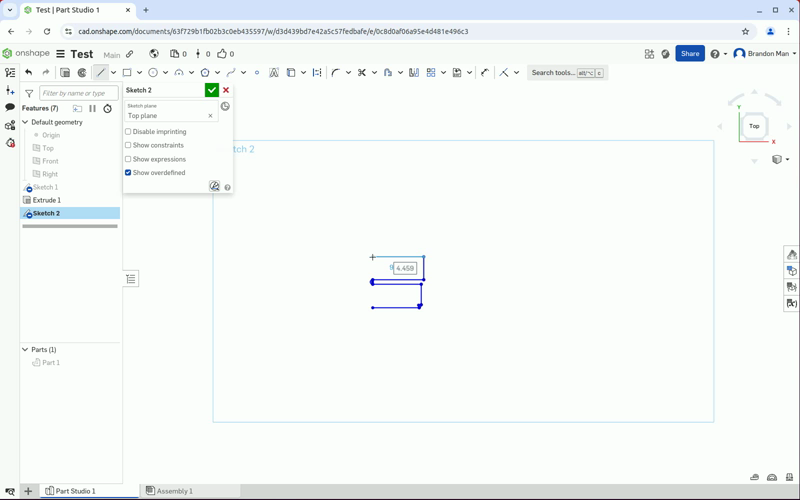
key(esc)
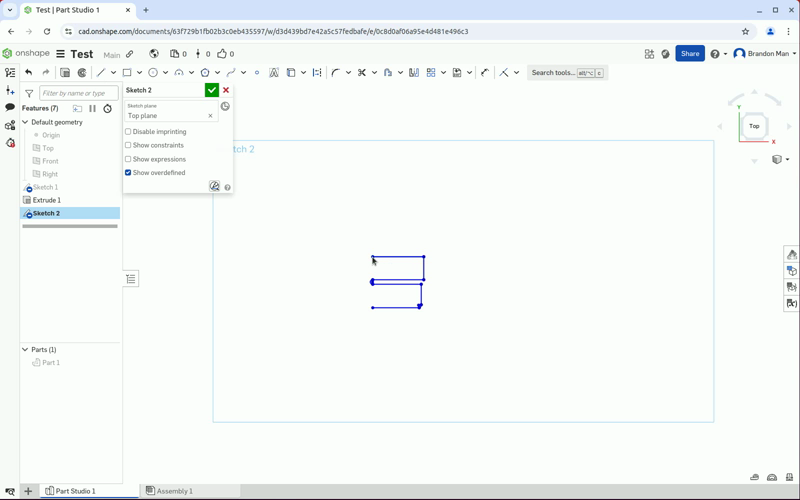
key(a)
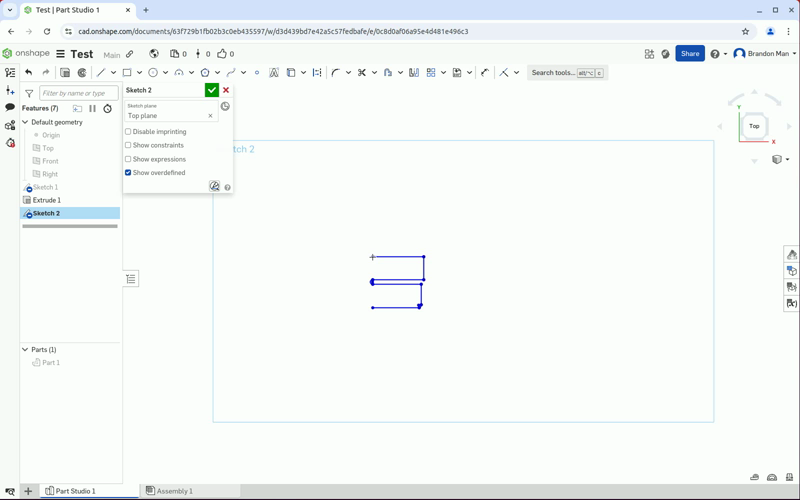
mouse_move(372, 256)
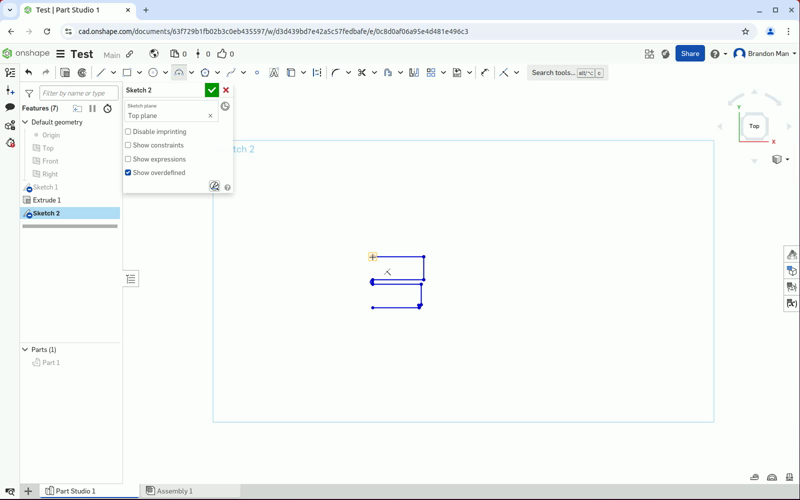
click(372, 256)
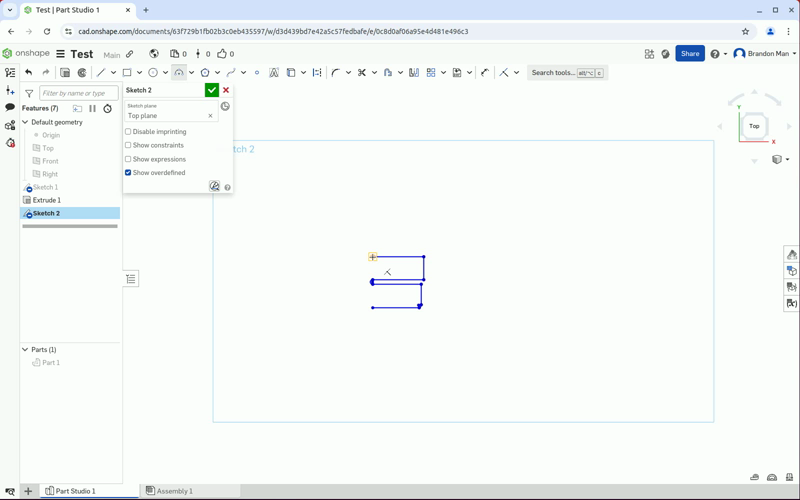
mouse_move(372, 307)
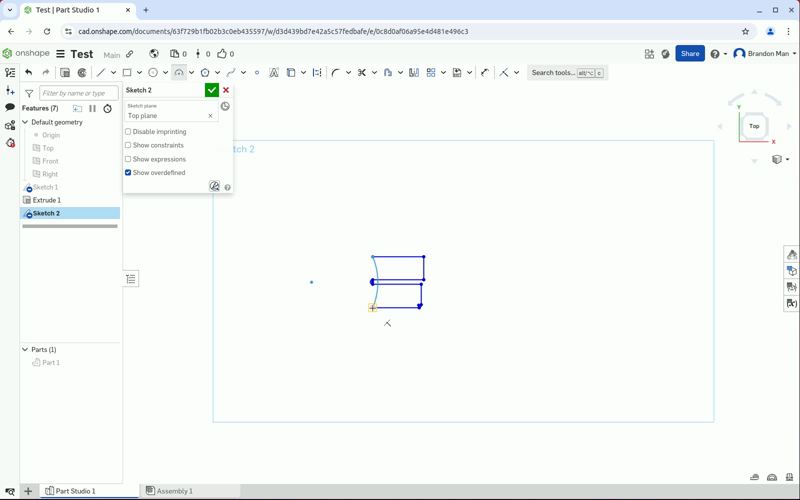
click(372, 307)
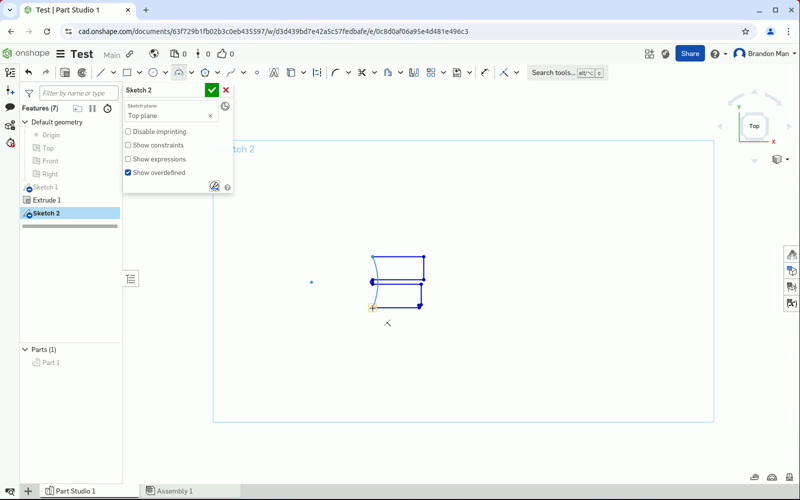
key_down(shift)
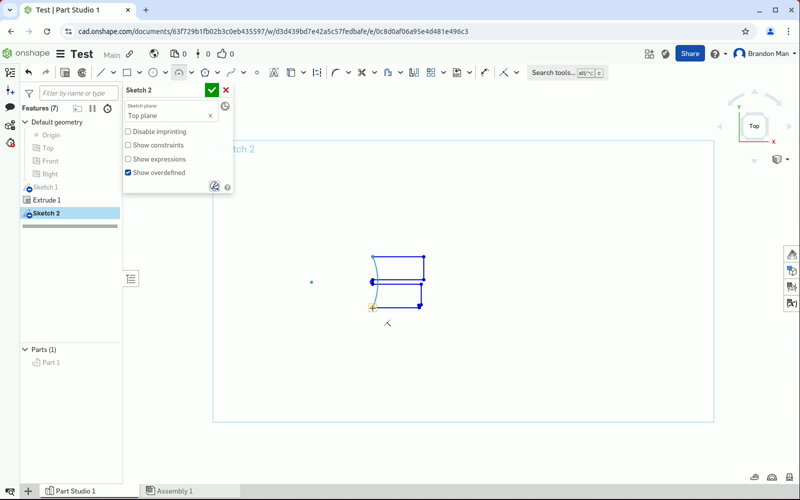
mouse_move(347, 282)
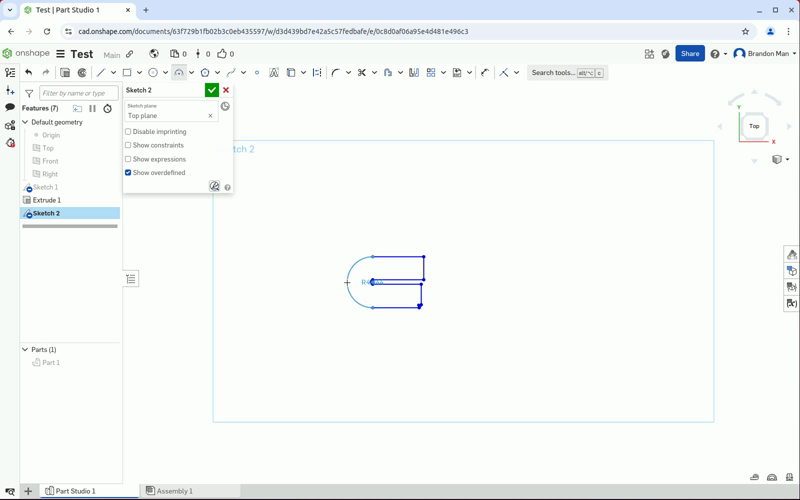
click(347, 282)
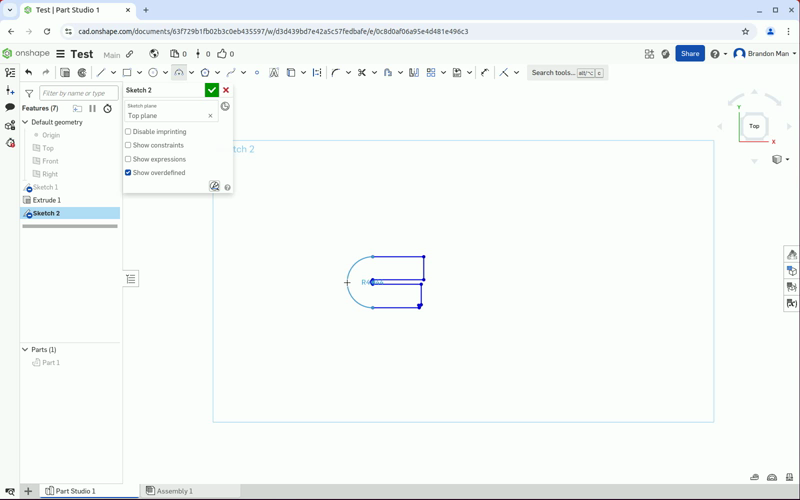
key_up(shift)
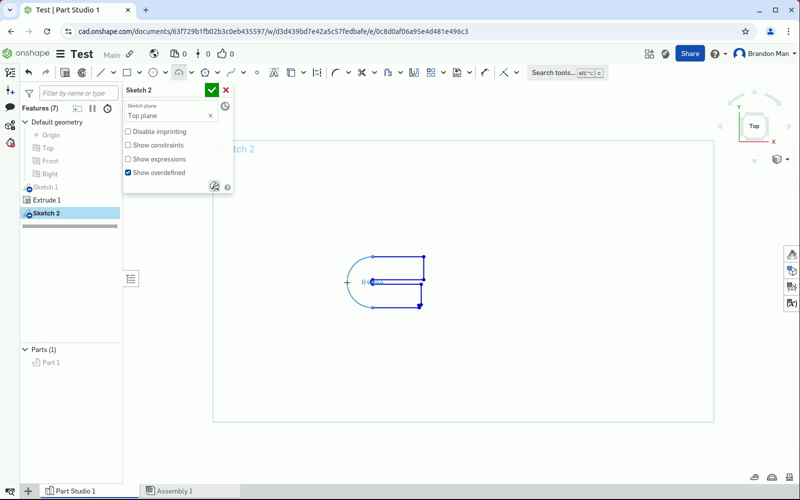
key(esc)
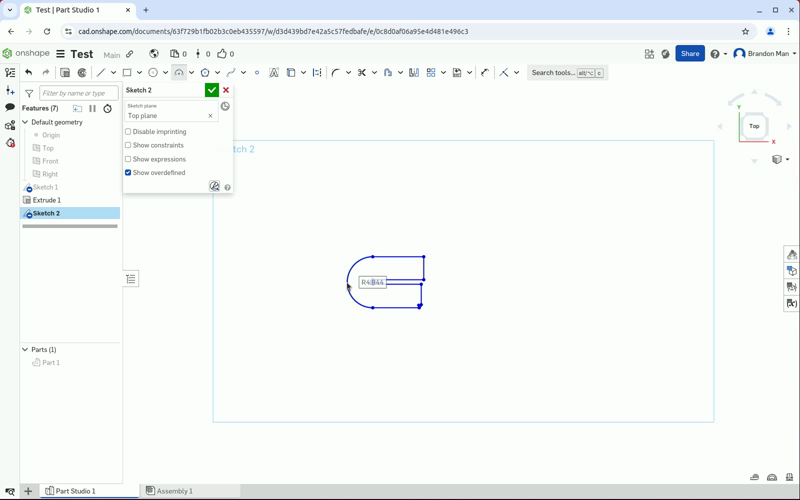
mouse_move(405, 259)
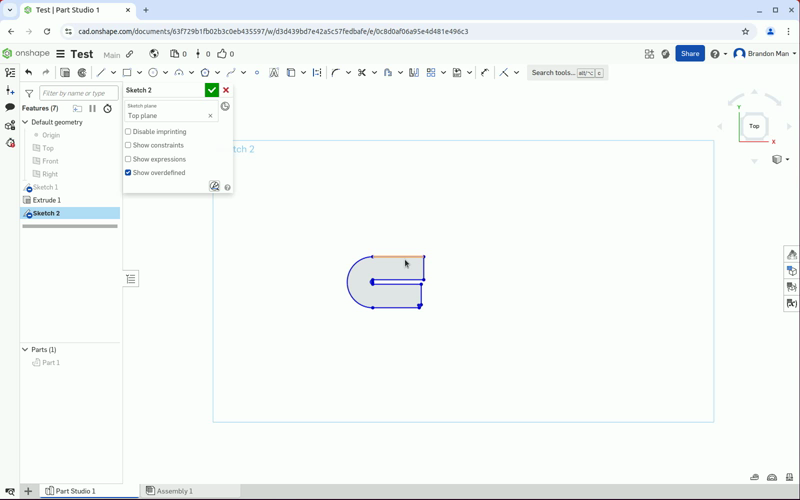
scroll(6)
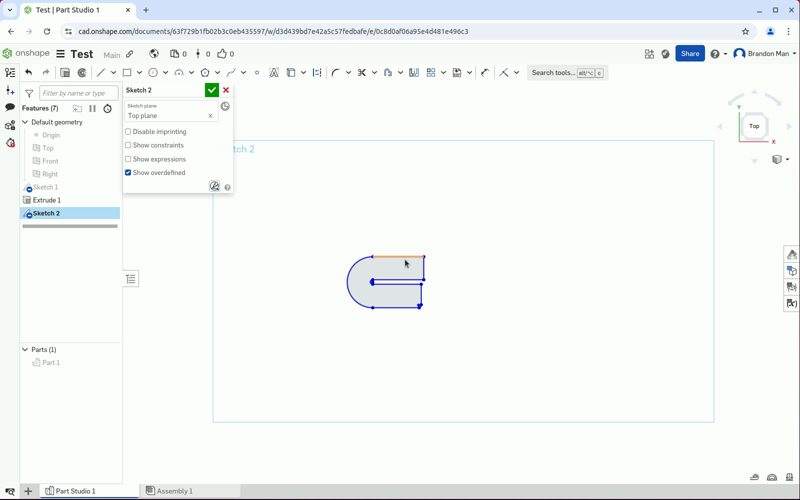
scroll(6)
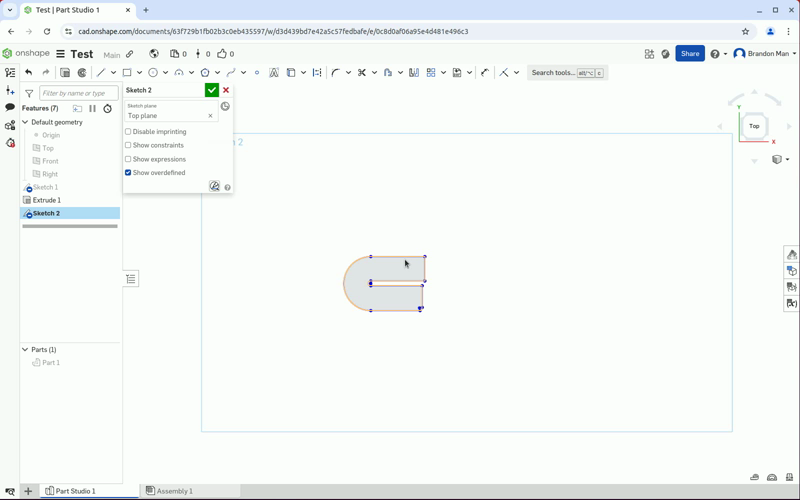
scroll(6)
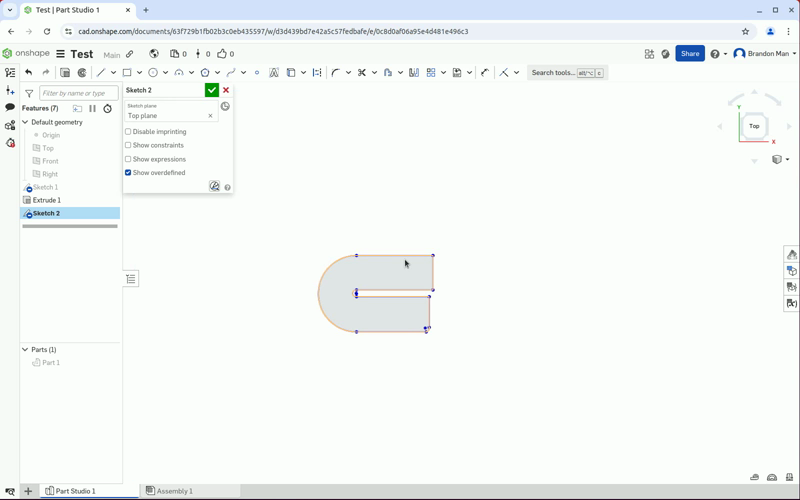
scroll(6)
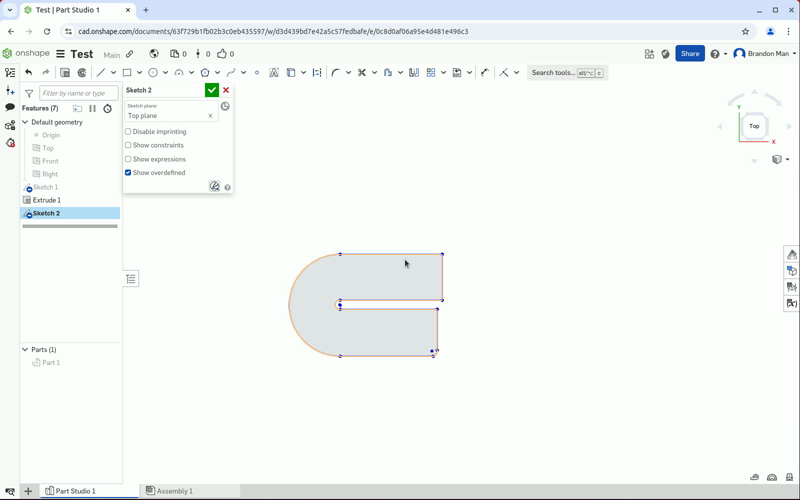
scroll(6)
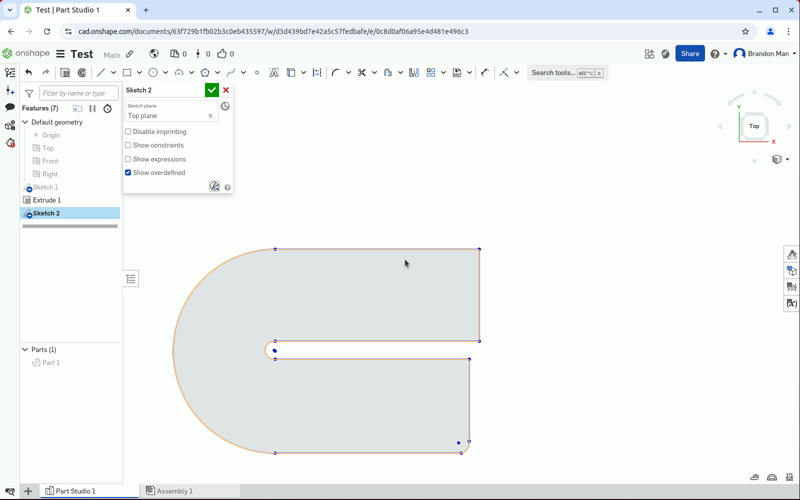
scroll(6)
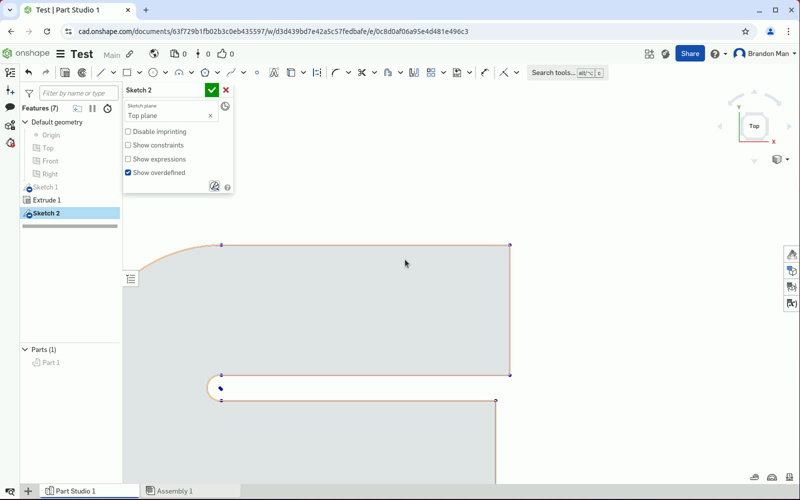
scroll(6)
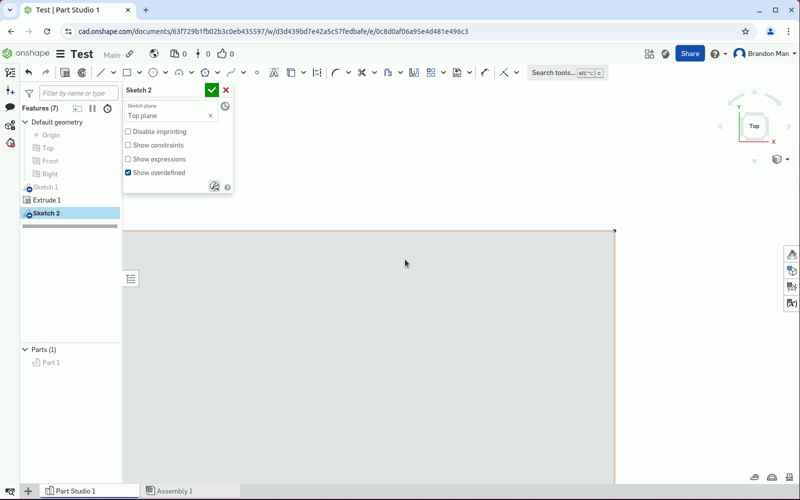
click(405, 259)
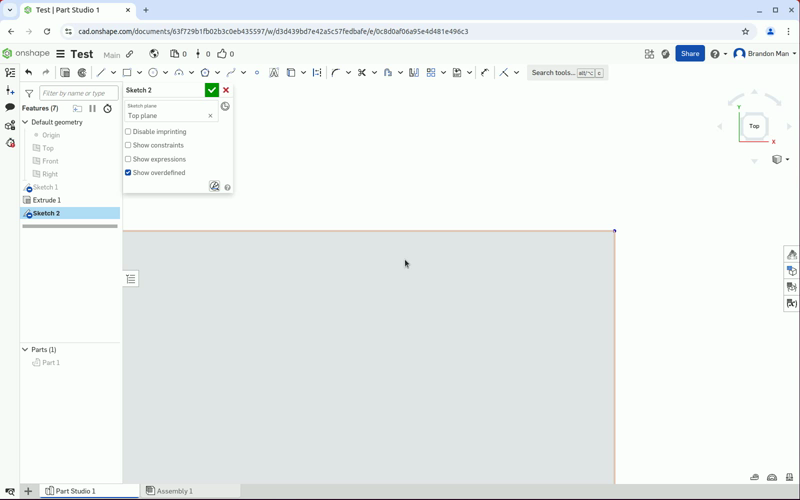
scroll(-6)
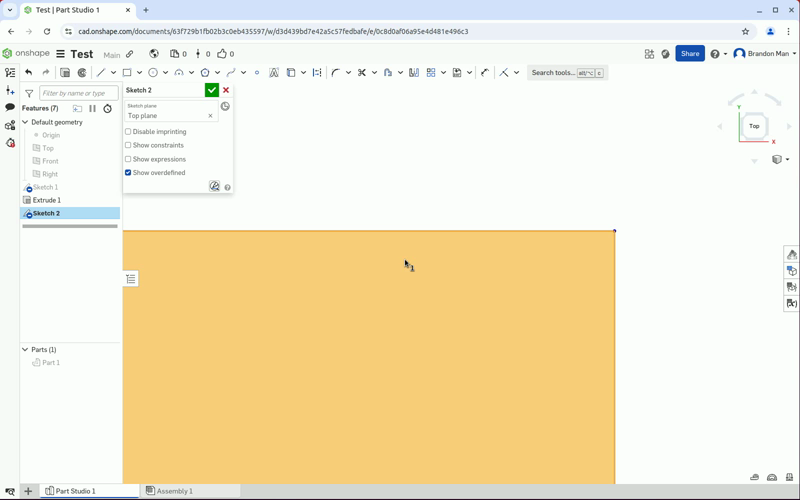
scroll(-6)
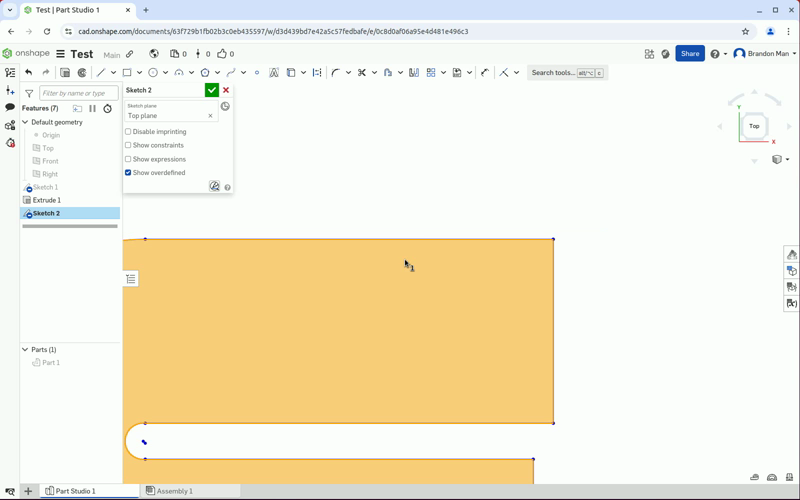
scroll(-6)
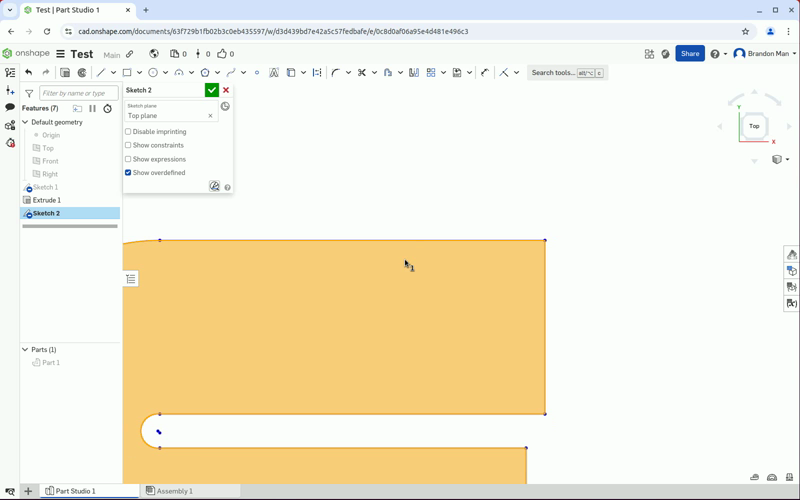
scroll(-6)
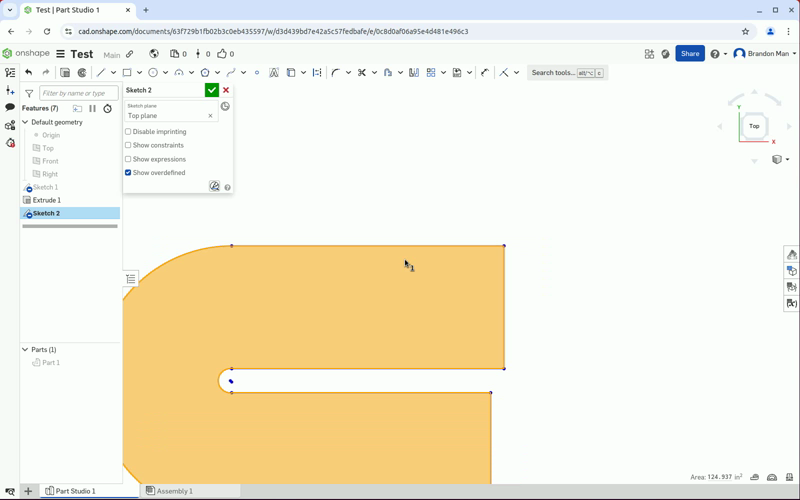
scroll(-6)
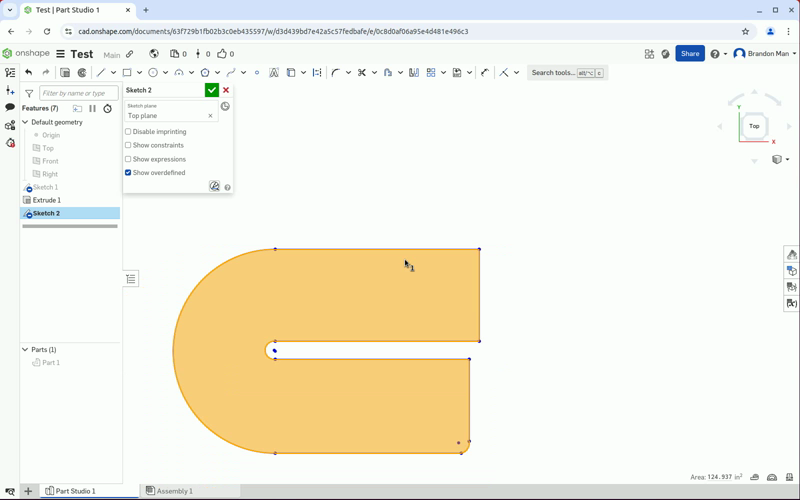
scroll(-6)
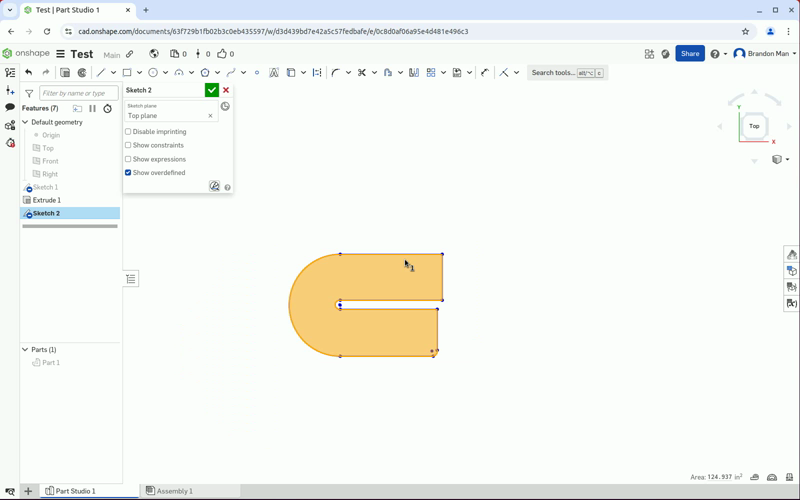
scroll(-6)
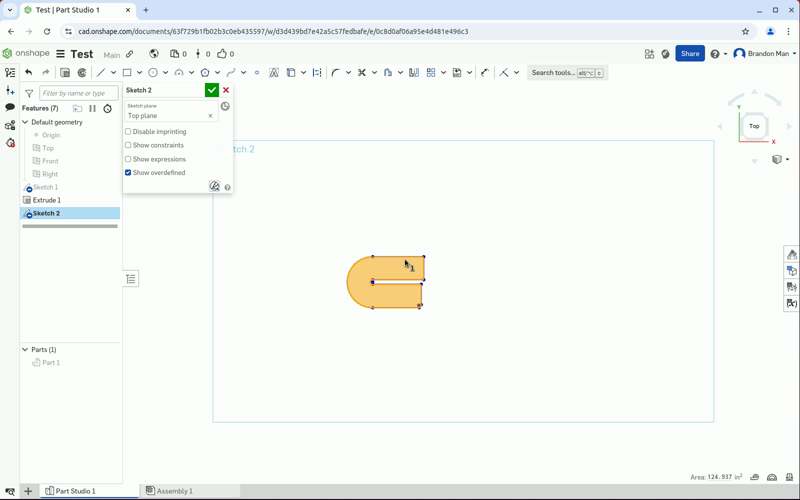
mouse_move(73, 352)
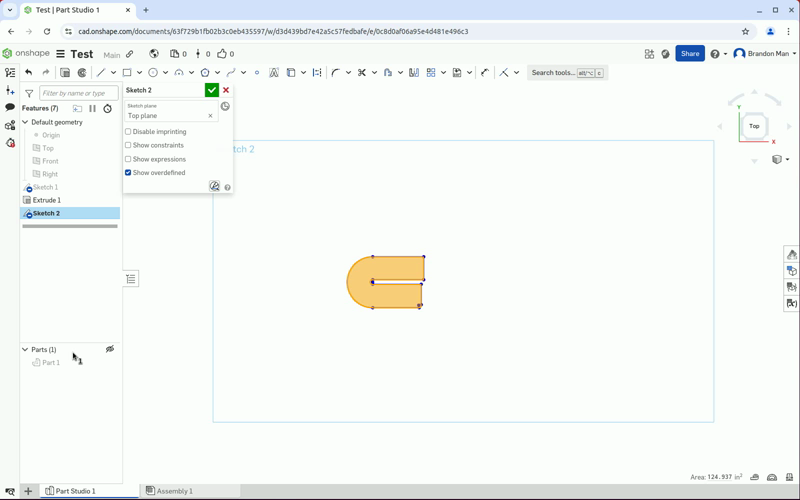
key(shift+y)
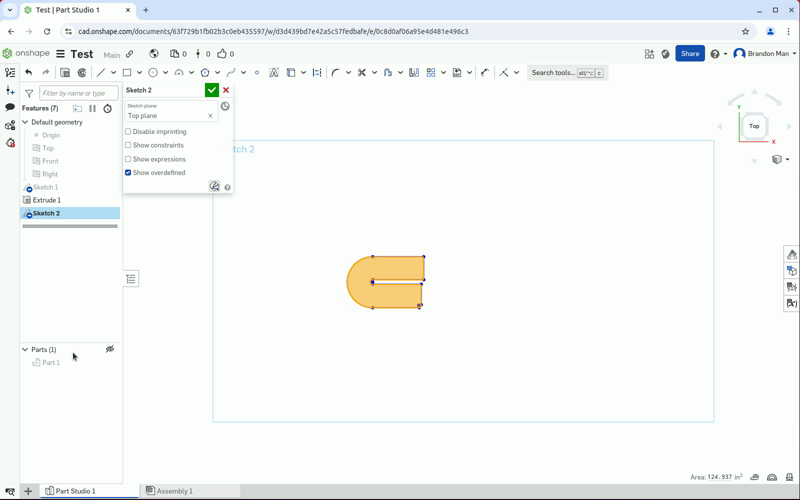
key(shift+e)
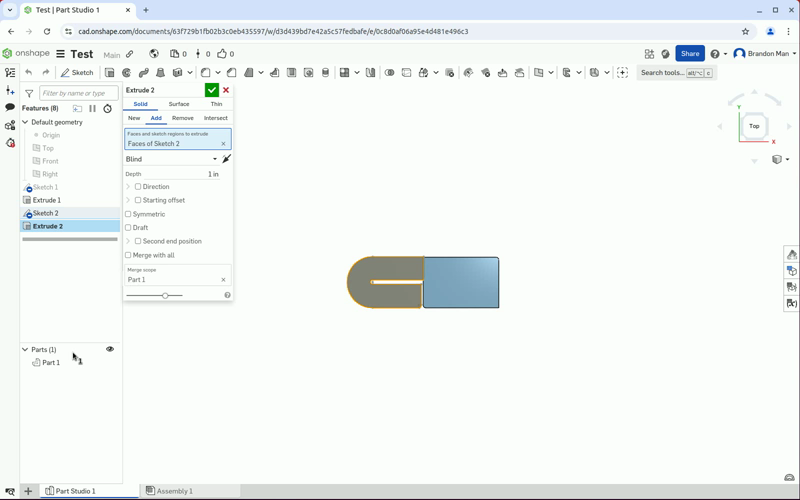
mouse_move(143, 106)
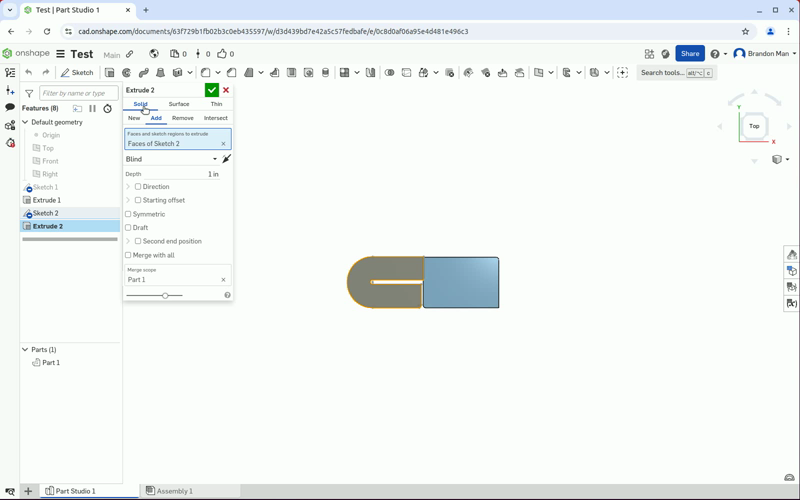
click(143, 106)
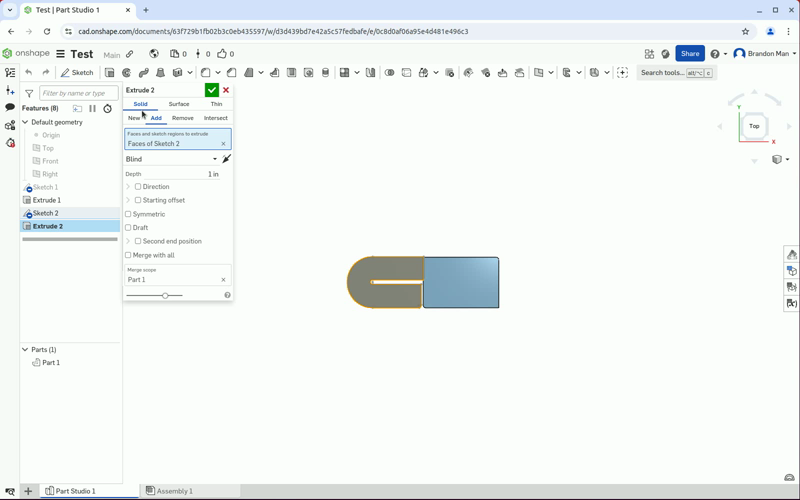
mouse_move(137, 120)
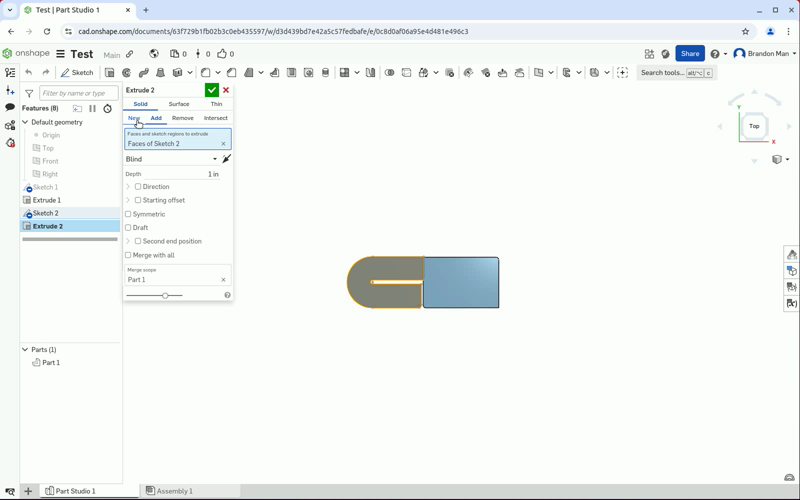
click(137, 120)
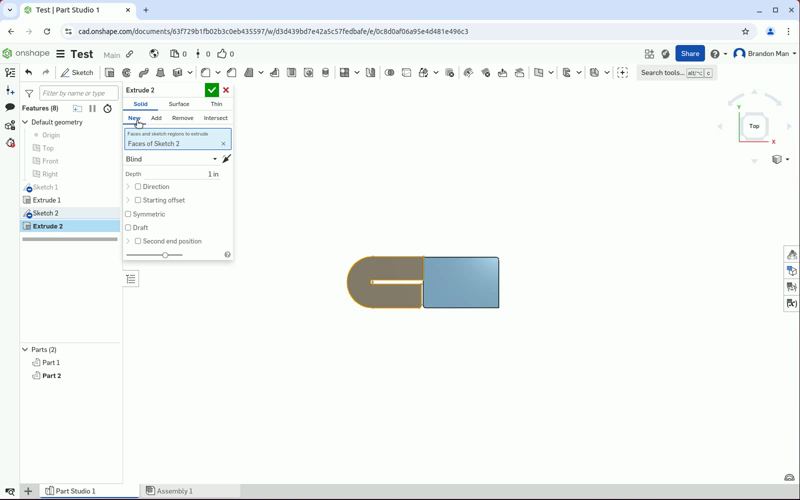
key(tab, 4)
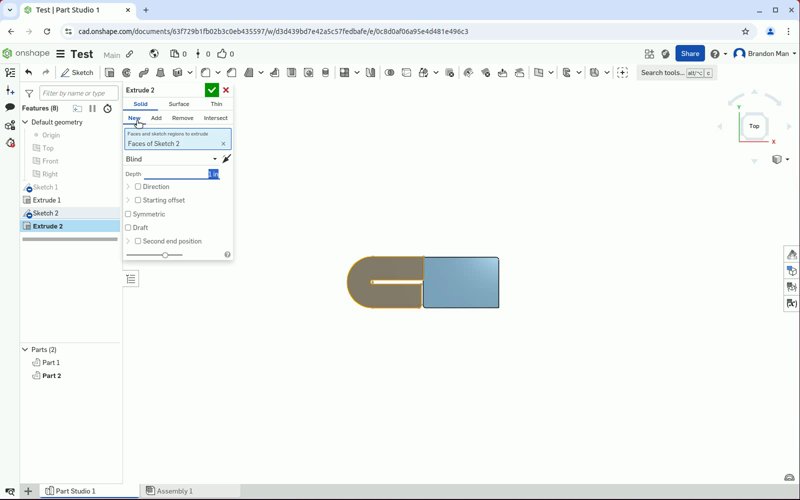
text(0.481)
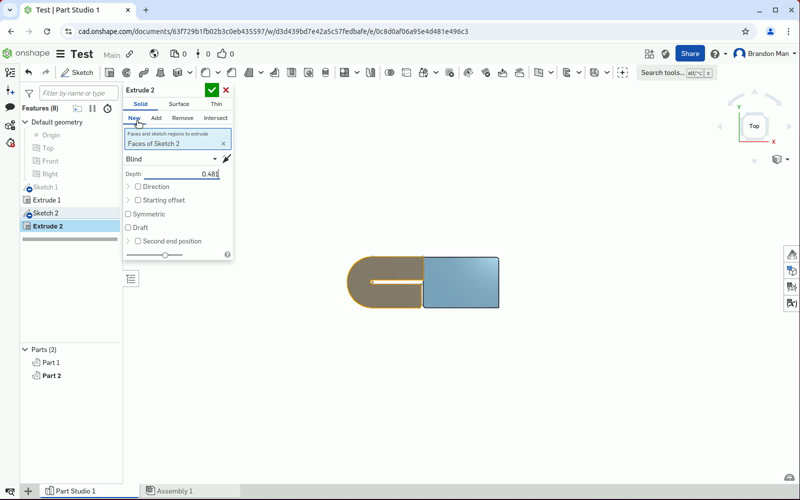
key(enter)
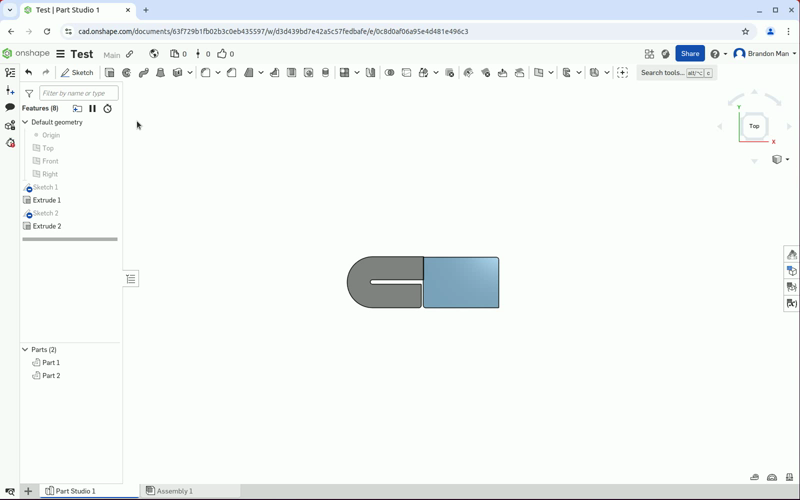
key(shift+h)
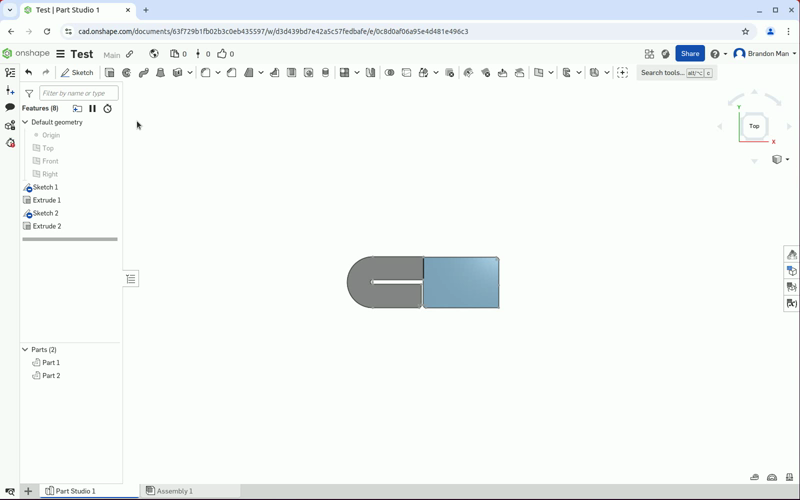
key(shift+h)
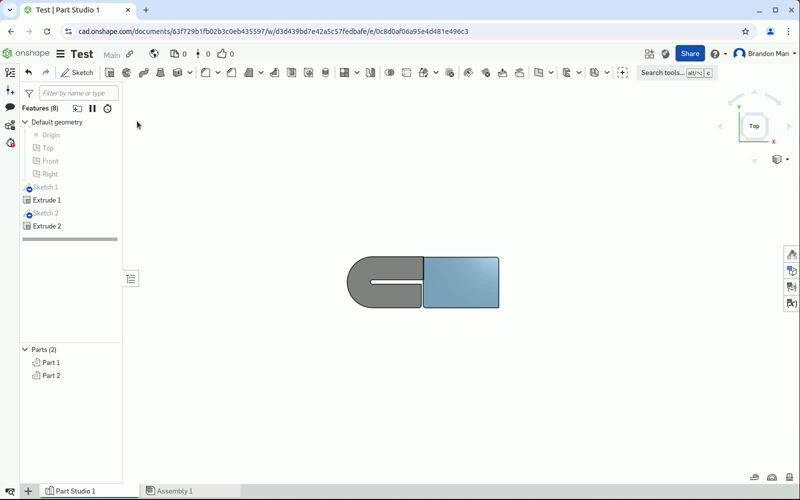
mouse_move(73, 189)
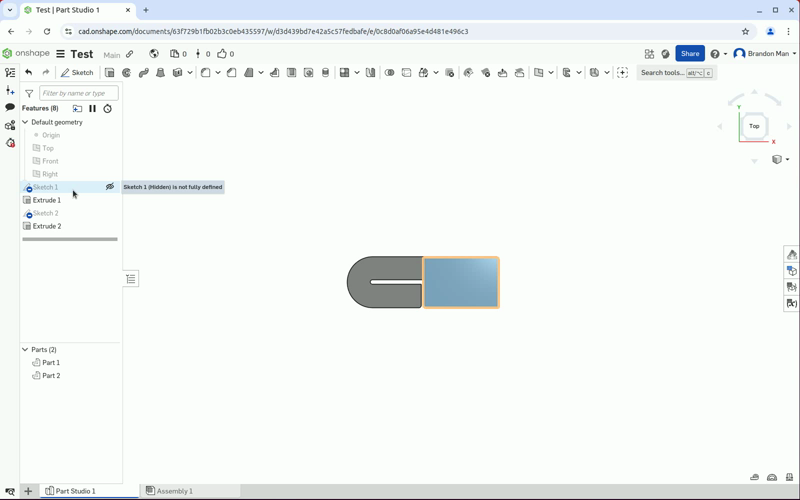
click(73, 189)
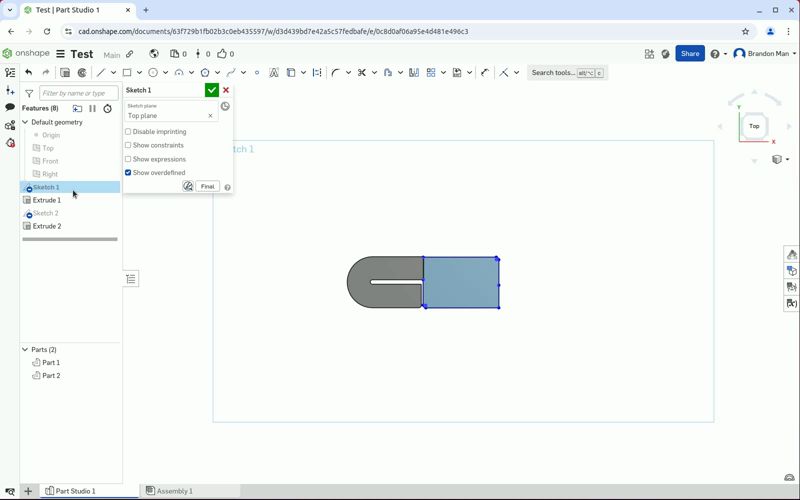
mouse_move(229, 92)
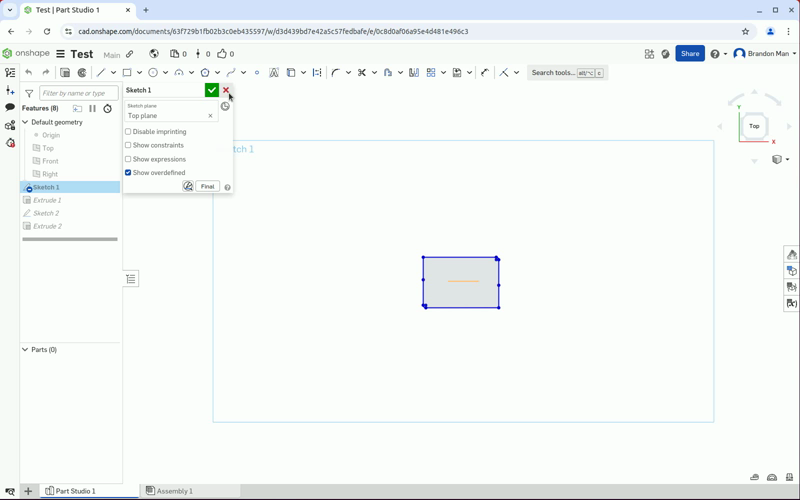
click(229, 92)
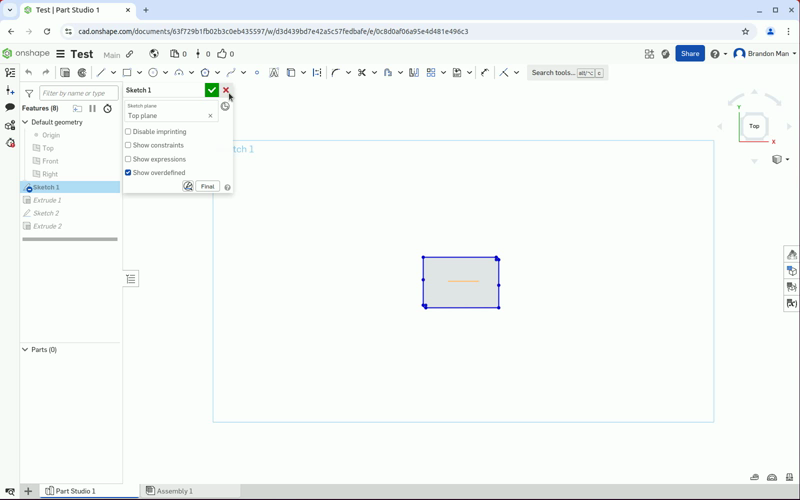
key(shift+s)
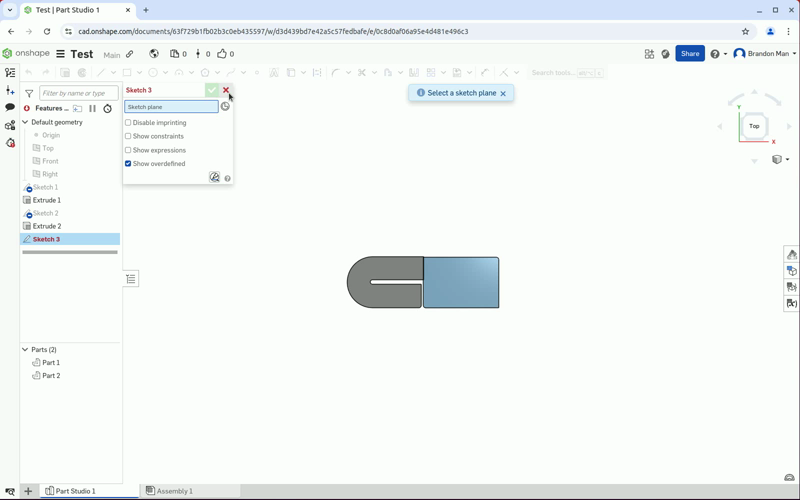
mouse_move(73, 150)
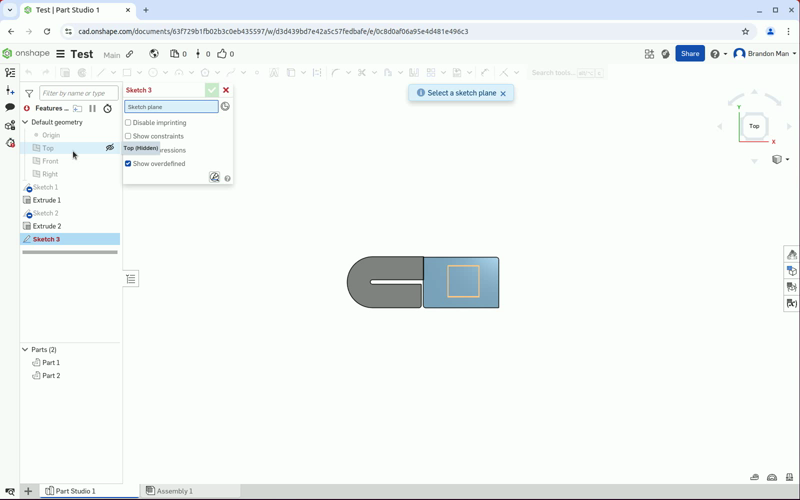
click(73, 150)
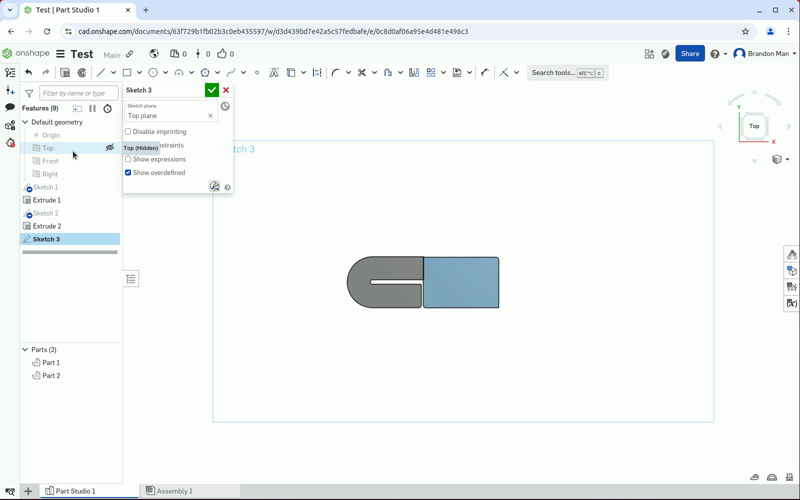
mouse_move(73, 352)
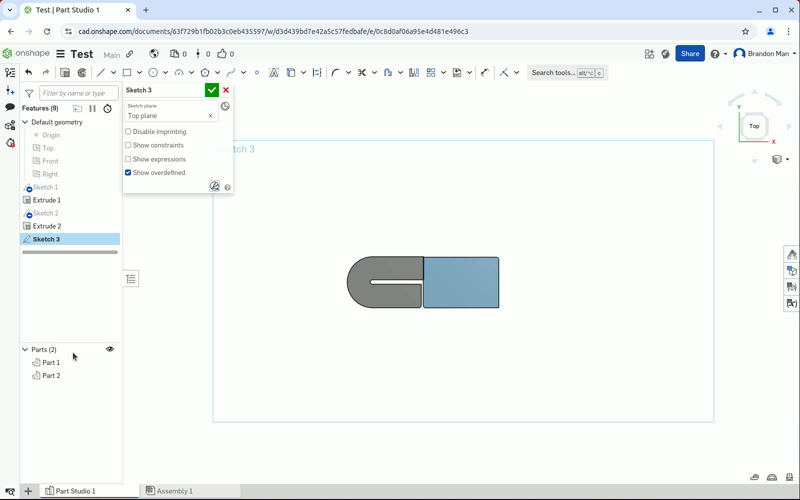
key(y)
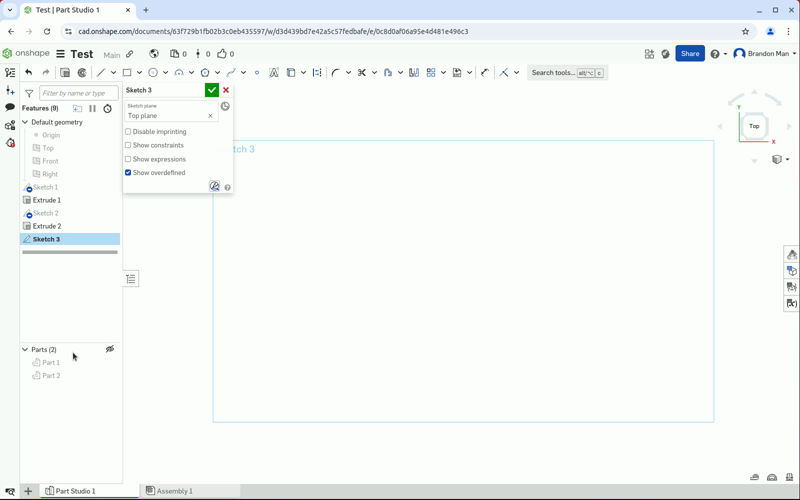
key(l)
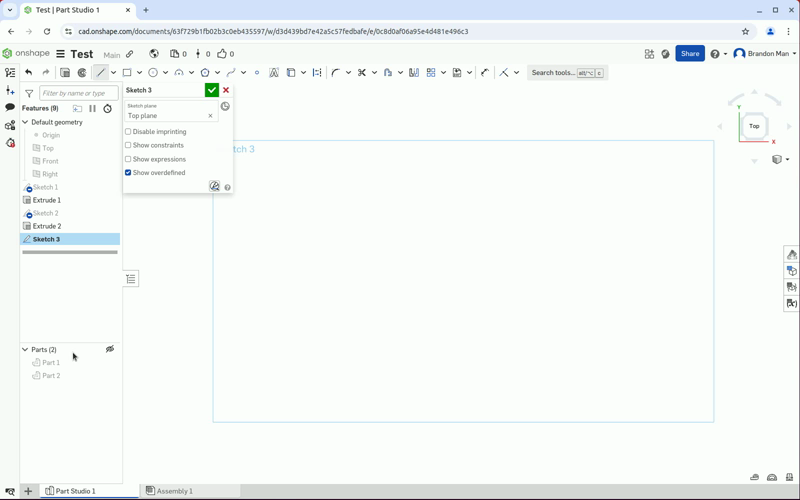
key_down(shift)
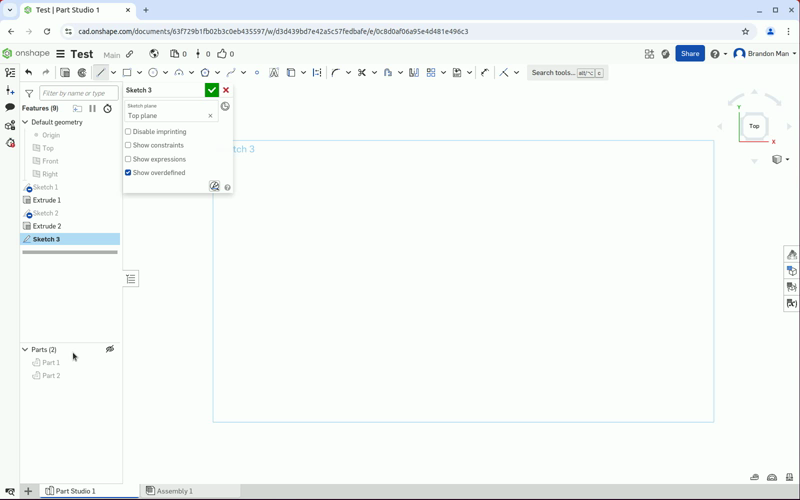
mouse_move(498, 307)
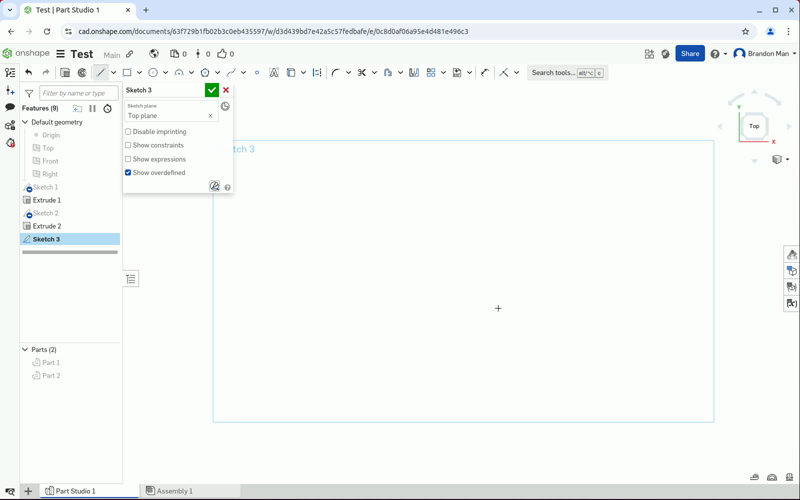
click(498, 307)
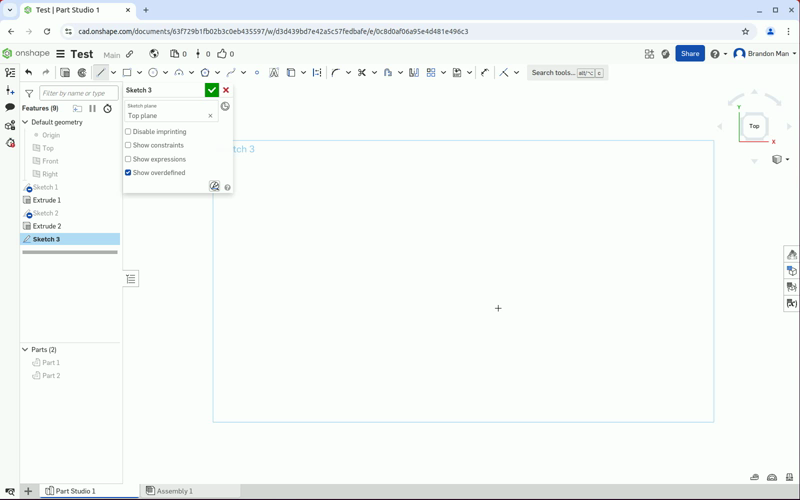
key_up(shift)
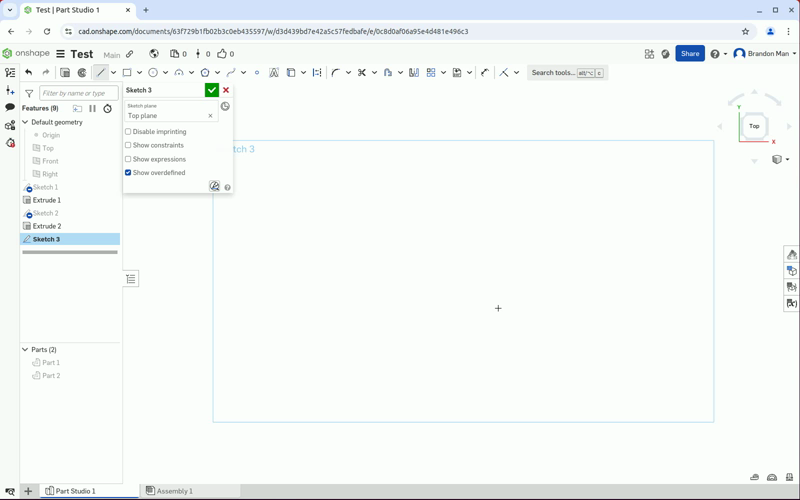
key_down(shift)
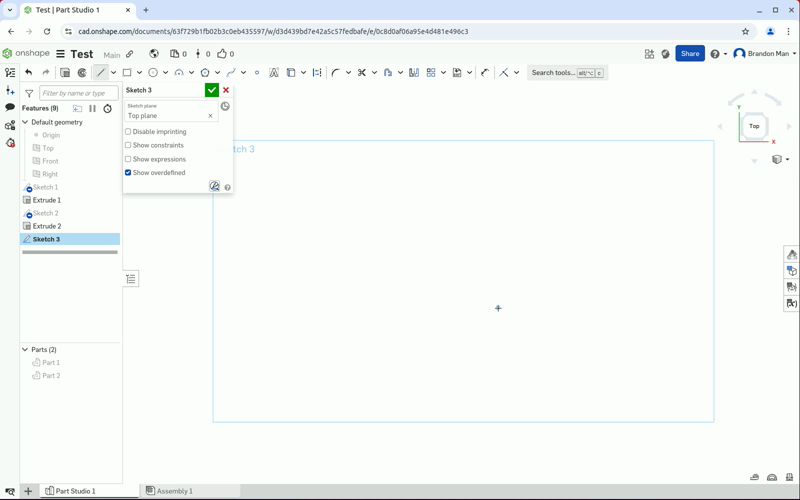
mouse_move(528, 307)
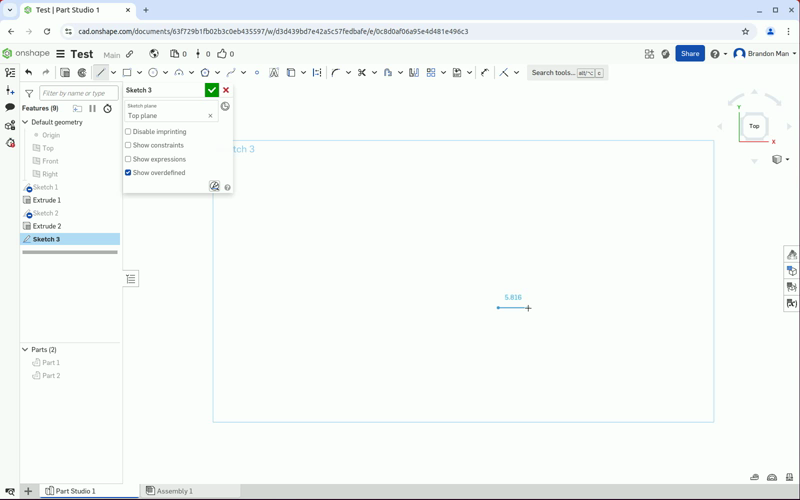
mouse_move(548, 307)
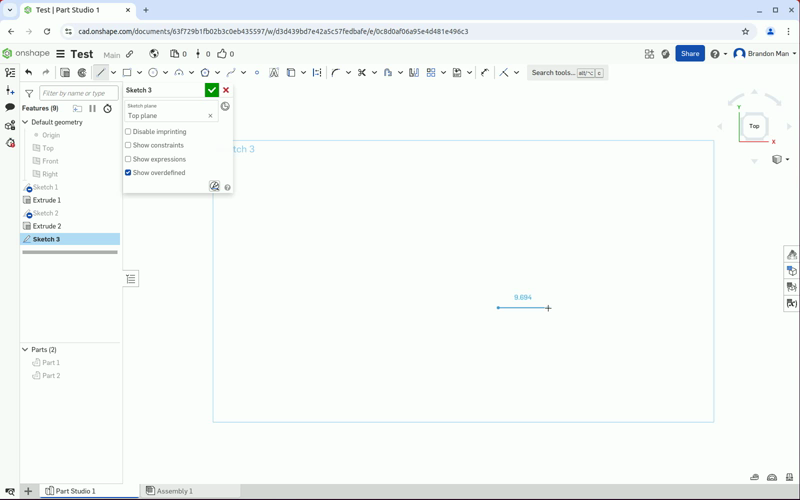
click(548, 307)
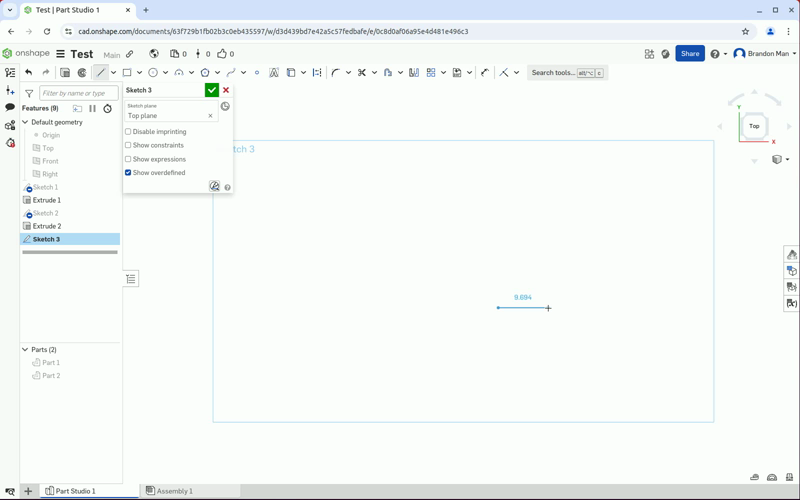
key_up(shift)
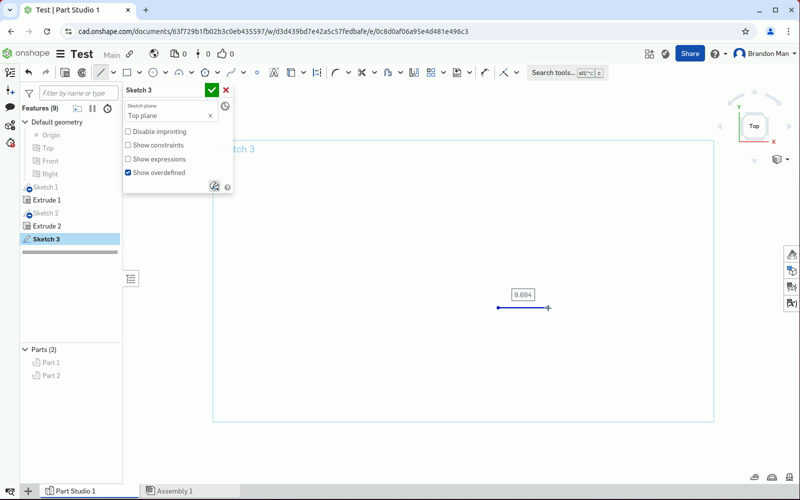
key(esc)
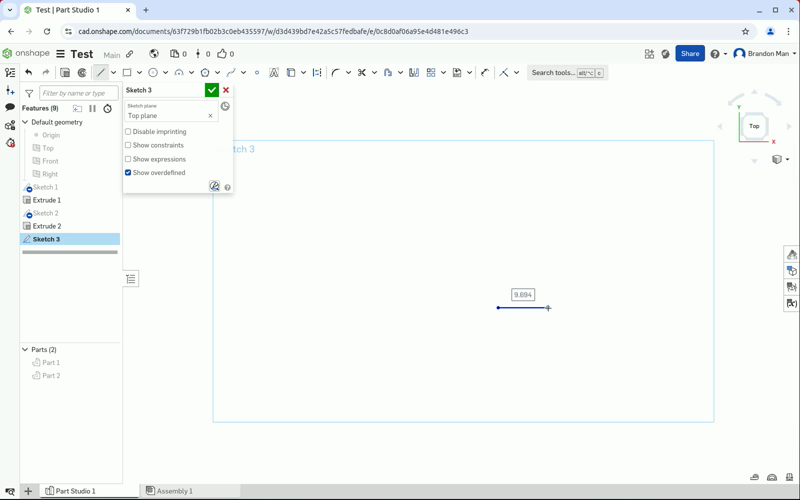
key(a)
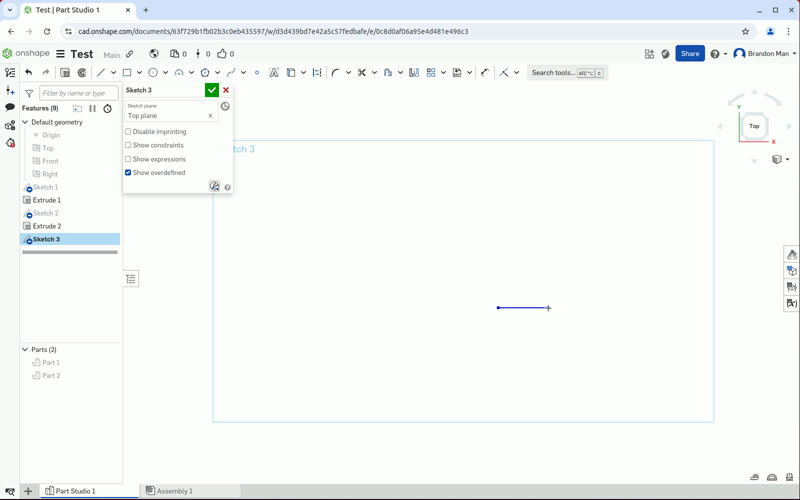
mouse_move(548, 307)
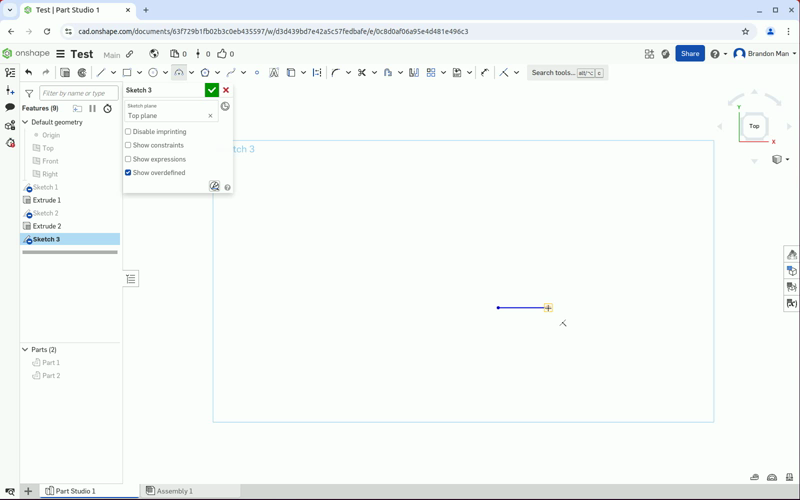
click(548, 307)
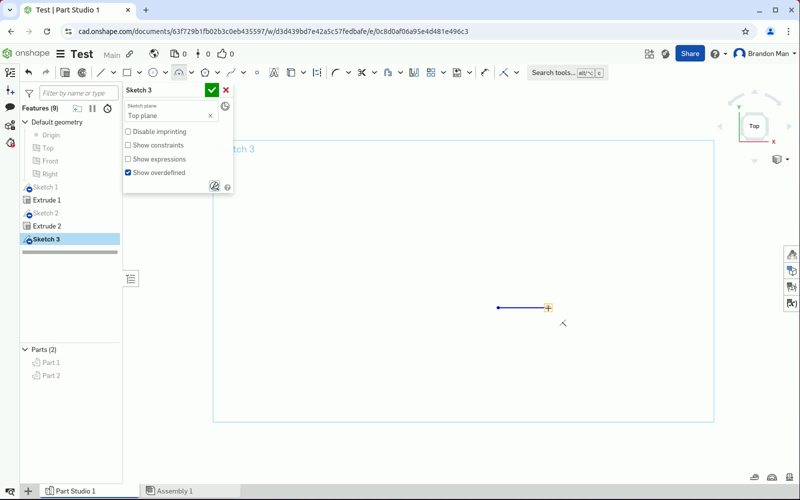
key_down(shift)
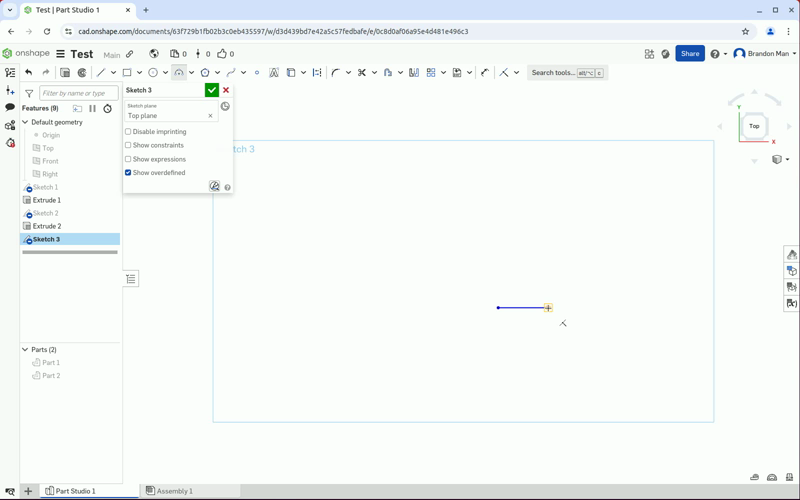
mouse_move(548, 257)
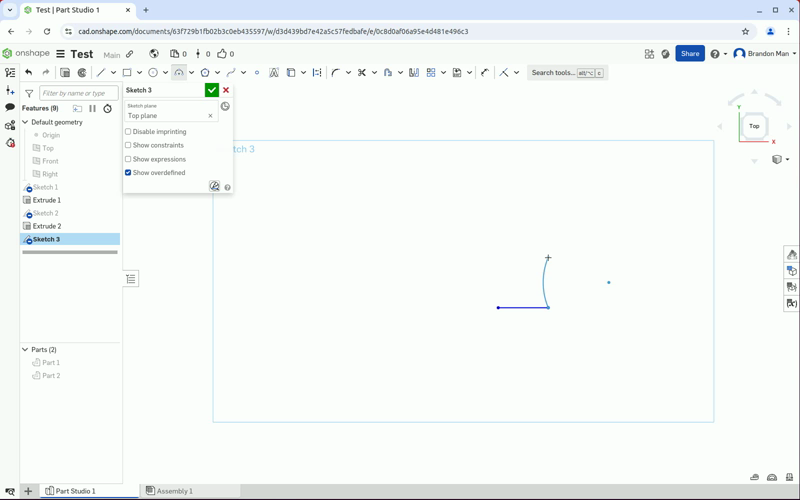
click(548, 257)
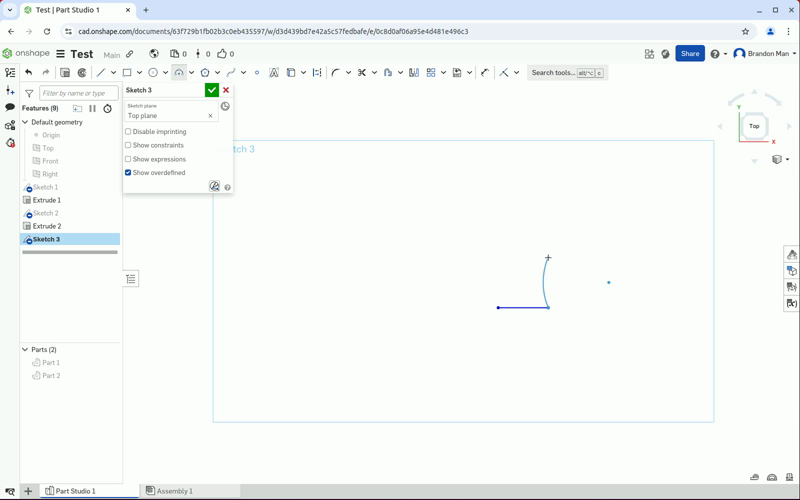
mouse_move(573, 282)
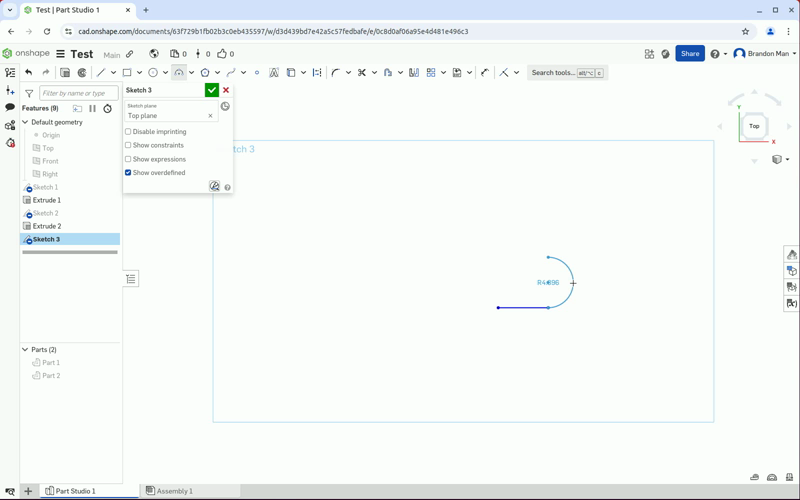
click(573, 282)
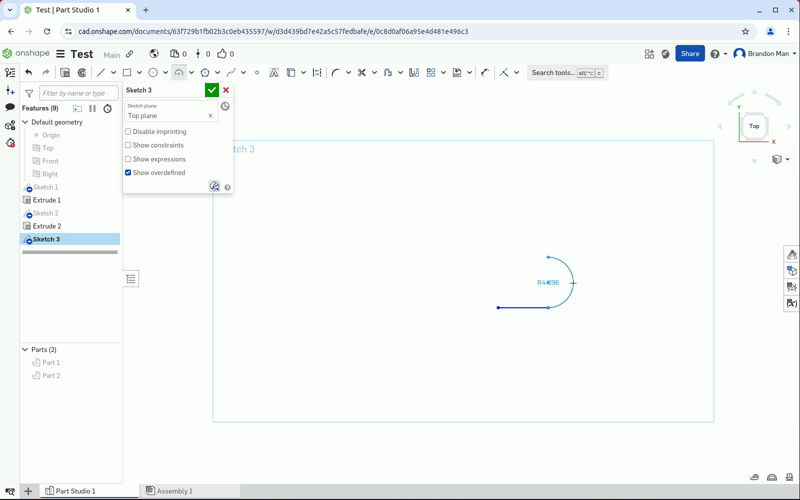
key_up(shift)
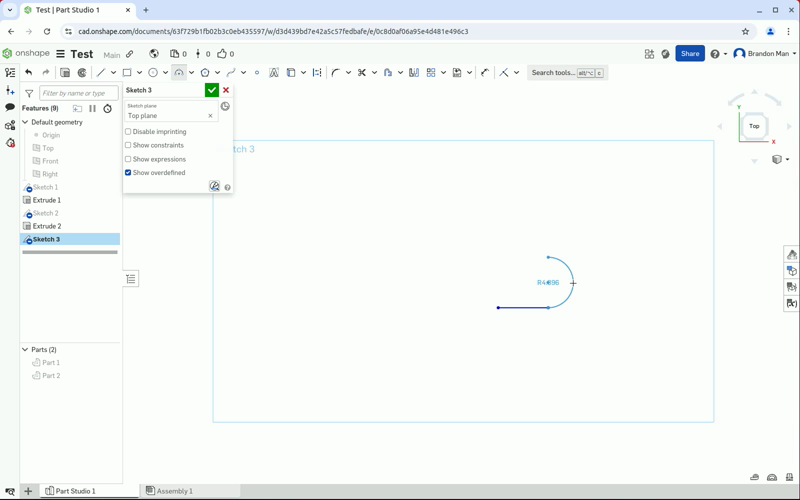
key(esc)
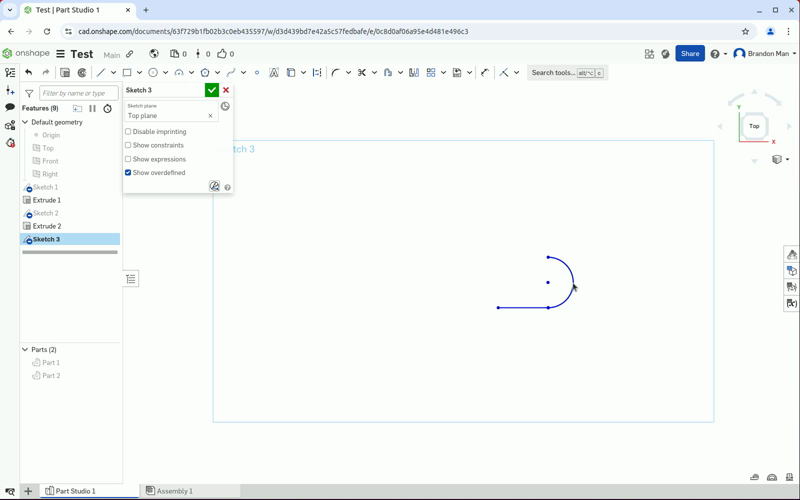
key(l)
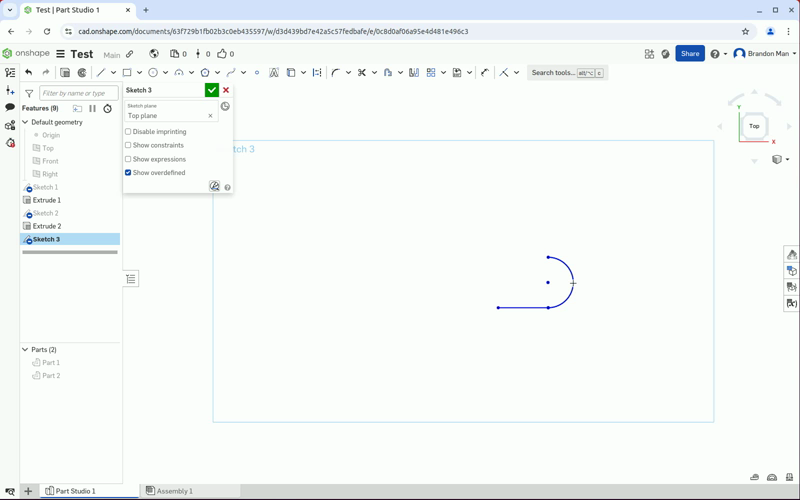
mouse_move(548, 257)
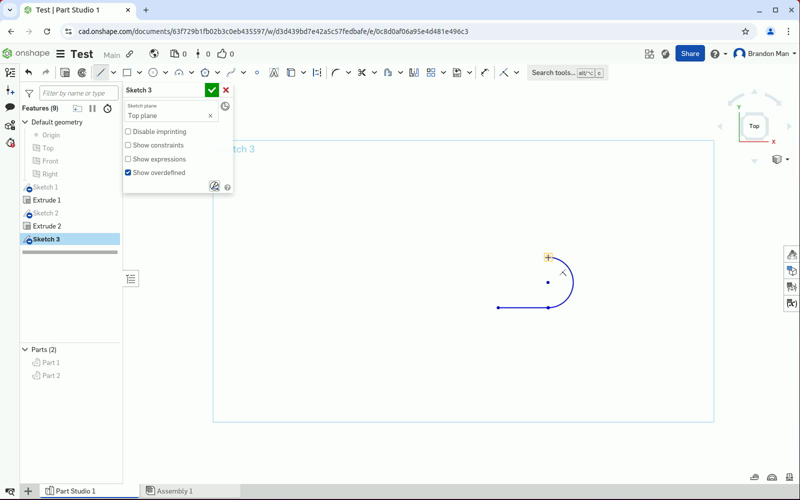
click(548, 257)
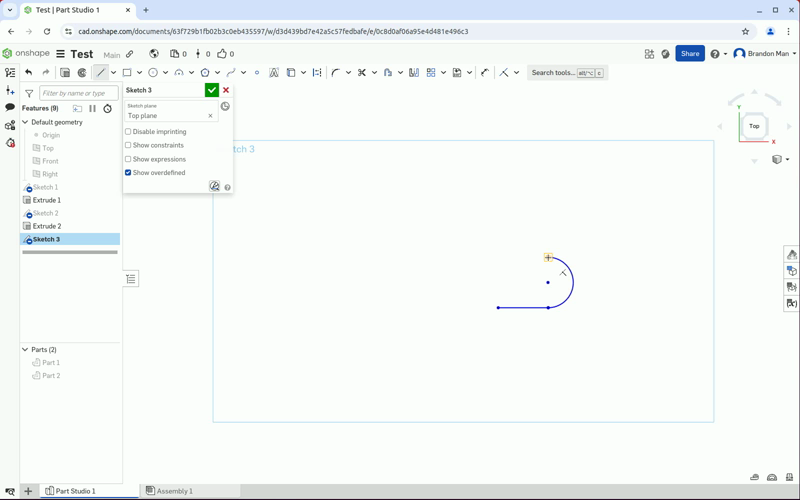
key_down(shift)
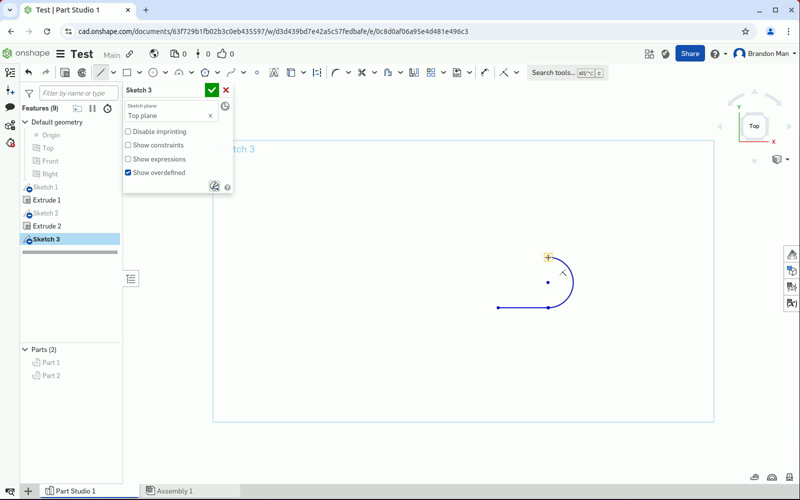
mouse_move(578, 257)
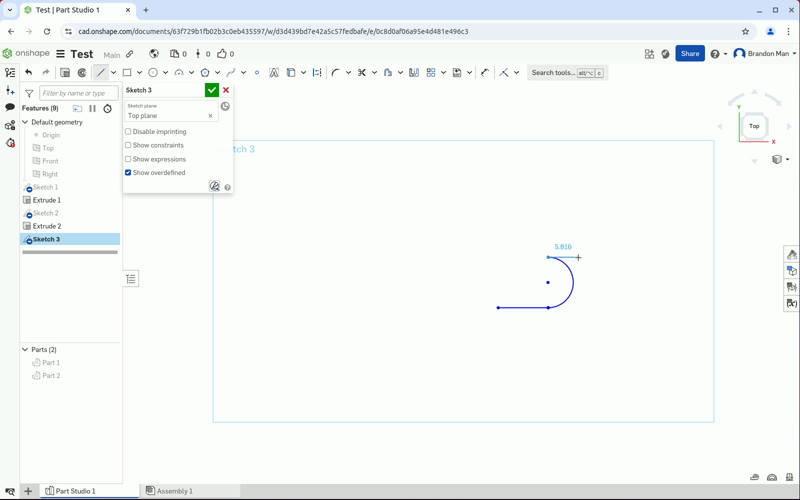
mouse_move(503, 257)
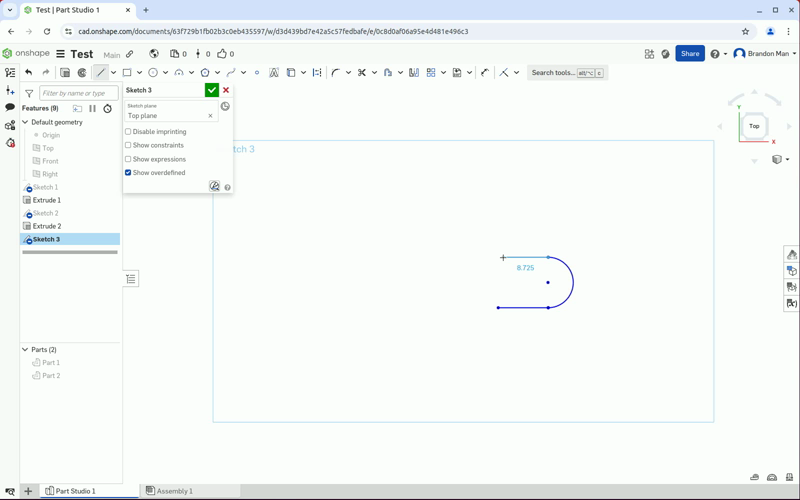
click(503, 257)
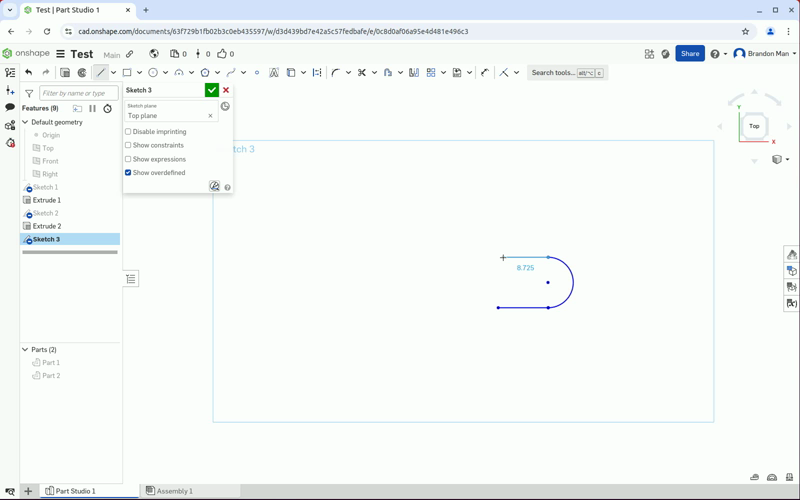
key_up(shift)
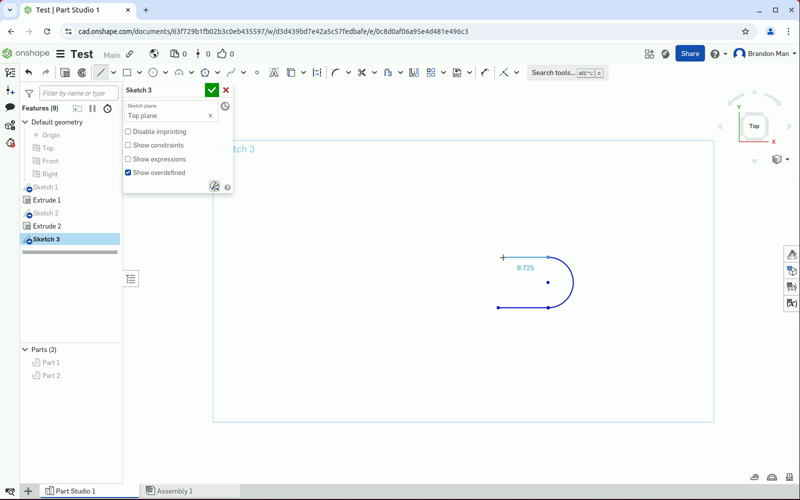
key(esc)
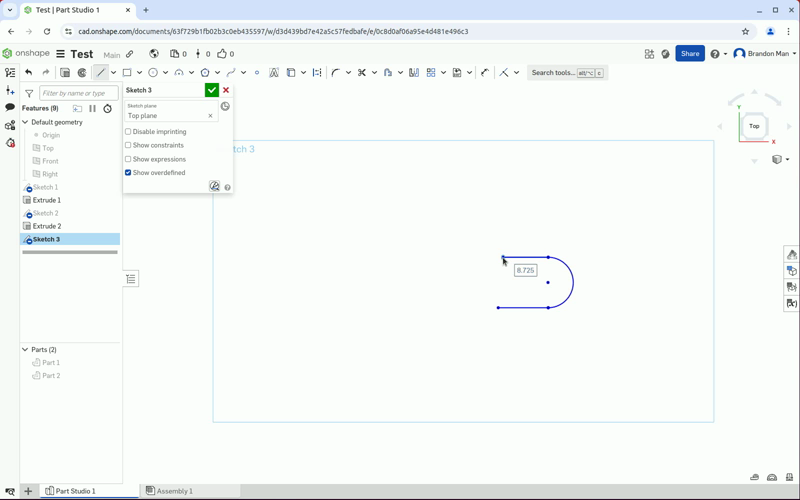
key(a)
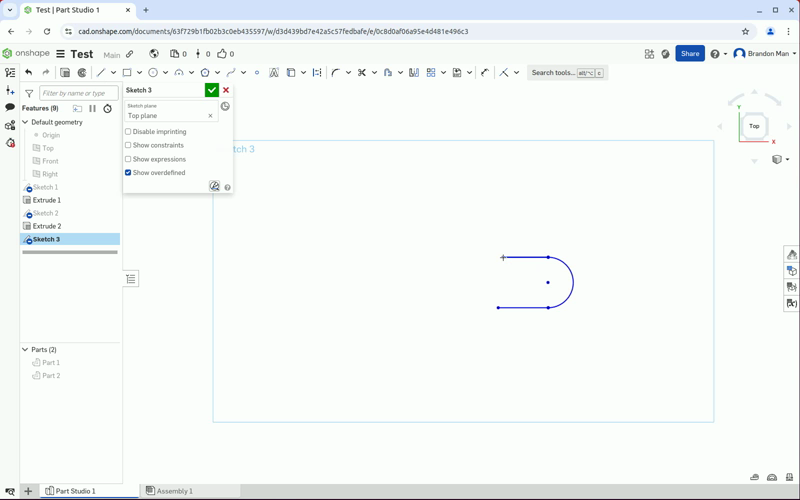
mouse_move(503, 257)
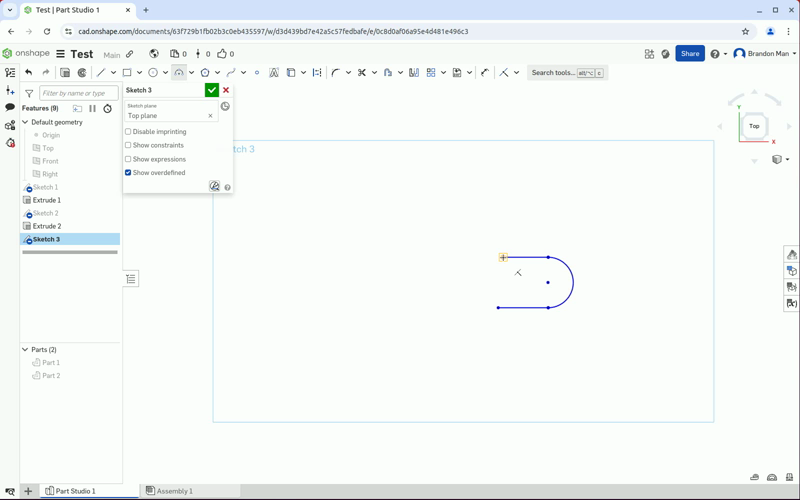
click(503, 257)
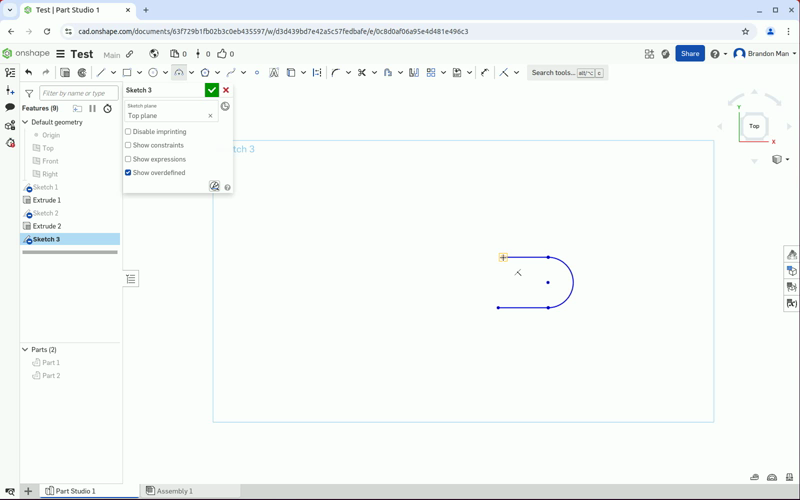
key_down(shift)
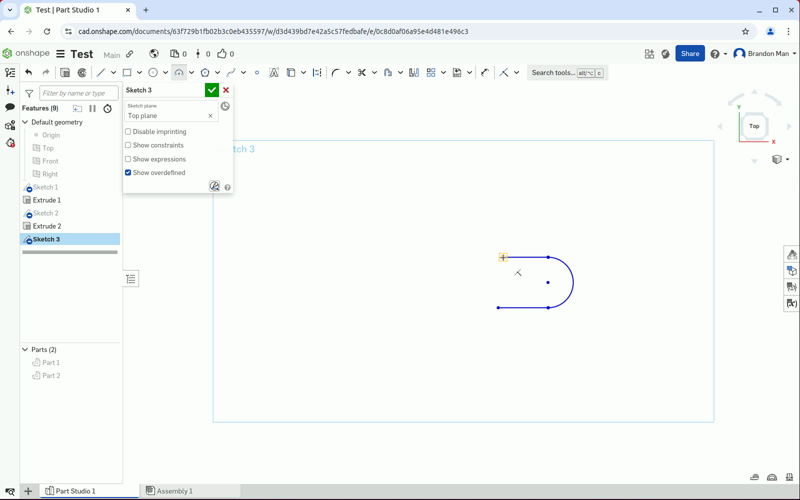
mouse_move(500, 259)
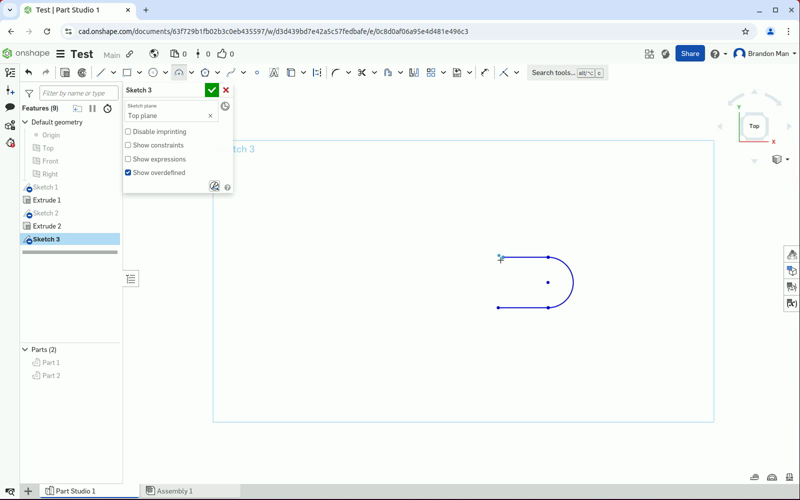
scroll(6)
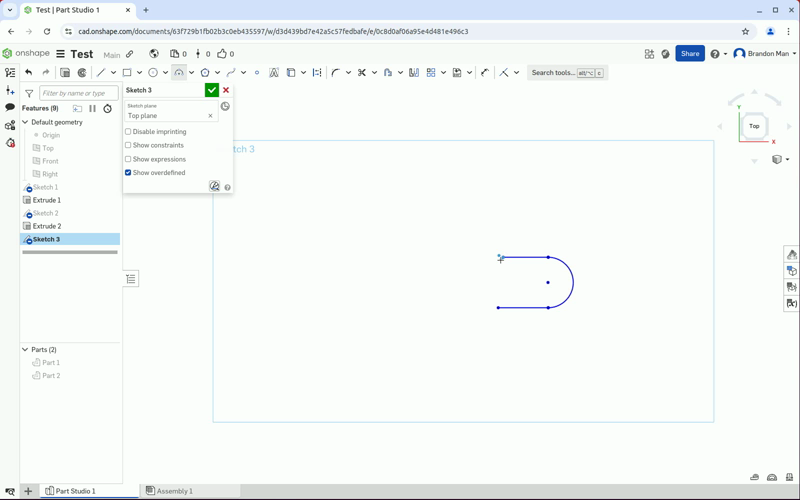
scroll(6)
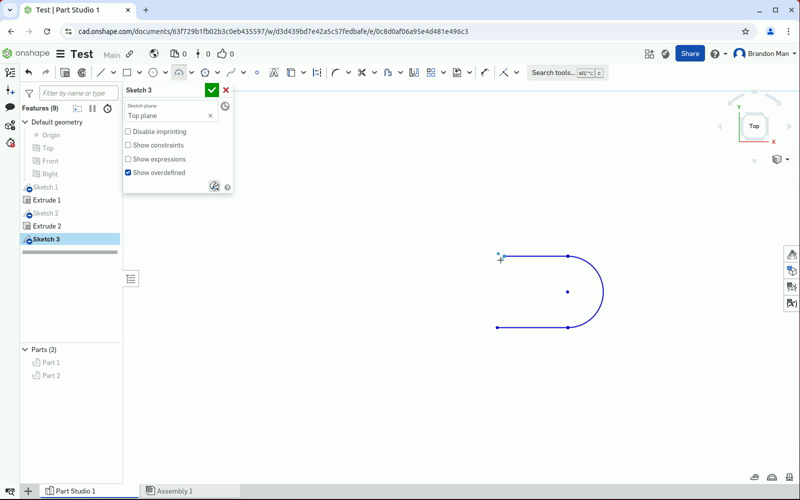
scroll(6)
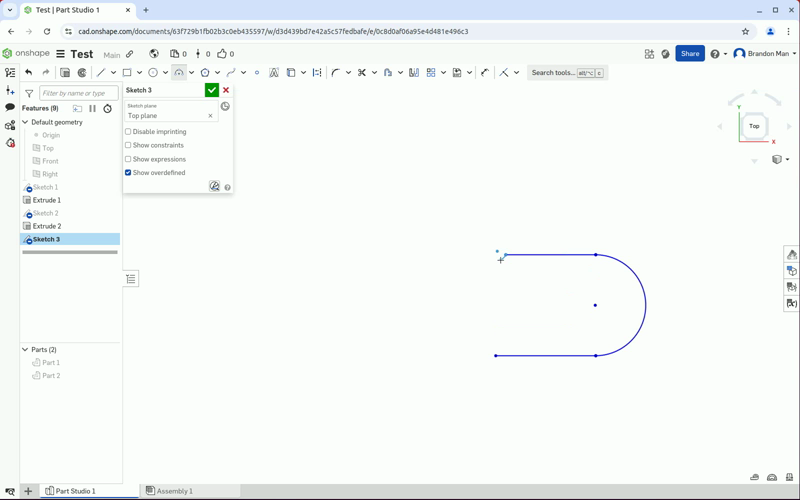
scroll(6)
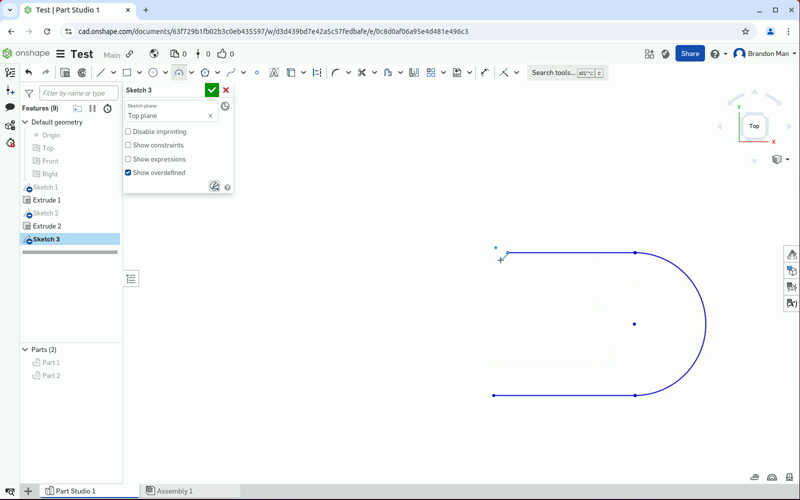
scroll(6)
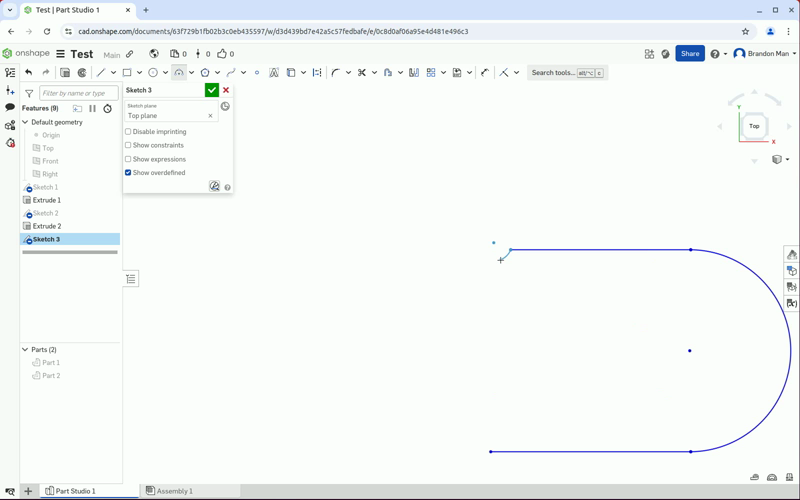
scroll(6)
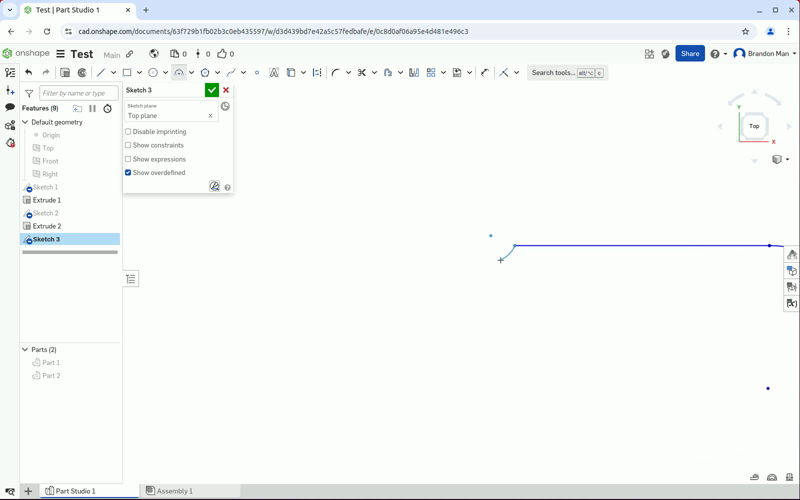
scroll(6)
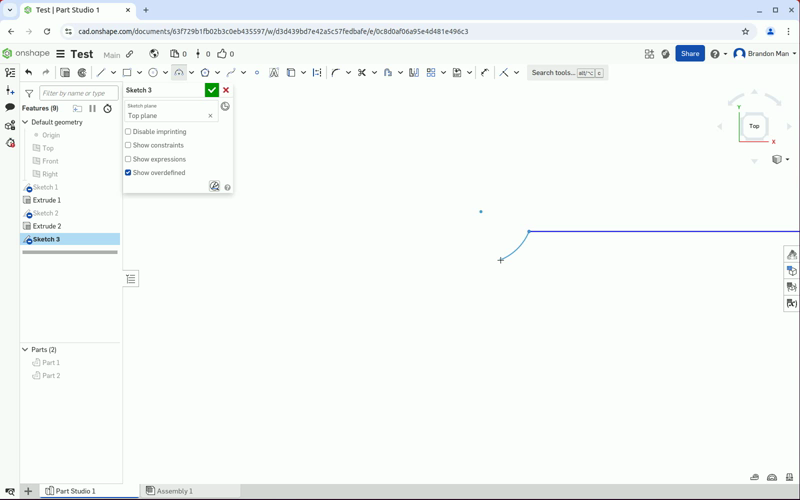
click(500, 259)
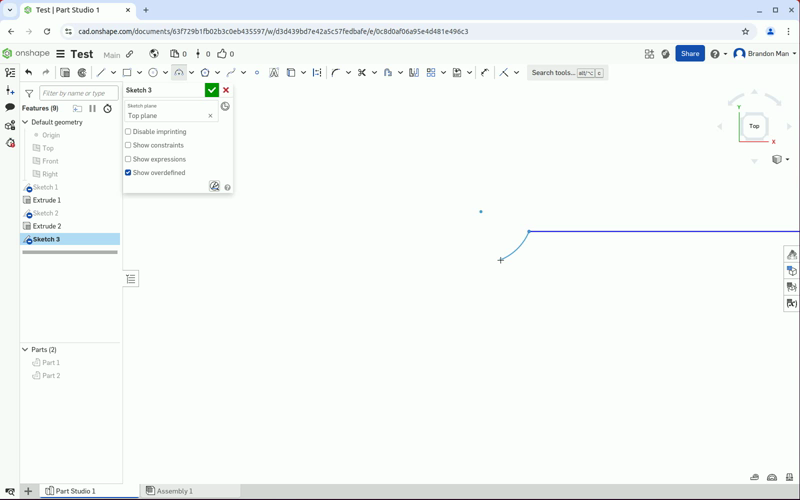
scroll(-6)
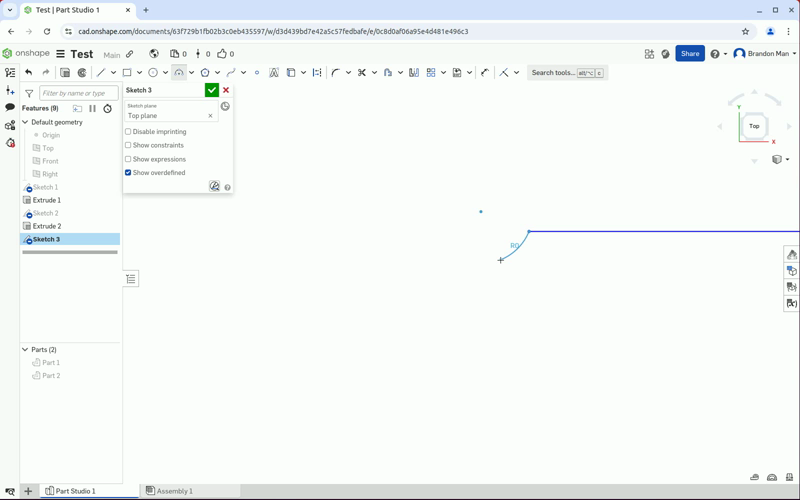
scroll(-6)
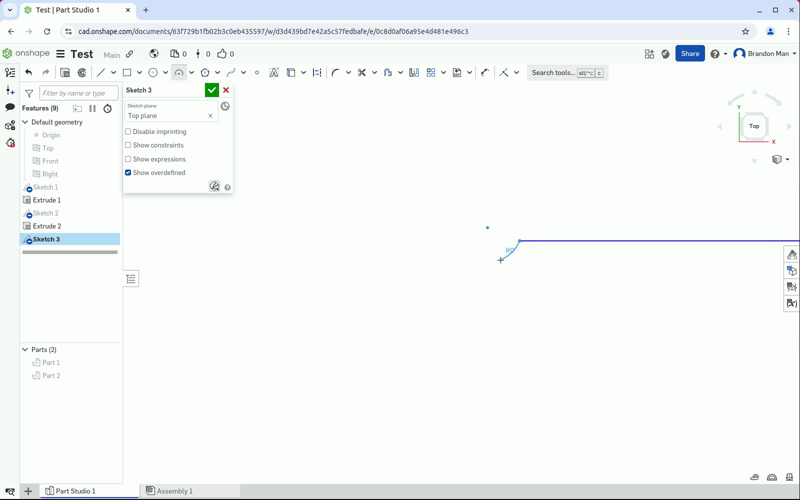
scroll(-6)
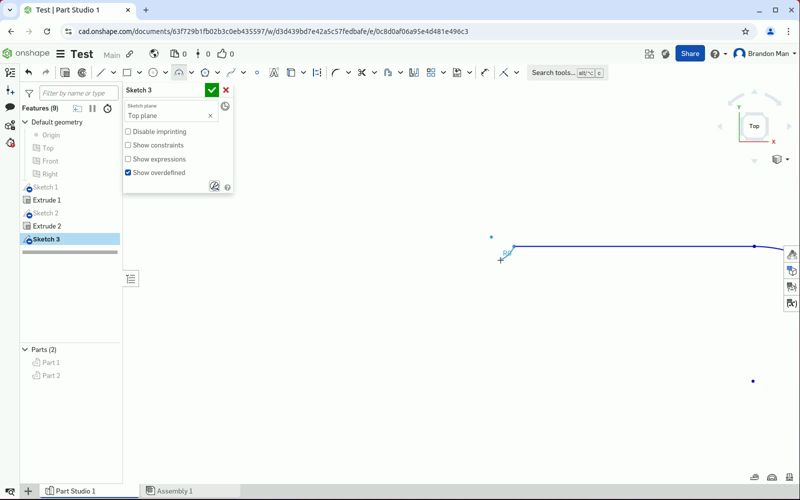
scroll(-6)
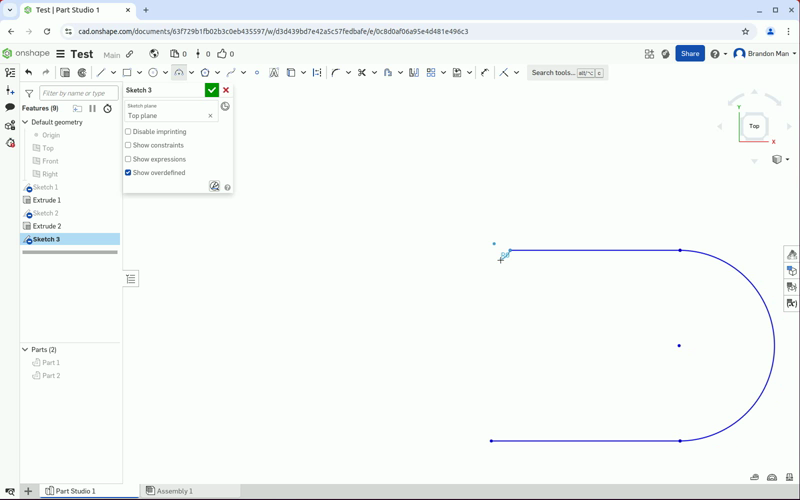
scroll(-6)
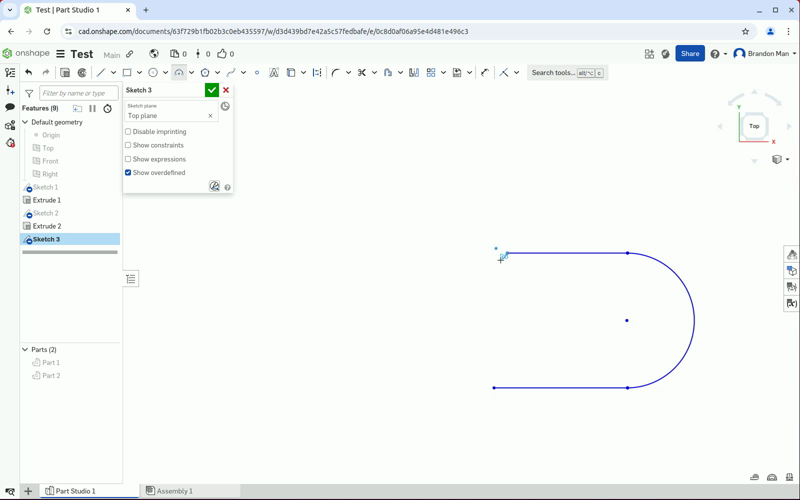
scroll(-6)
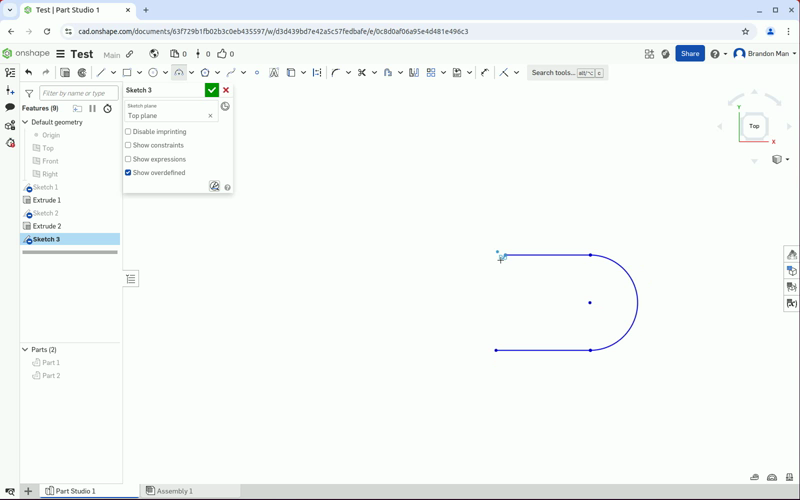
scroll(-6)
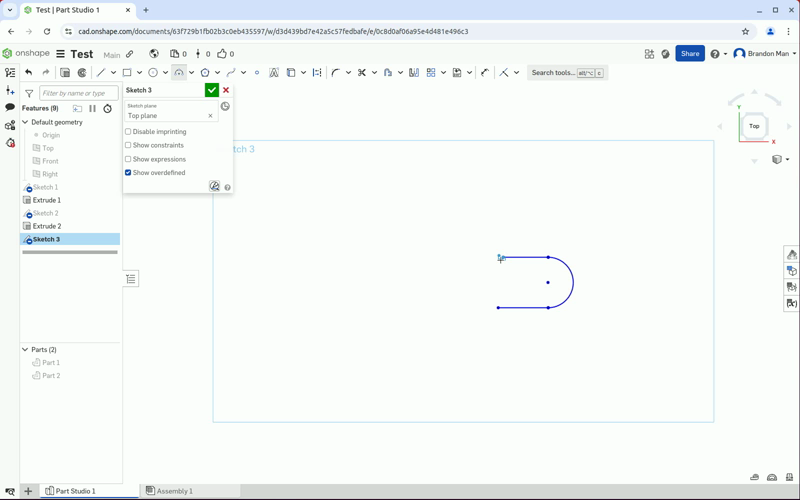
mouse_move(501, 258)
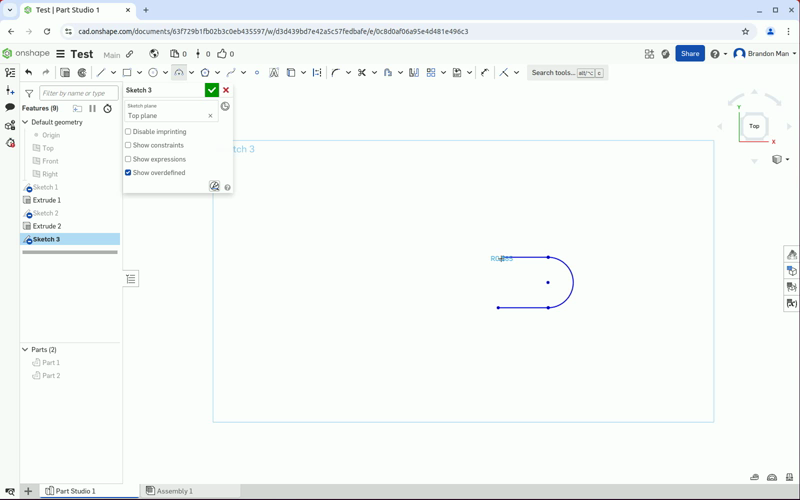
scroll(6)
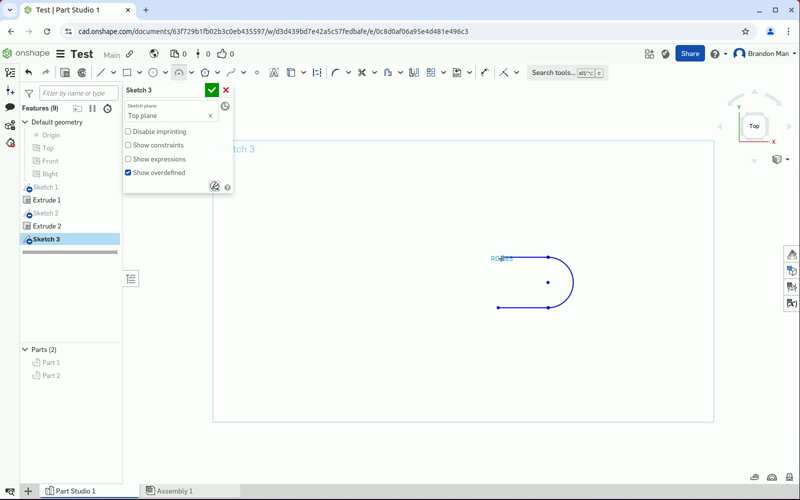
scroll(6)
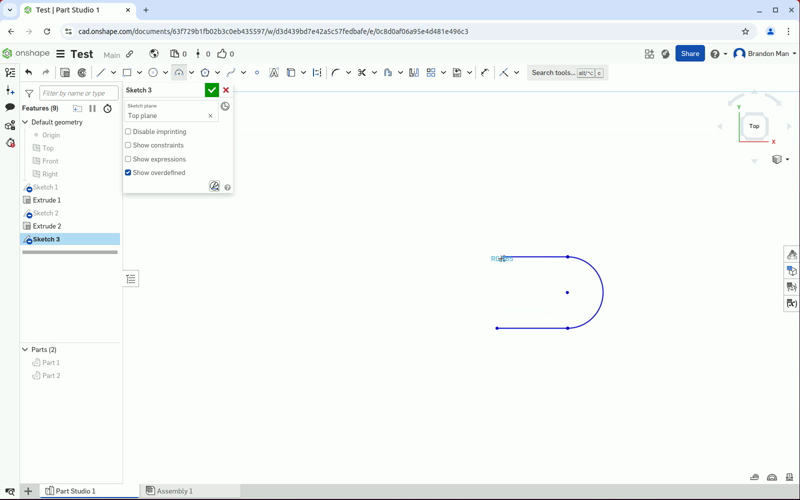
scroll(6)
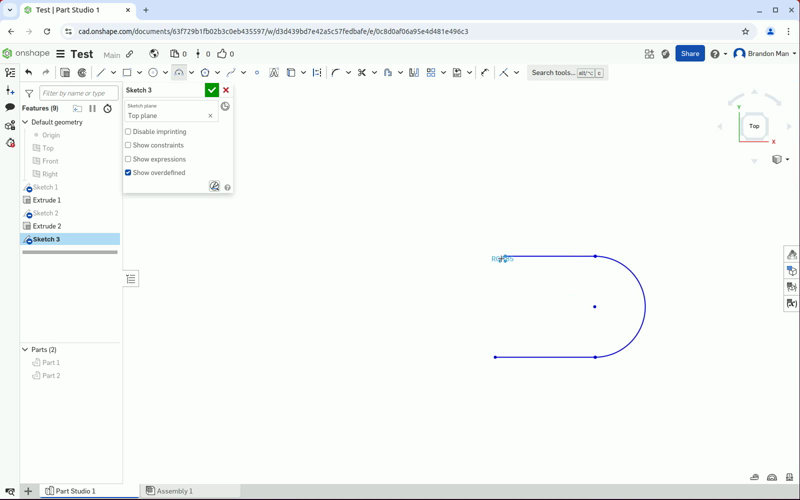
scroll(6)
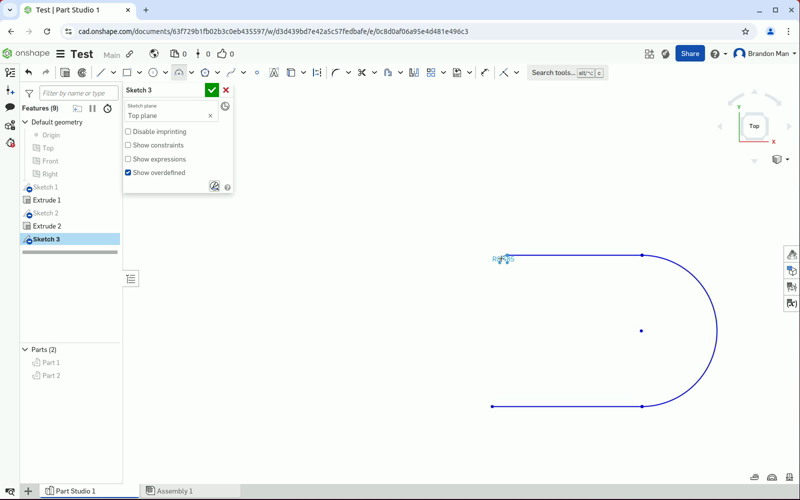
scroll(6)
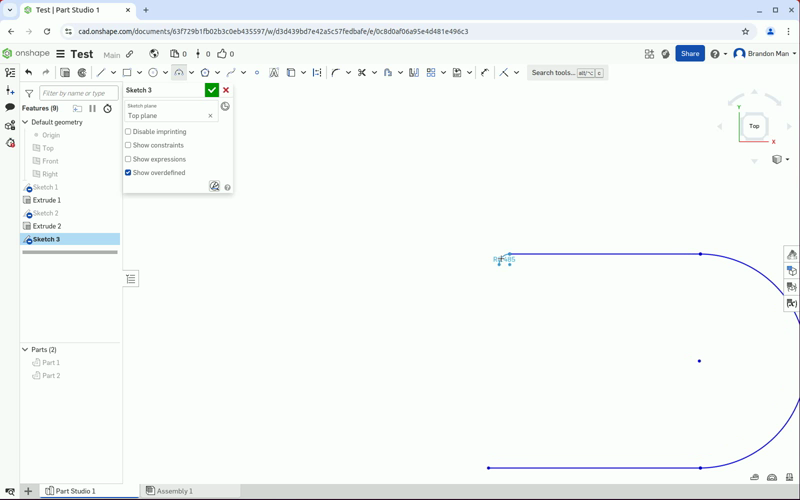
scroll(6)
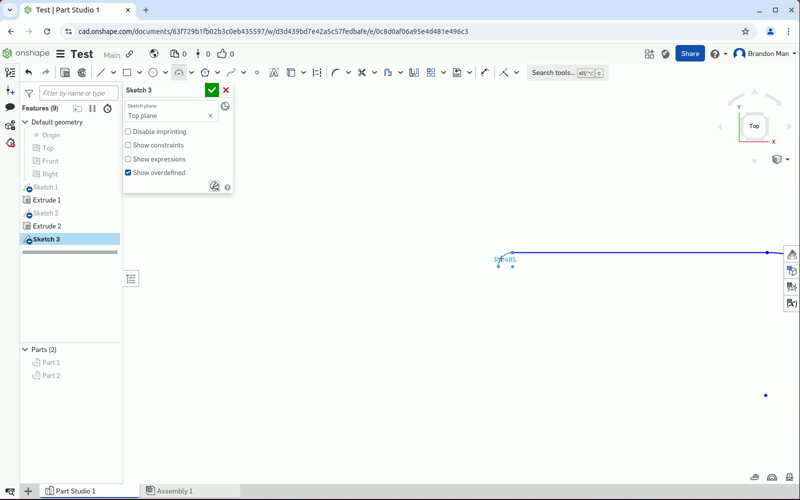
scroll(6)
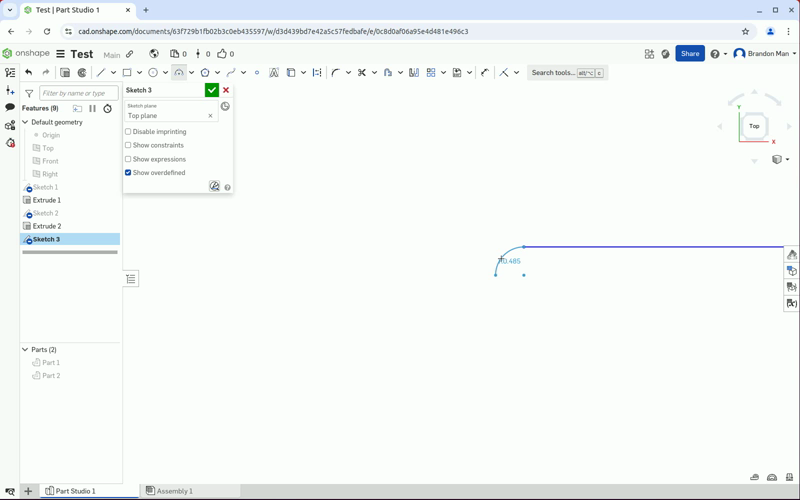
click(501, 258)
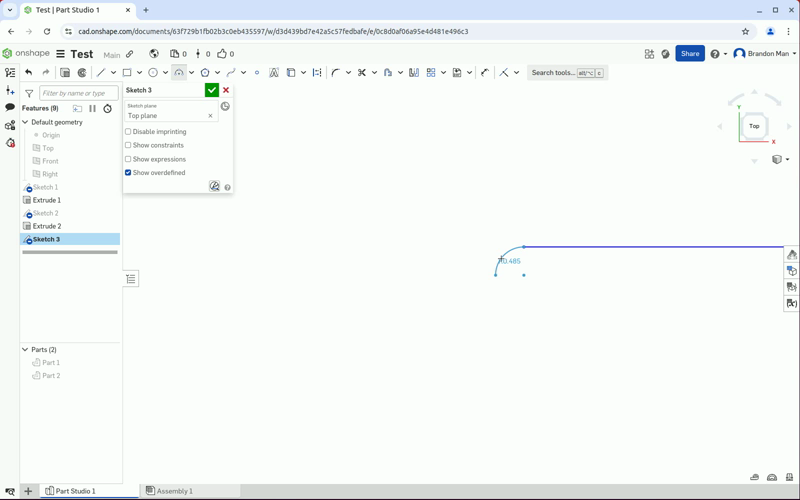
scroll(-6)
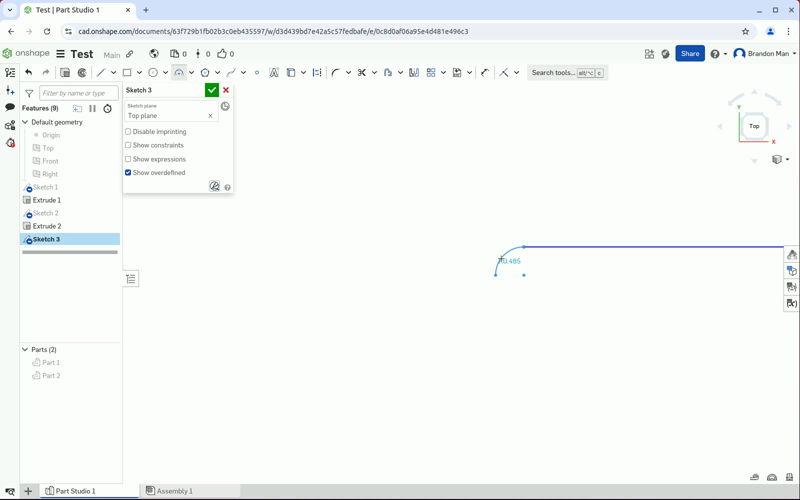
scroll(-6)
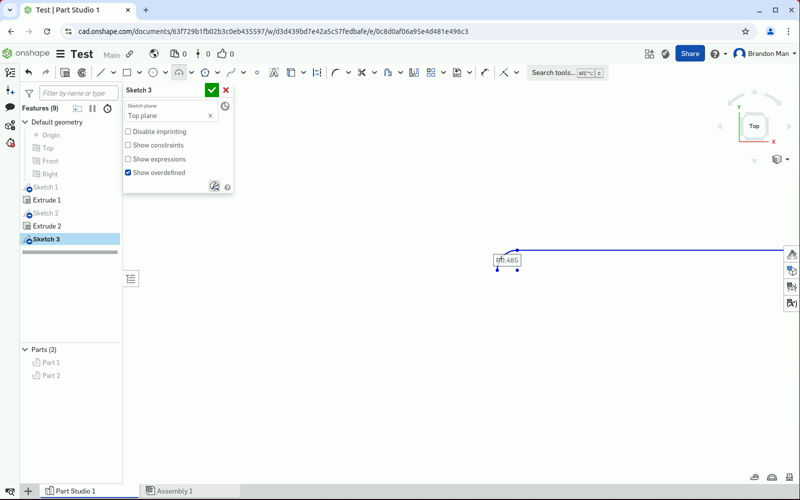
scroll(-6)
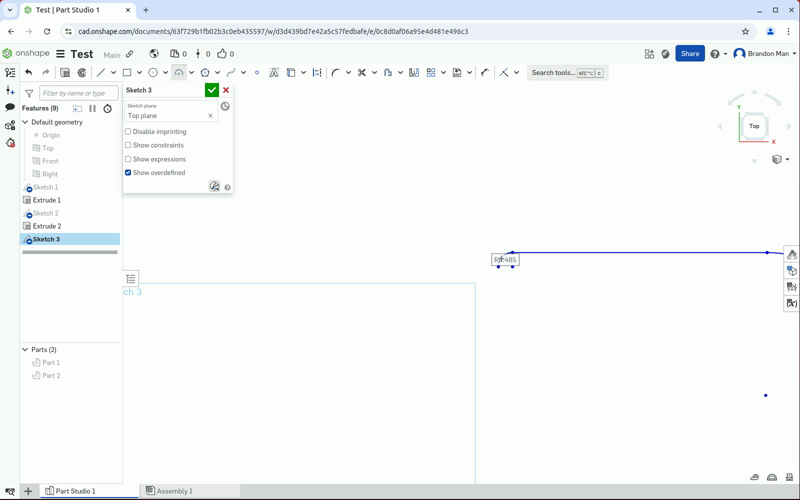
scroll(-6)
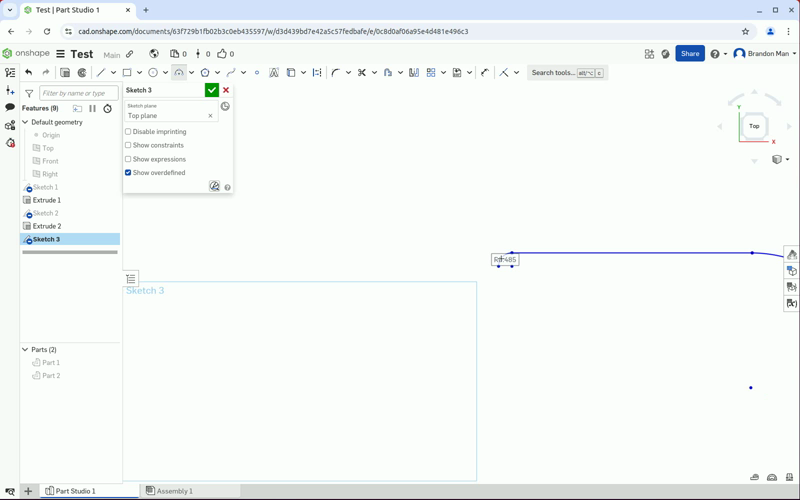
scroll(-6)
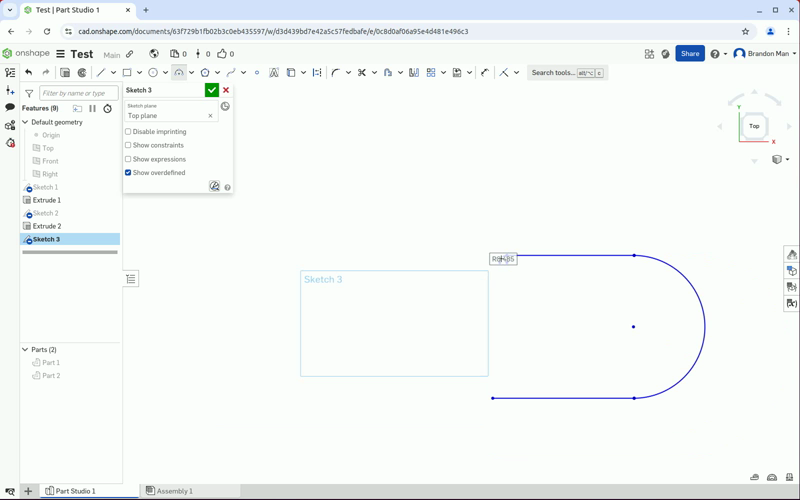
scroll(-6)
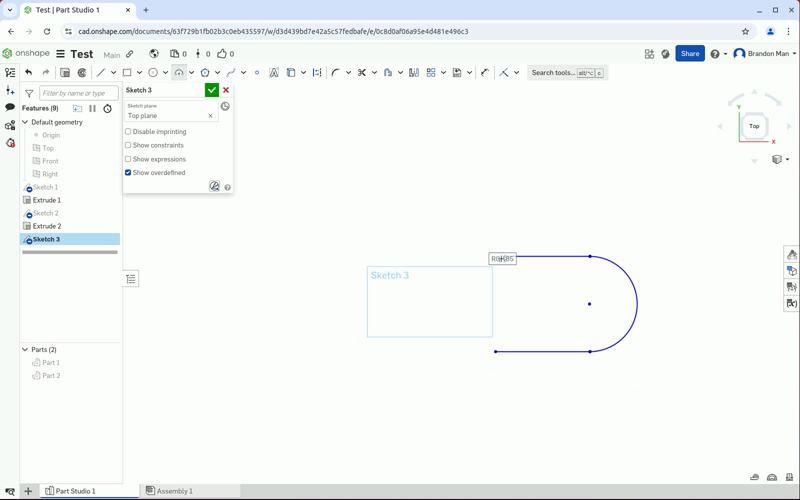
scroll(-6)
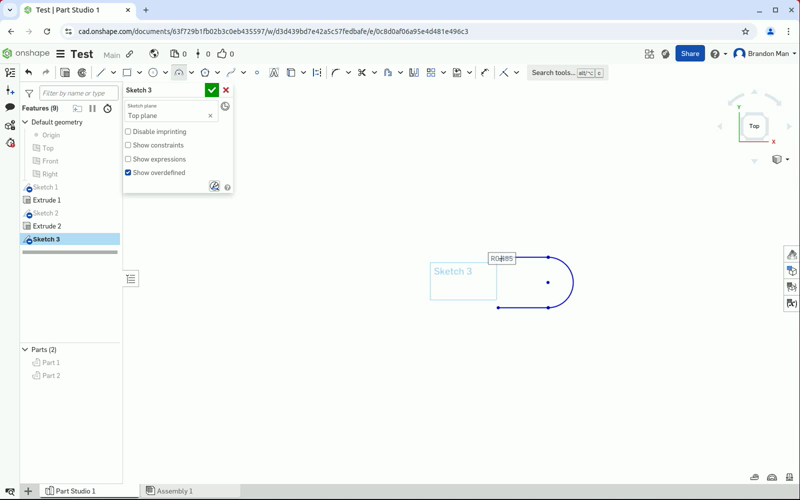
key_up(shift)
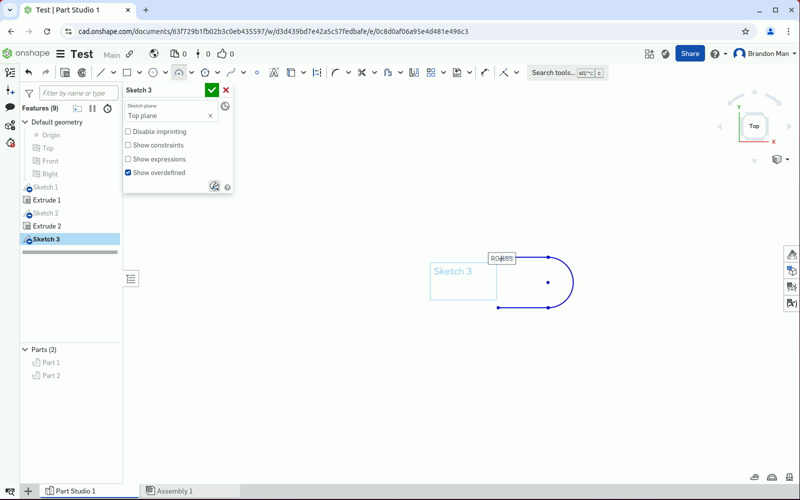
key(esc)
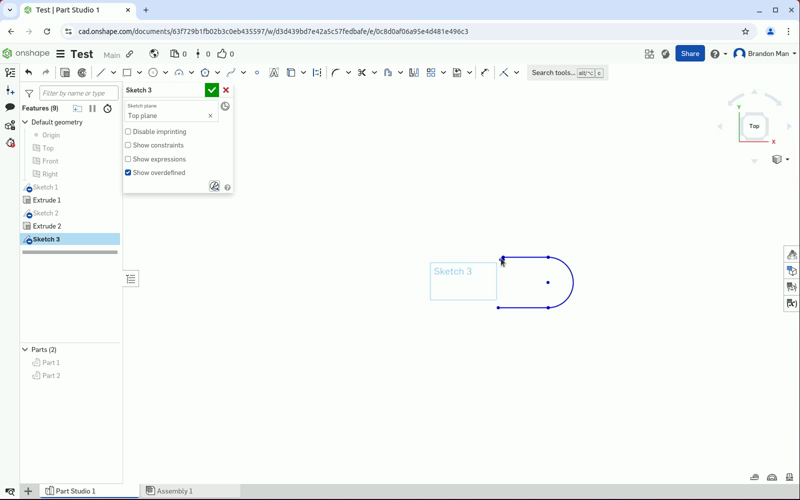
key(l)
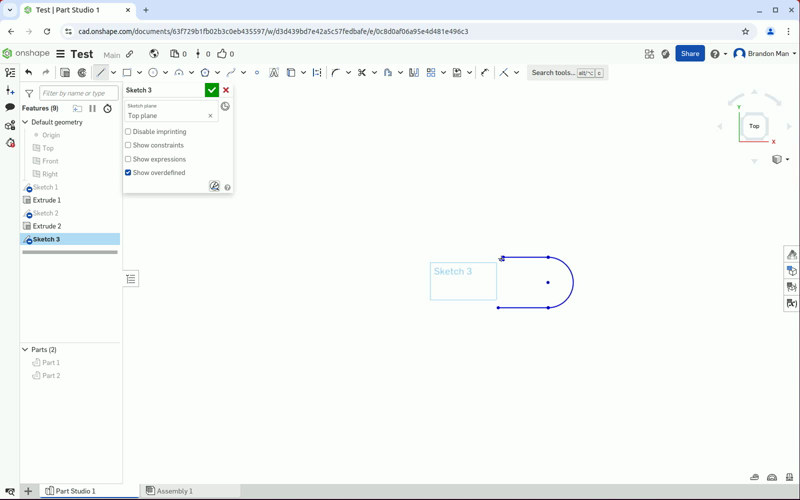
mouse_move(500, 259)
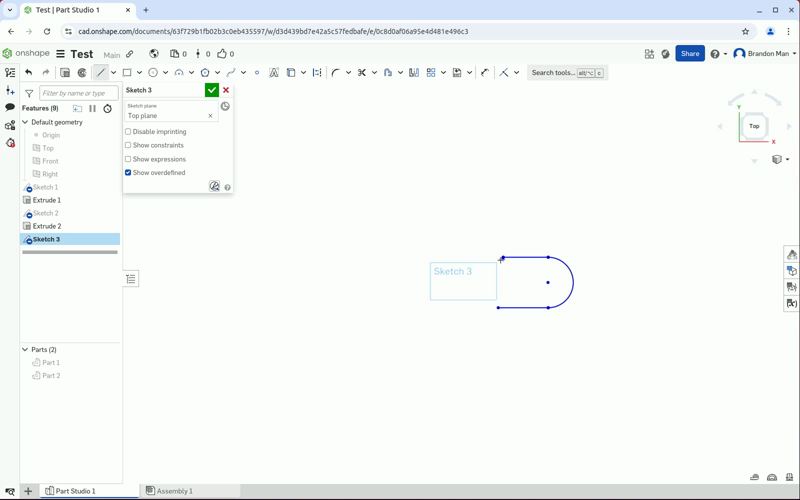
scroll(6)
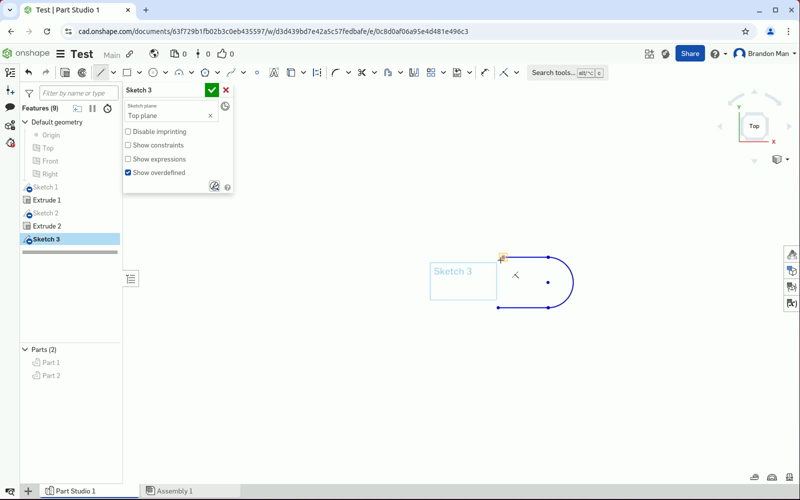
scroll(6)
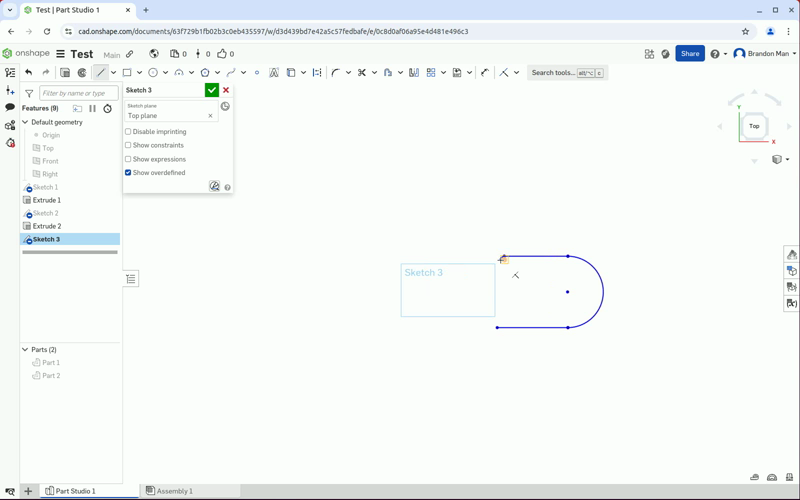
scroll(6)
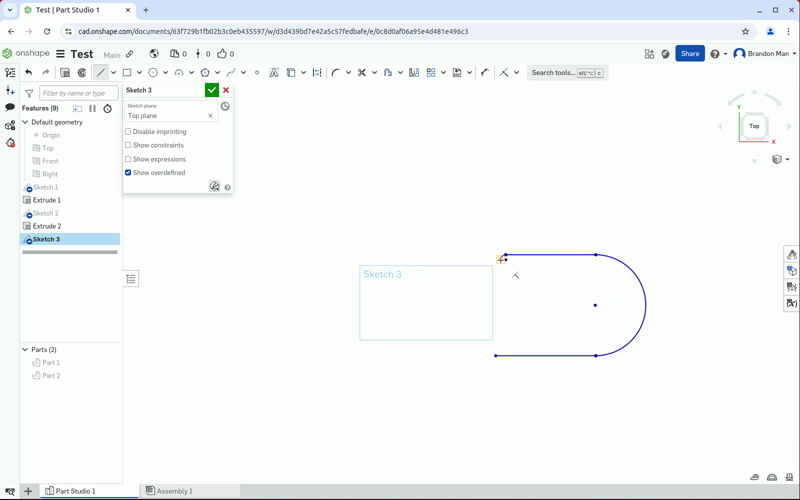
scroll(6)
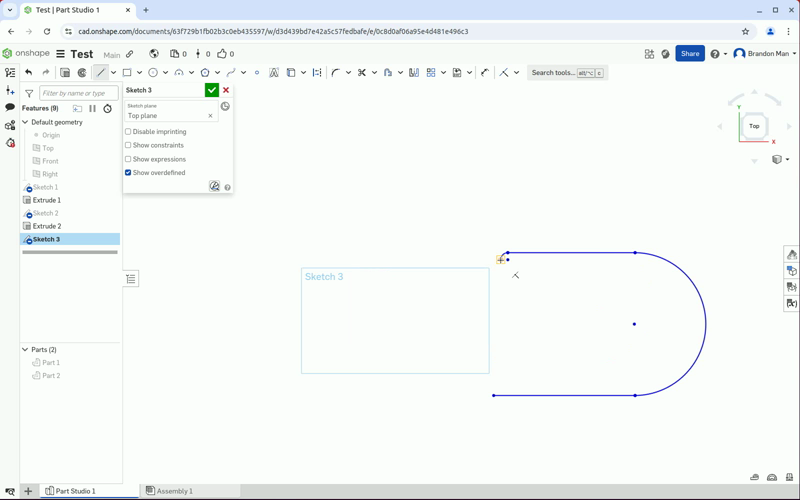
scroll(6)
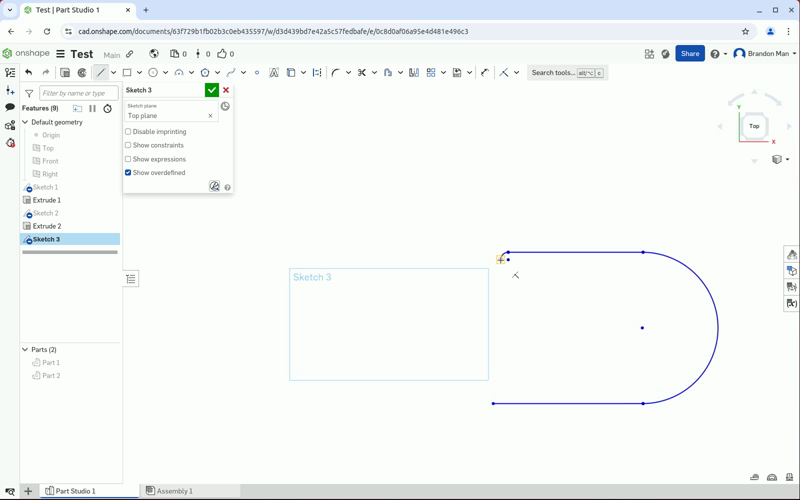
scroll(6)
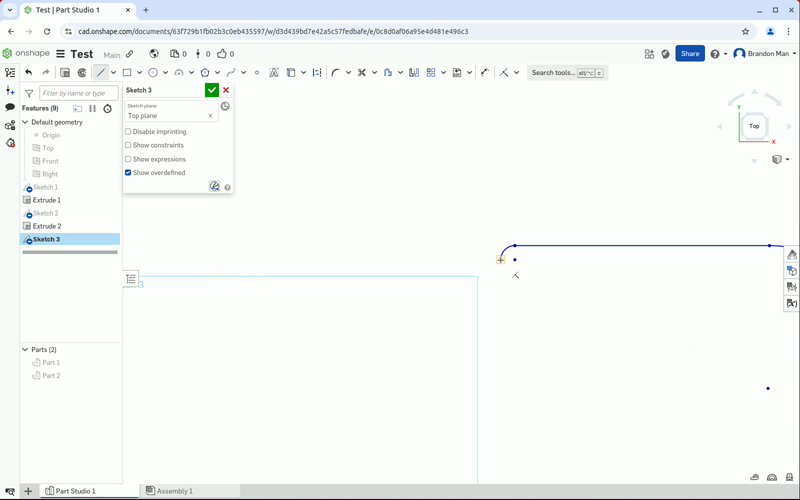
scroll(6)
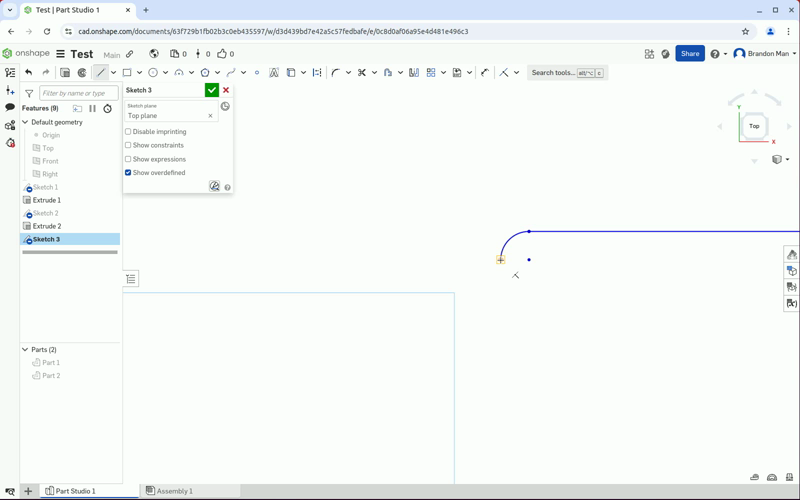
click(500, 259)
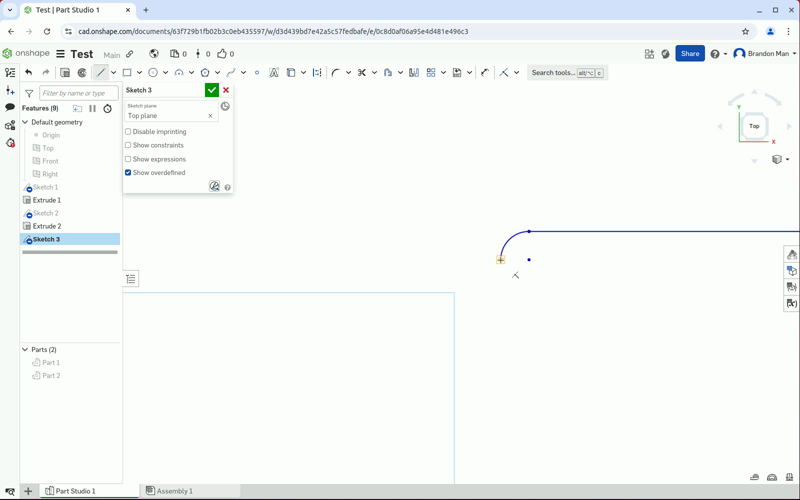
scroll(-6)
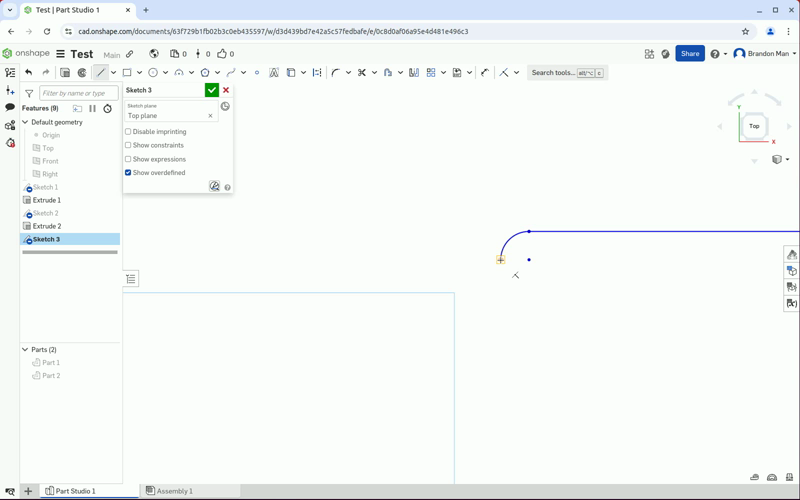
scroll(-6)
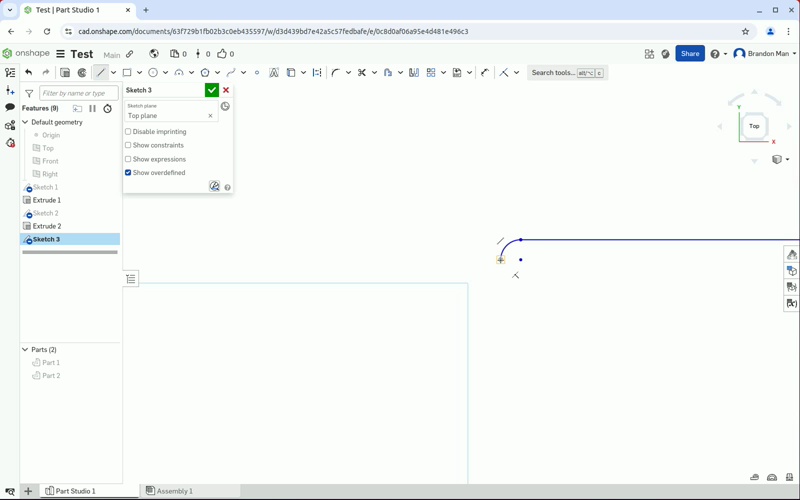
scroll(-6)
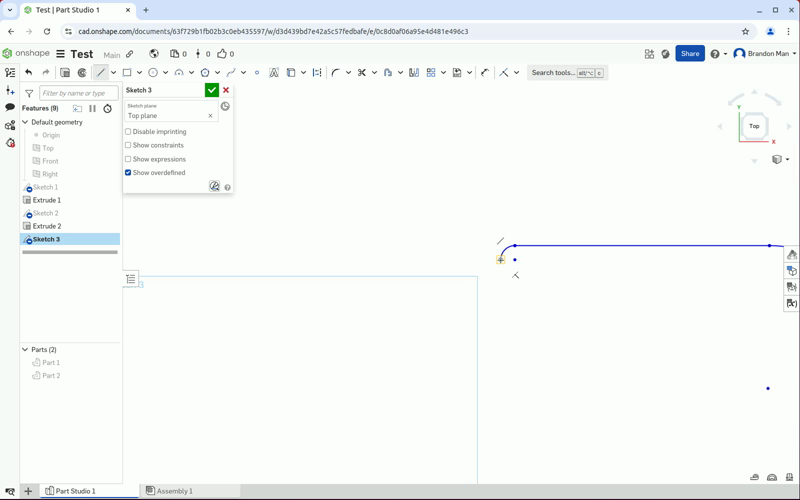
scroll(-6)
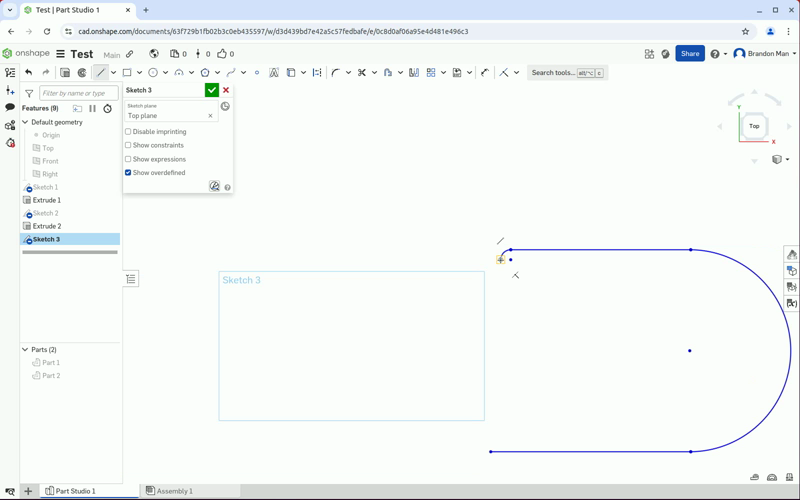
scroll(-6)
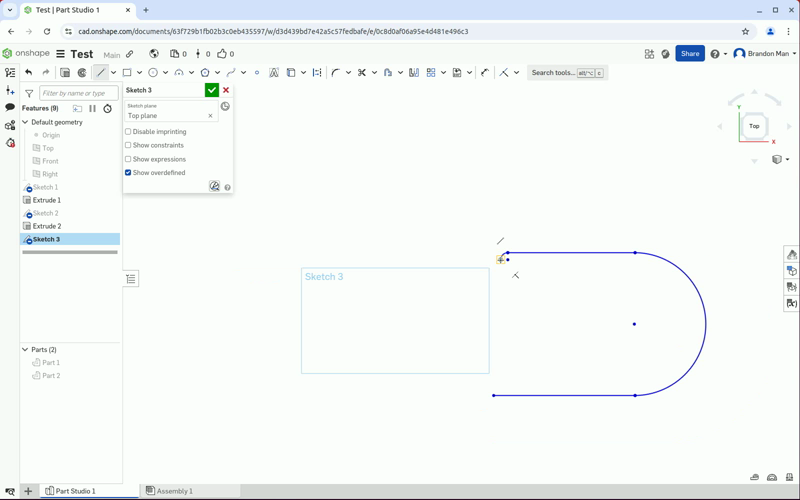
scroll(-6)
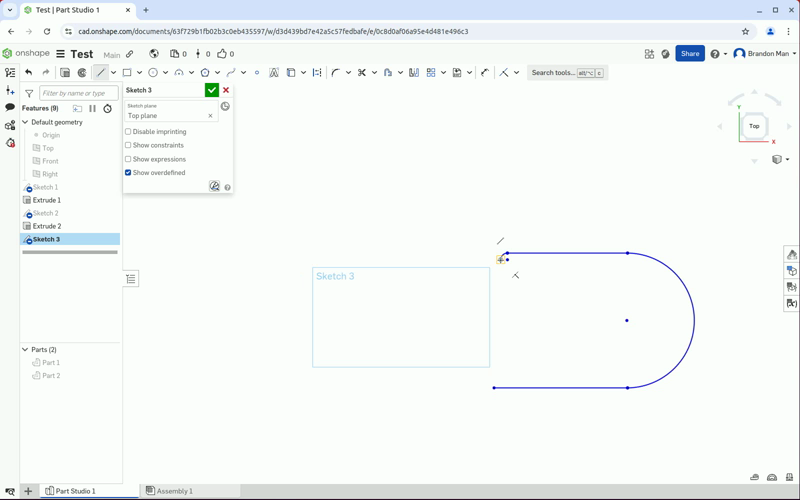
scroll(-6)
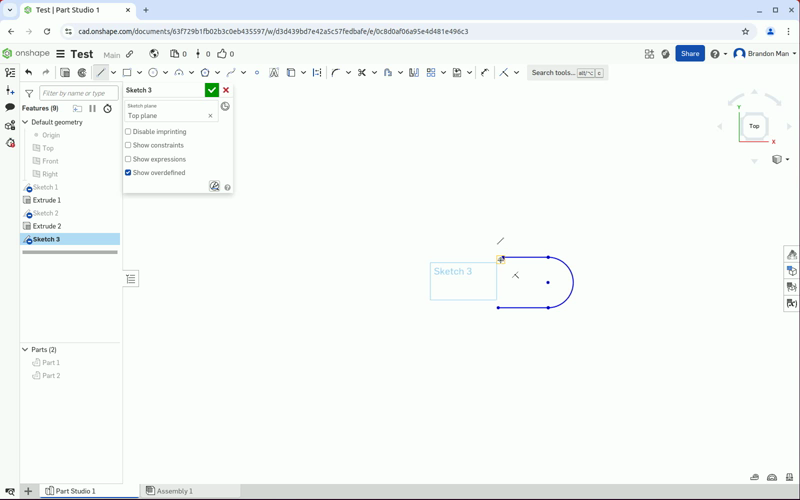
key_down(shift)
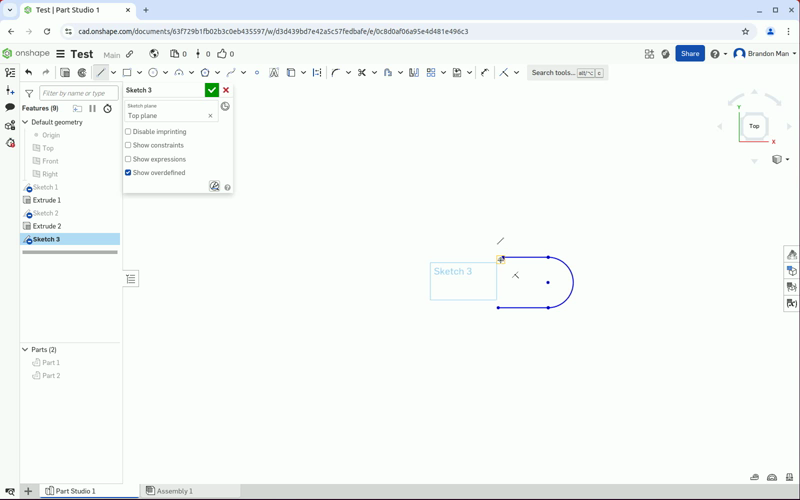
mouse_move(530, 259)
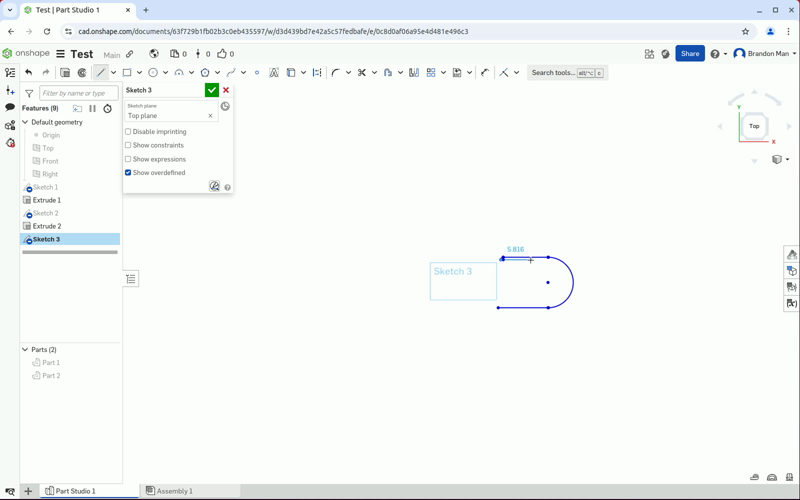
mouse_move(500, 279)
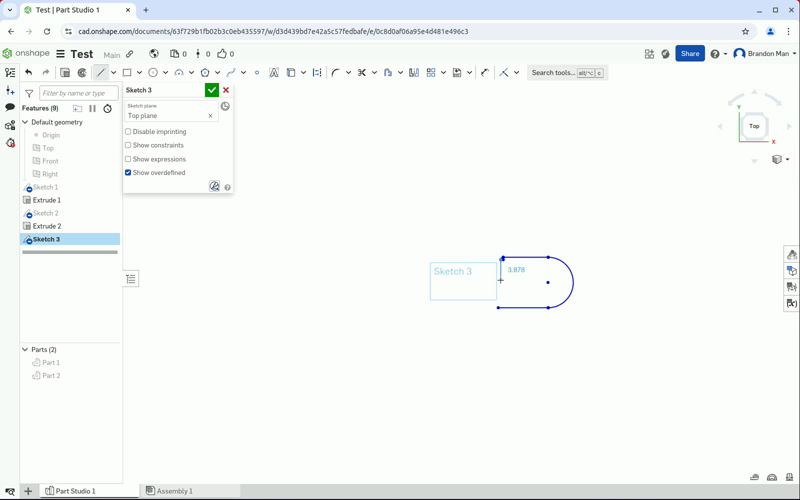
click(500, 279)
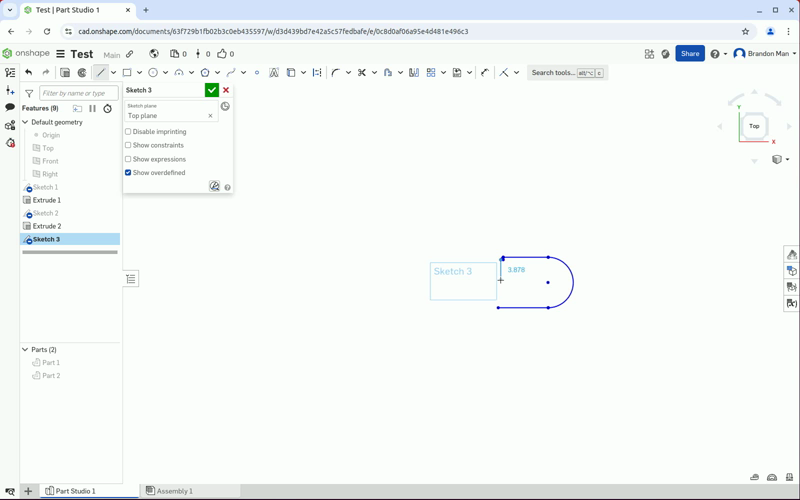
key_up(shift)
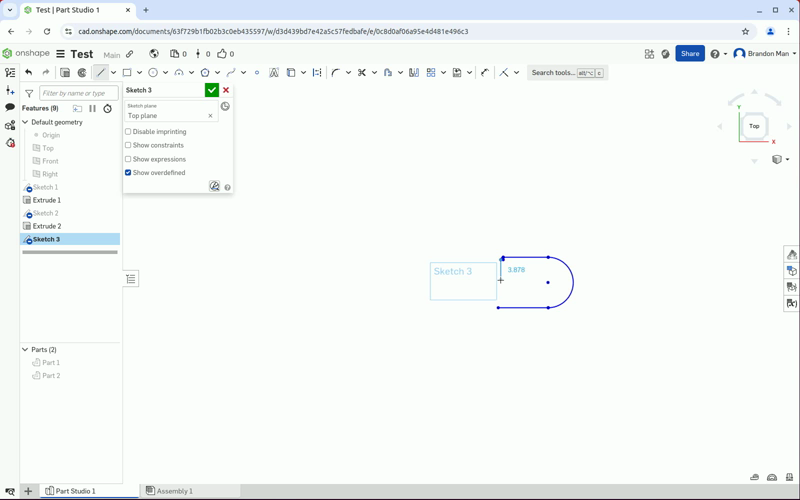
key_down(shift)
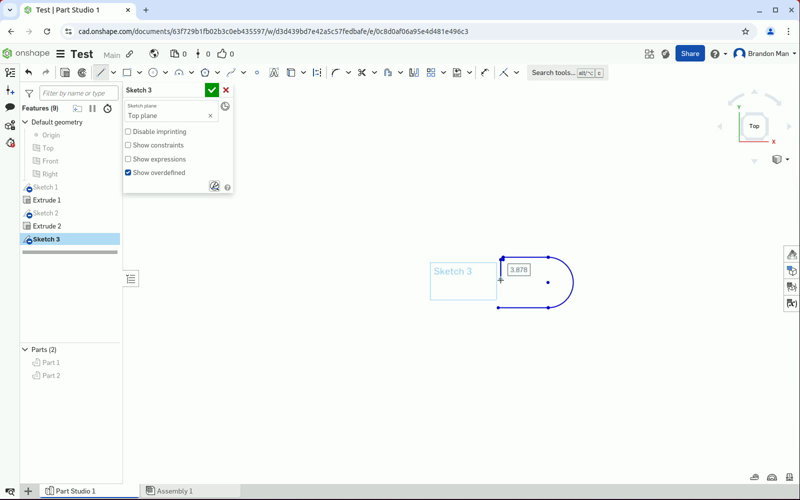
mouse_move(530, 279)
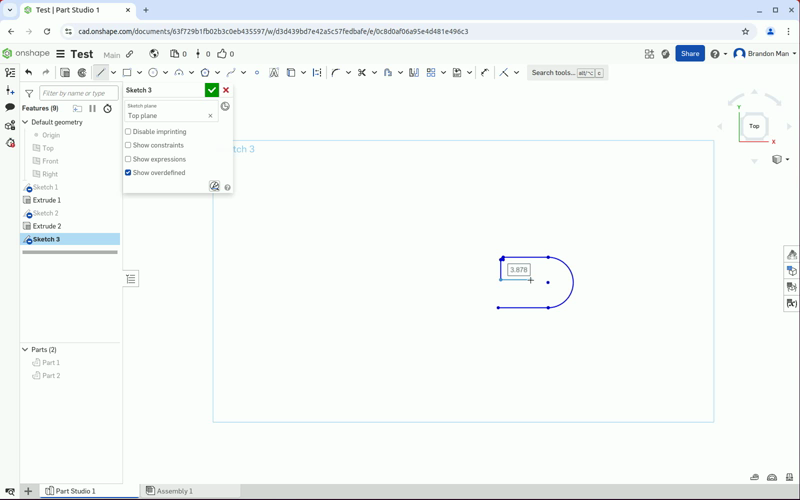
mouse_move(548, 279)
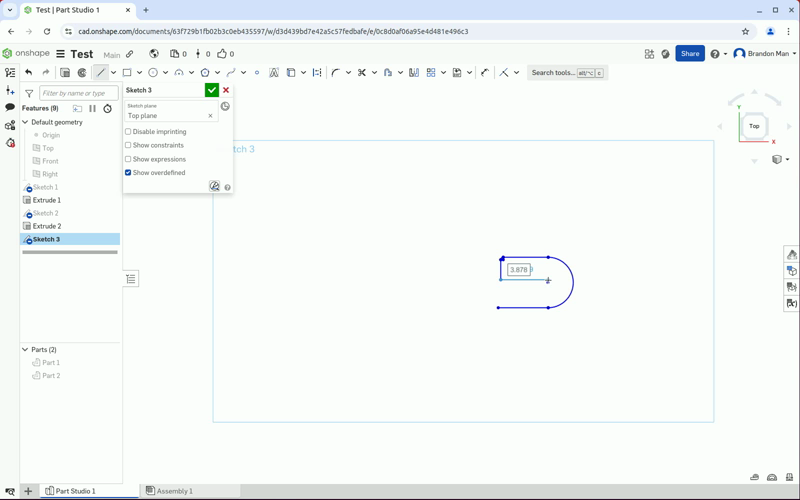
scroll(6)
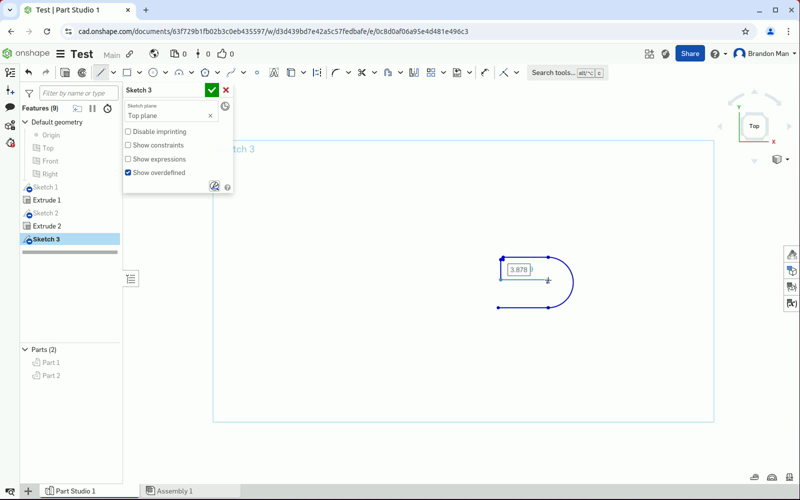
scroll(6)
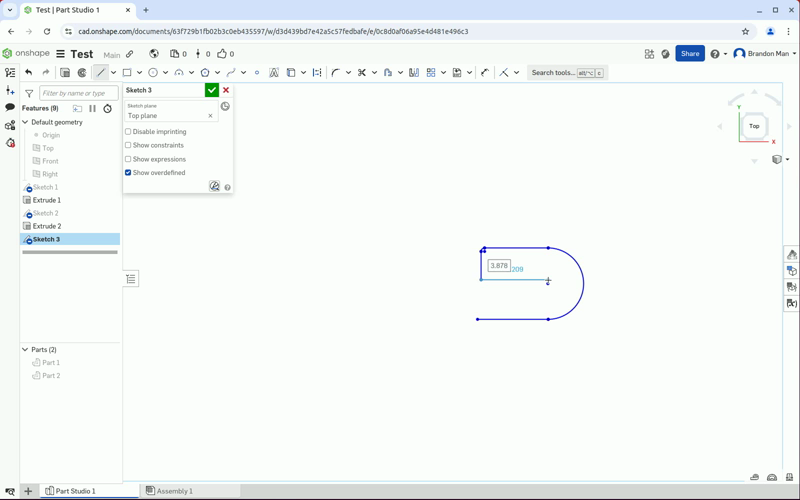
scroll(6)
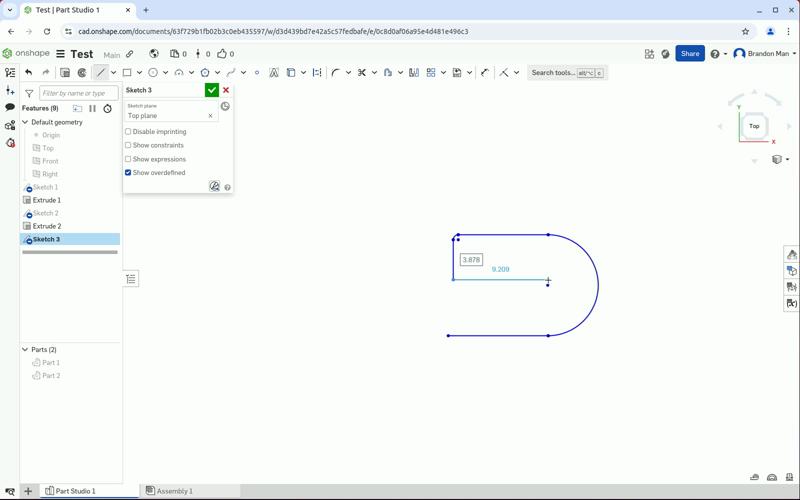
scroll(6)
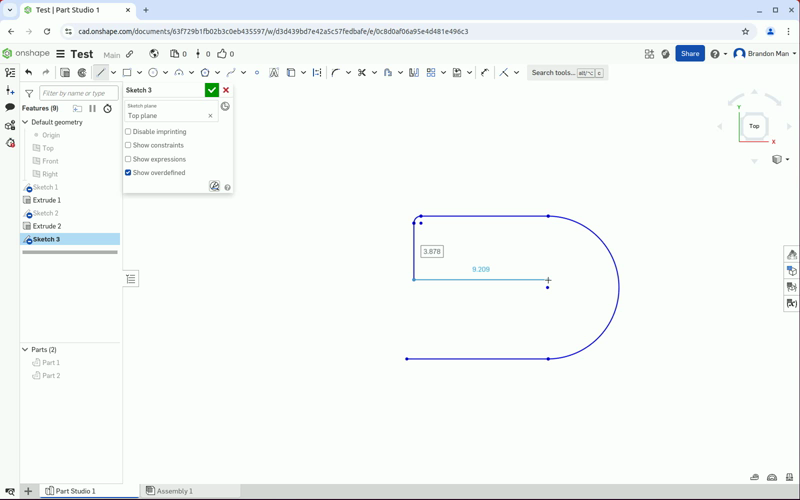
scroll(6)
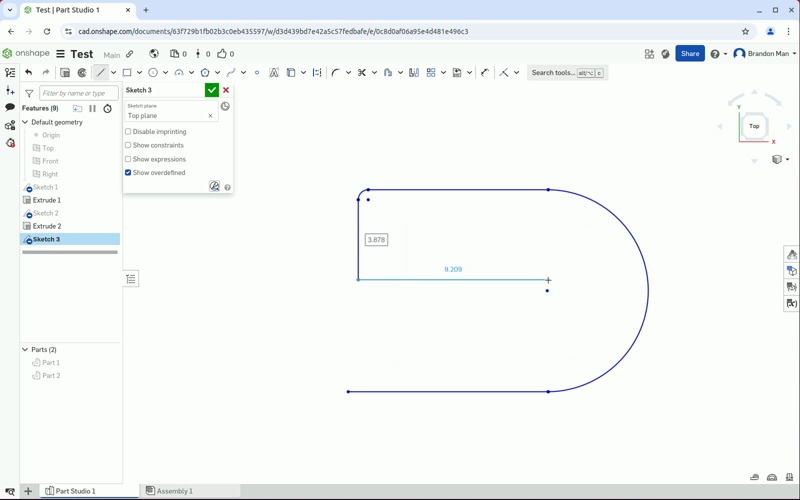
scroll(6)
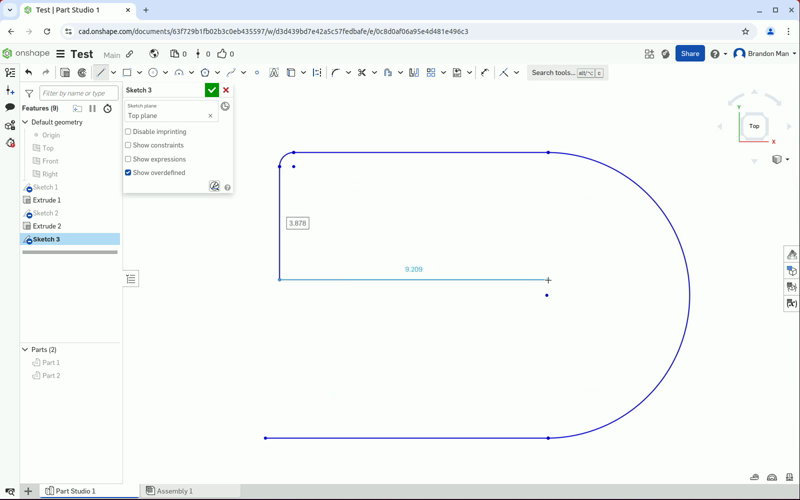
scroll(6)
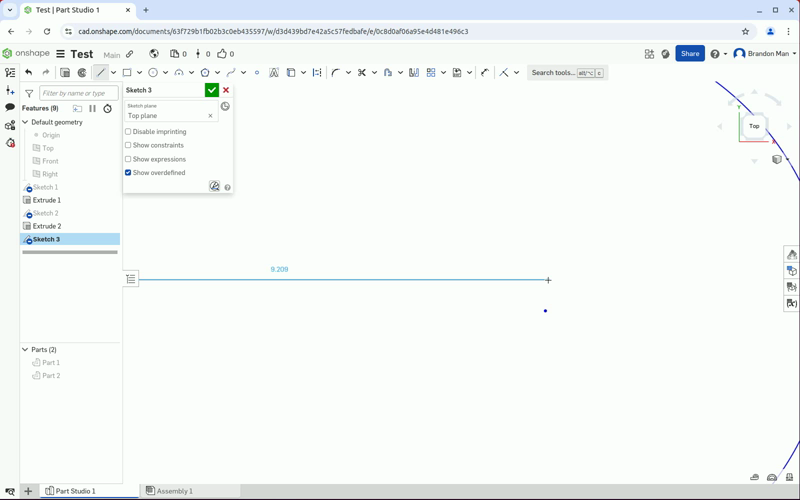
click(548, 279)
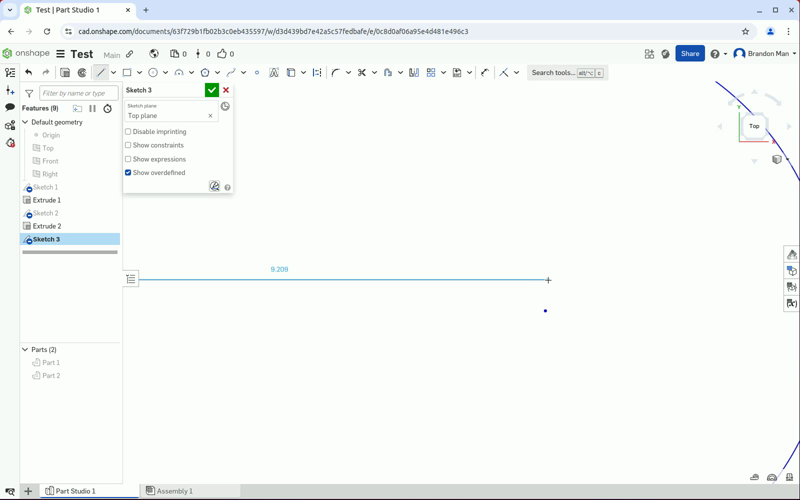
scroll(-6)
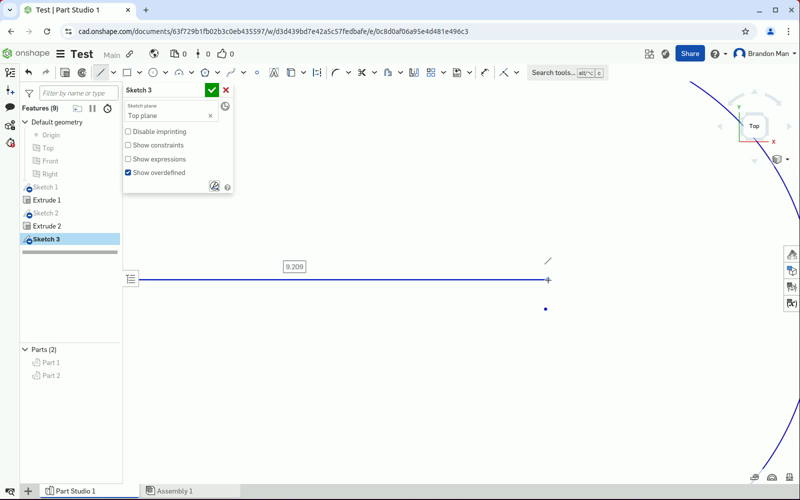
scroll(-6)
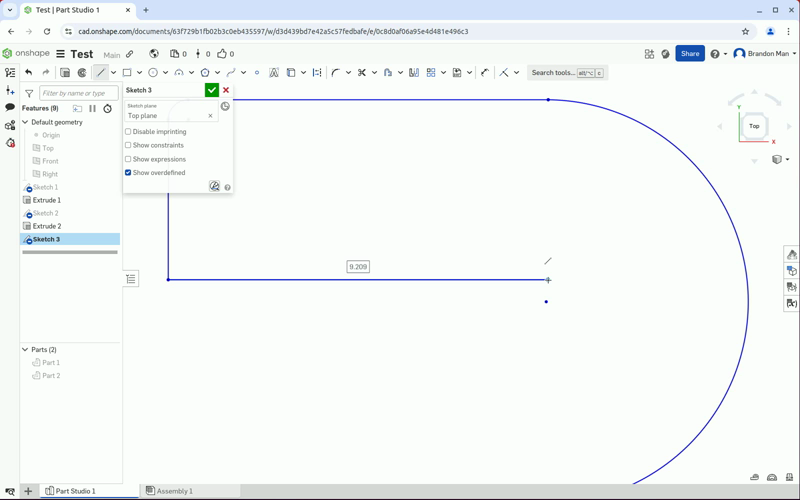
scroll(-6)
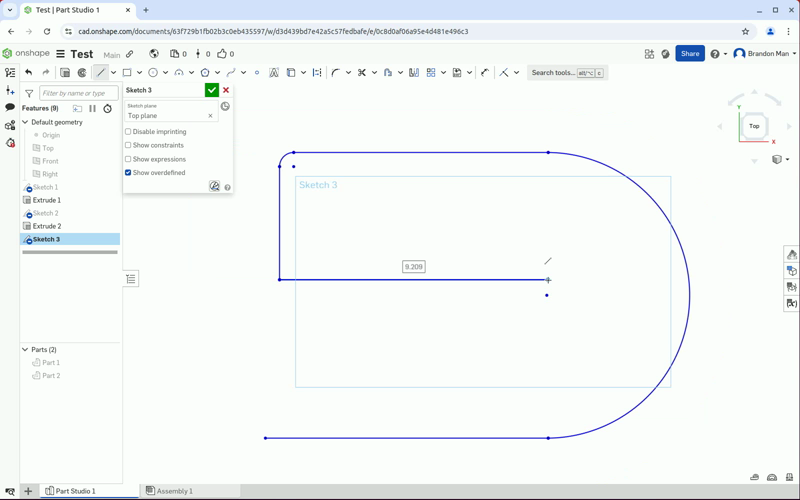
scroll(-6)
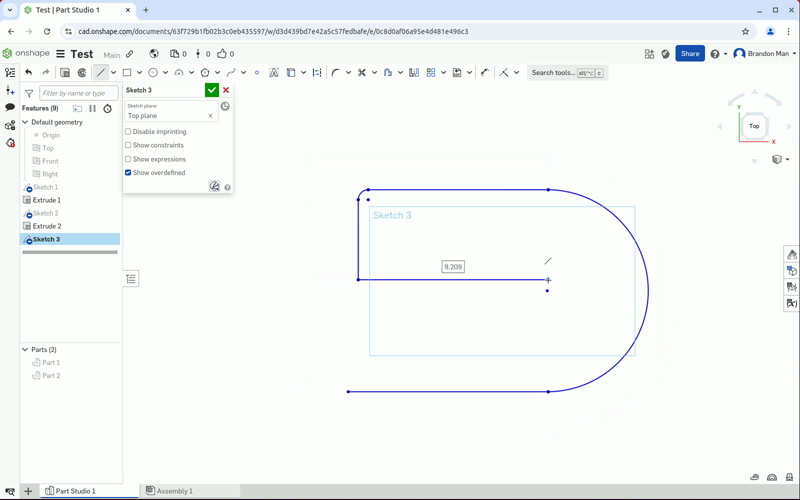
scroll(-6)
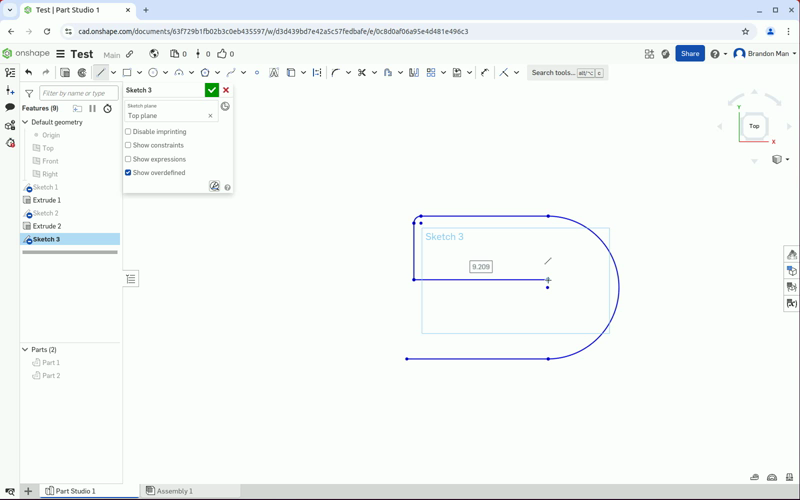
scroll(-6)
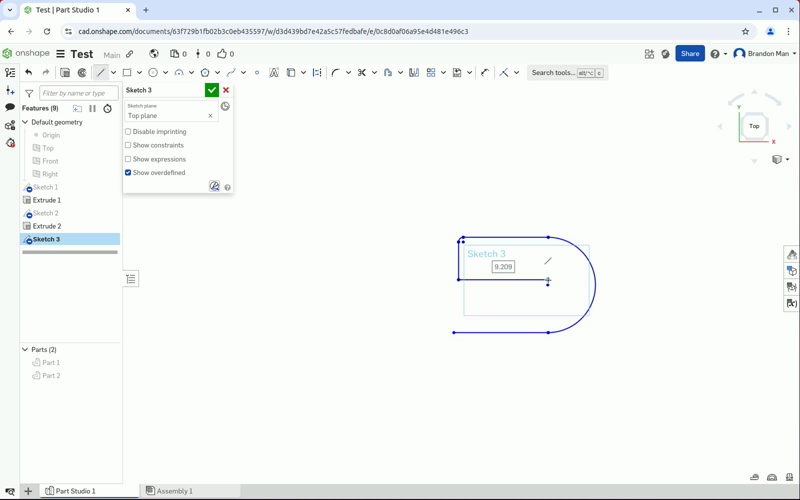
scroll(-6)
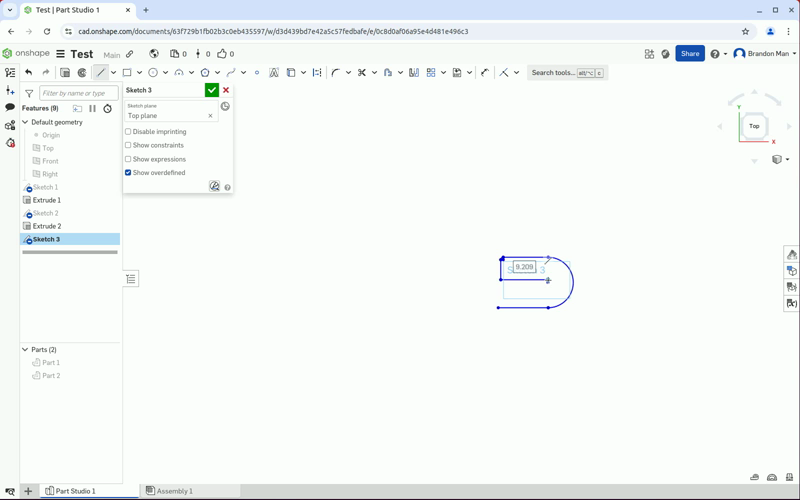
key_up(shift)
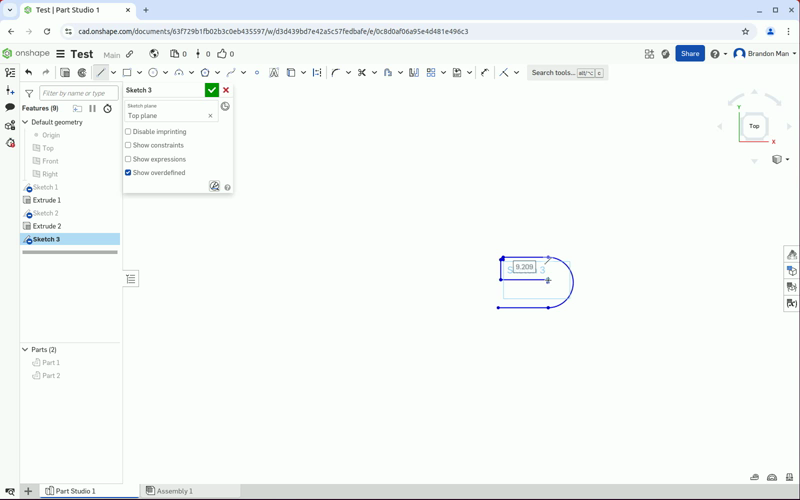
key(esc)
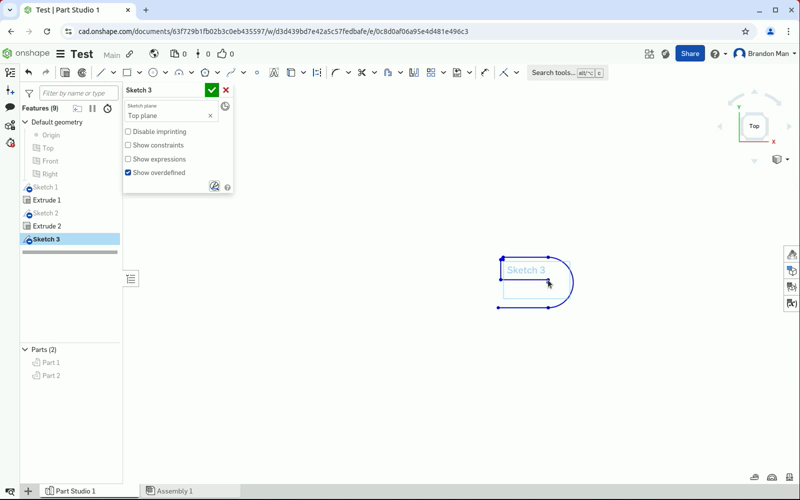
key(a)
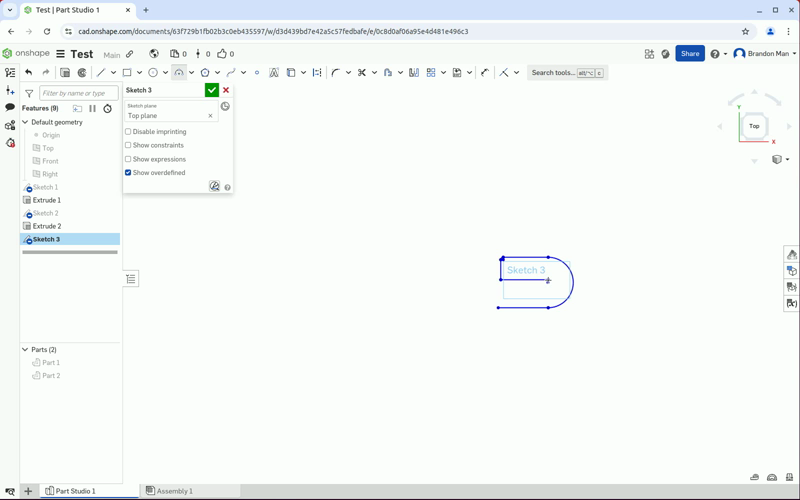
mouse_move(548, 279)
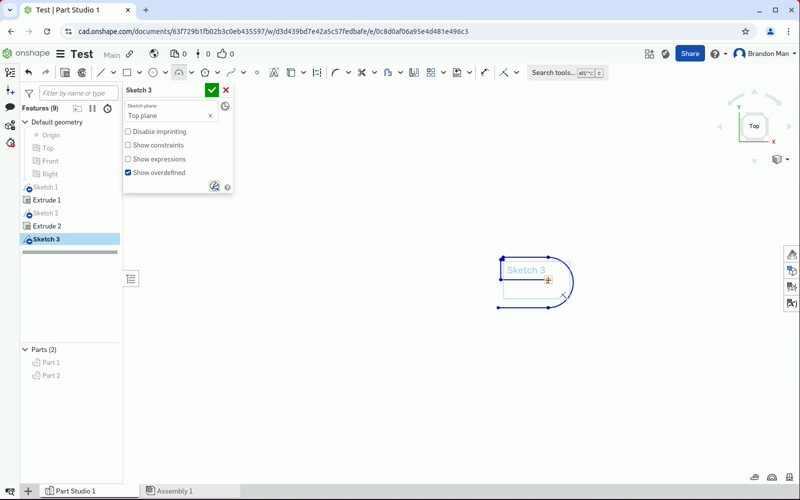
scroll(6)
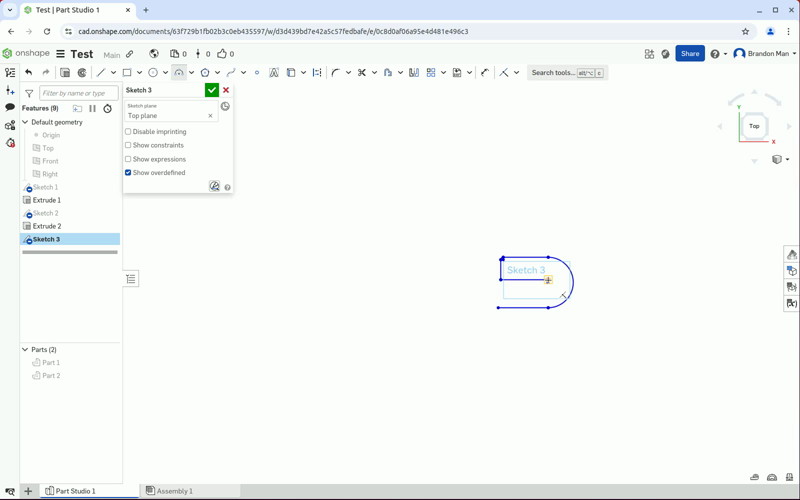
scroll(6)
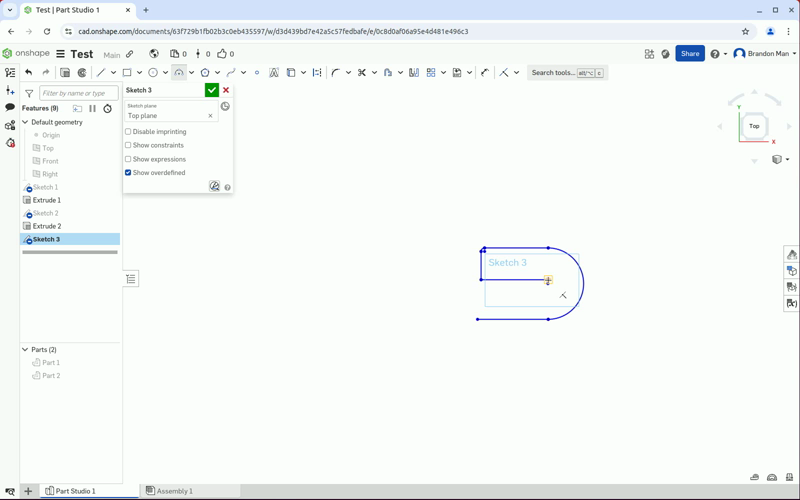
scroll(6)
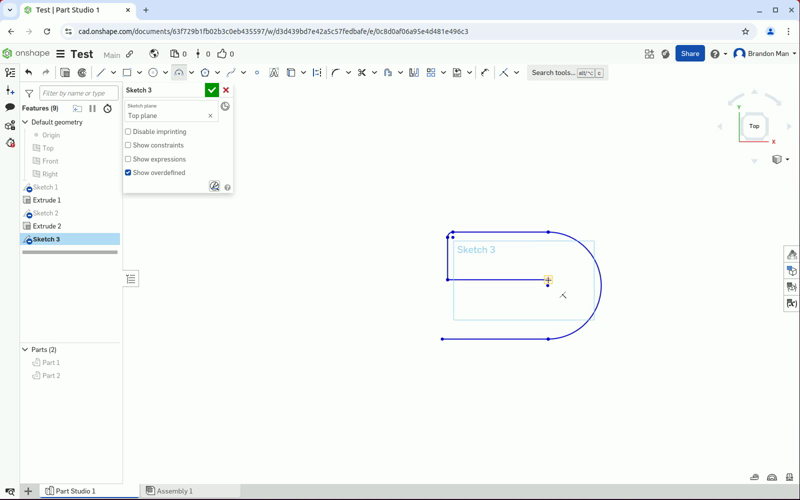
scroll(6)
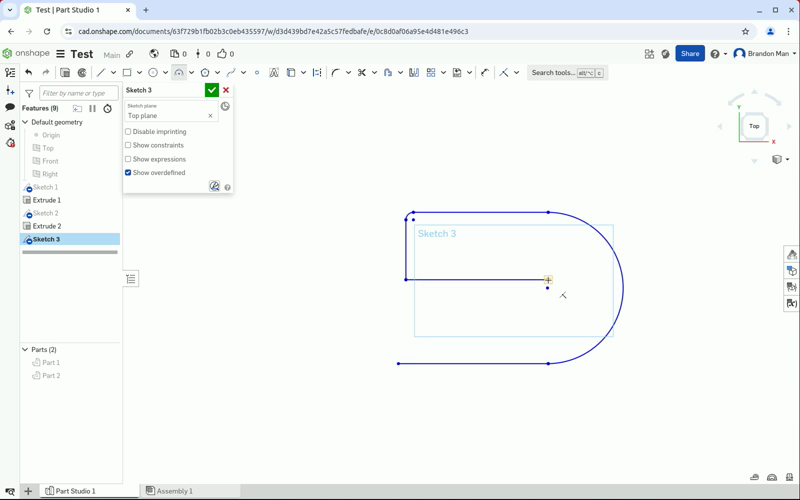
scroll(6)
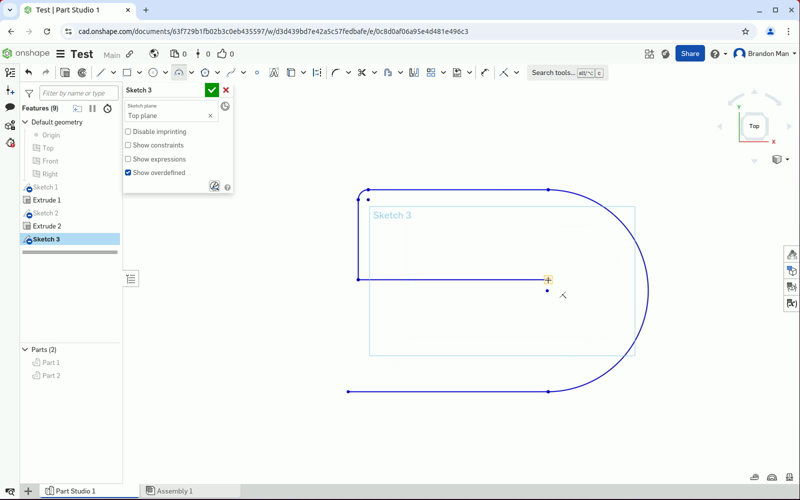
scroll(6)
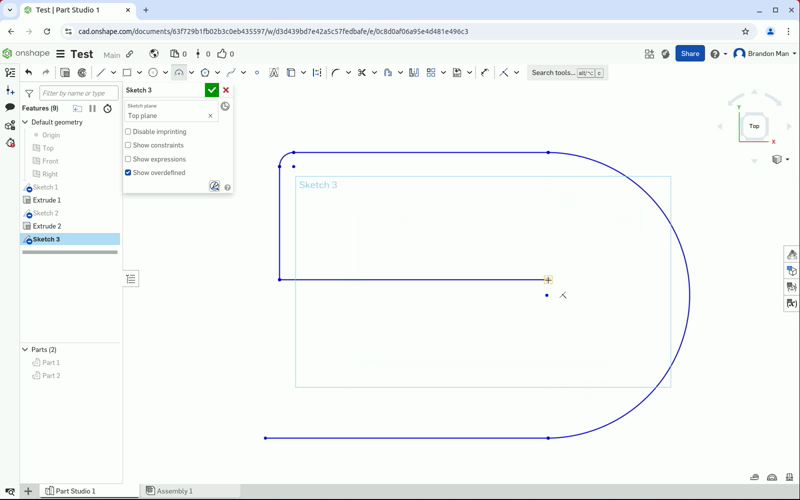
scroll(6)
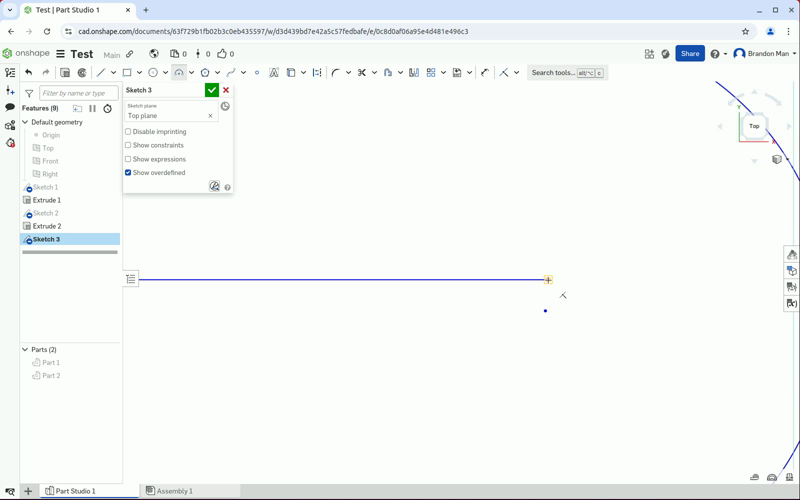
click(548, 279)
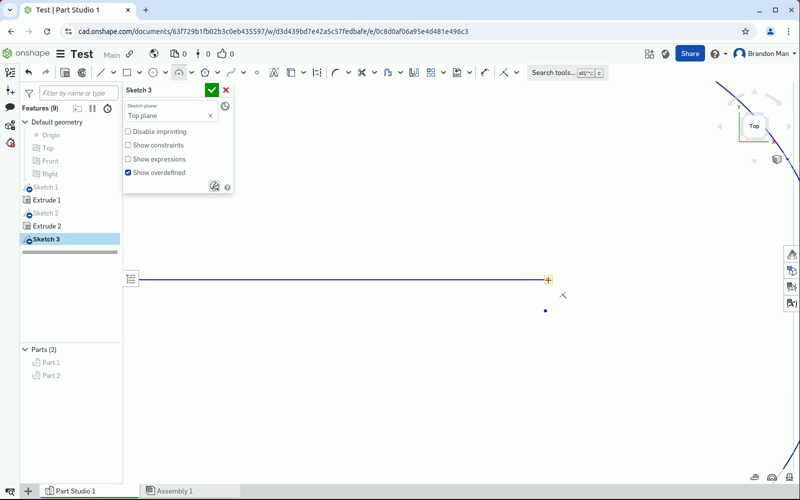
scroll(-6)
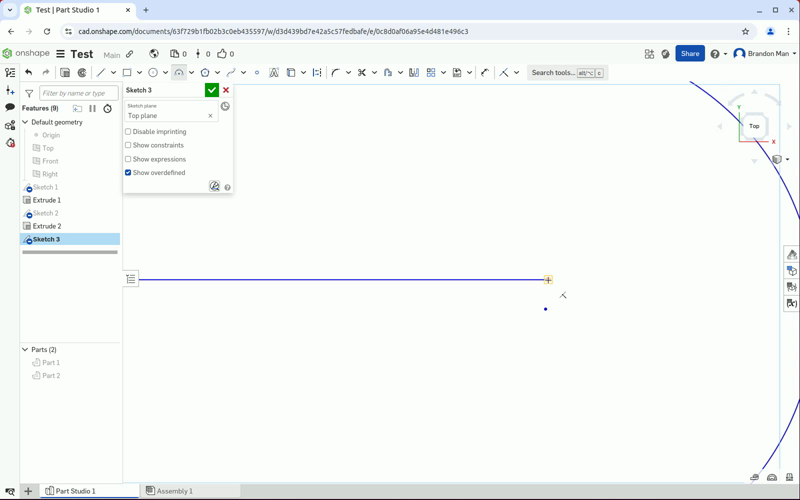
scroll(-6)
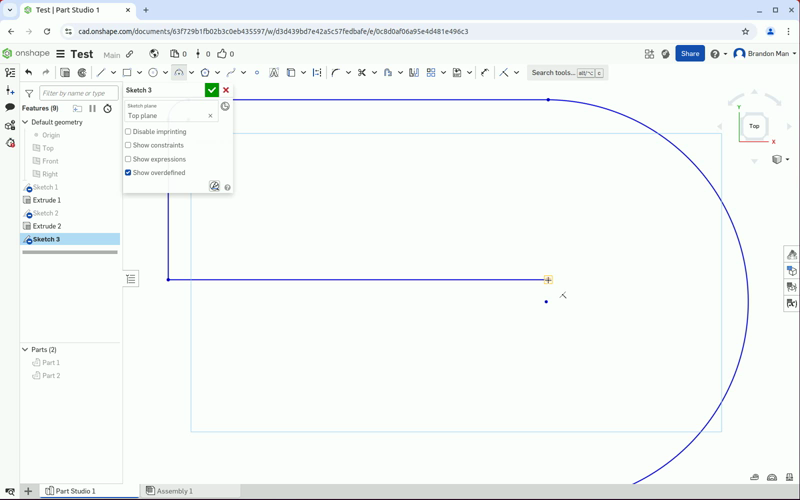
scroll(-6)
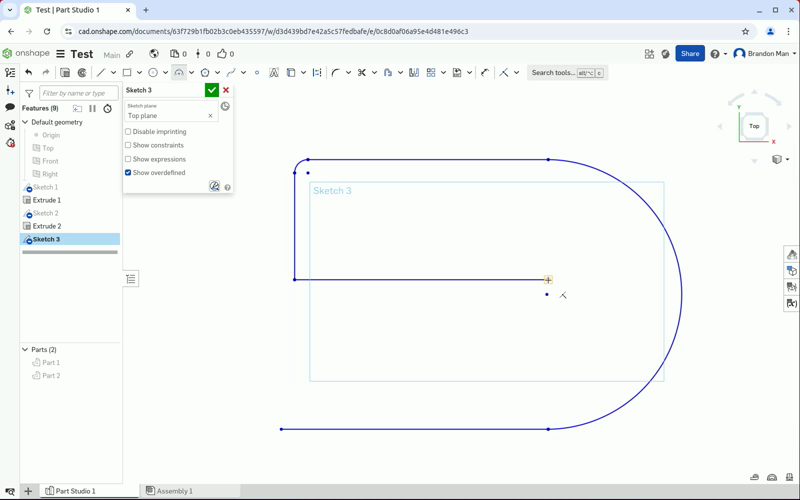
scroll(-6)
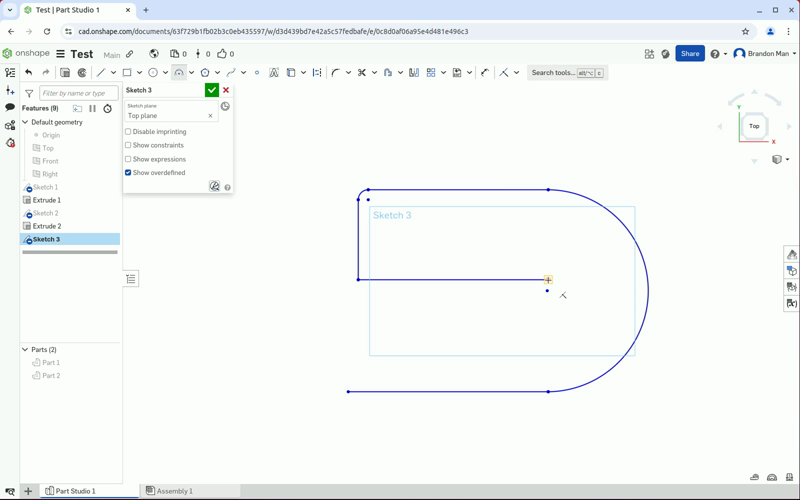
scroll(-6)
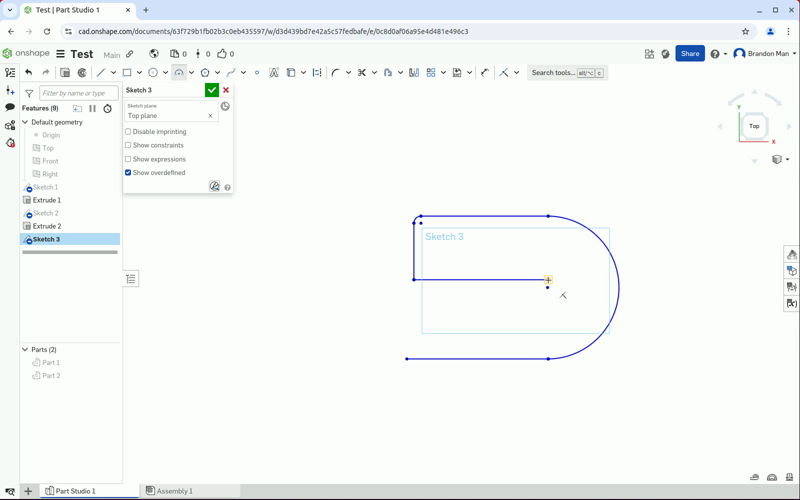
scroll(-6)
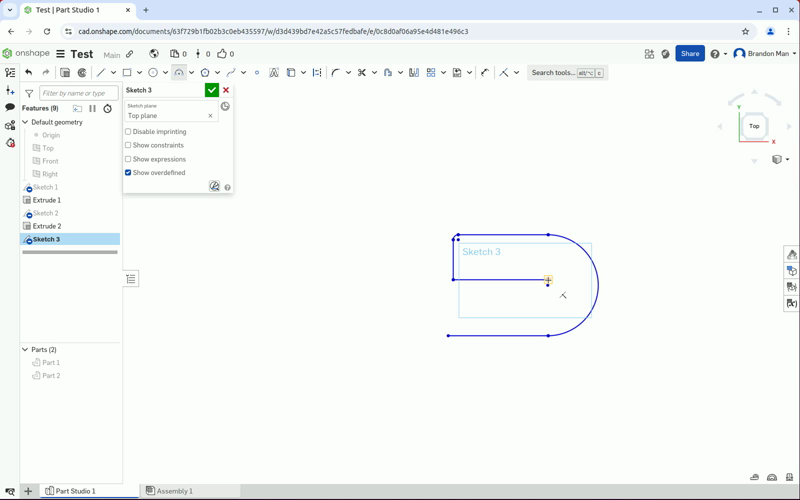
scroll(-6)
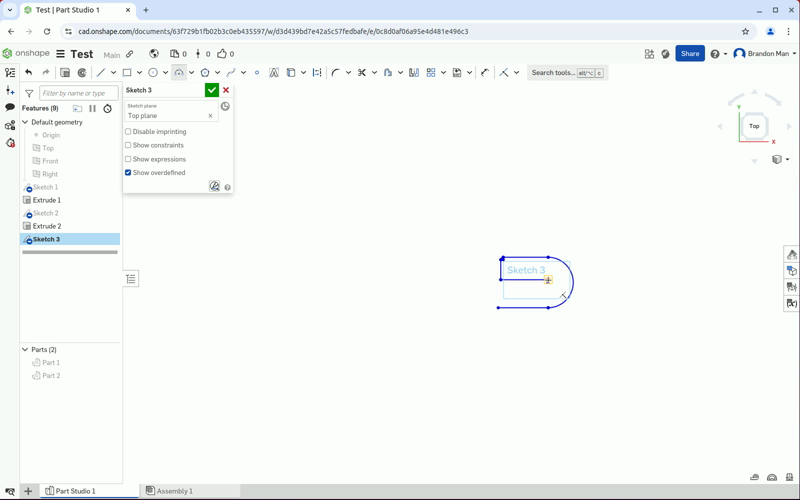
key_down(shift)
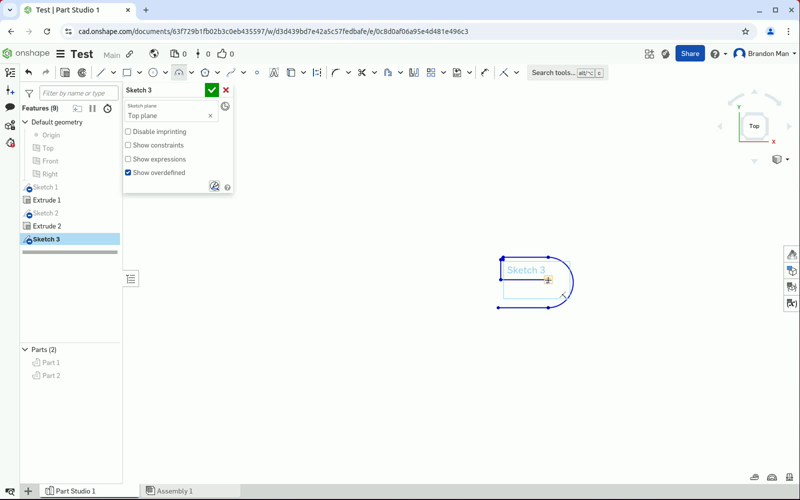
mouse_move(548, 285)
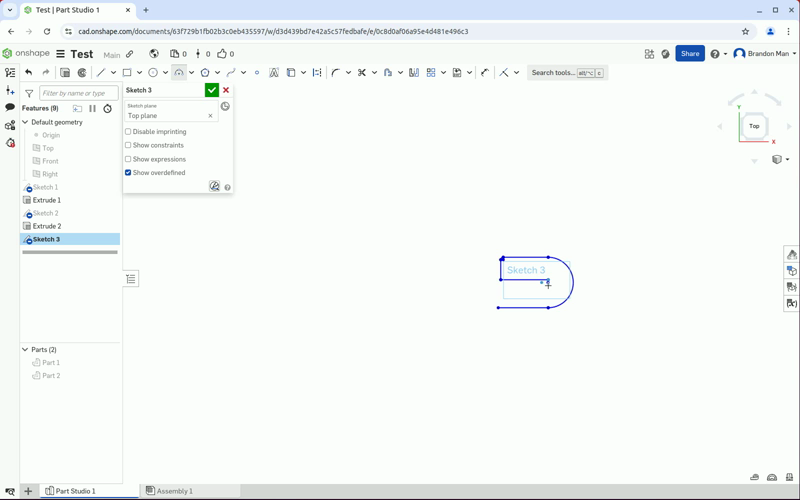
scroll(6)
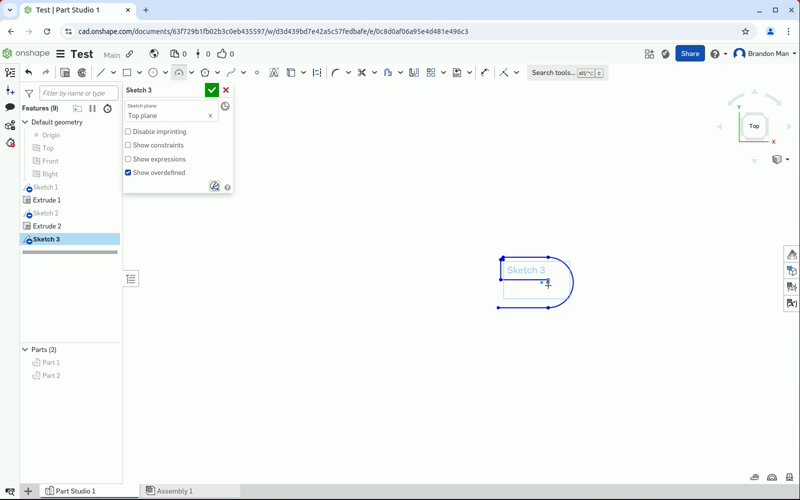
scroll(6)
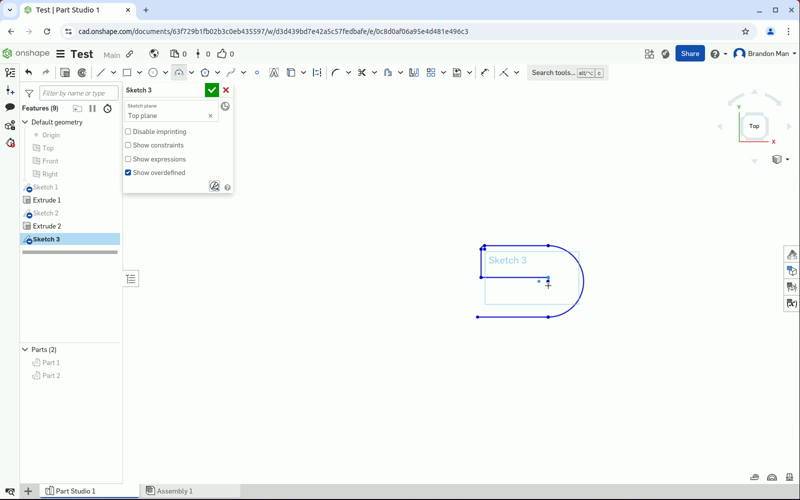
scroll(6)
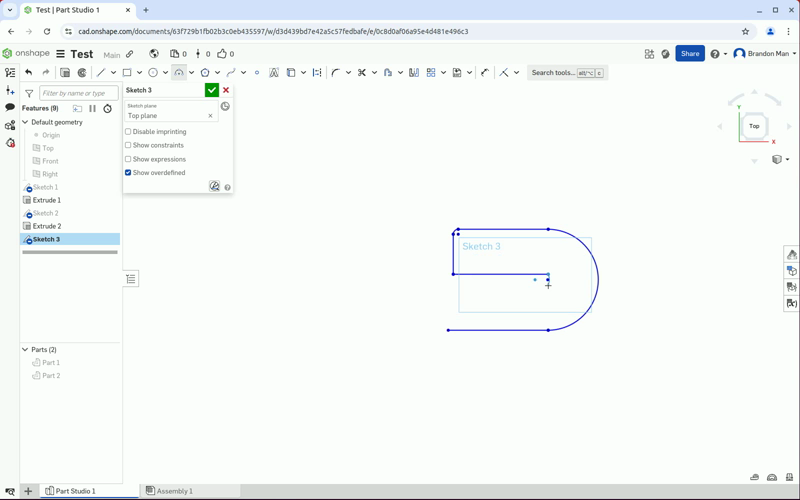
scroll(6)
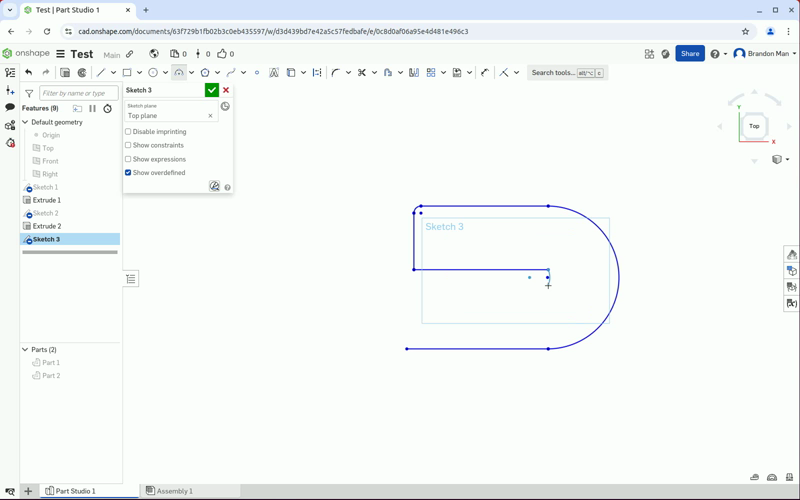
scroll(6)
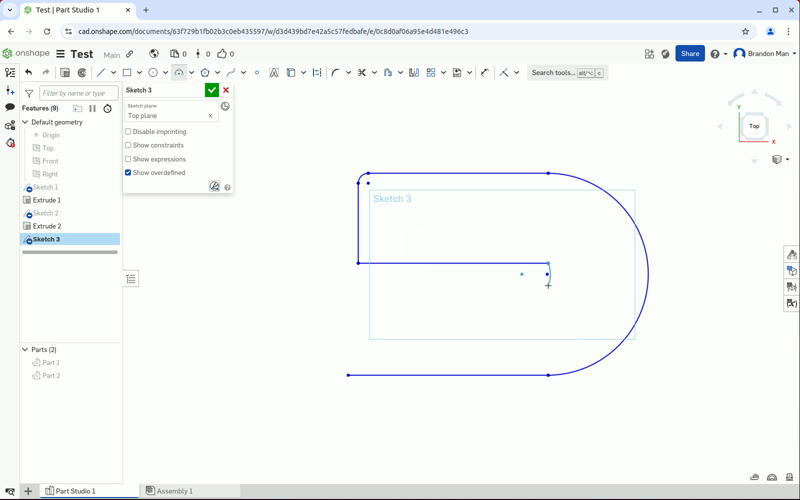
scroll(6)
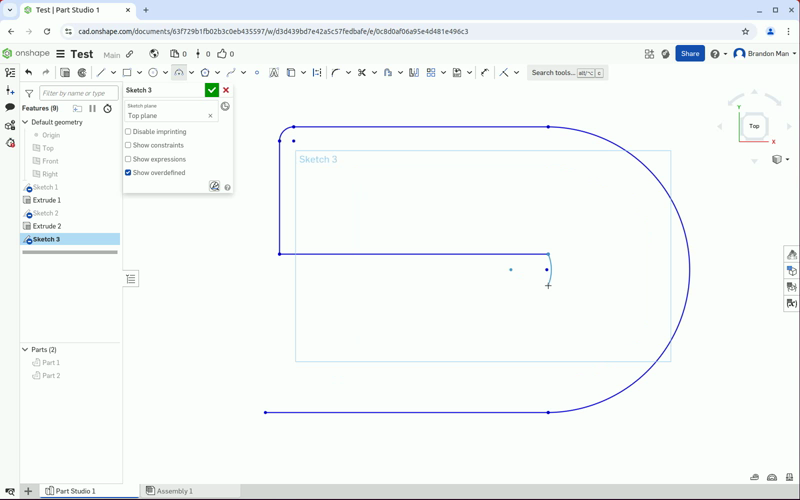
scroll(6)
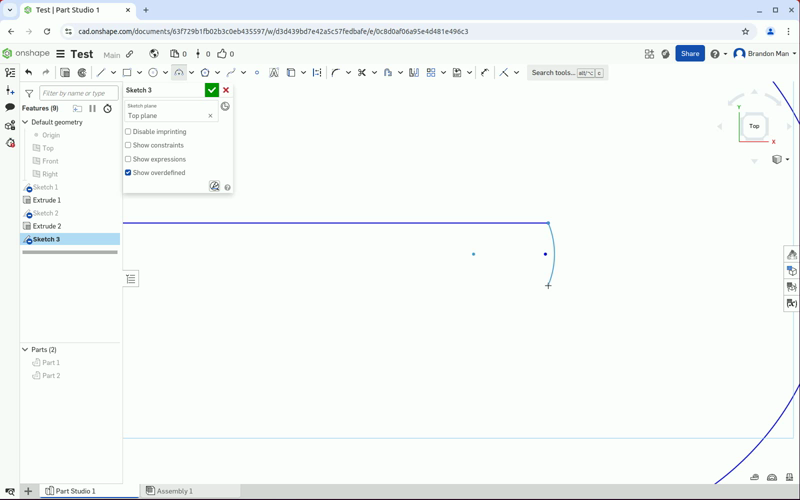
click(548, 285)
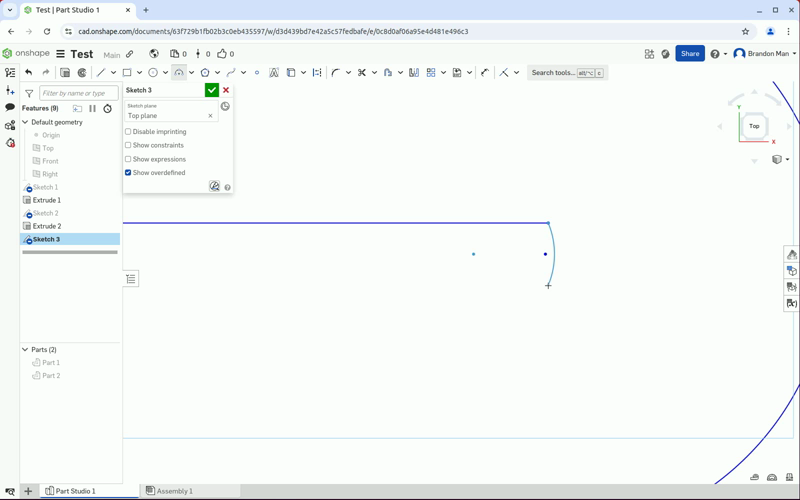
scroll(-6)
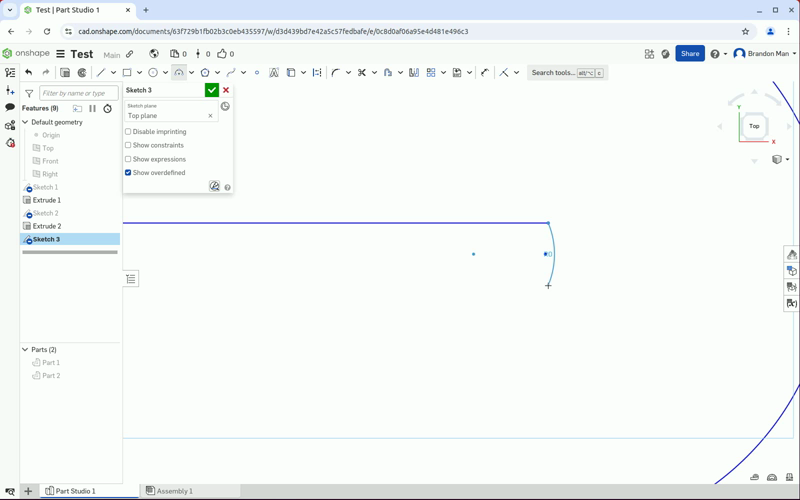
scroll(-6)
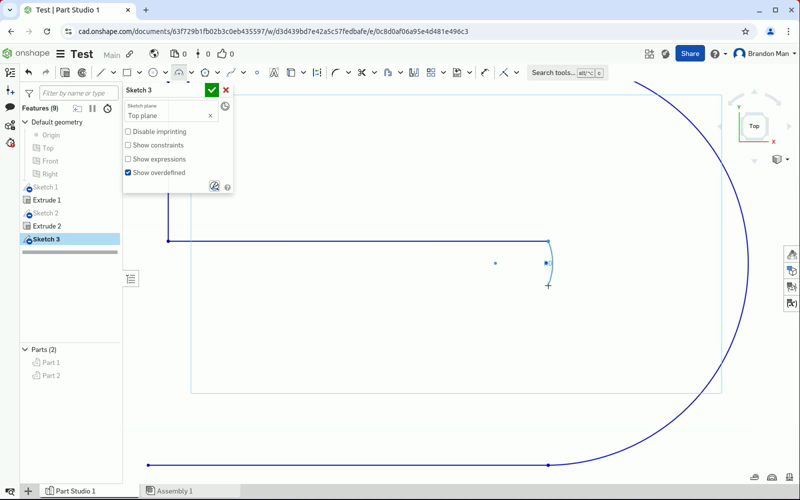
scroll(-6)
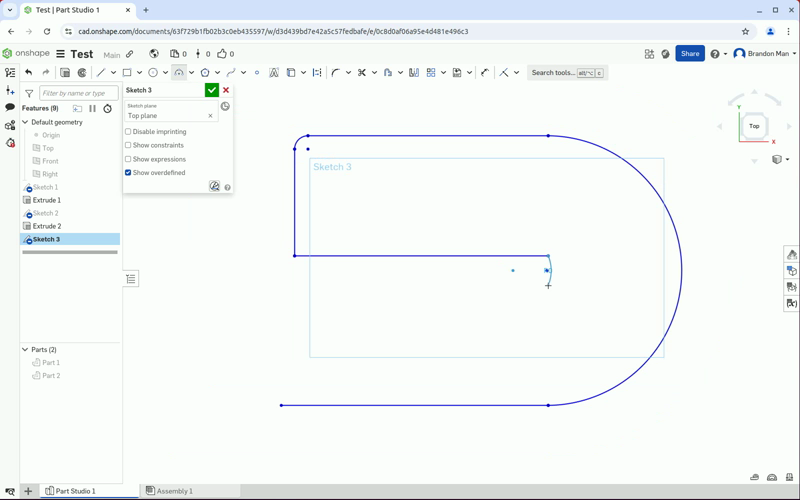
scroll(-6)
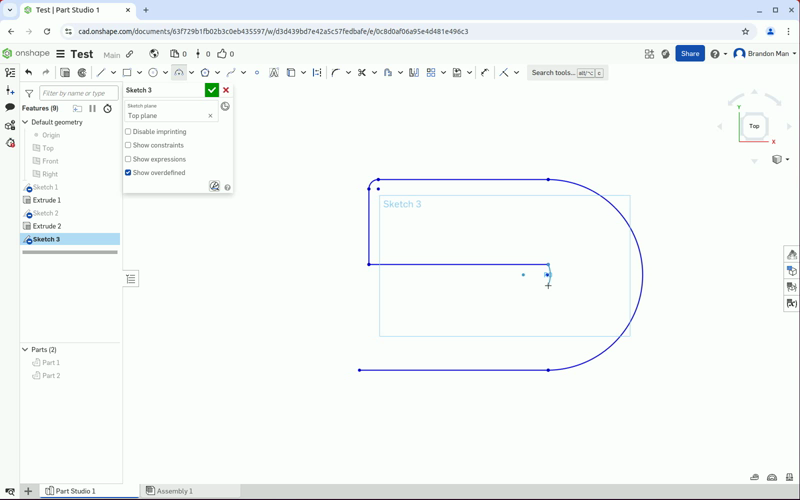
scroll(-6)
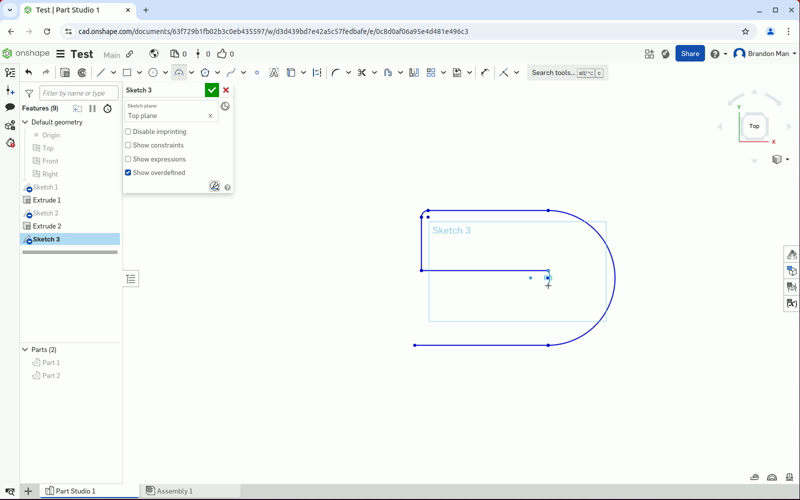
scroll(-6)
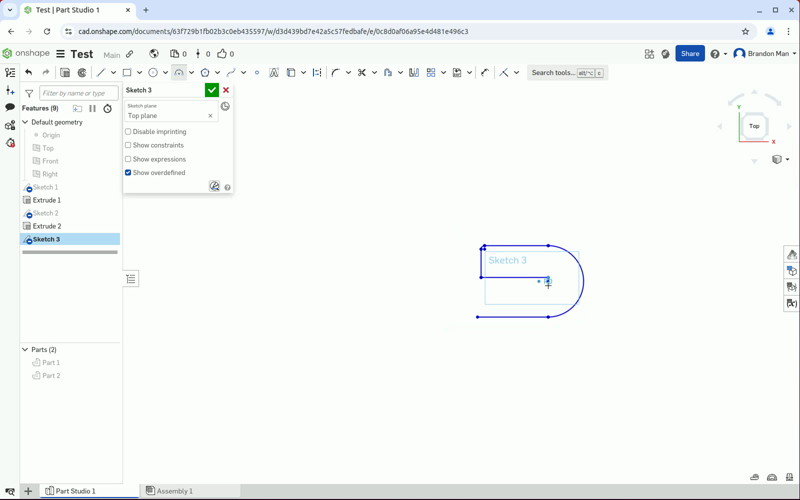
scroll(-6)
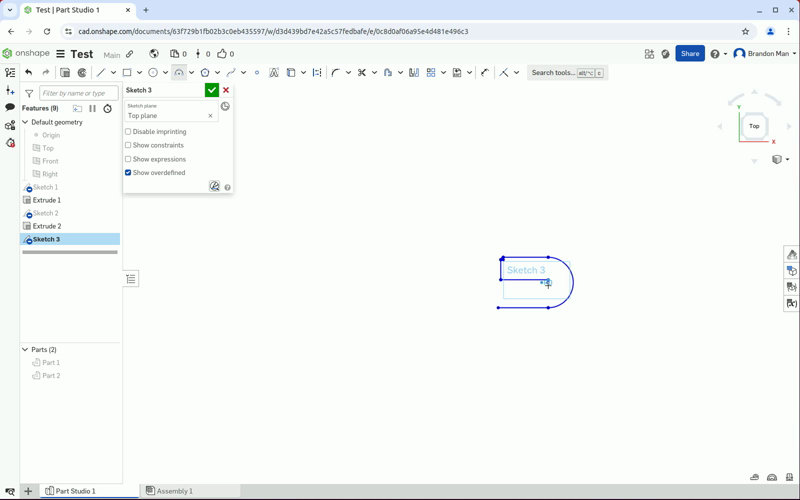
mouse_move(551, 282)
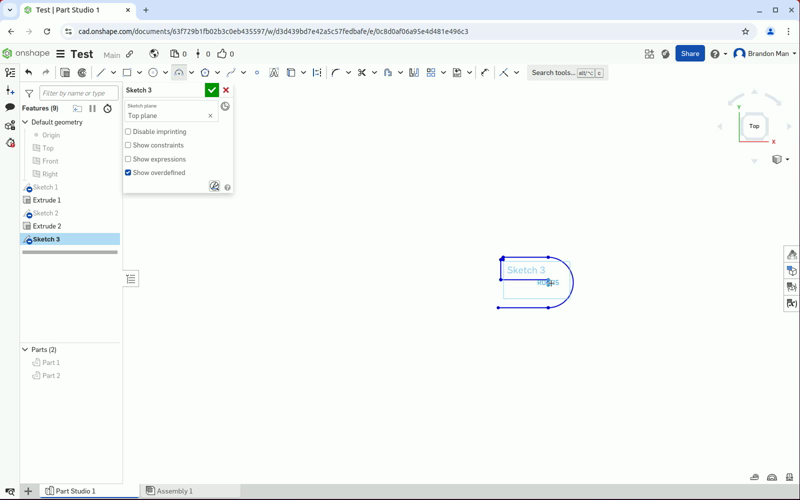
scroll(6)
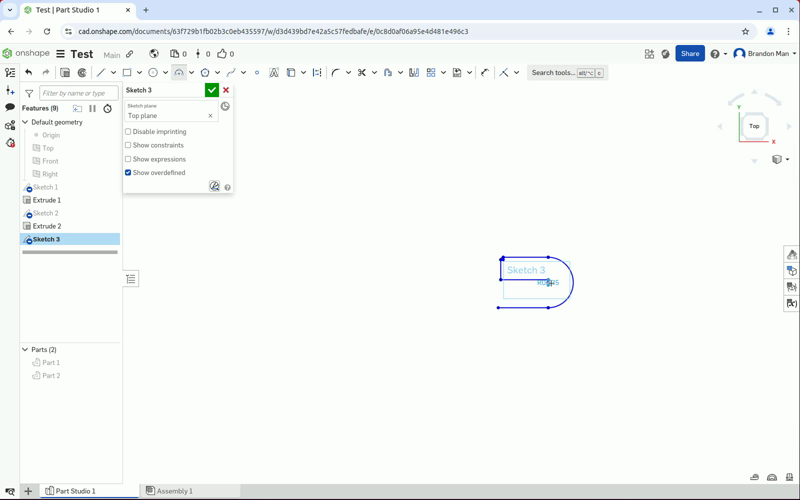
scroll(6)
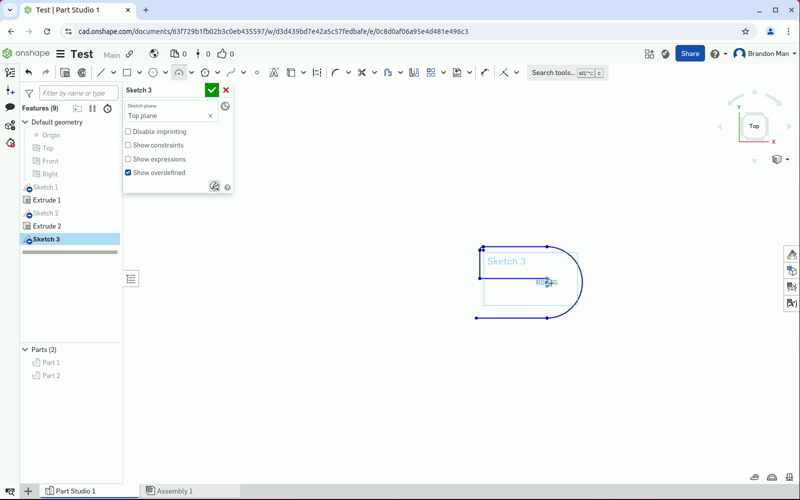
scroll(6)
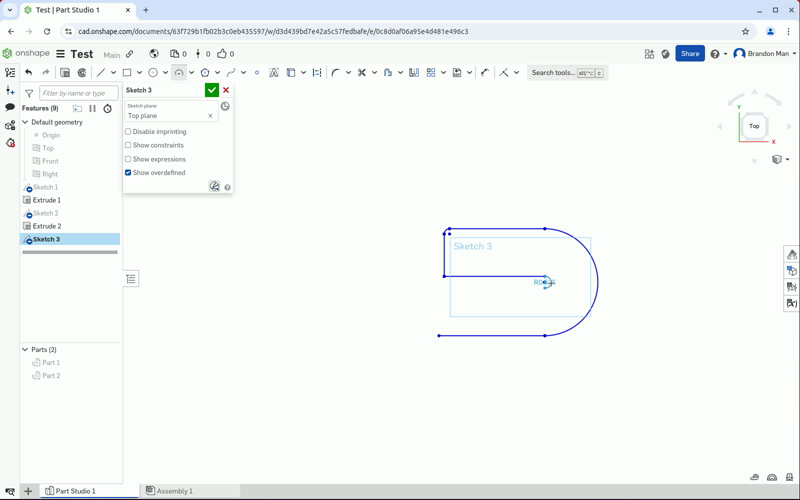
scroll(6)
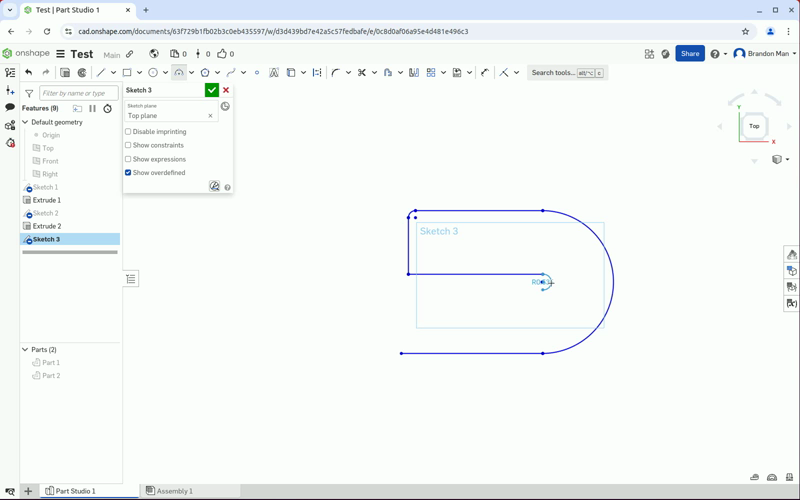
scroll(6)
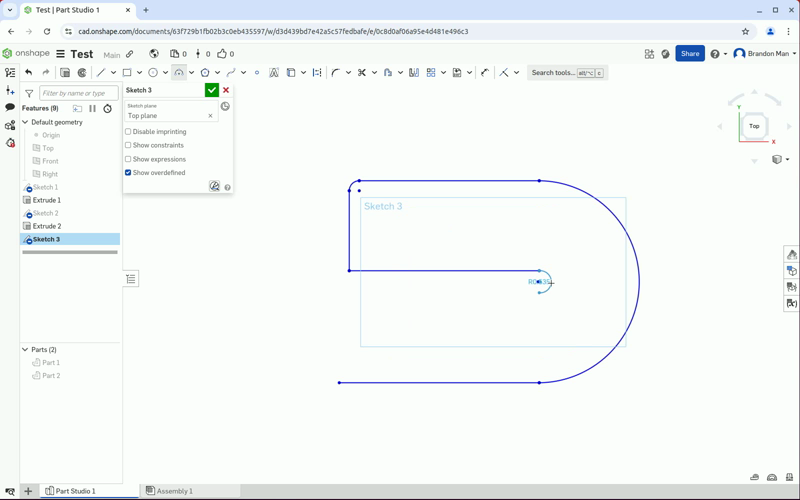
scroll(6)
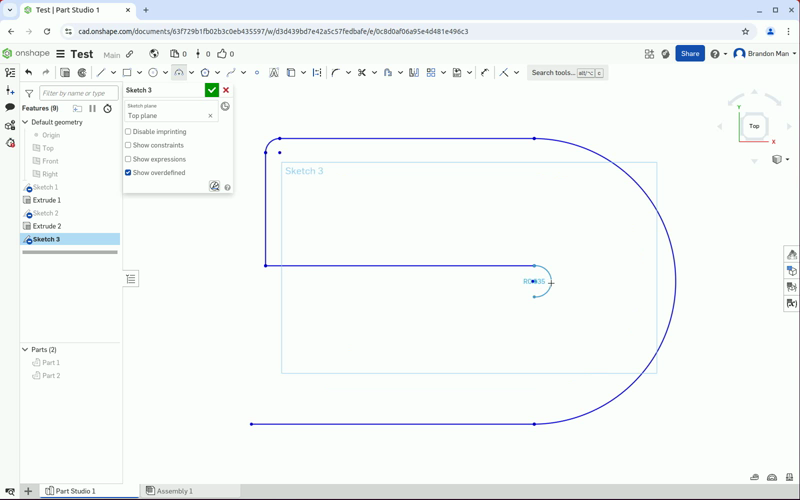
scroll(6)
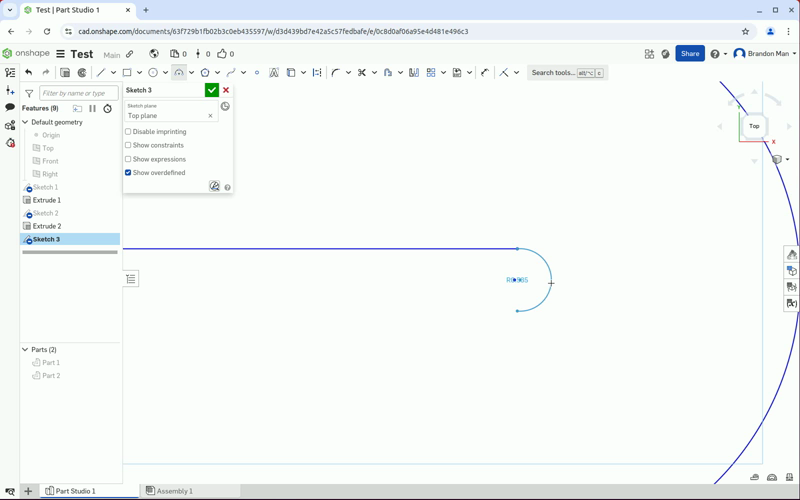
click(551, 282)
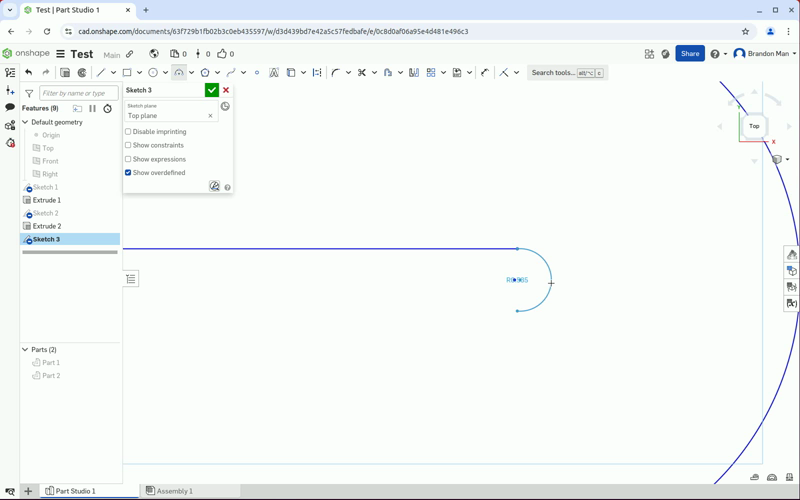
scroll(-6)
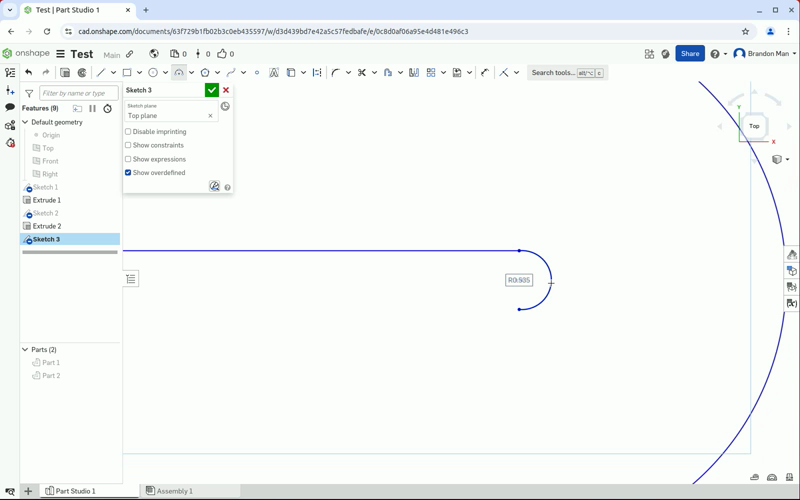
scroll(-6)
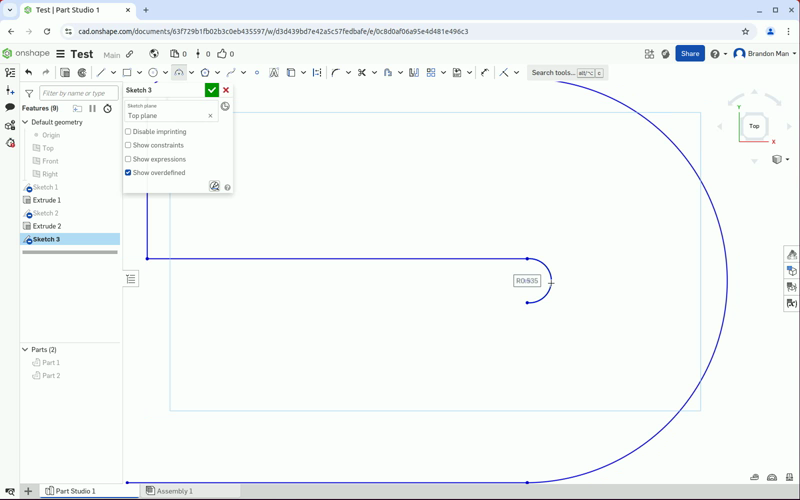
scroll(-6)
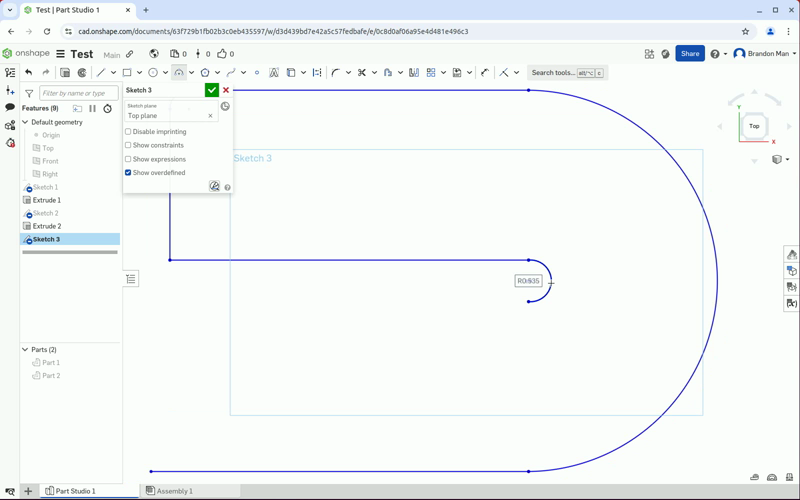
scroll(-6)
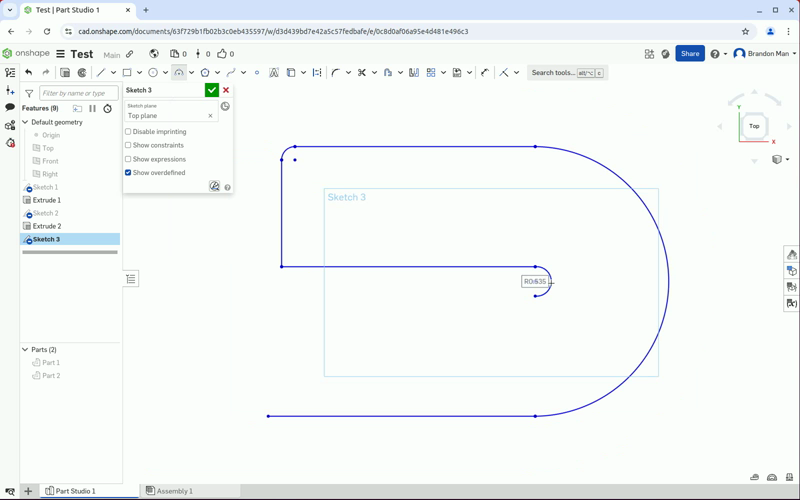
scroll(-6)
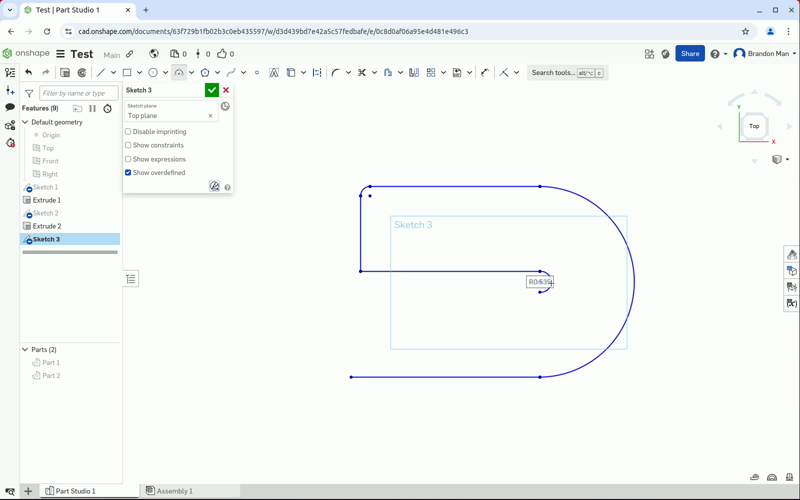
scroll(-6)
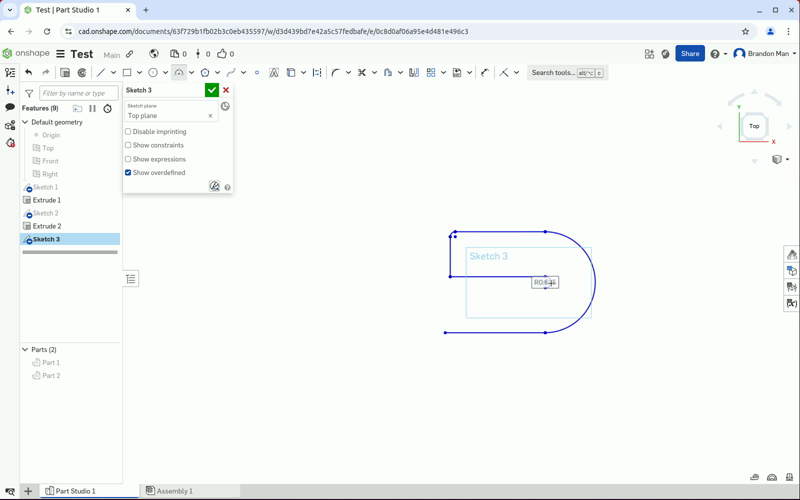
scroll(-6)
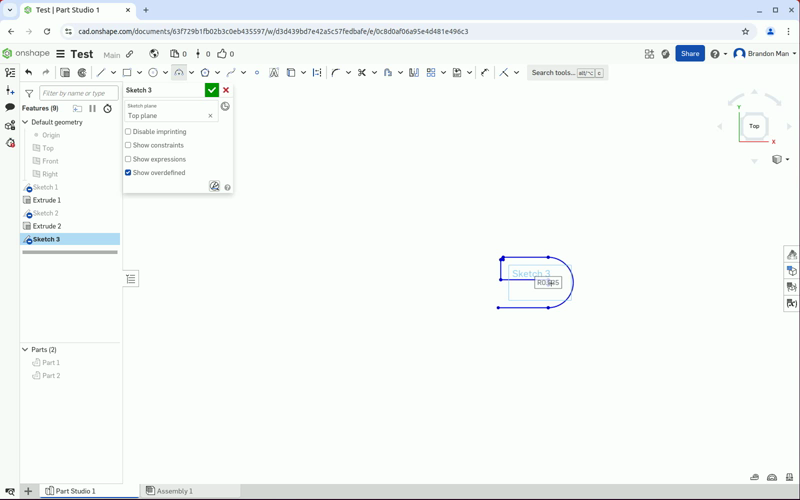
key_up(shift)
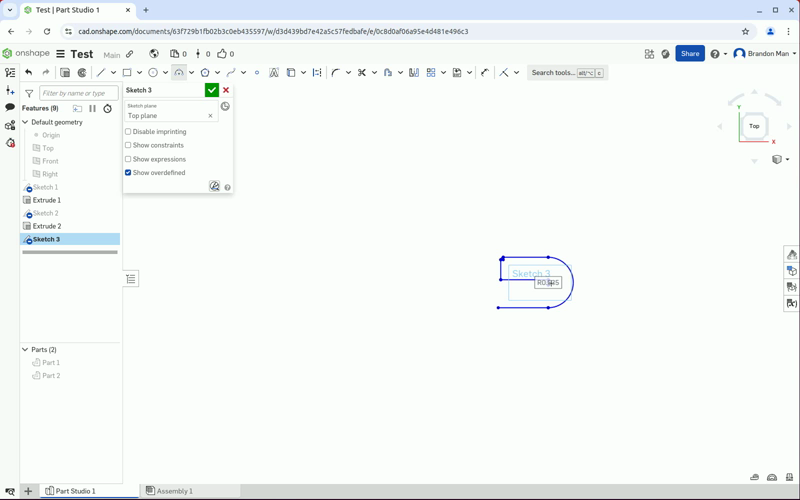
key(esc)
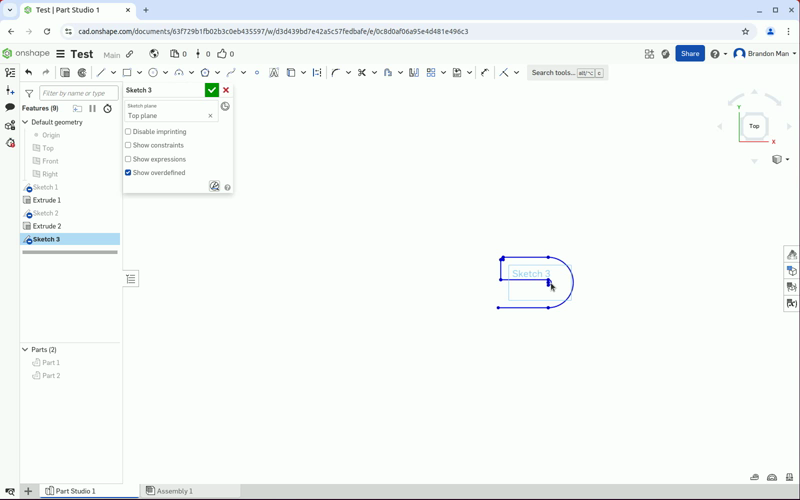
key(l)
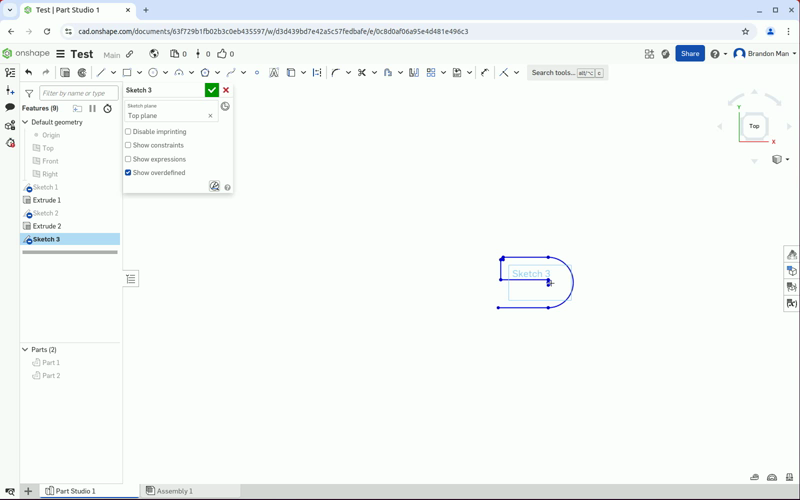
mouse_move(548, 285)
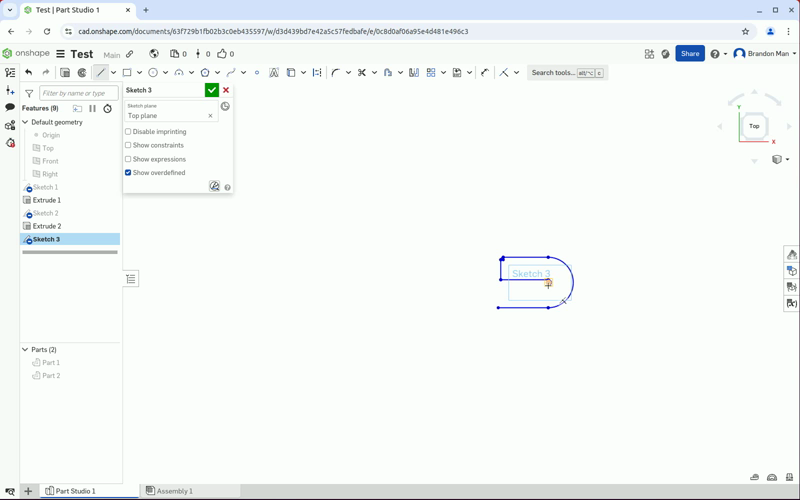
scroll(6)
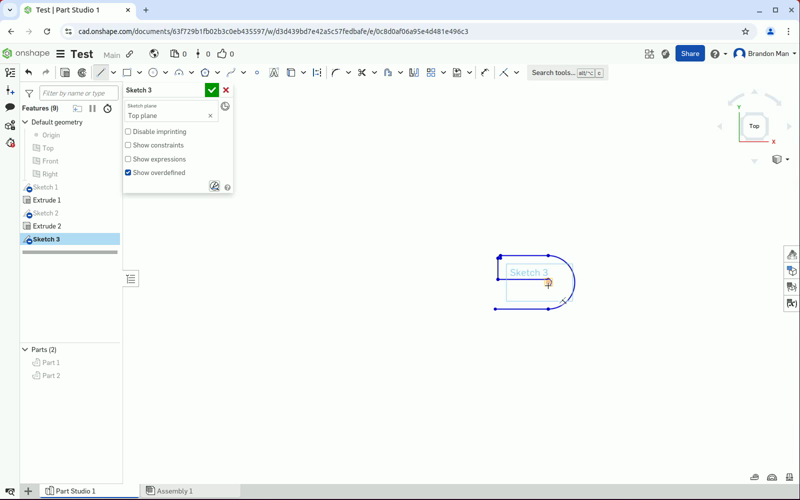
scroll(6)
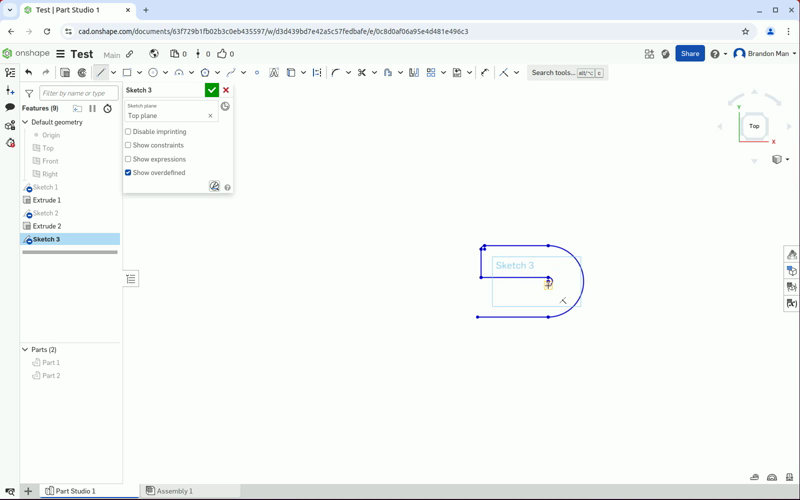
scroll(6)
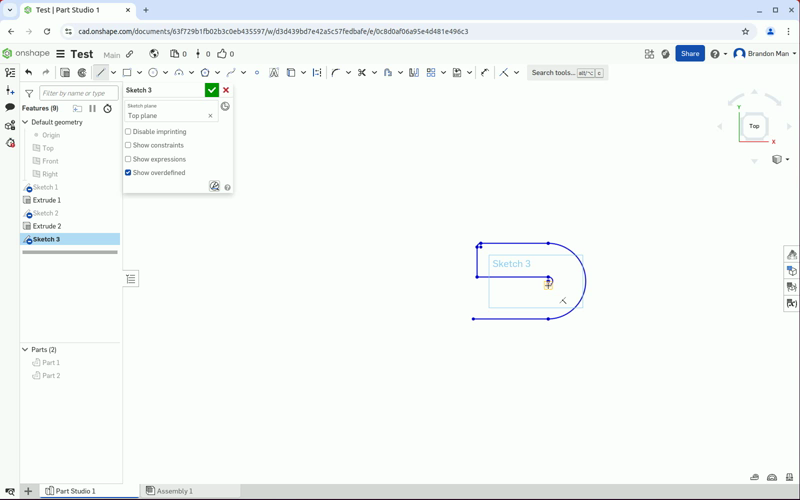
scroll(6)
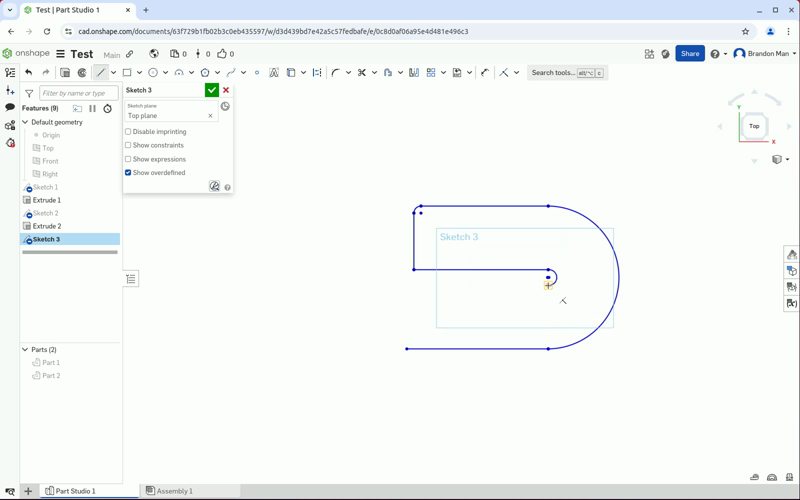
scroll(6)
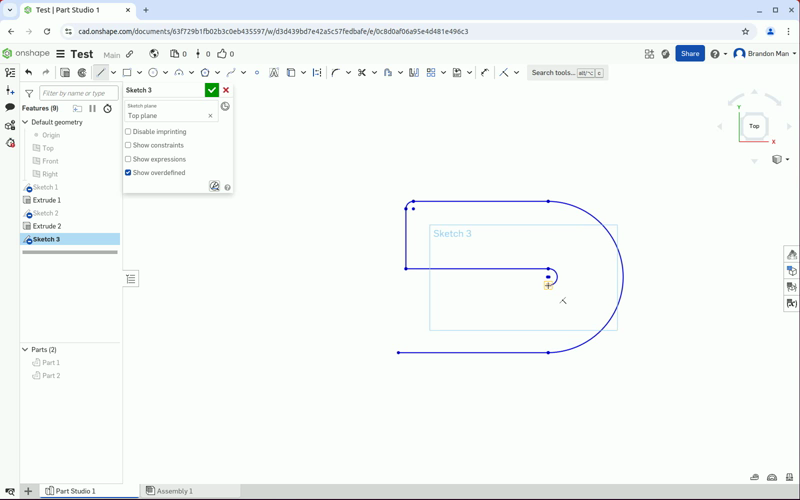
scroll(6)
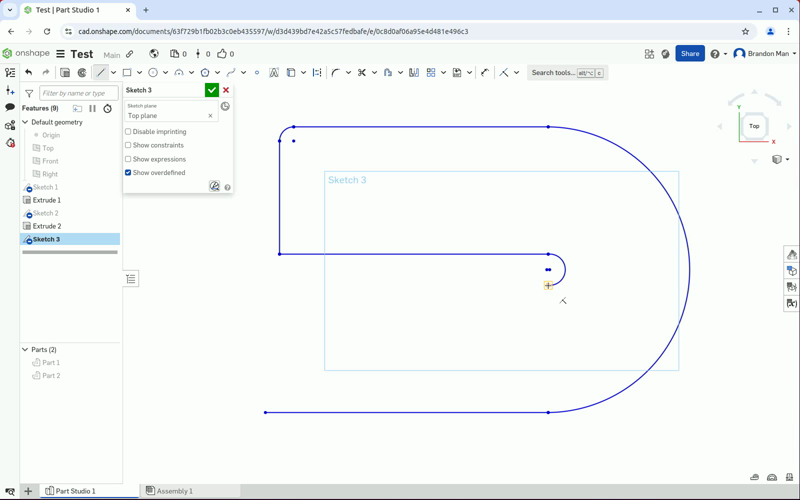
scroll(6)
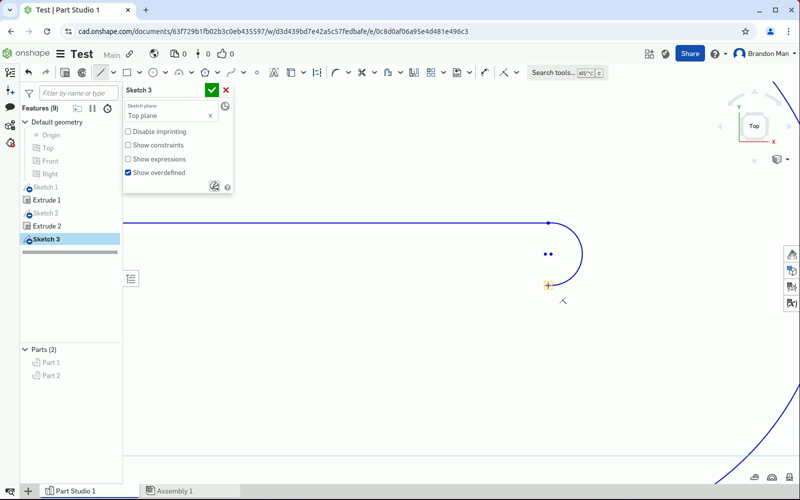
click(548, 285)
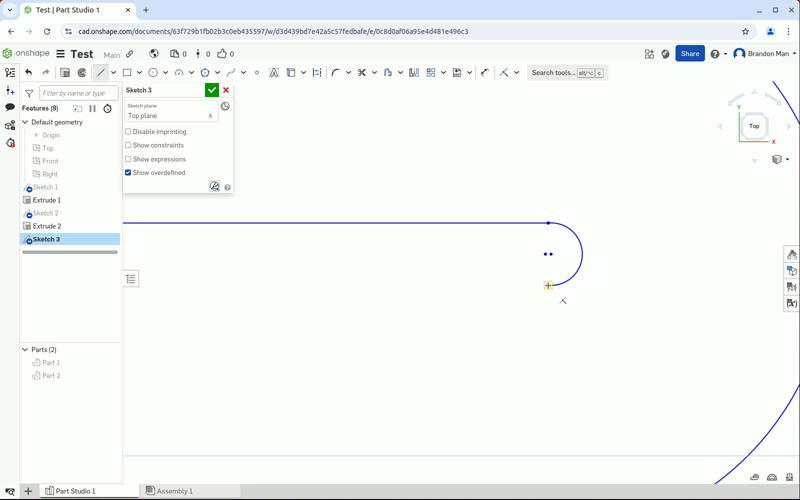
scroll(-6)
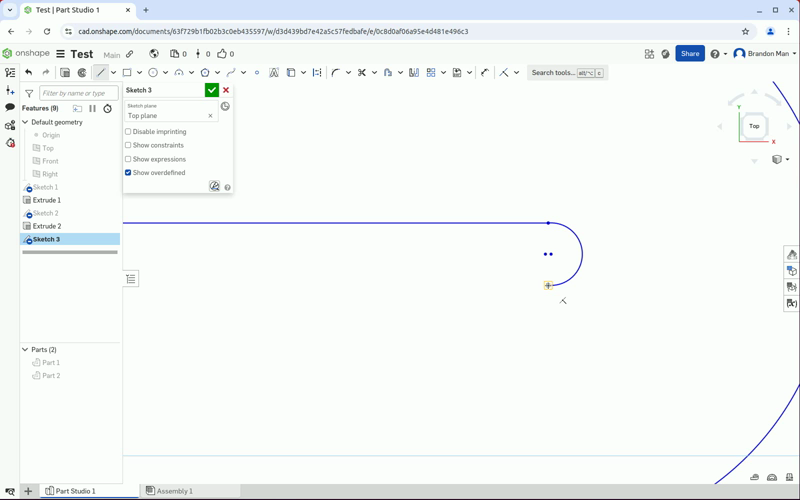
scroll(-6)
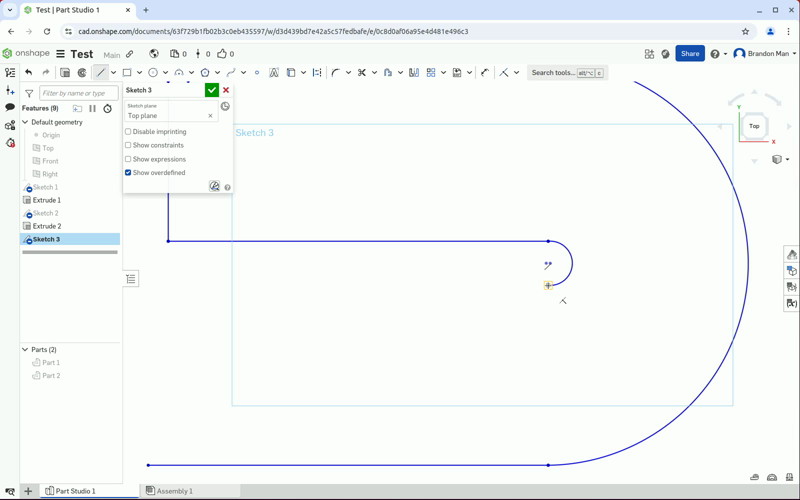
scroll(-6)
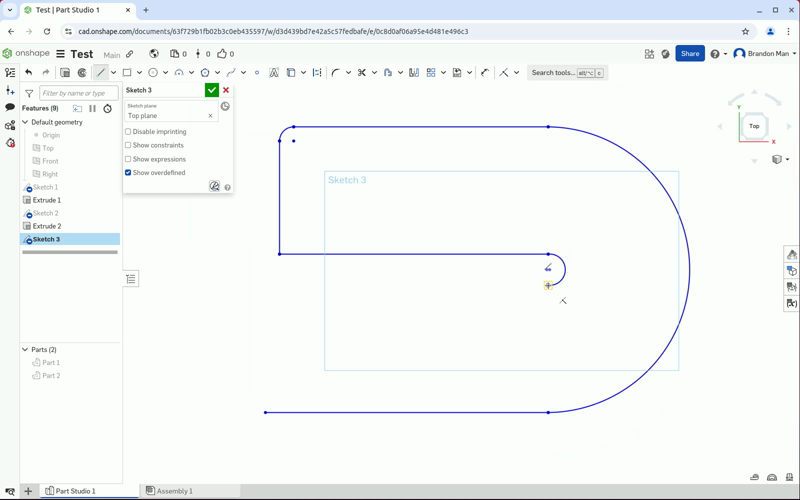
scroll(-6)
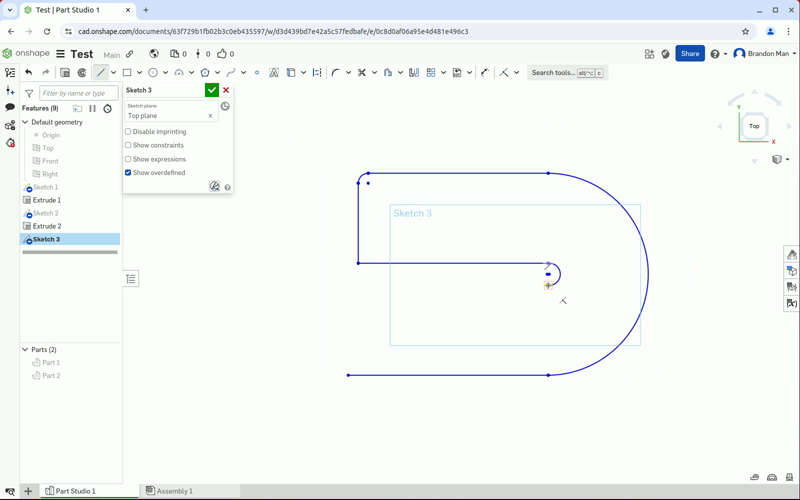
scroll(-6)
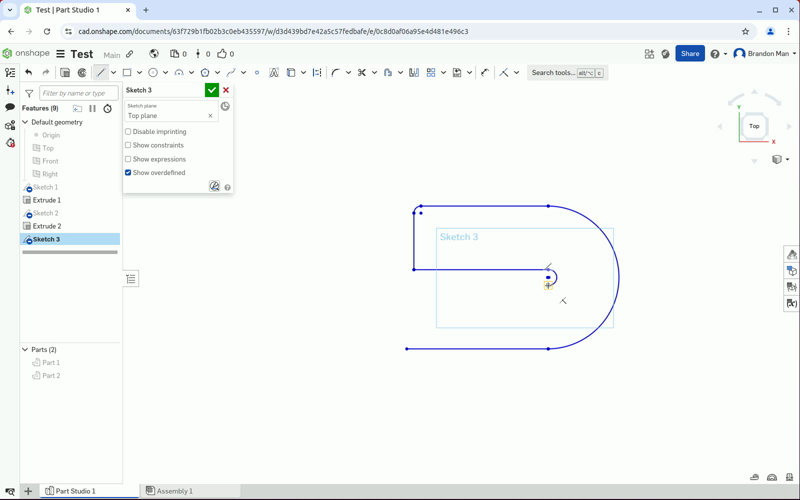
scroll(-6)
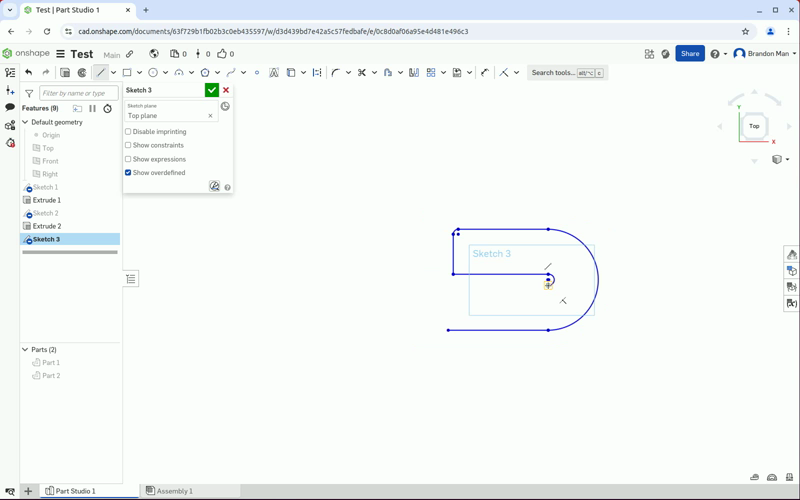
scroll(-6)
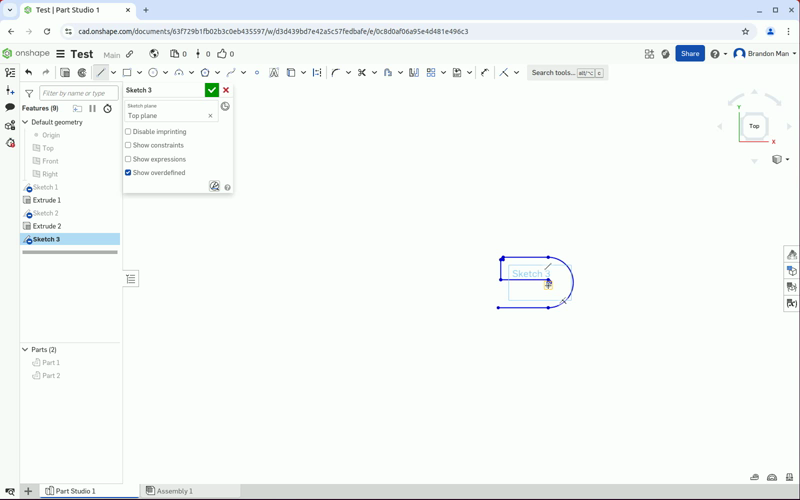
key_down(shift)
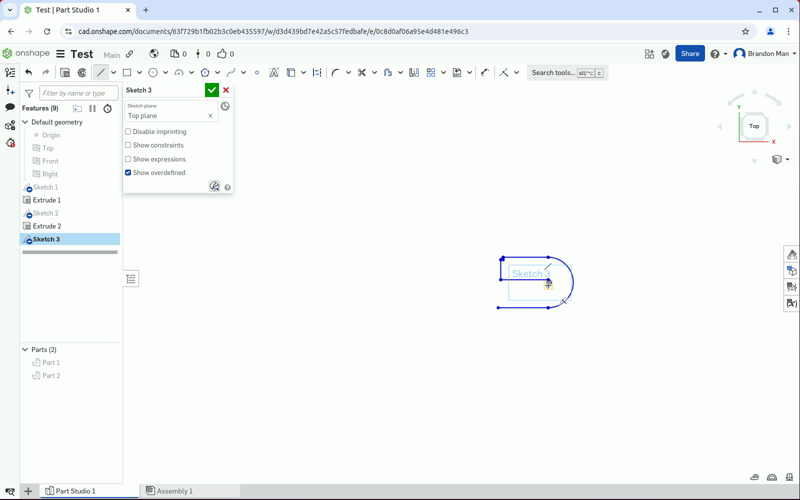
mouse_move(578, 285)
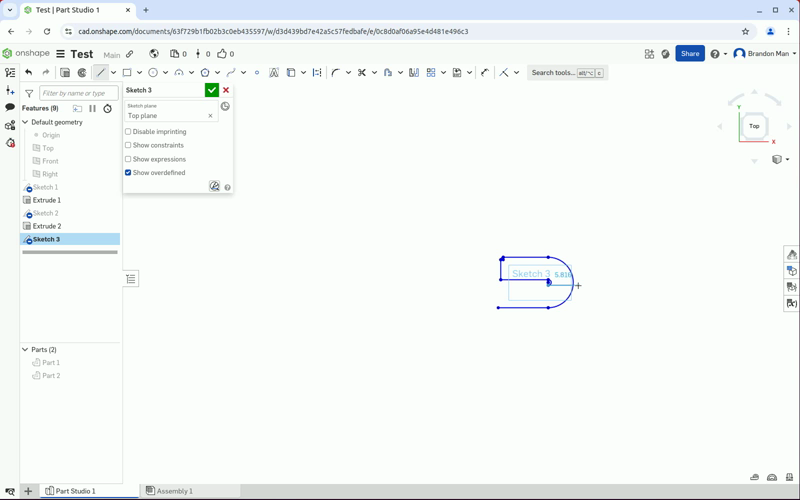
mouse_move(498, 285)
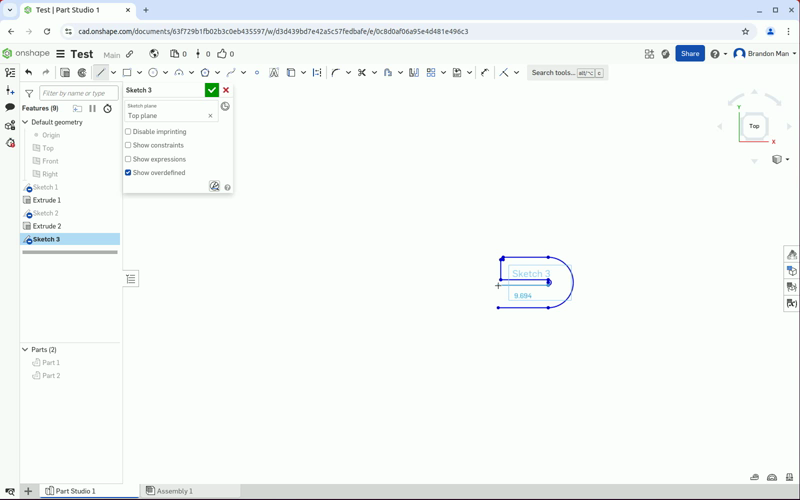
click(498, 285)
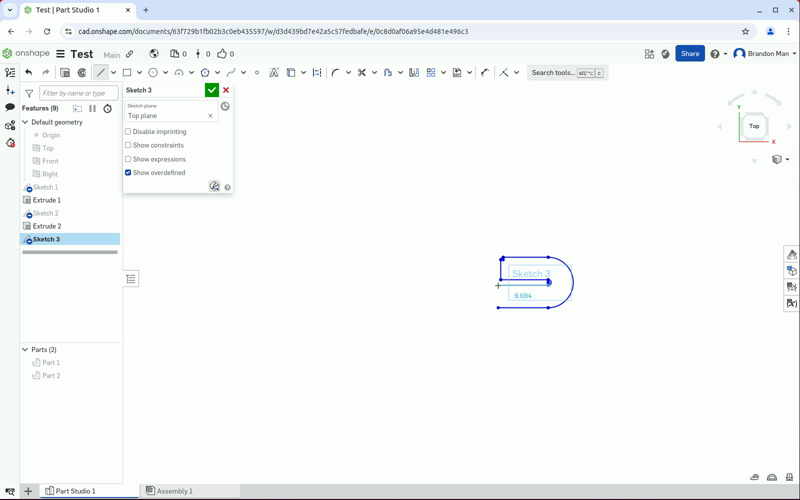
key_up(shift)
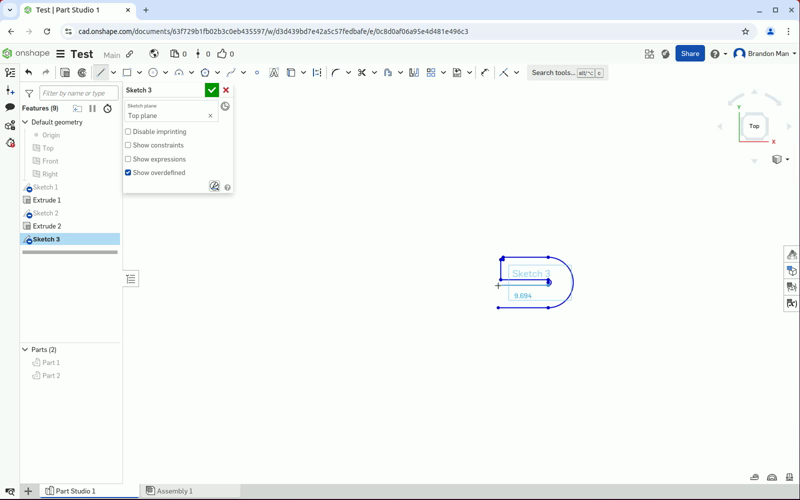
mouse_move(528, 285)
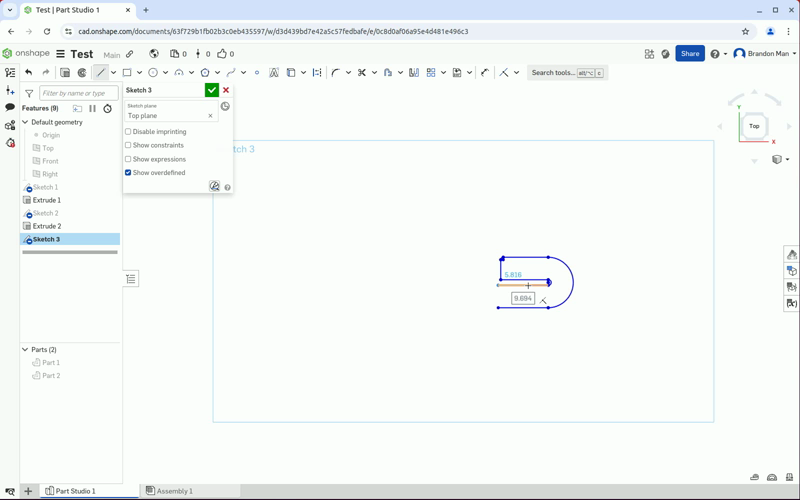
key_down(shift)
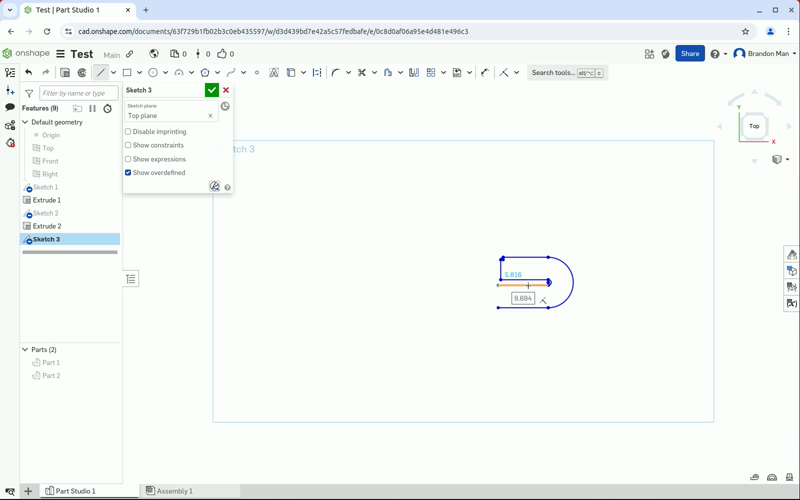
mouse_move(498, 307)
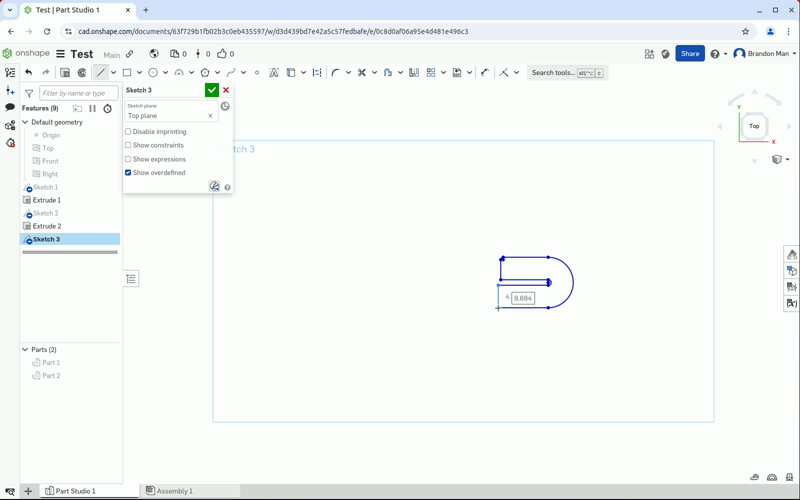
key_up(shift)
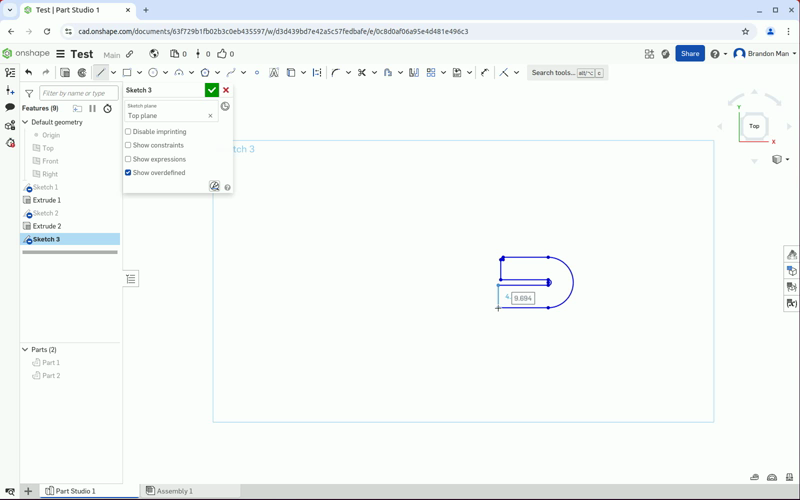
click(498, 307)
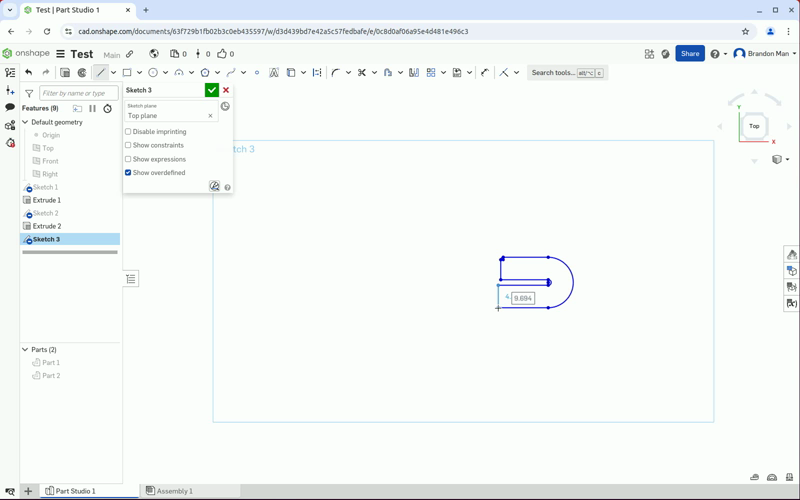
key(esc)
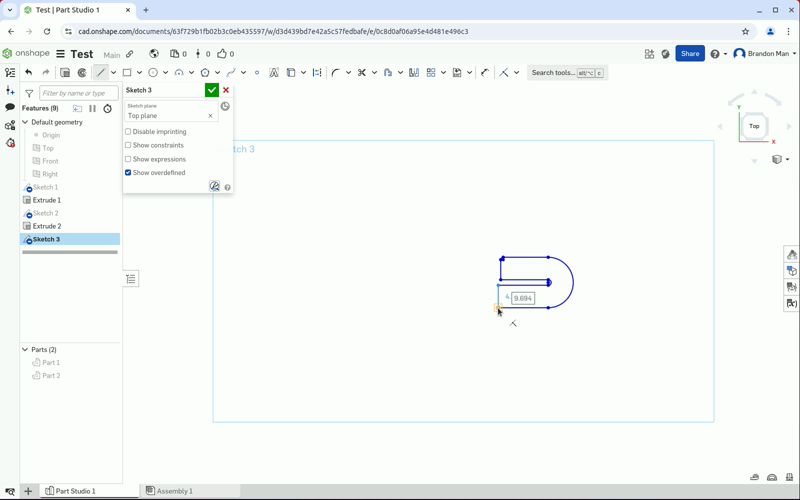
mouse_move(522, 269)
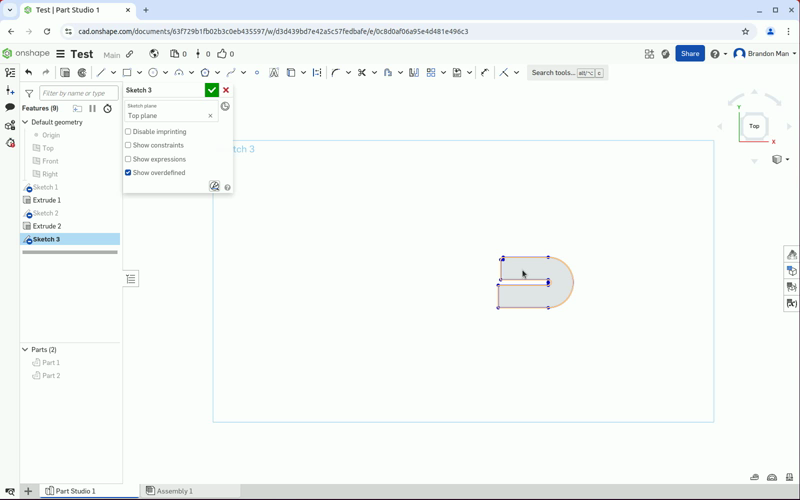
scroll(6)
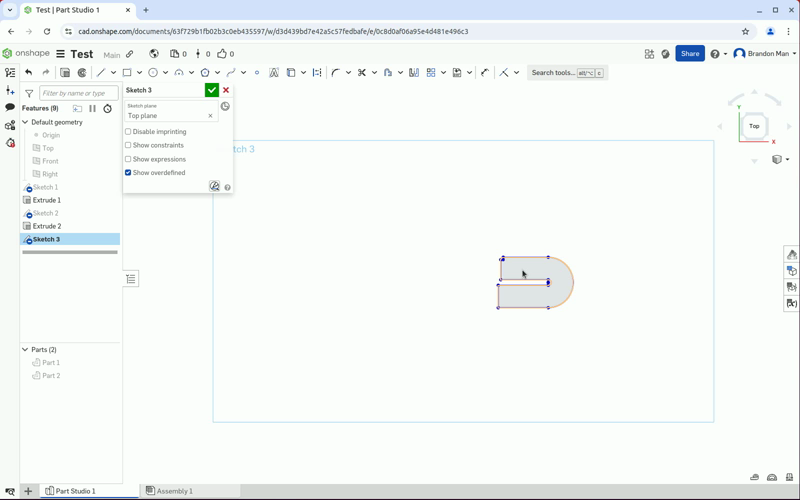
scroll(6)
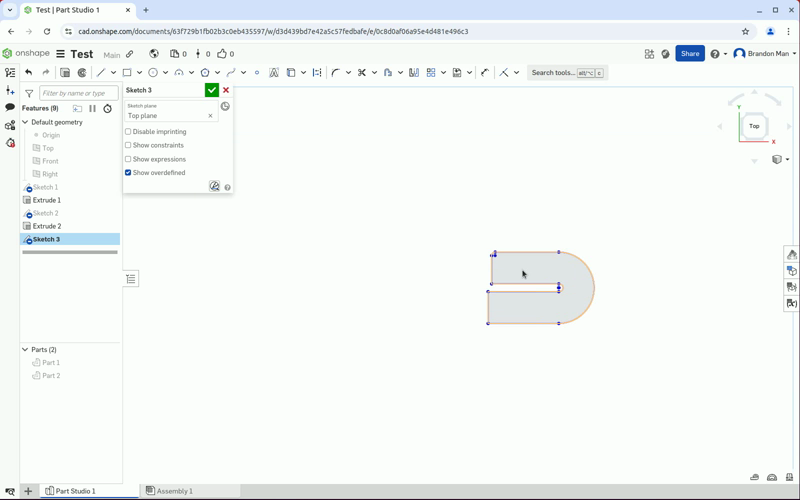
scroll(6)
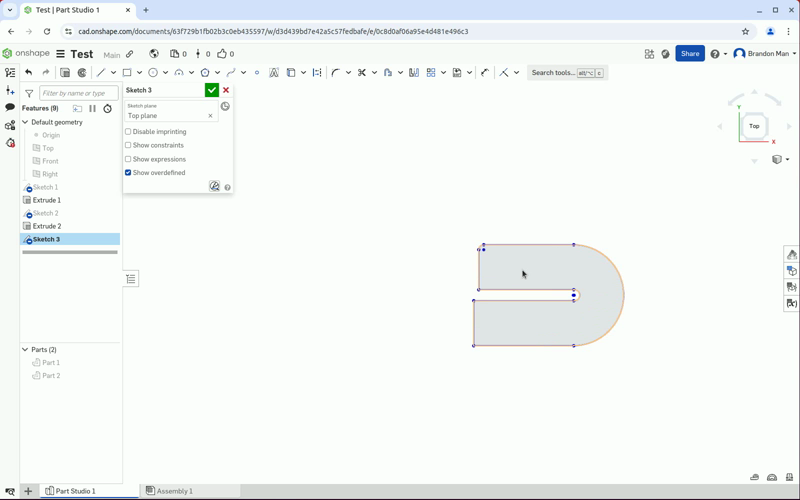
scroll(6)
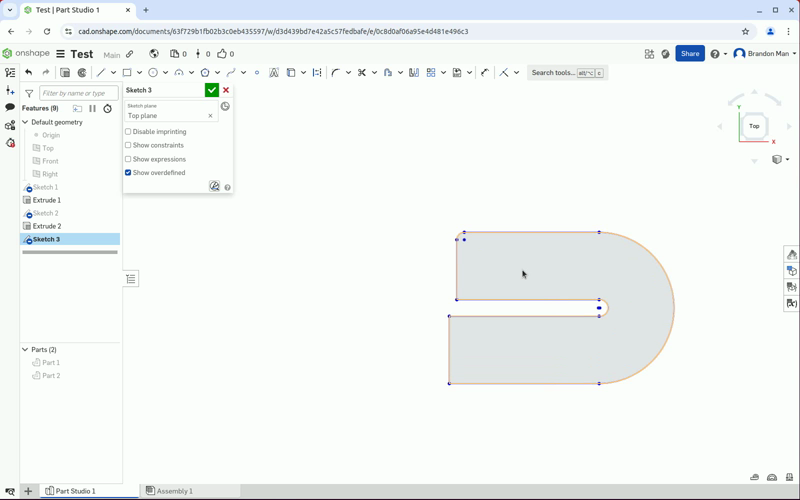
scroll(6)
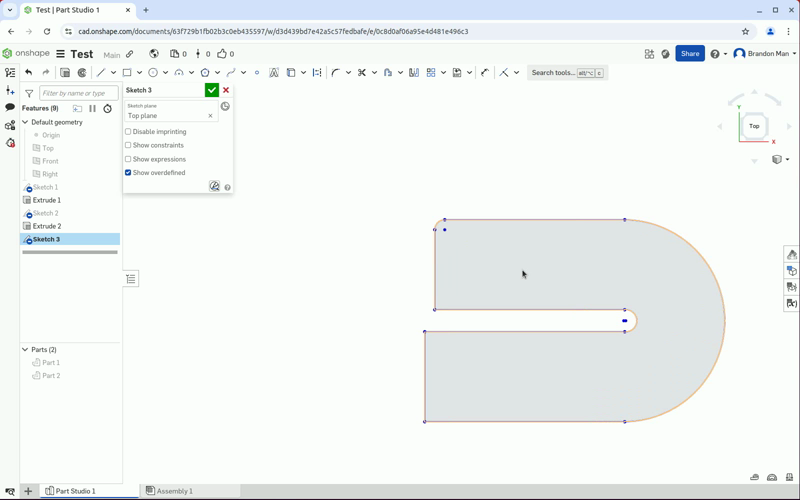
scroll(6)
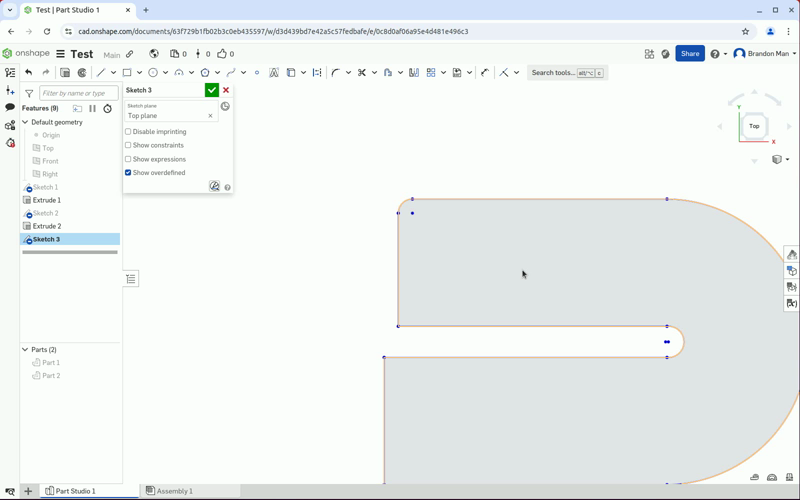
scroll(6)
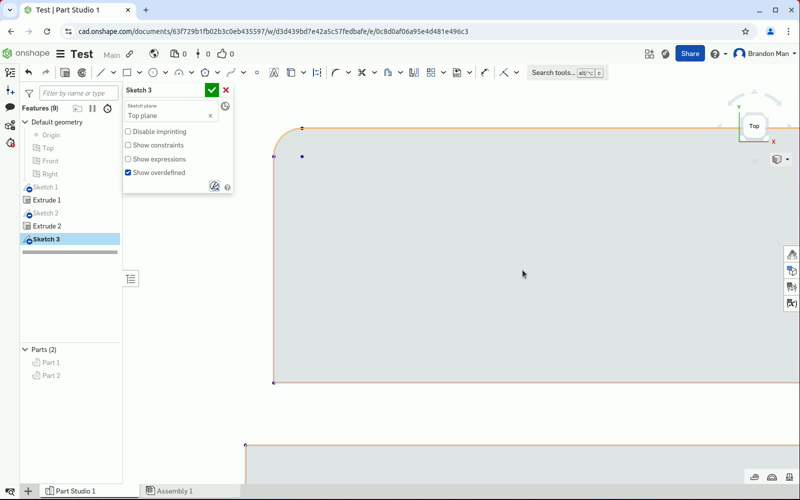
click(522, 269)
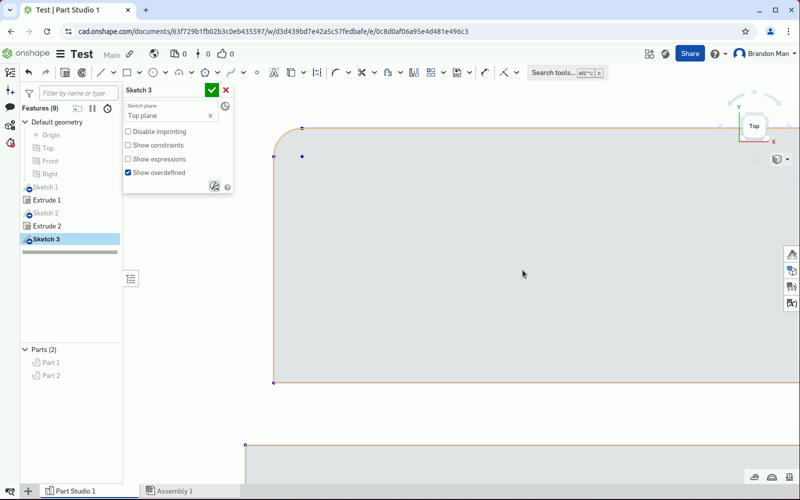
scroll(-6)
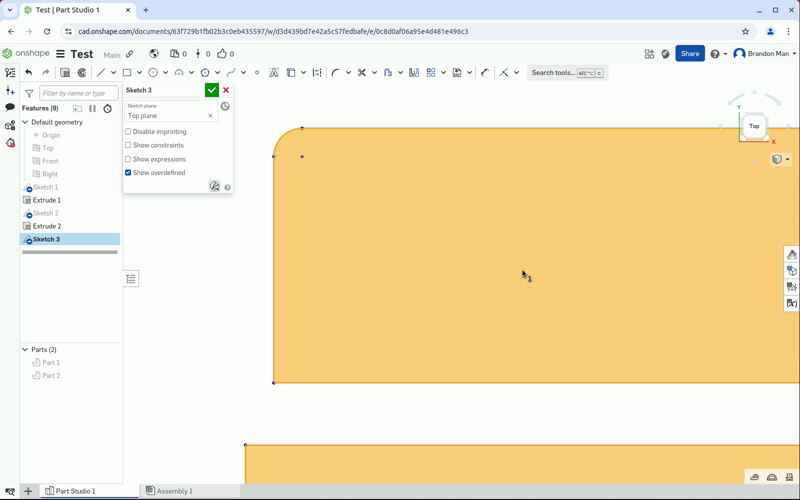
scroll(-6)
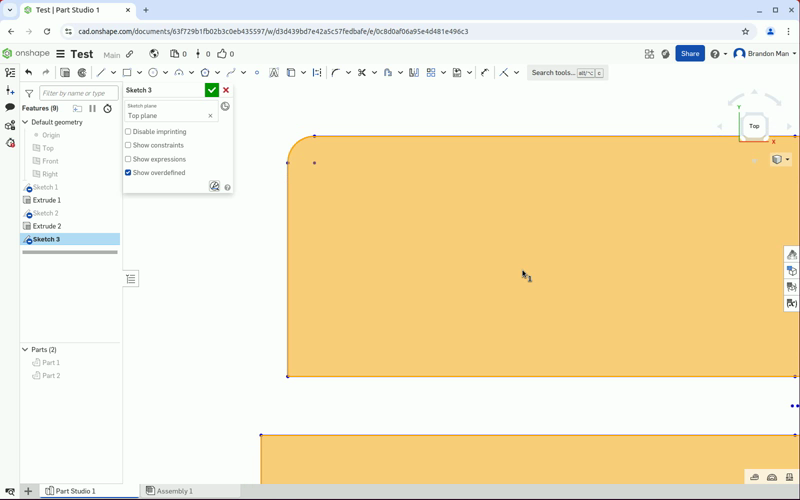
scroll(-6)
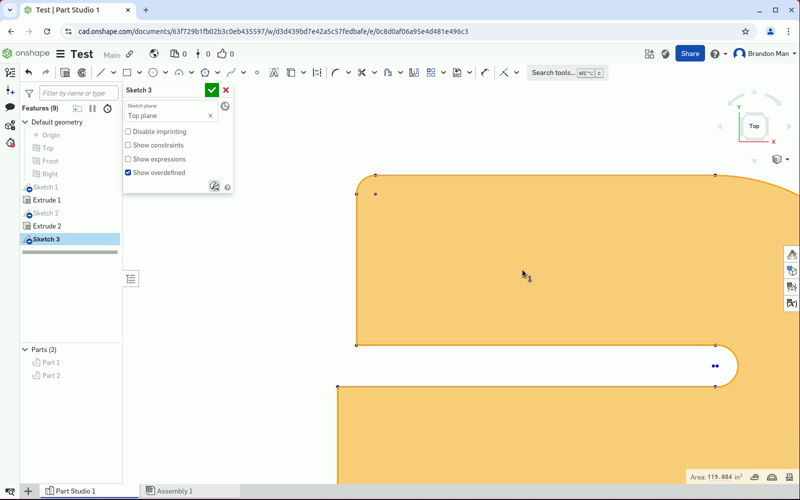
scroll(-6)
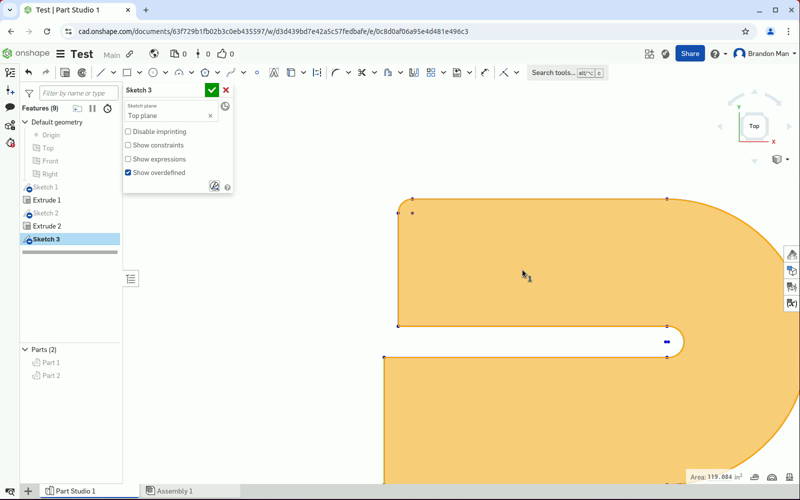
scroll(-6)
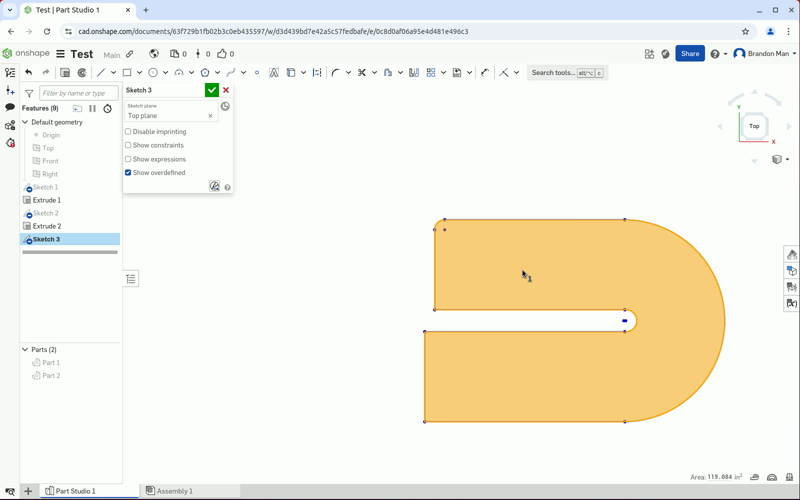
scroll(-6)
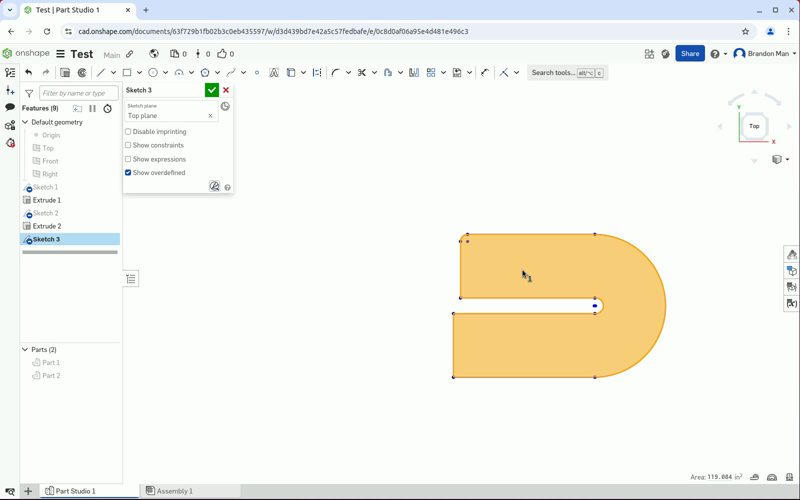
scroll(-6)
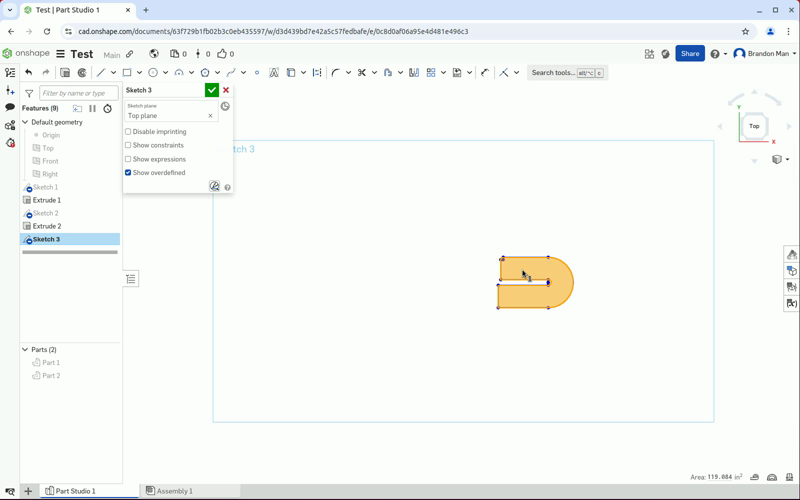
mouse_move(73, 352)
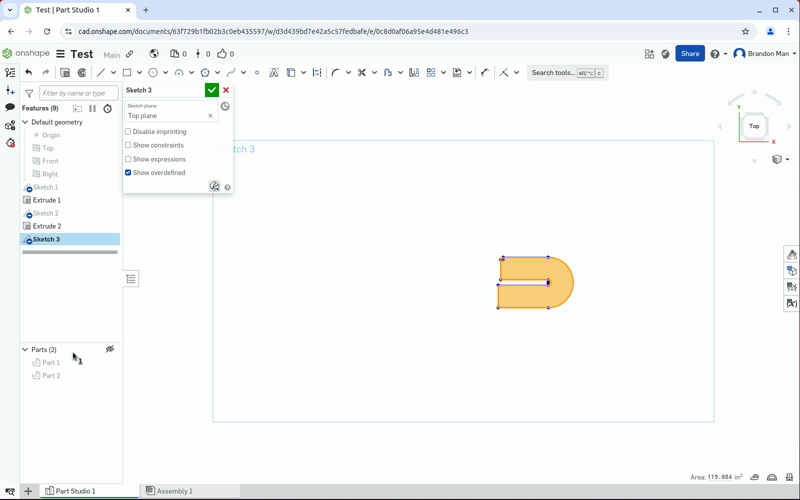
key(shift+y)
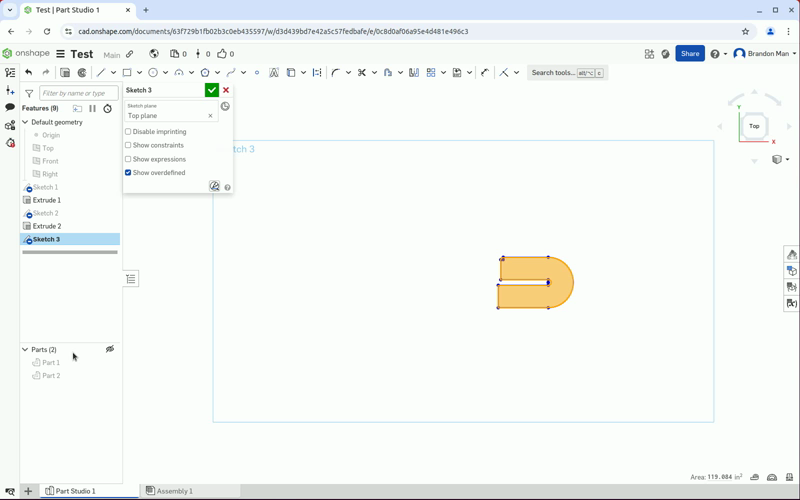
key(shift+e)
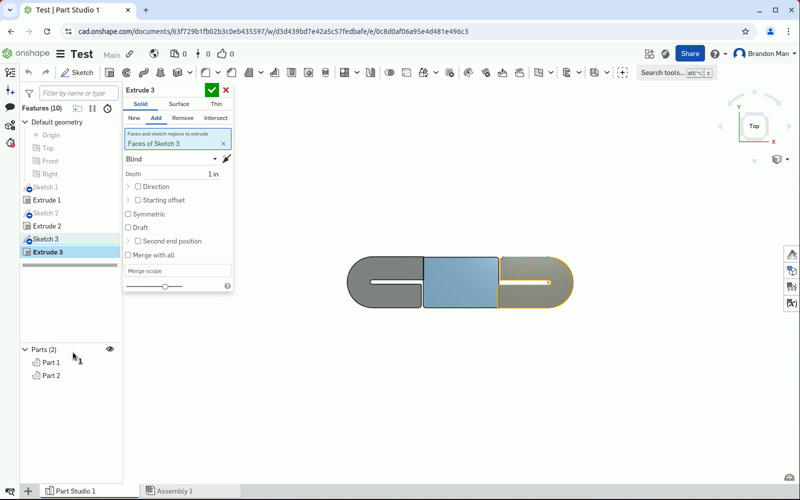
mouse_move(143, 106)
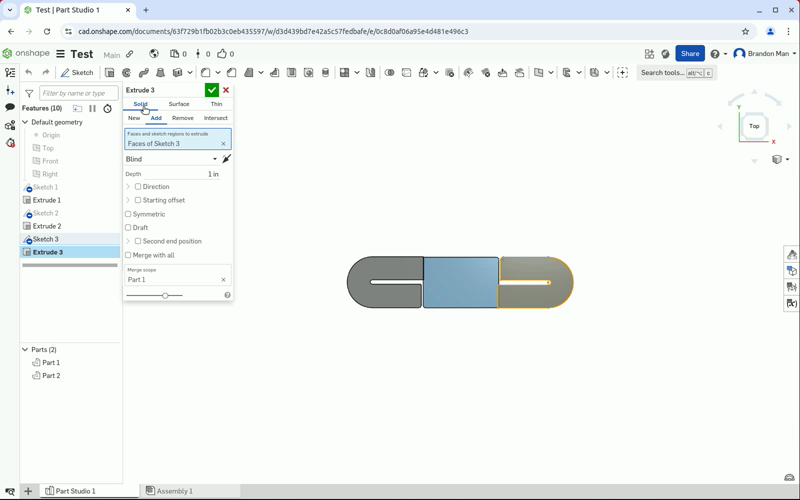
click(143, 106)
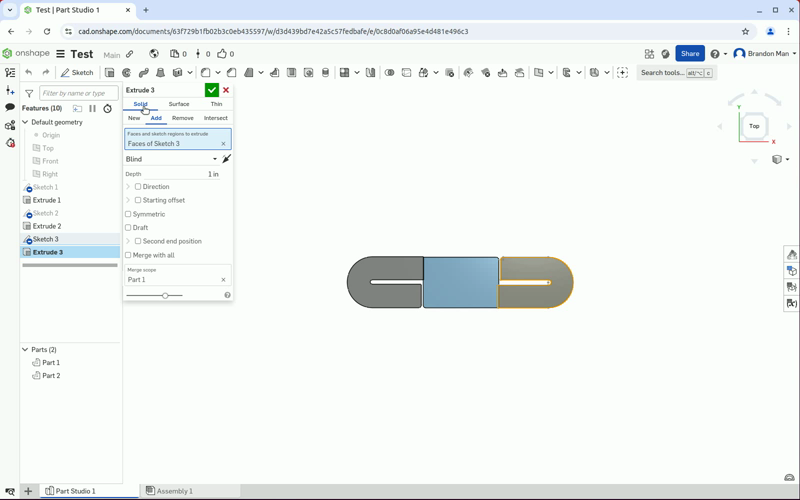
mouse_move(137, 120)
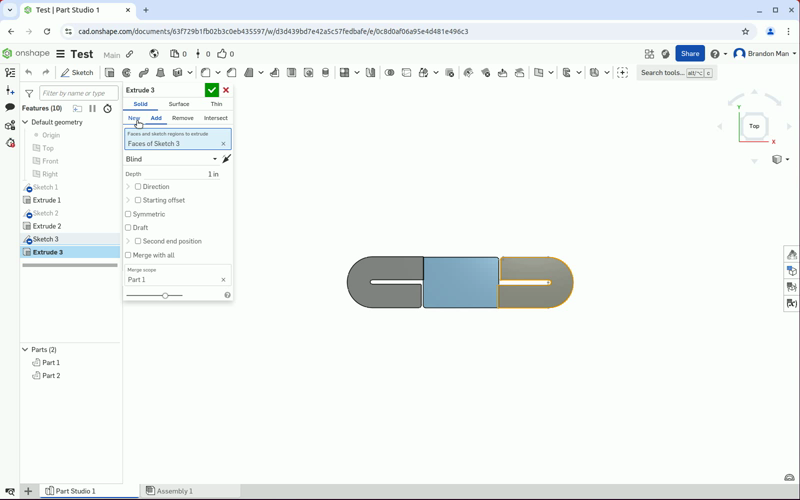
click(137, 120)
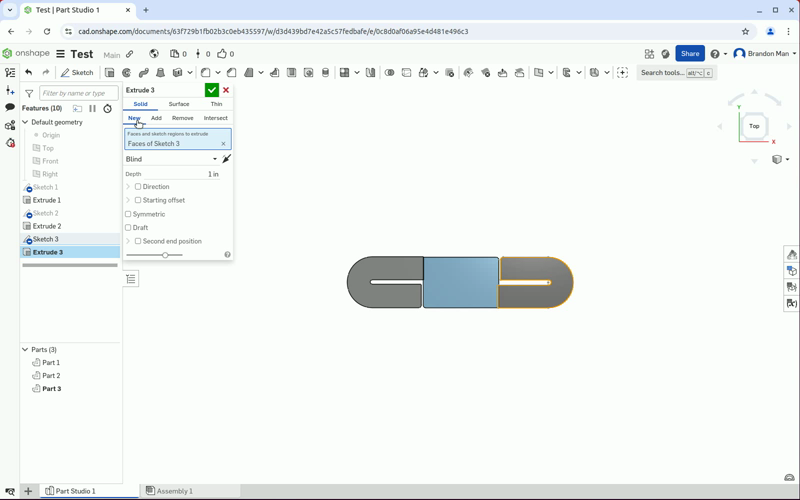
key(tab, 4)
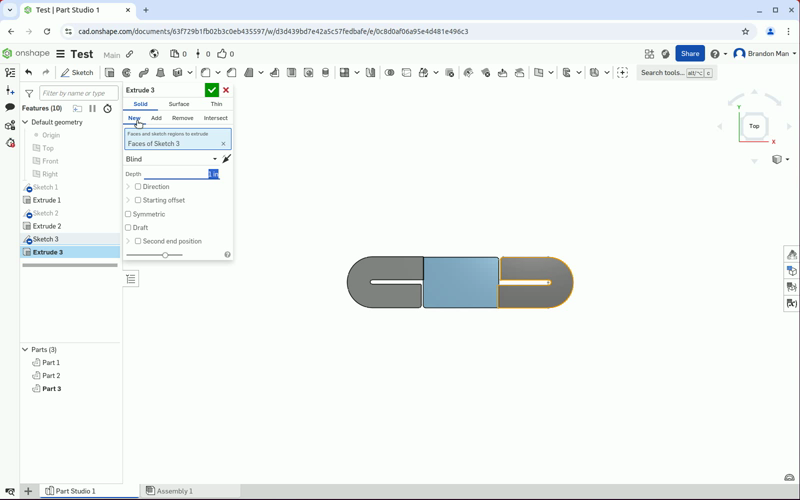
text(0.481)
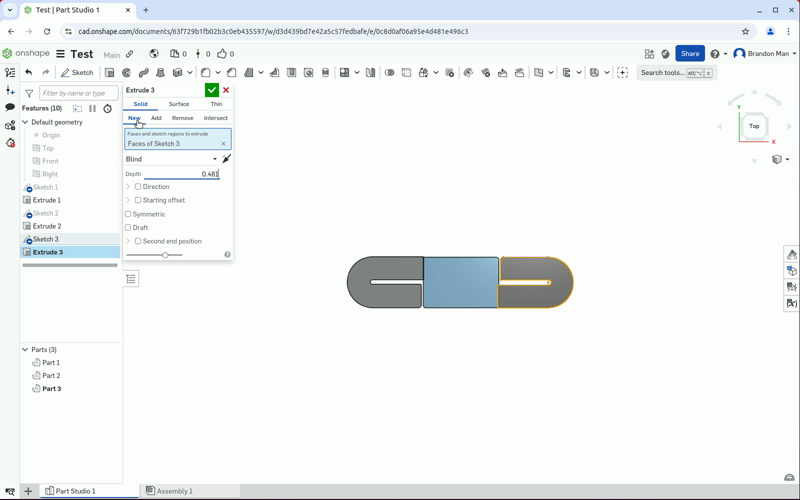
key(enter)
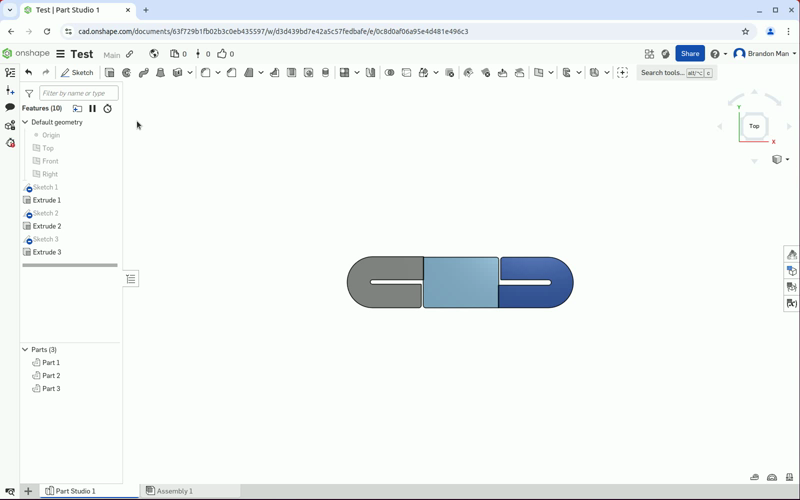
key(shift+h)
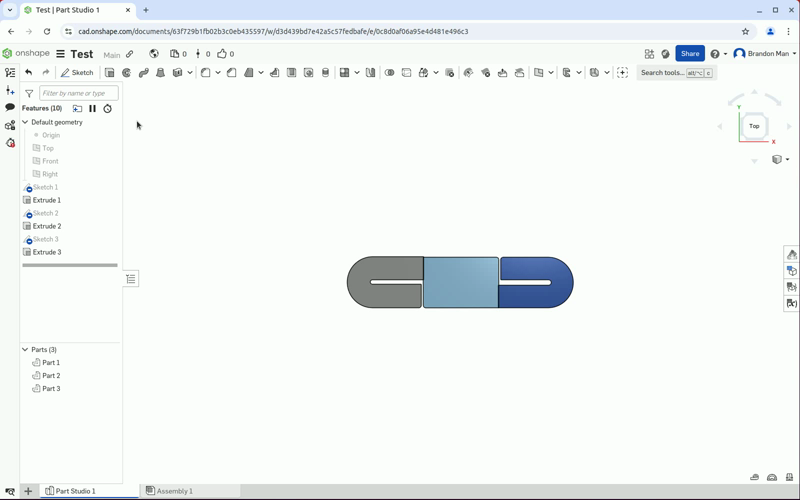
key(shift+h)
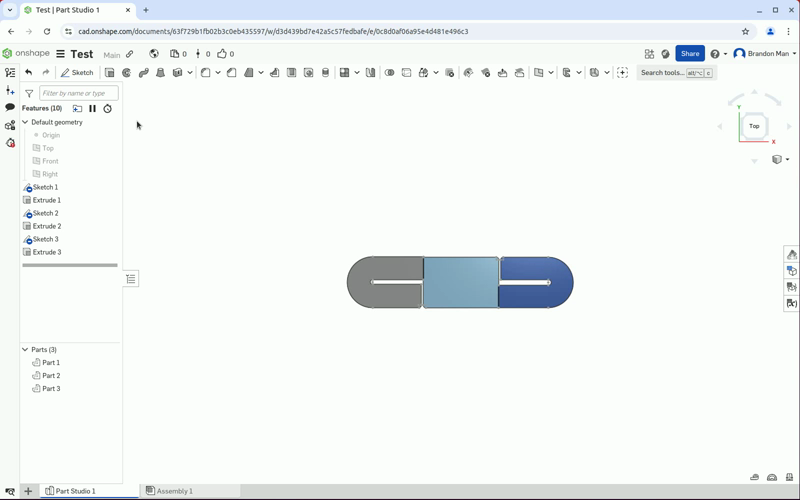
key(shift+7)
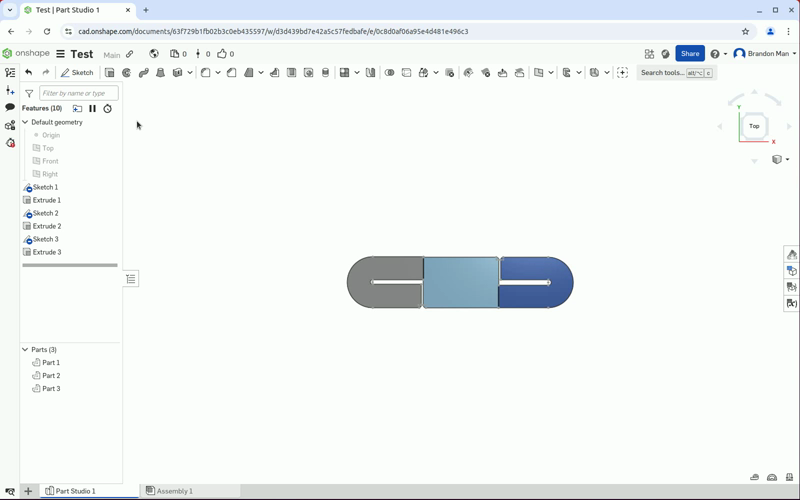
key(up, 3)
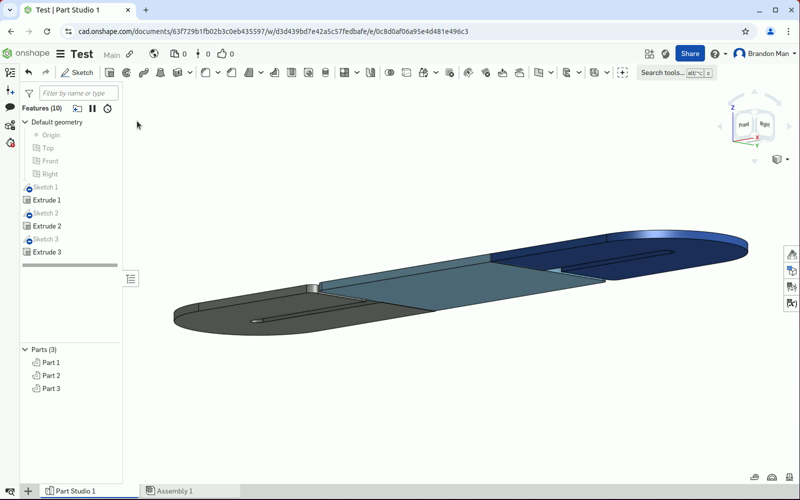
key(left, 3)
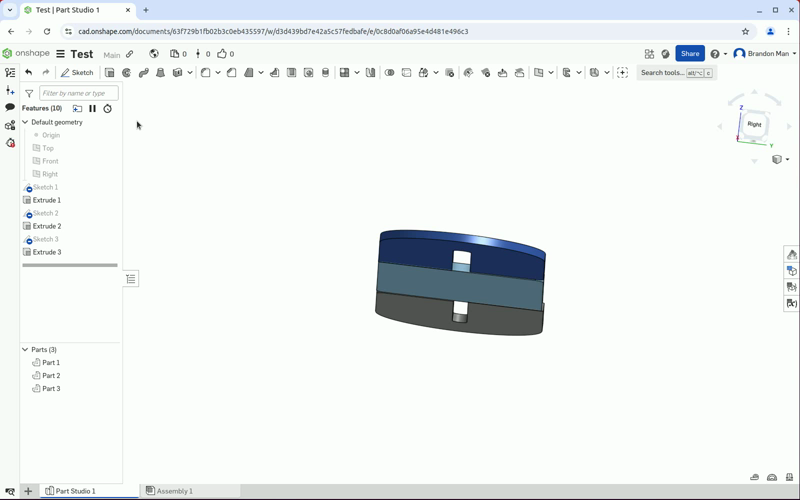
key(right, 3)
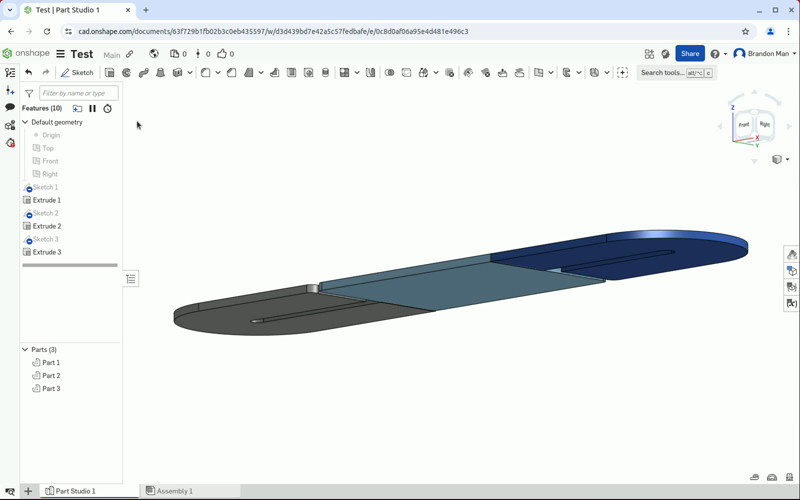
key(down, 3)
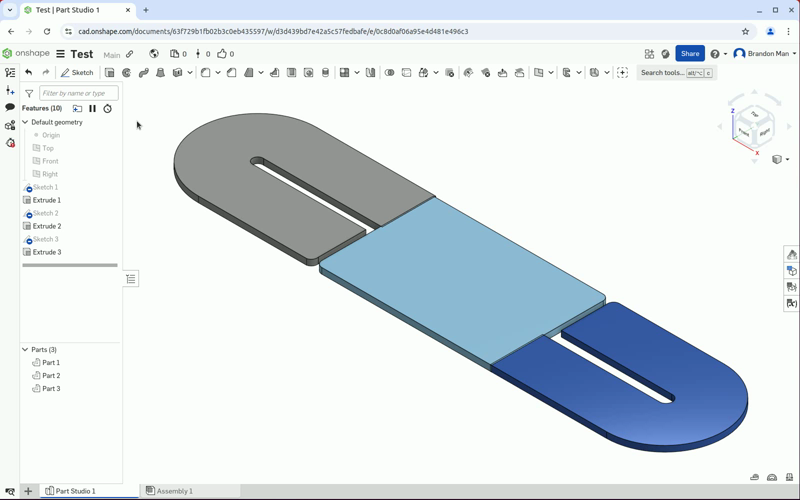
mouse_move(73, 189)
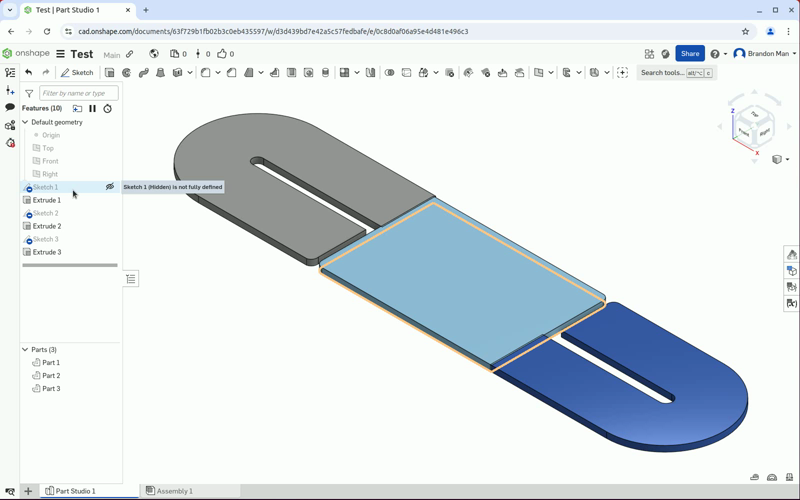
click(73, 189)